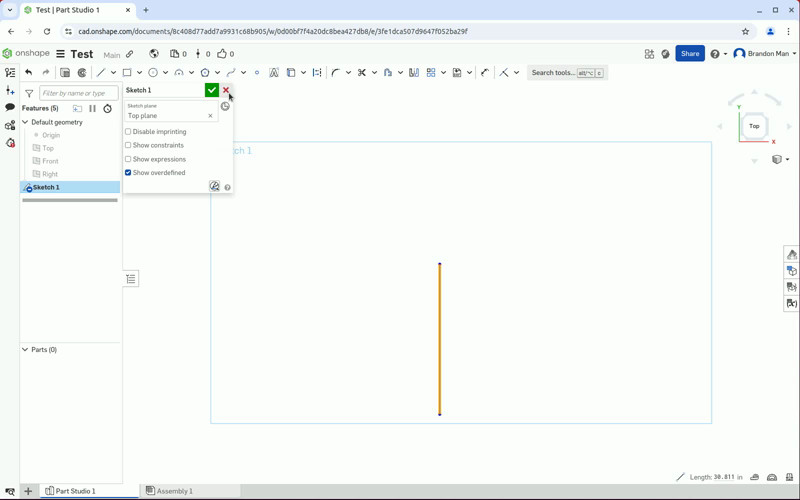
key(shift+h)
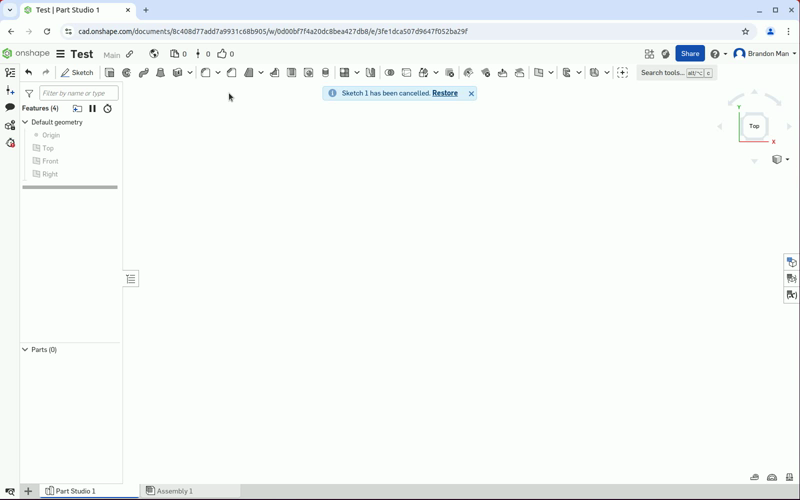
mouse_move(73, 352)
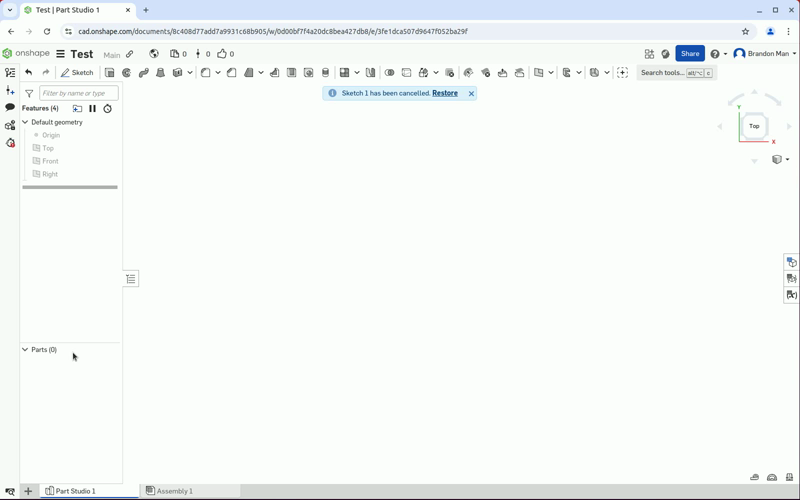
key(y)
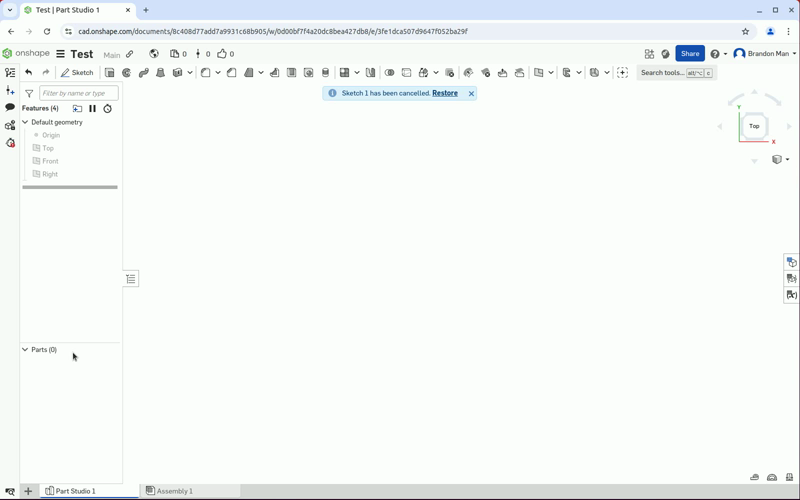
key(shift+p)
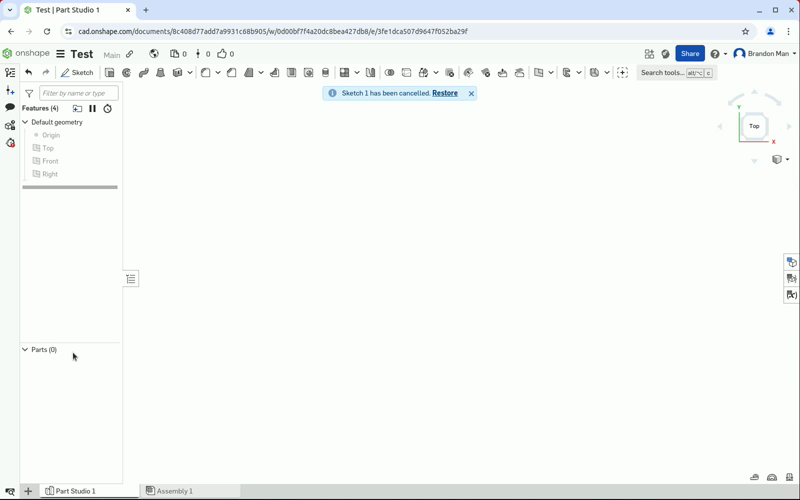
key(space)
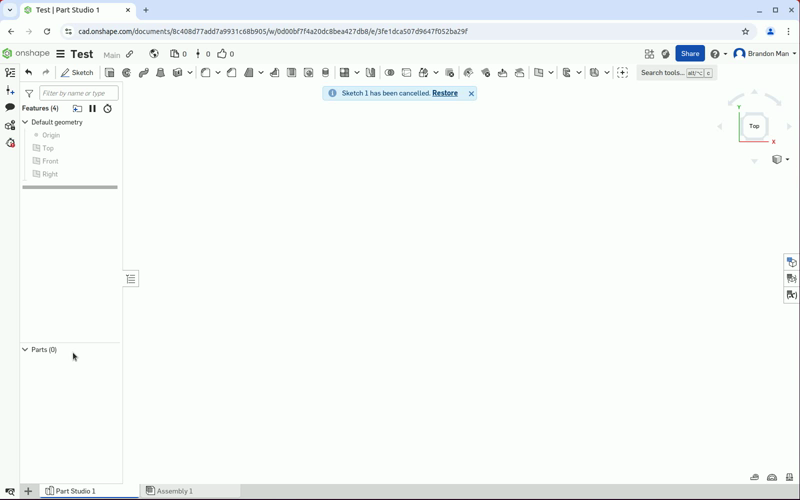
key_down(shift)
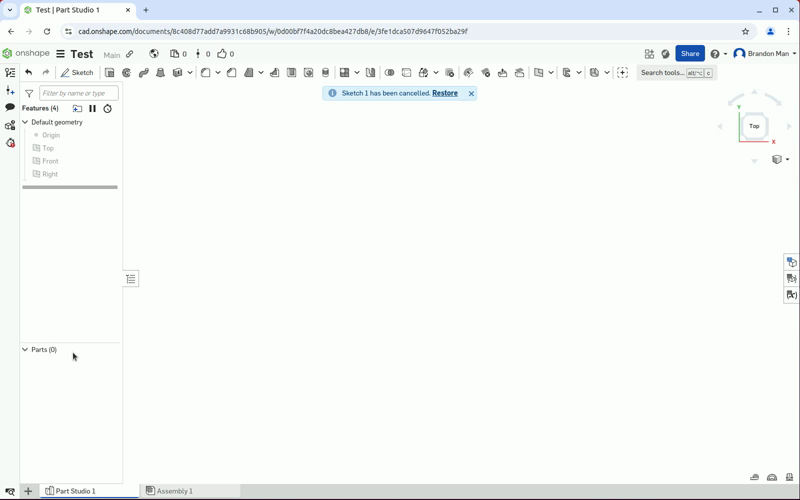
key(up)
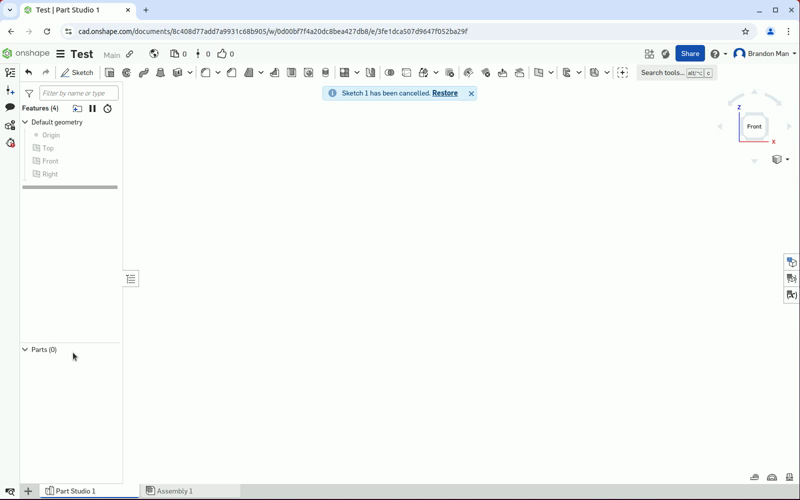
key_up(shift)
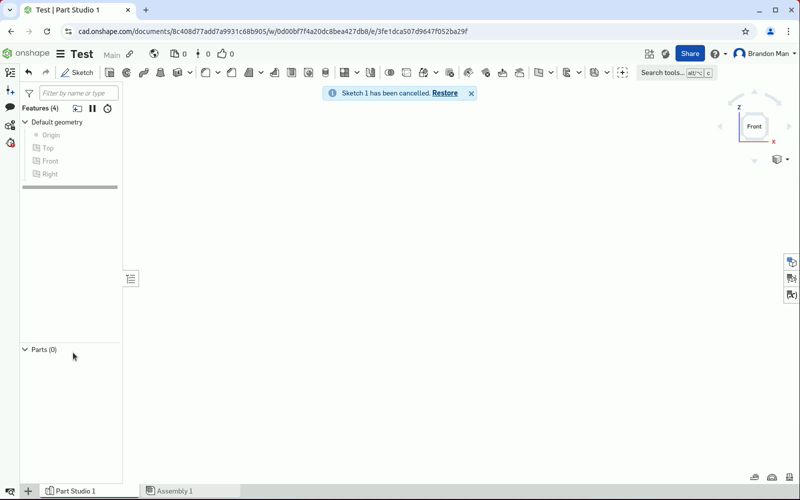
mouse_move(73, 352)
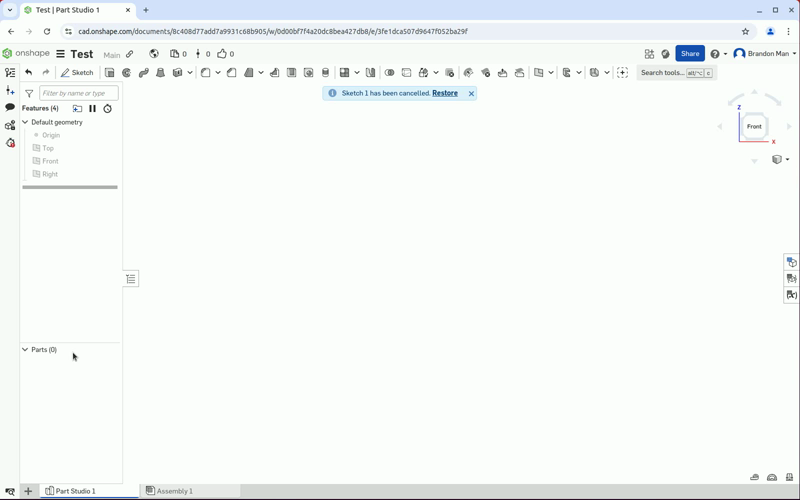
key(shift+y)
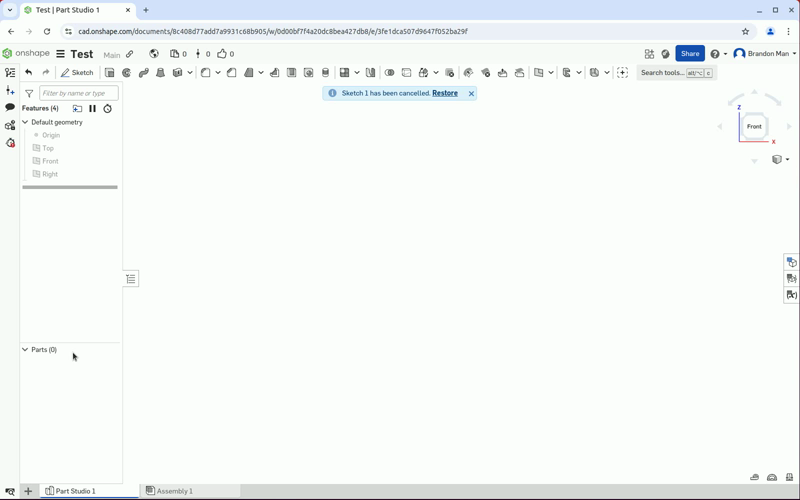
key(shift+s)
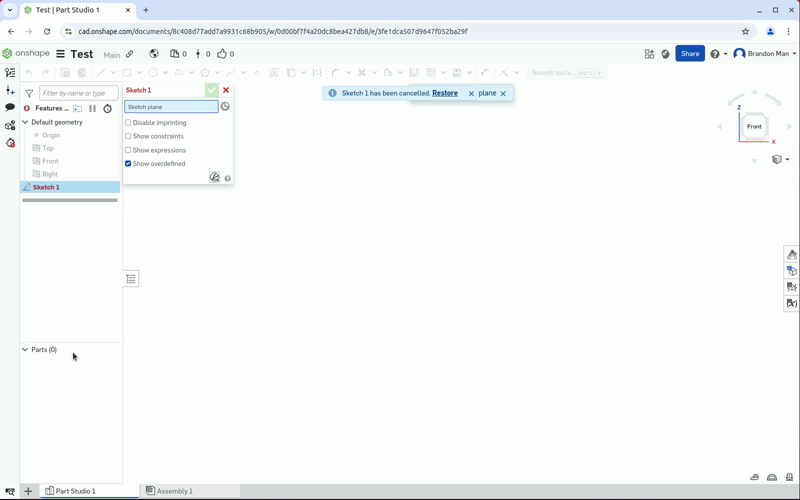
mouse_move(73, 163)
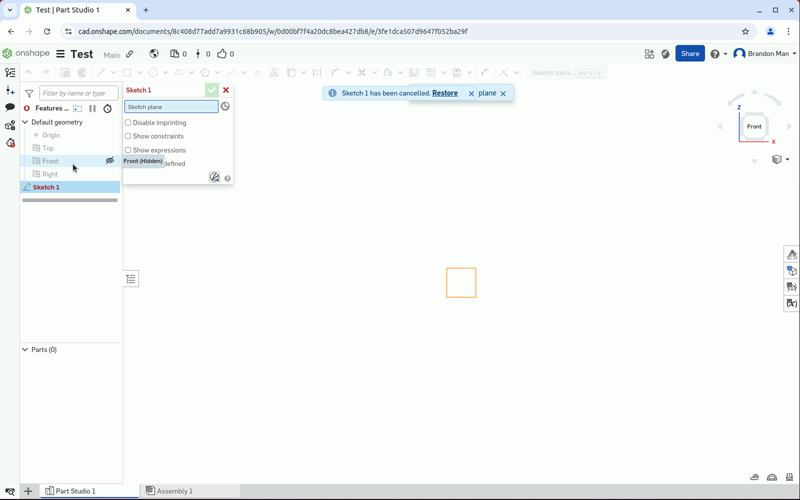
click(73, 163)
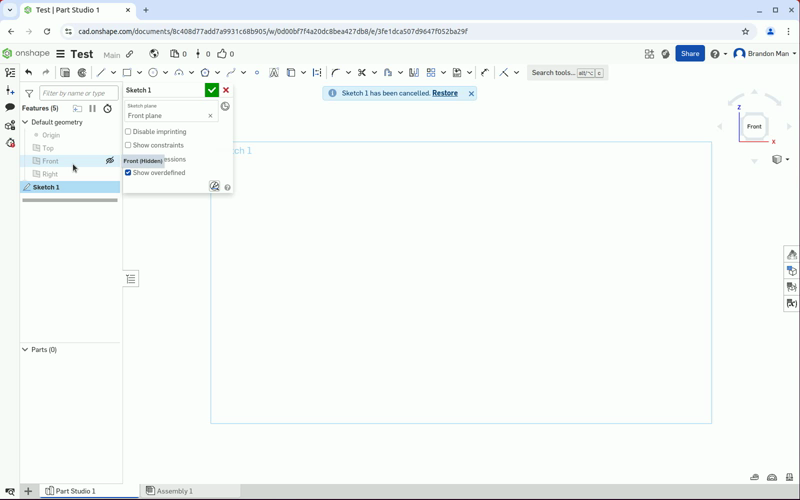
mouse_move(73, 352)
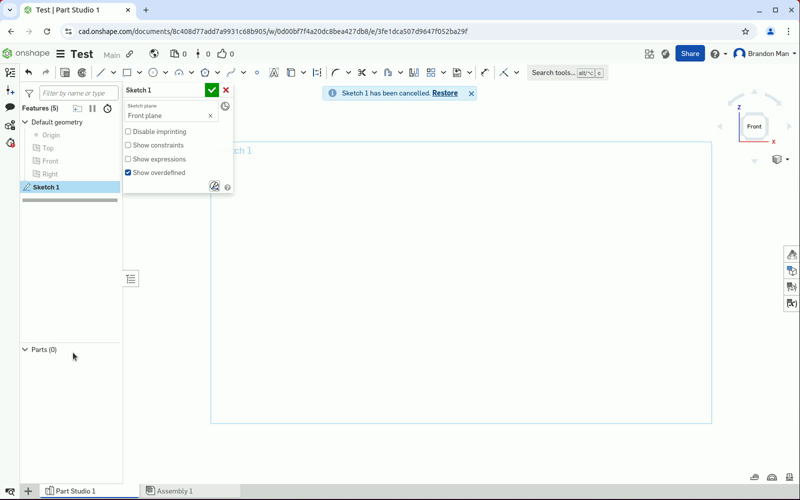
key(y)
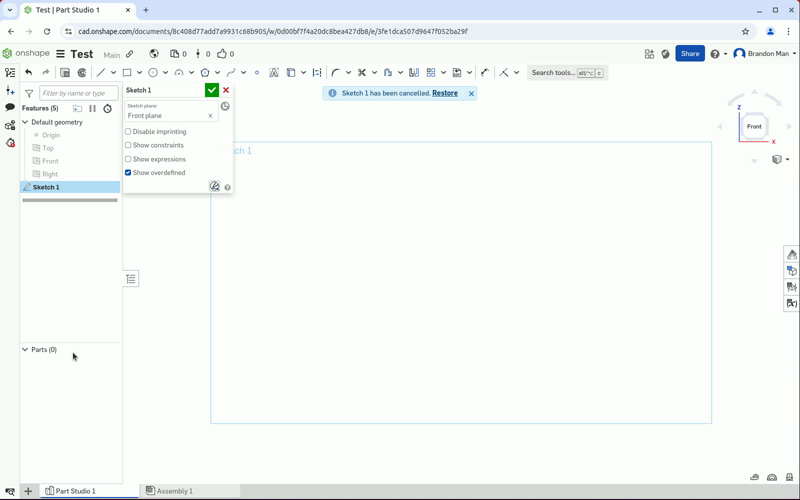
key(l)
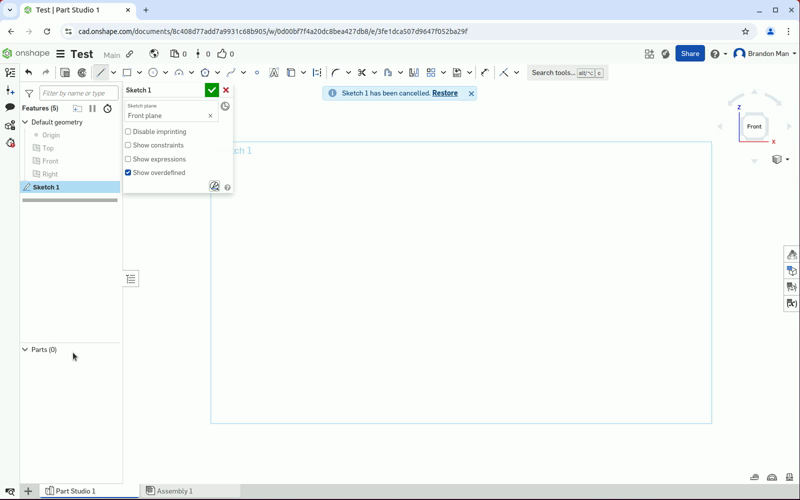
key_down(shift)
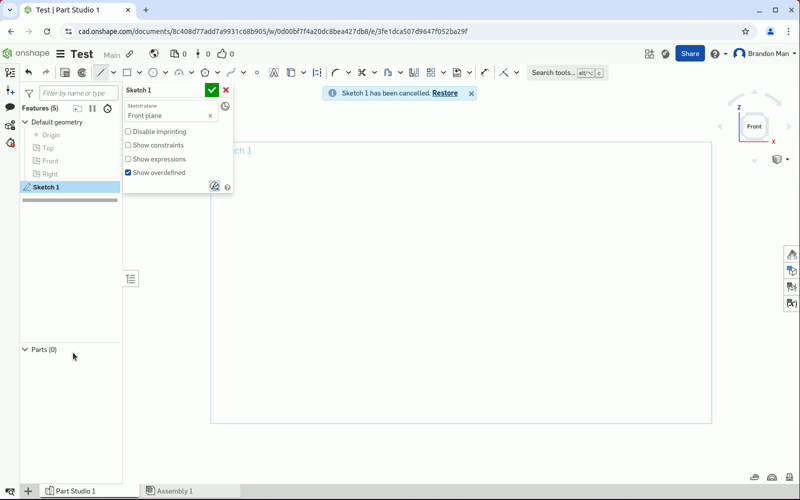
mouse_move(463, 281)
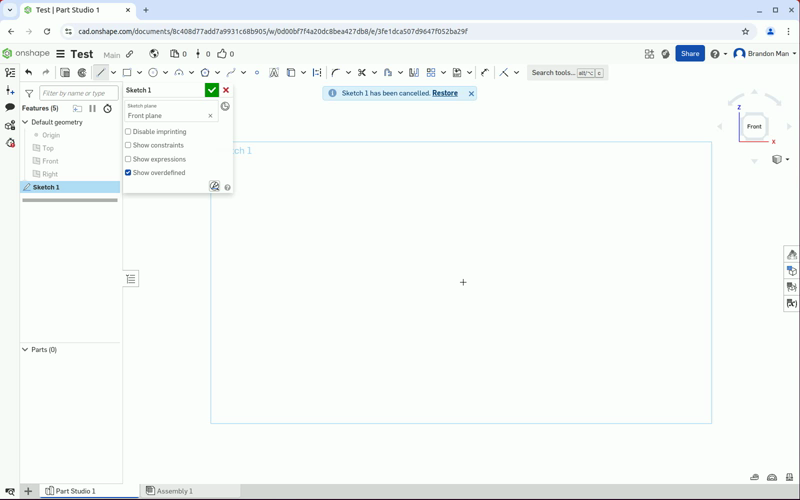
click(463, 281)
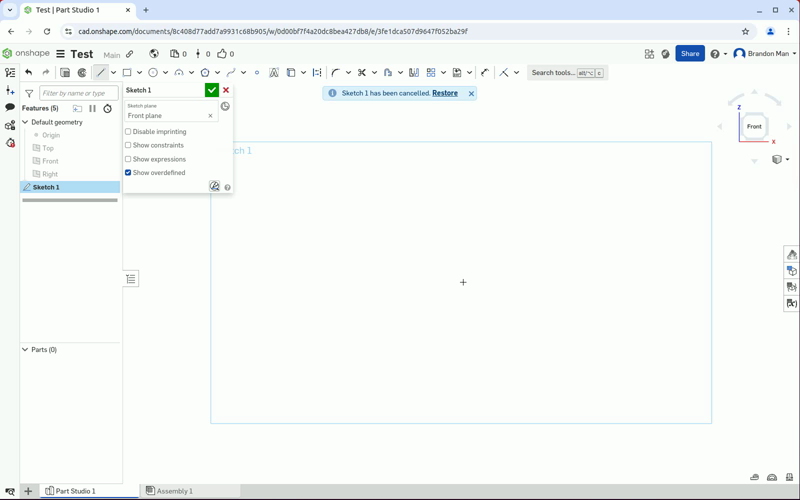
key_up(shift)
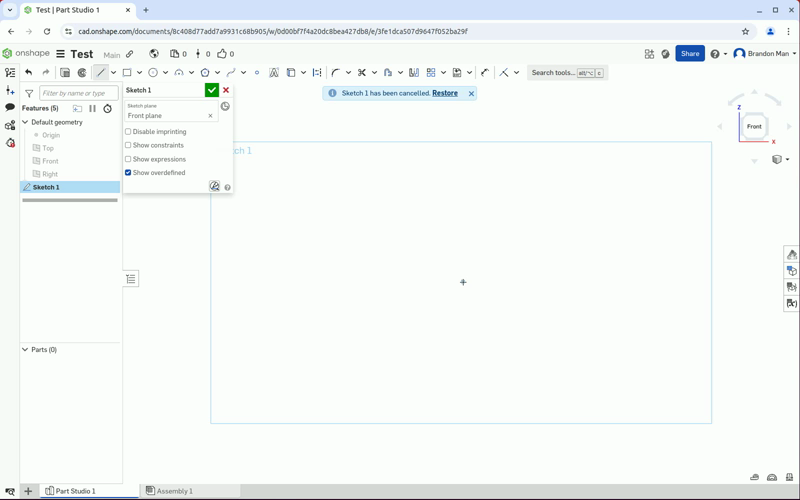
key_down(shift)
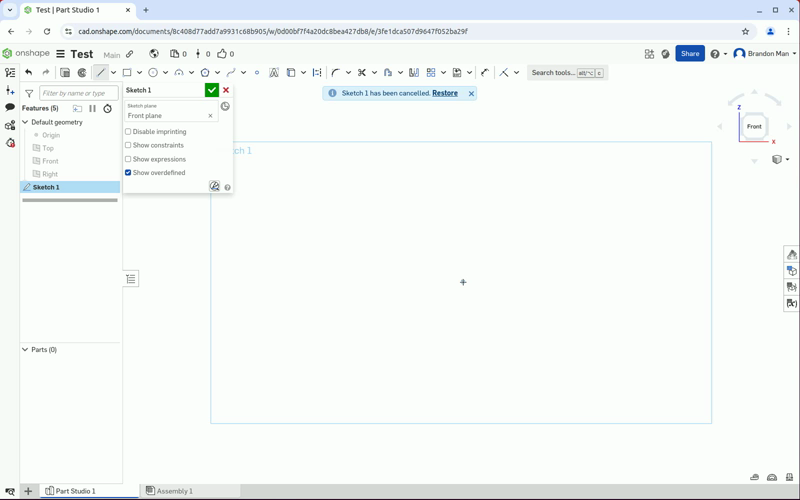
mouse_move(493, 281)
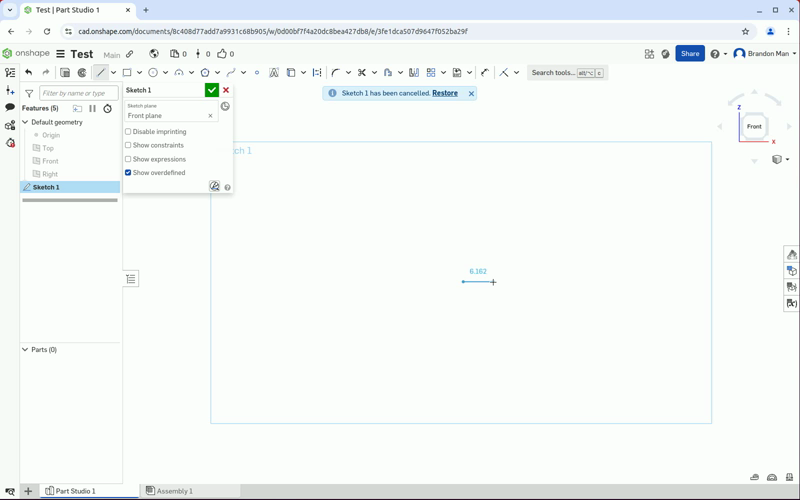
mouse_move(464, 282)
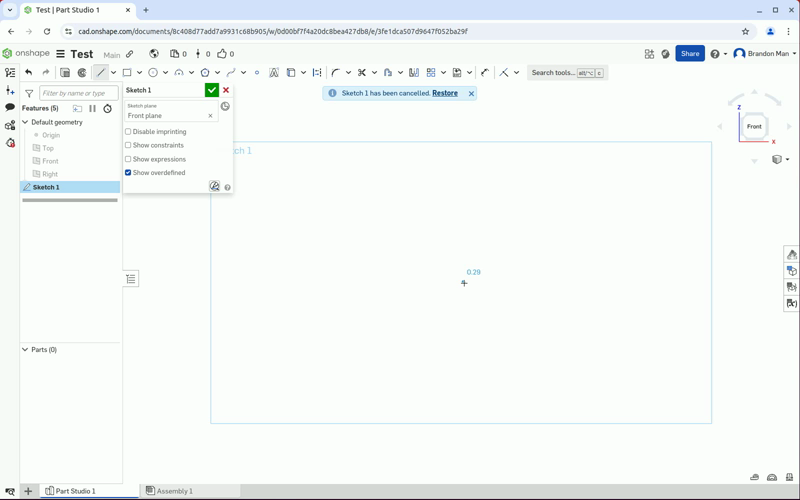
scroll(6)
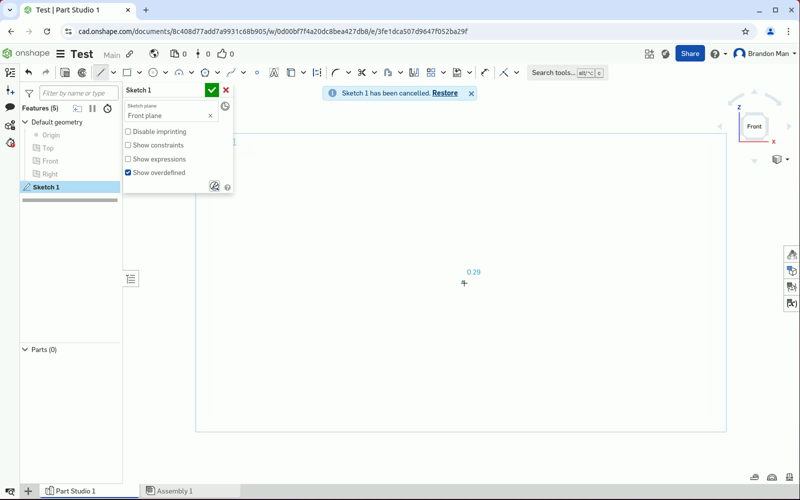
scroll(6)
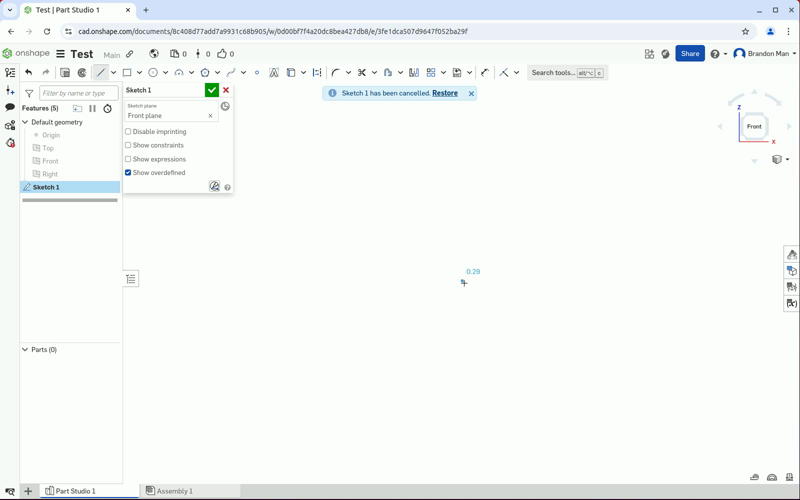
scroll(6)
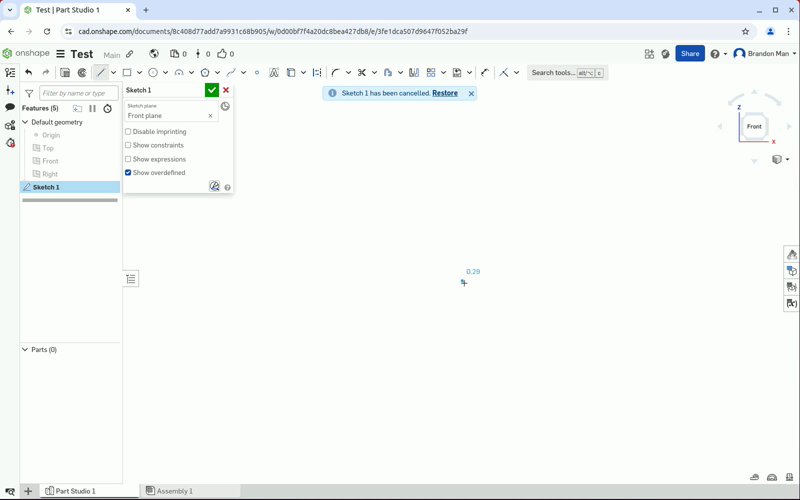
scroll(6)
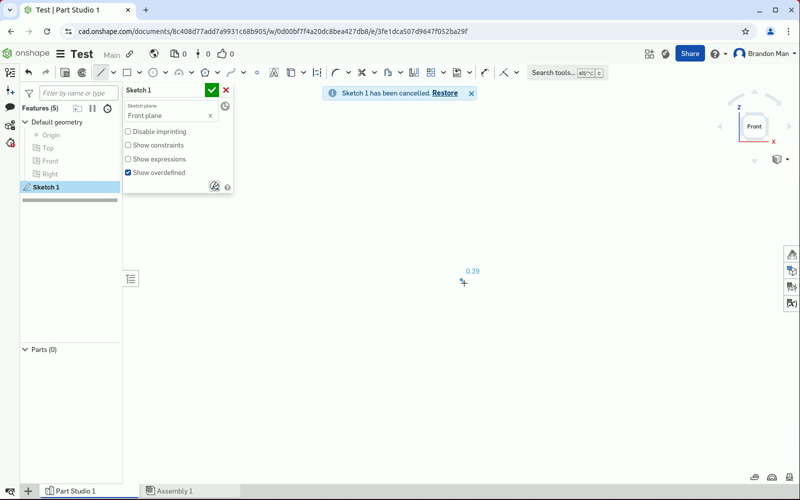
scroll(6)
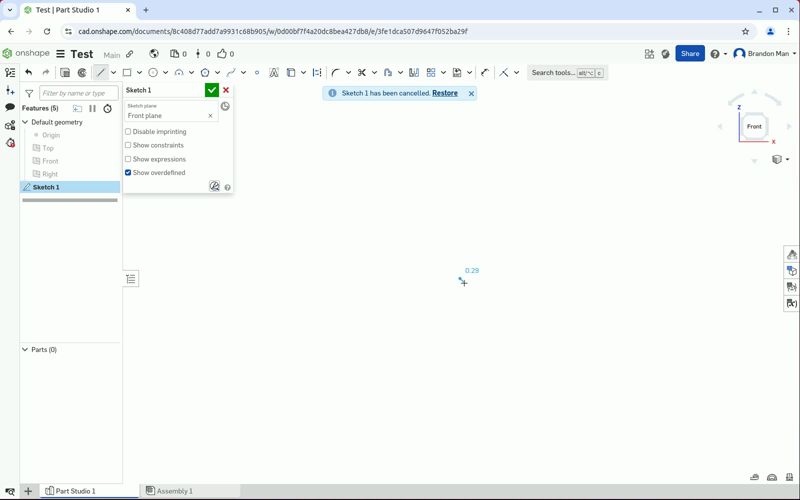
scroll(6)
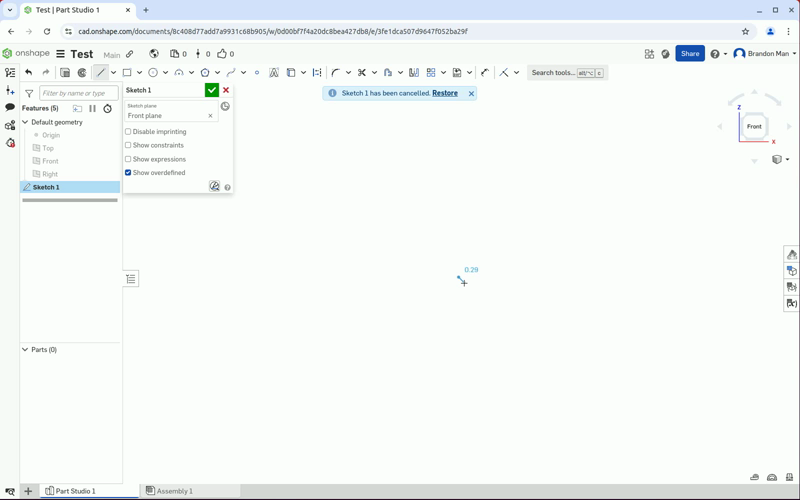
scroll(6)
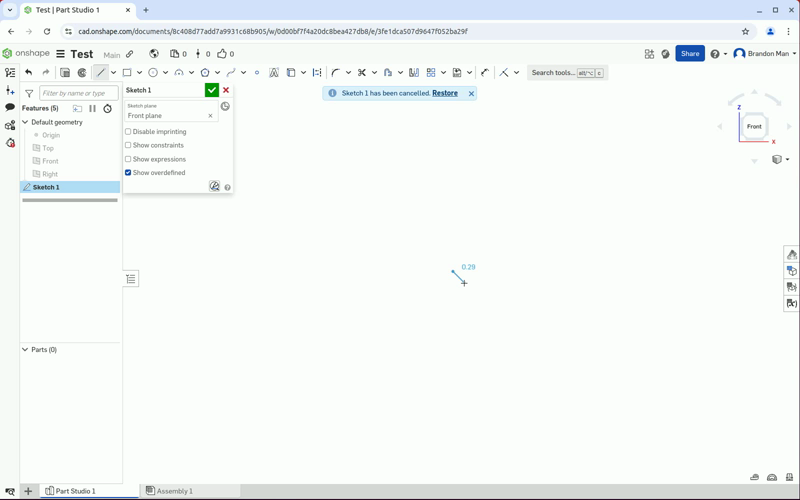
click(464, 282)
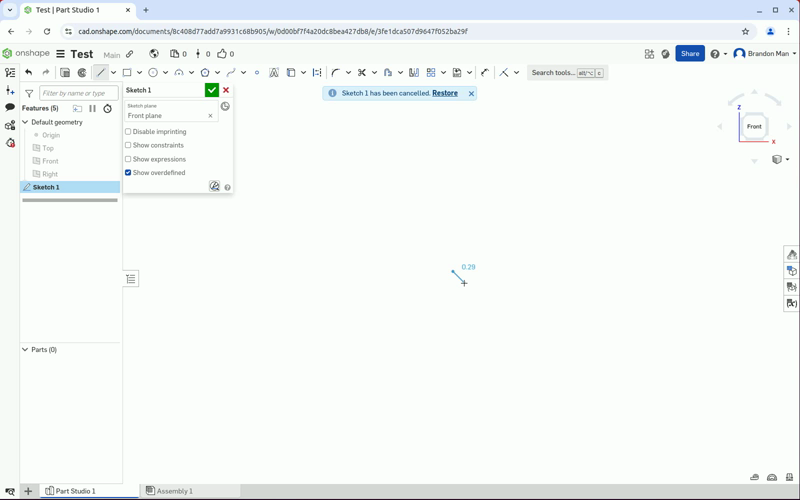
scroll(-6)
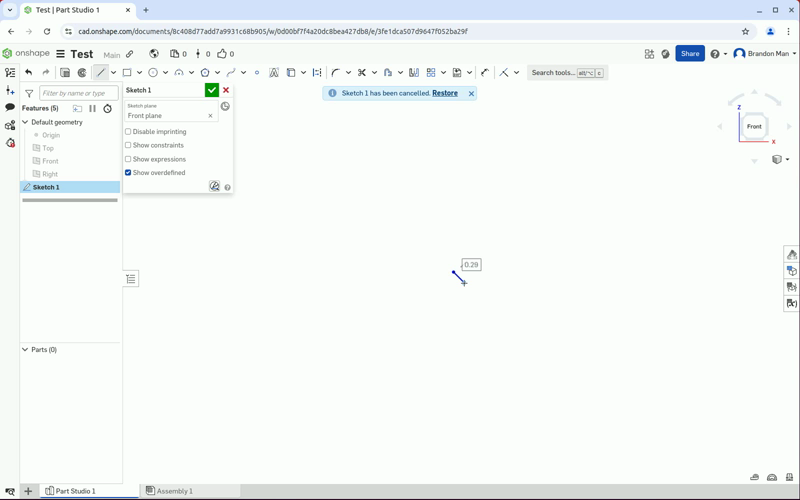
scroll(-6)
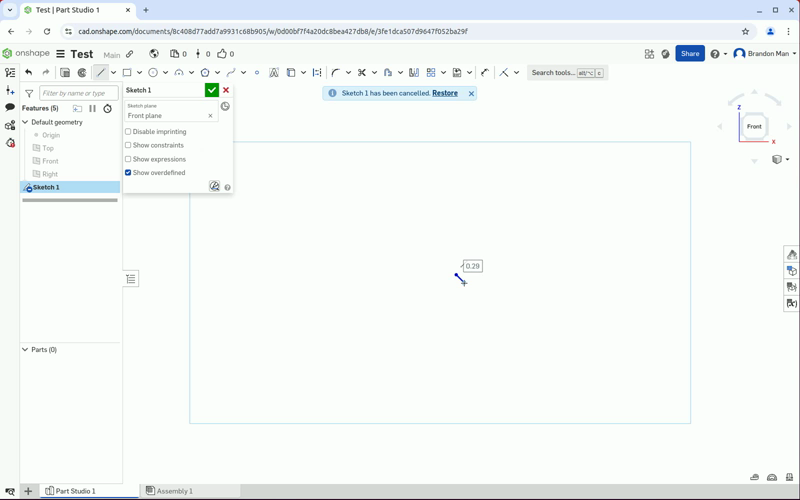
scroll(-6)
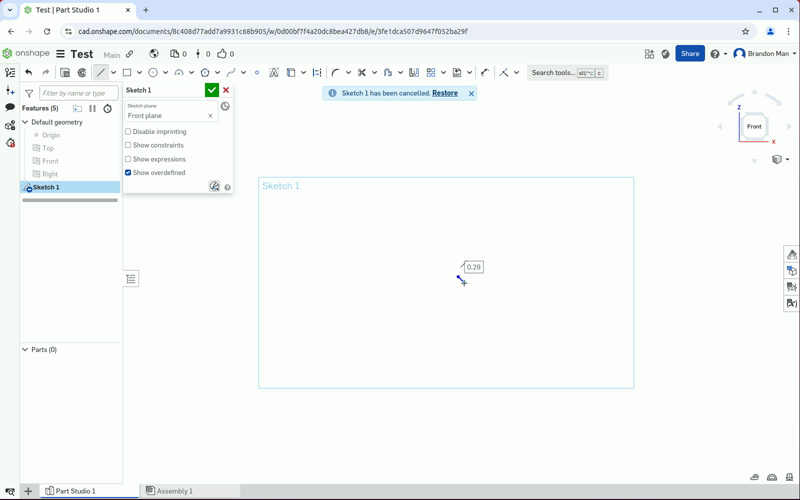
scroll(-6)
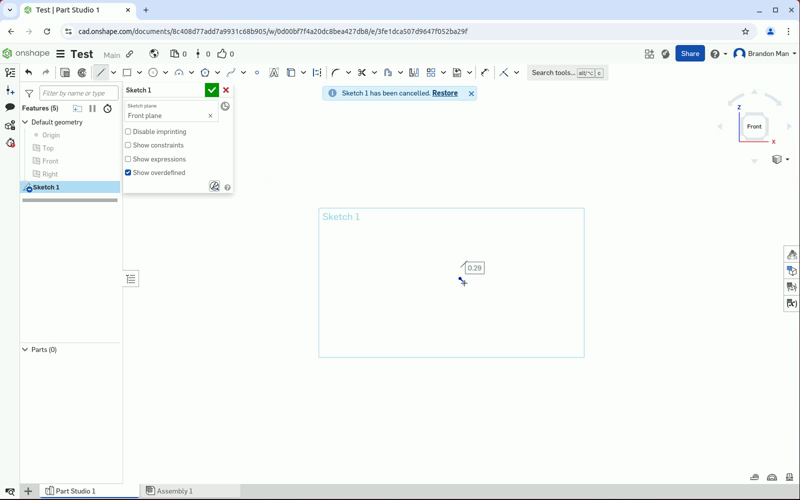
scroll(-6)
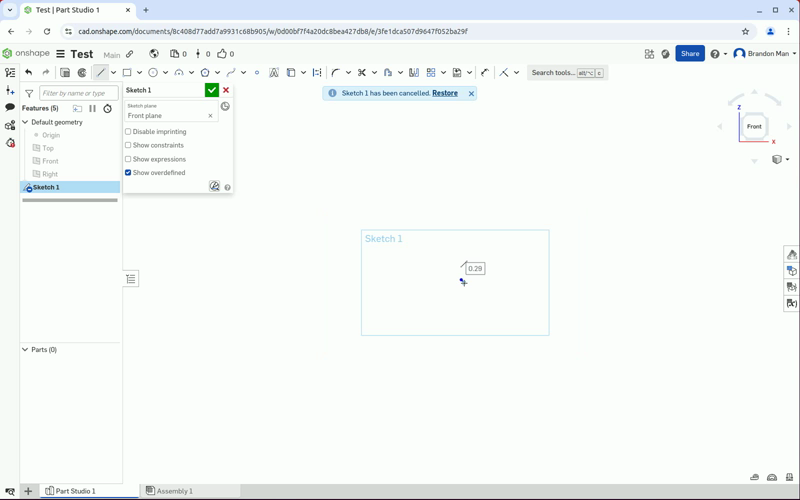
scroll(-6)
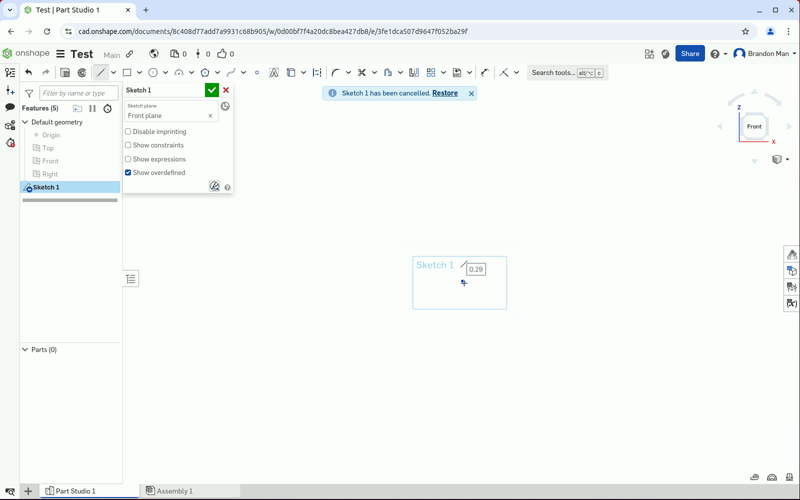
scroll(-6)
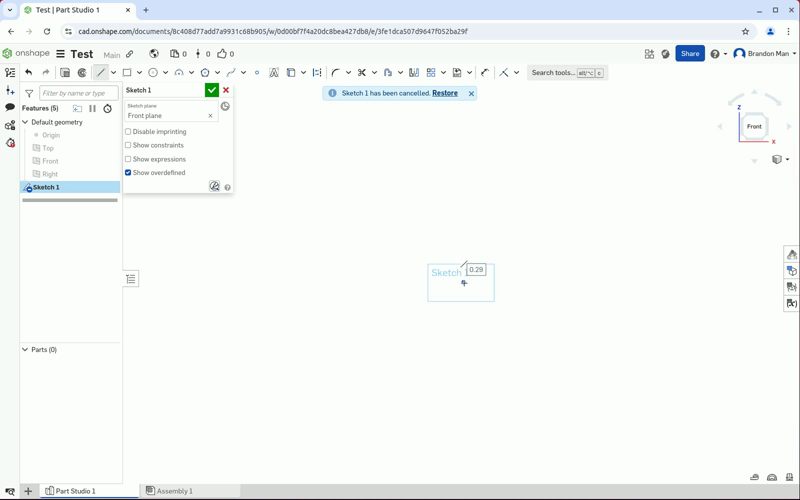
key_up(shift)
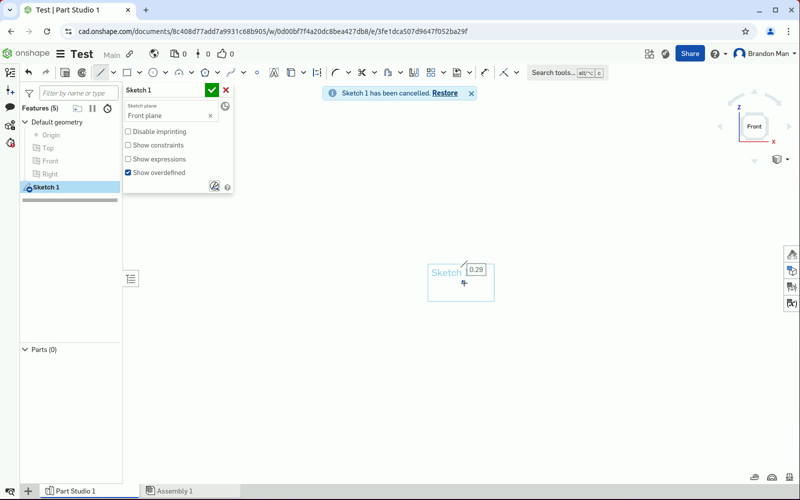
key_down(shift)
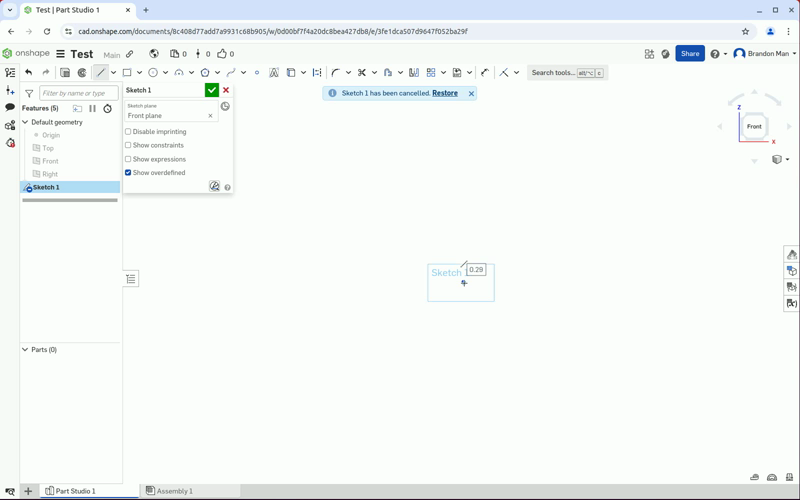
mouse_move(573, 198)
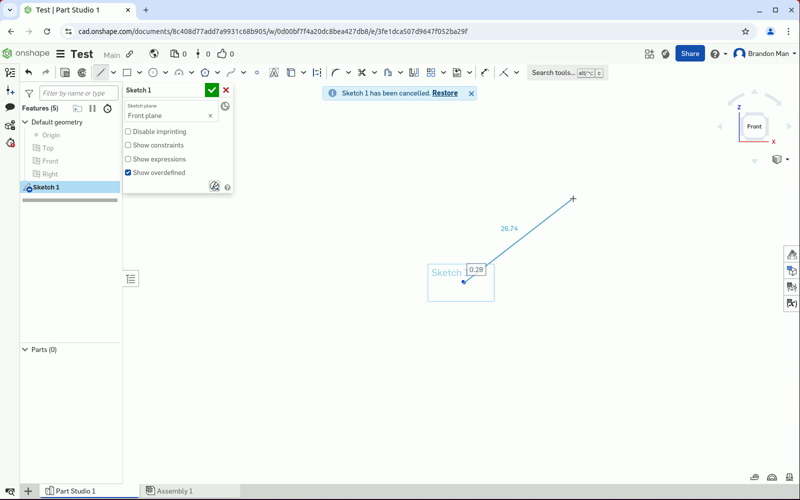
click(573, 198)
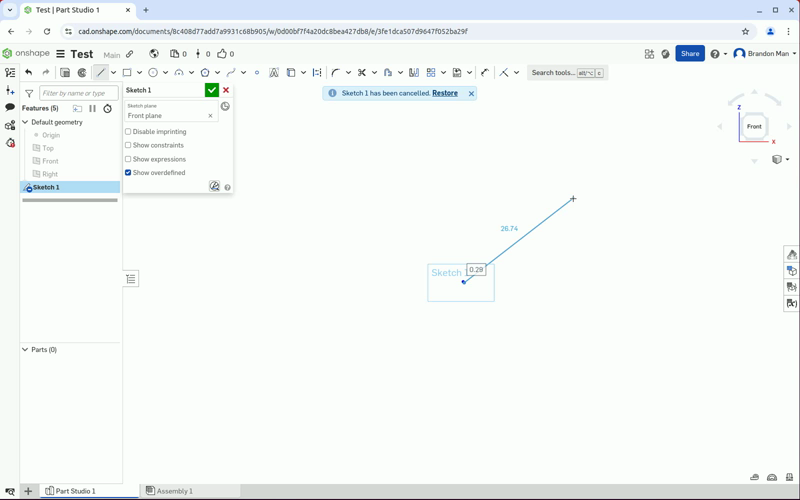
key_up(shift)
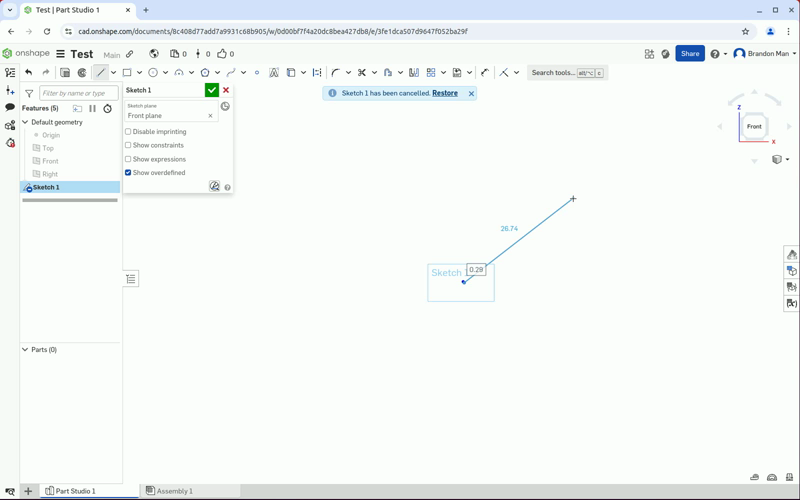
key_down(shift)
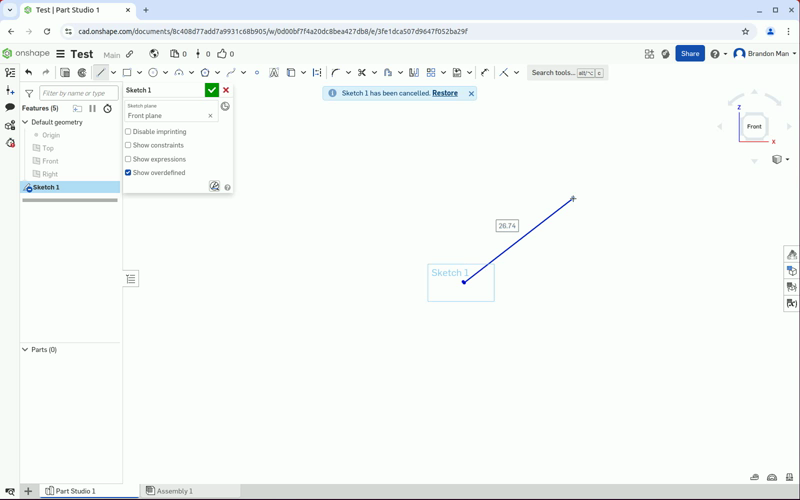
mouse_move(589, 198)
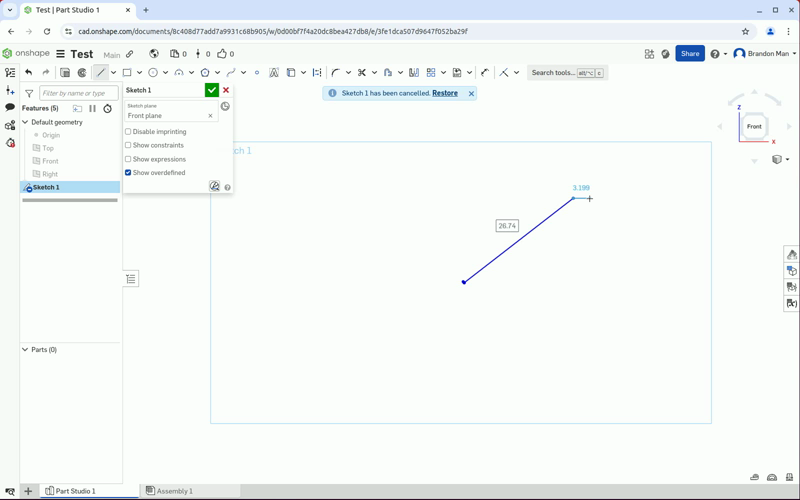
mouse_move(572, 197)
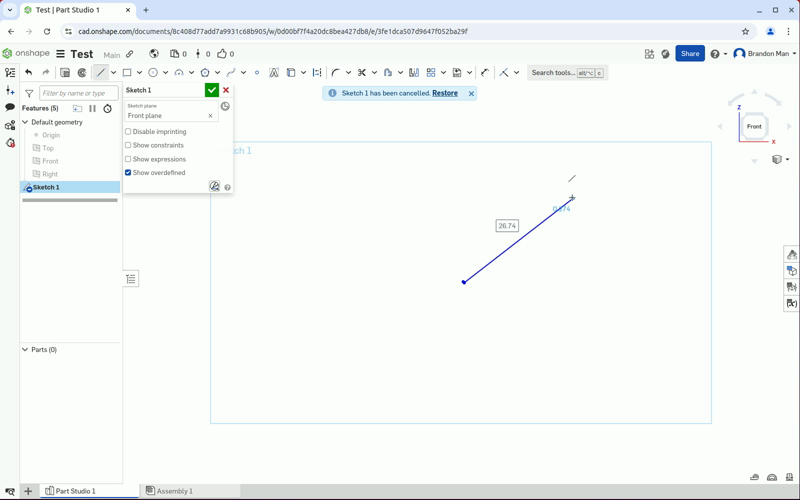
scroll(6)
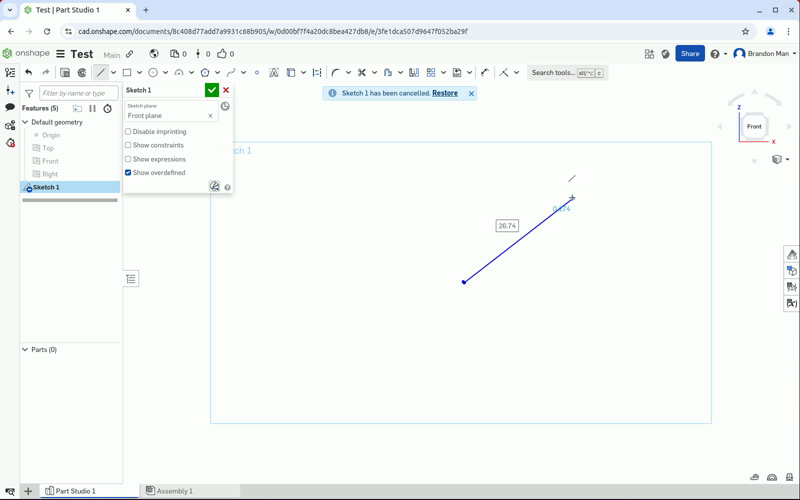
scroll(6)
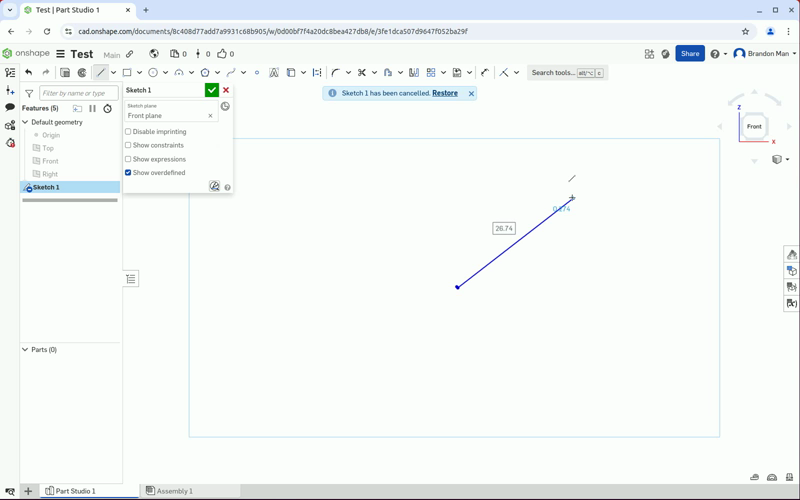
scroll(6)
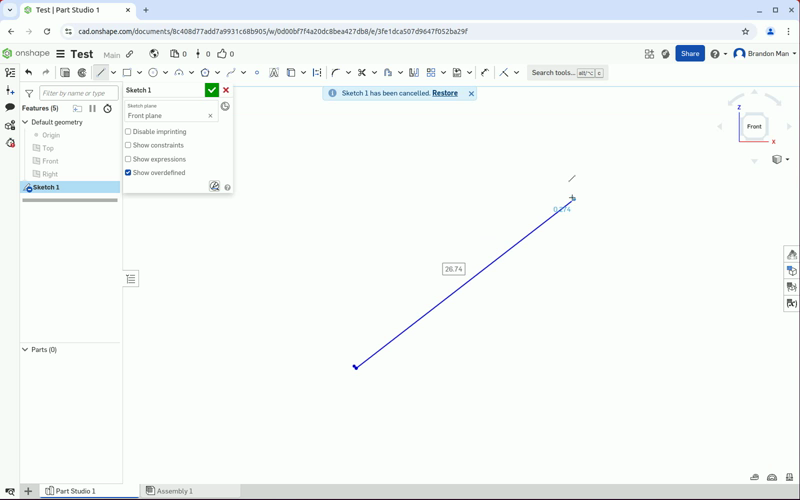
scroll(6)
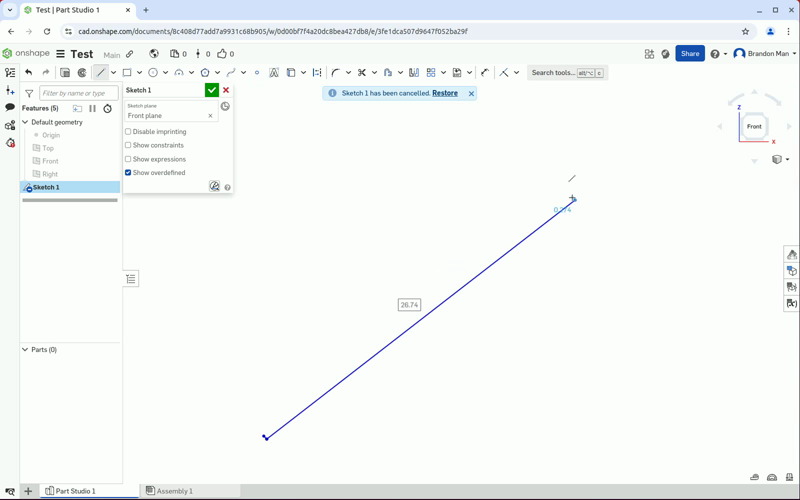
scroll(6)
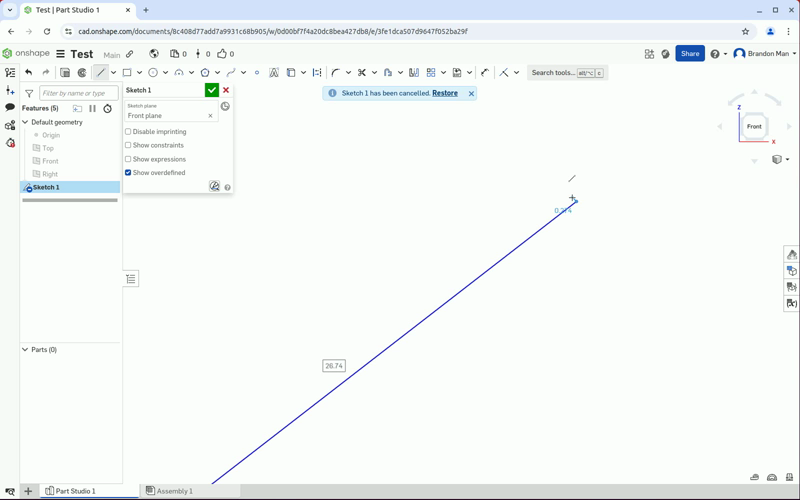
scroll(6)
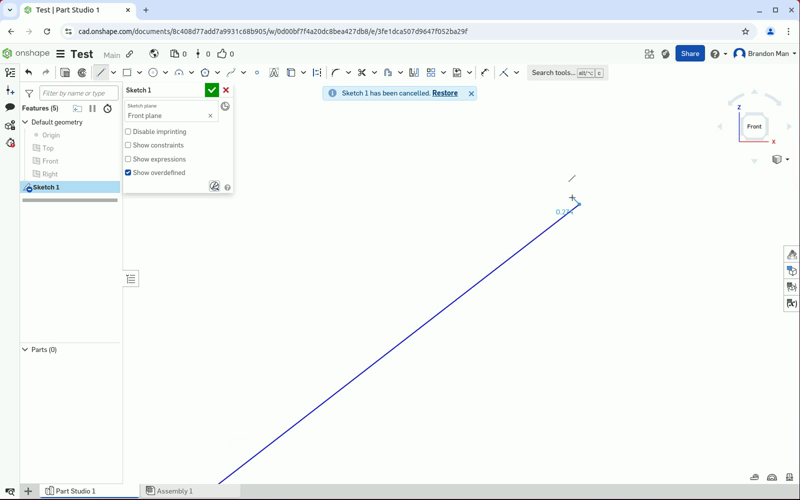
scroll(6)
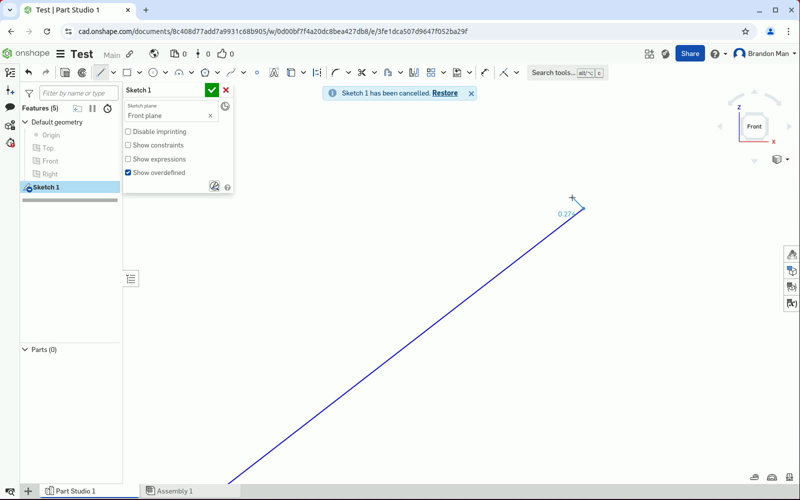
click(572, 197)
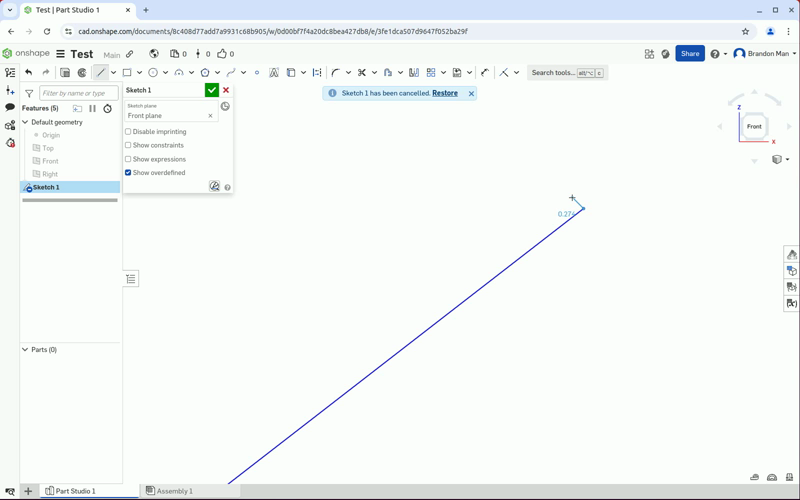
scroll(-6)
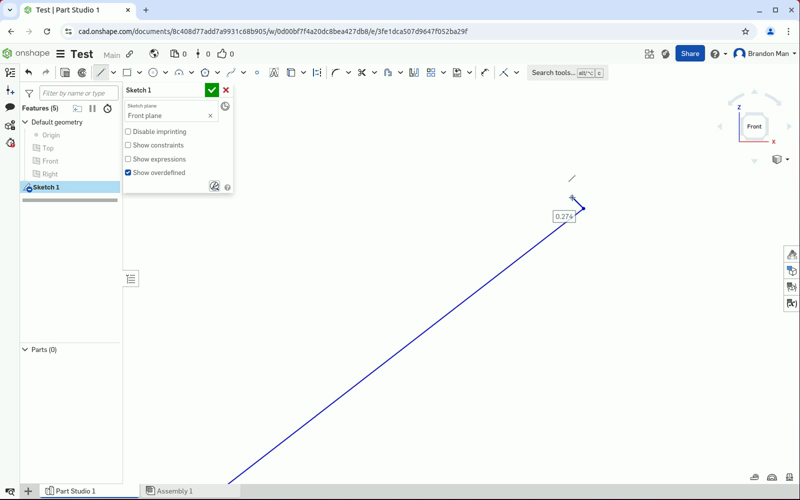
scroll(-6)
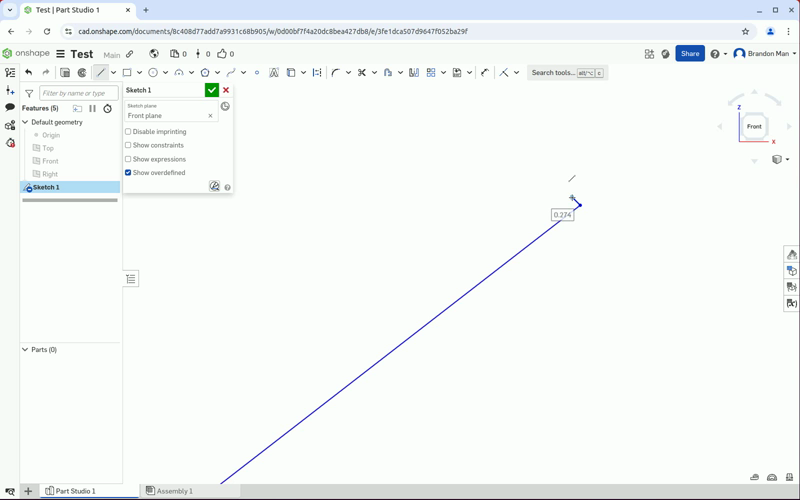
scroll(-6)
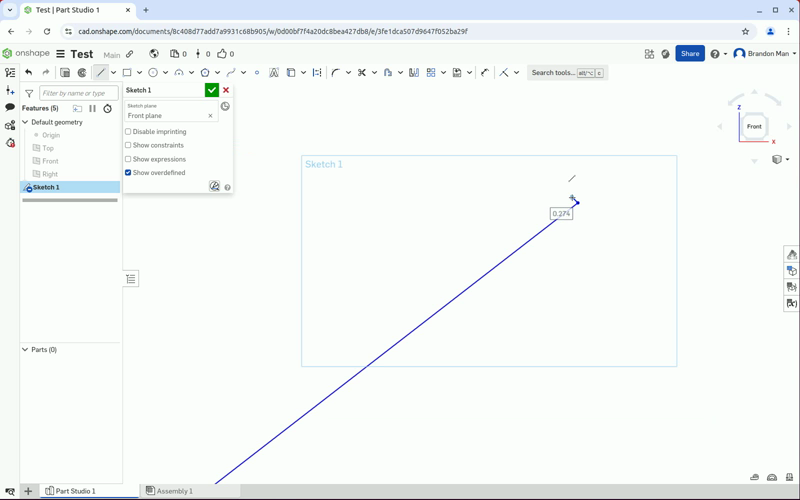
scroll(-6)
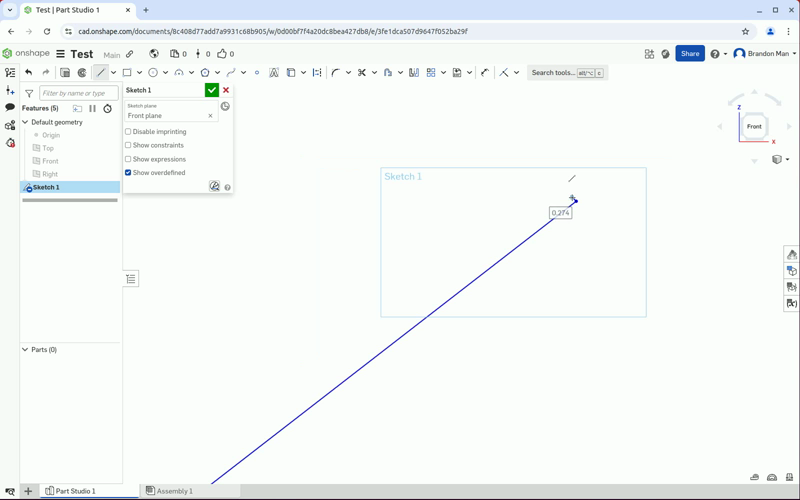
scroll(-6)
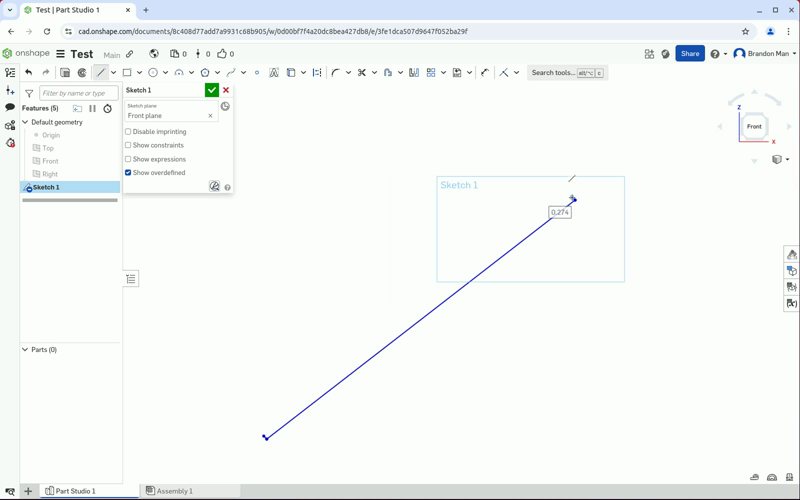
scroll(-6)
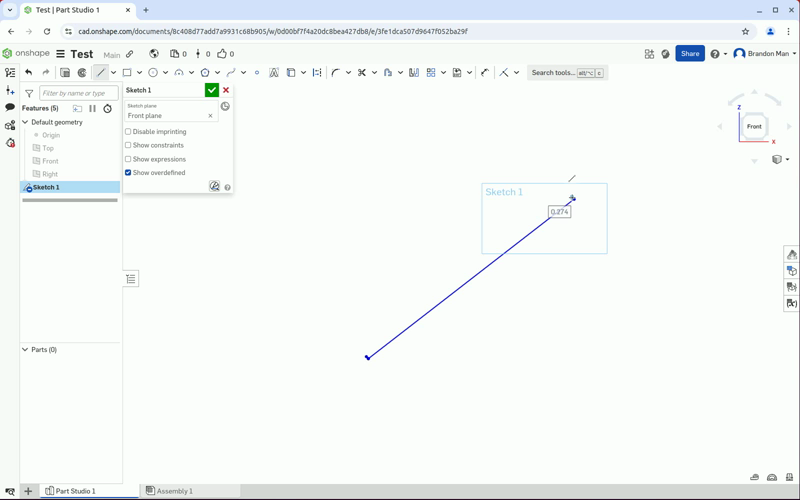
scroll(-6)
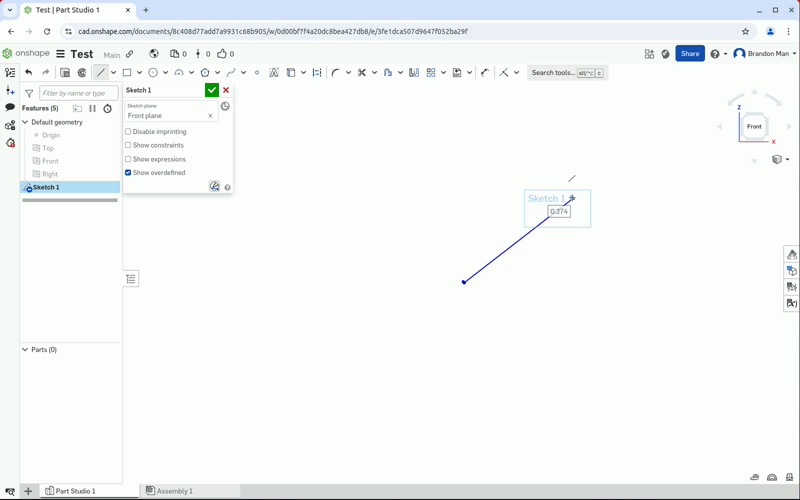
key_up(shift)
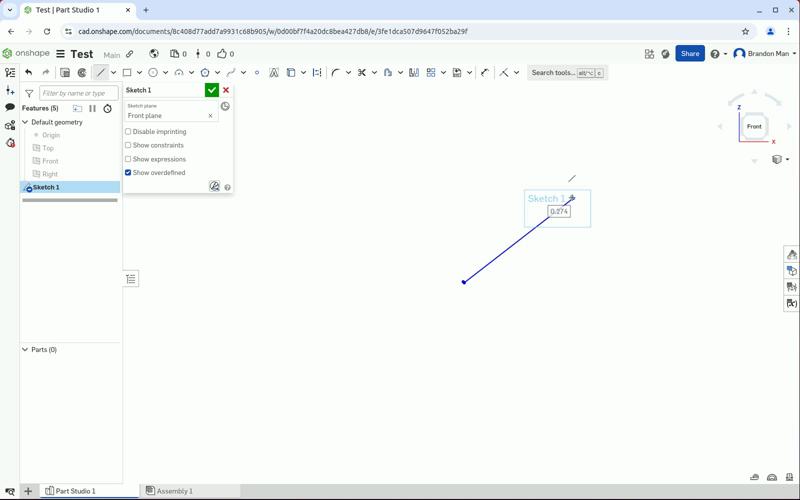
key_down(shift)
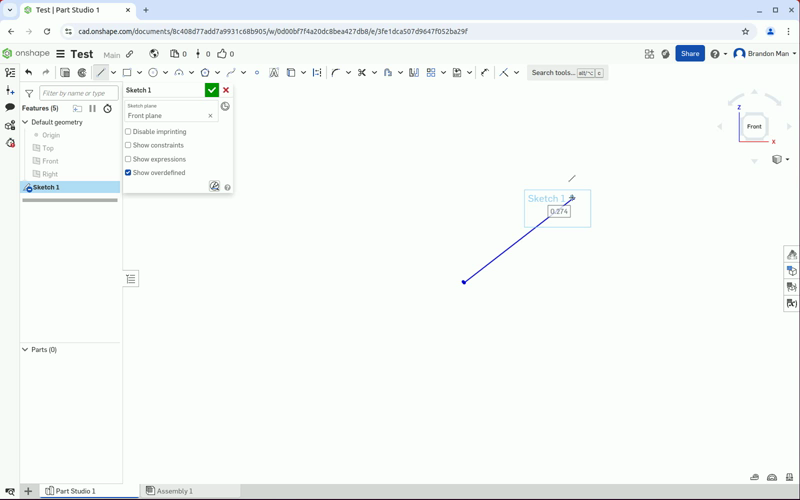
mouse_move(589, 197)
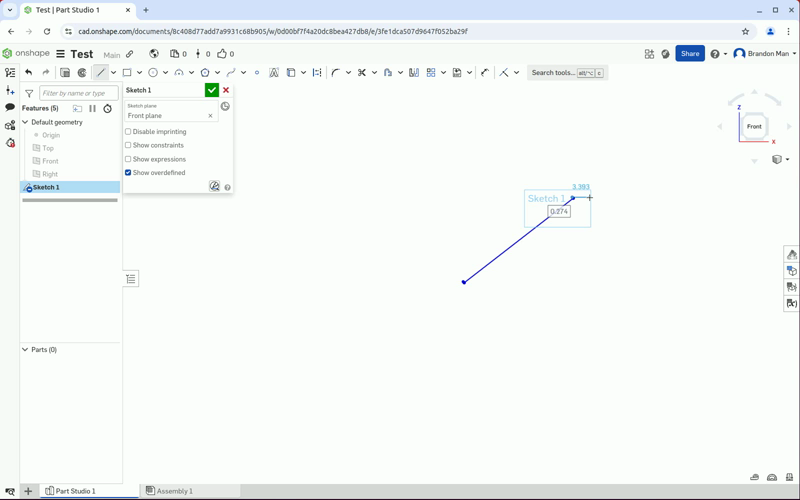
mouse_move(570, 198)
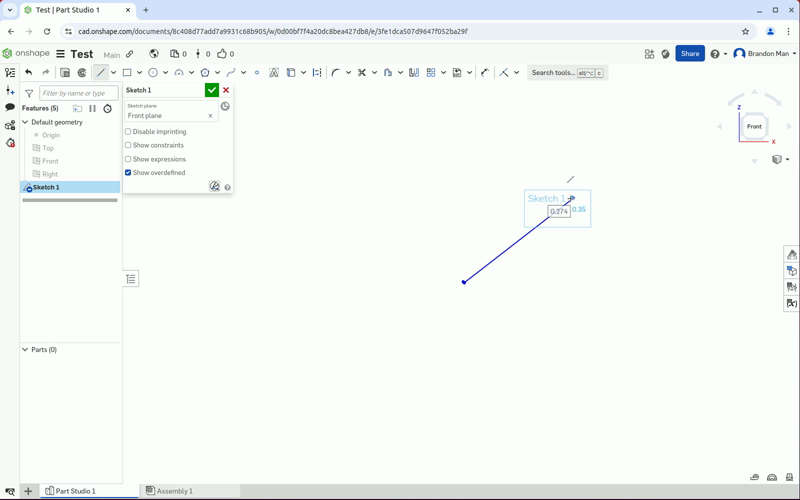
scroll(6)
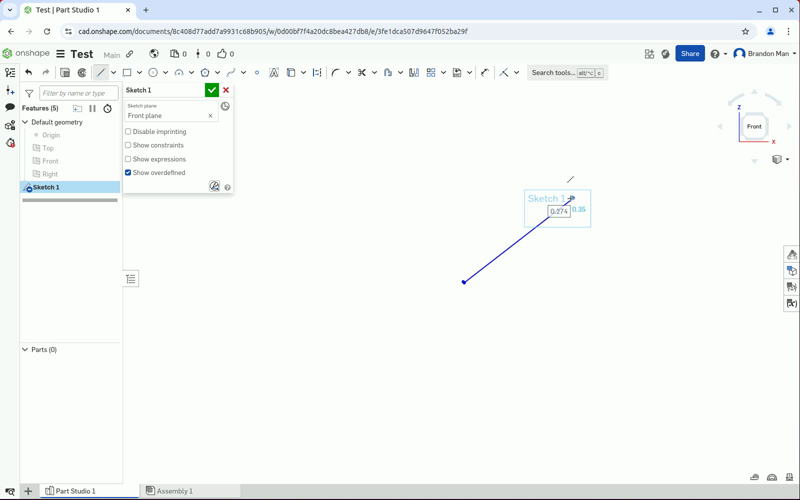
scroll(6)
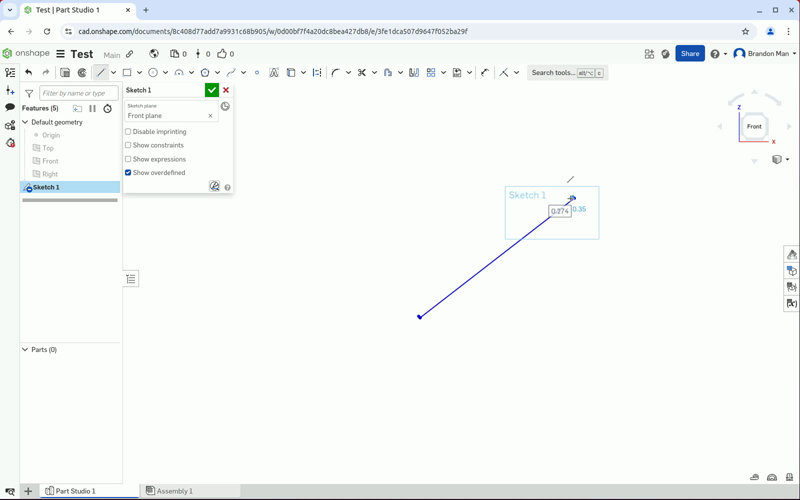
scroll(6)
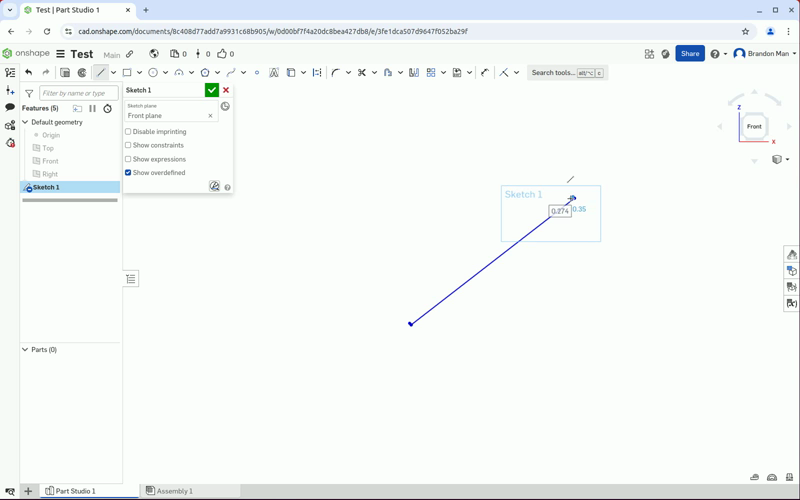
scroll(6)
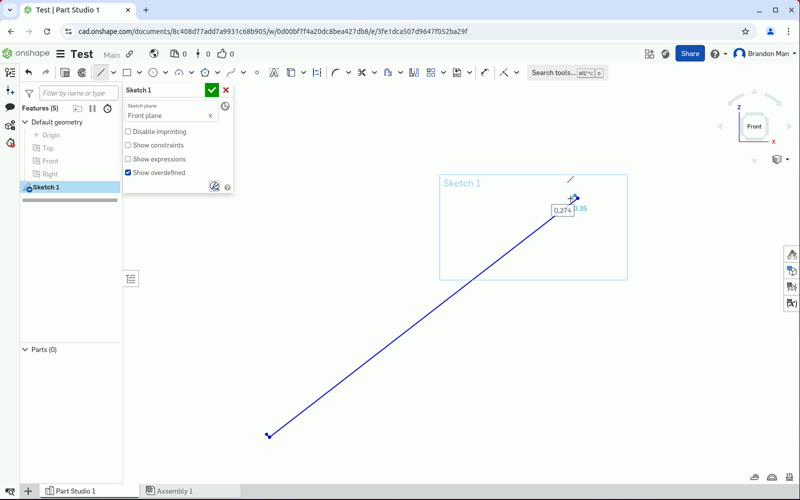
scroll(6)
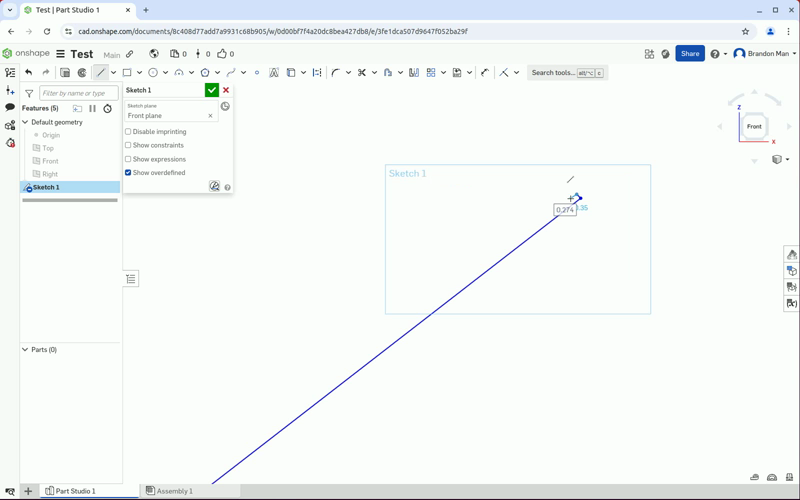
scroll(6)
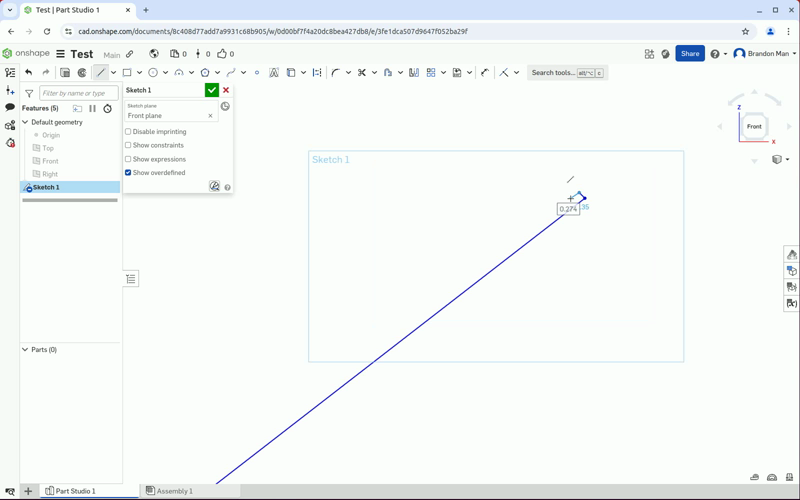
scroll(6)
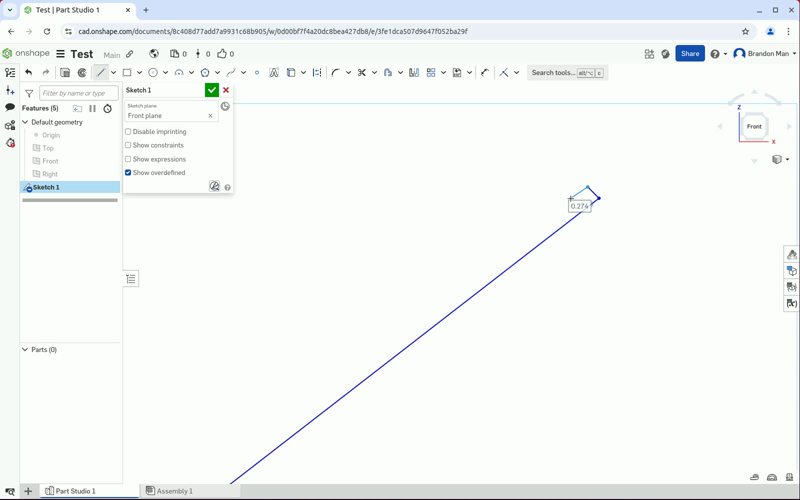
click(570, 198)
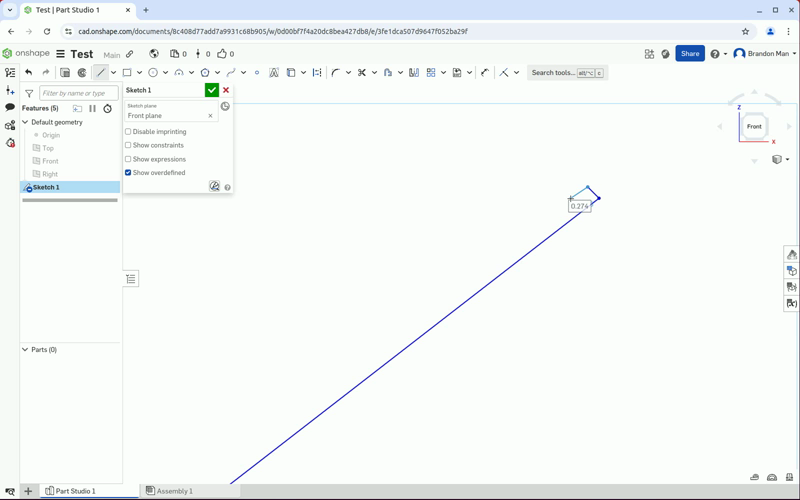
scroll(-6)
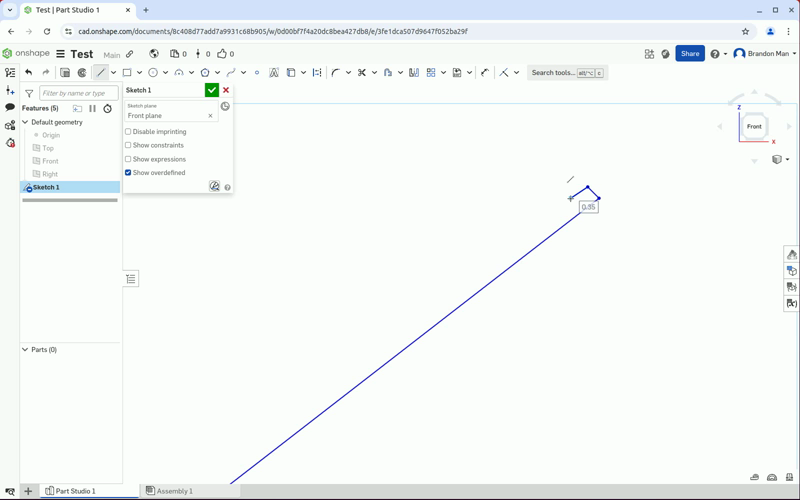
scroll(-6)
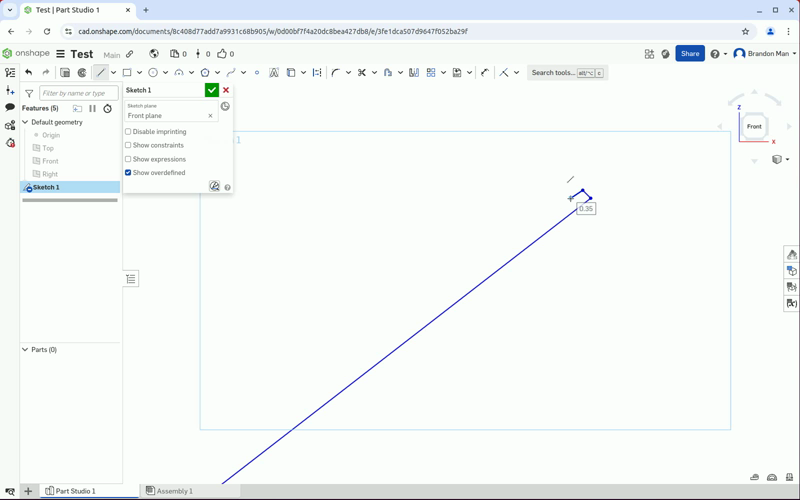
scroll(-6)
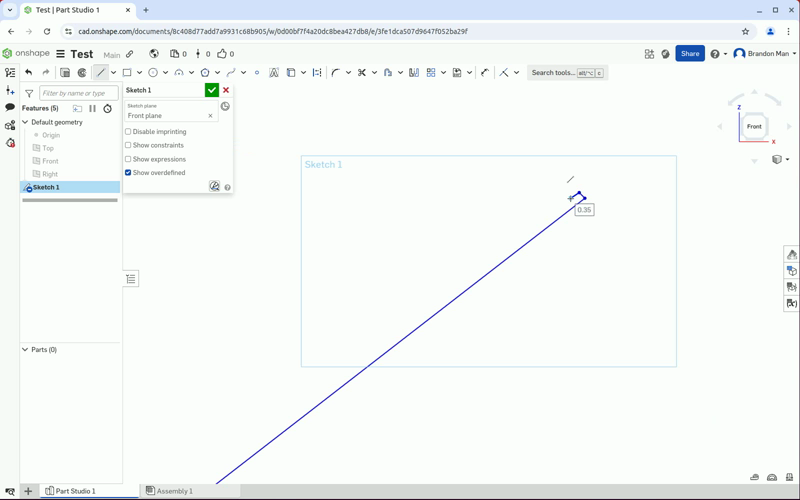
scroll(-6)
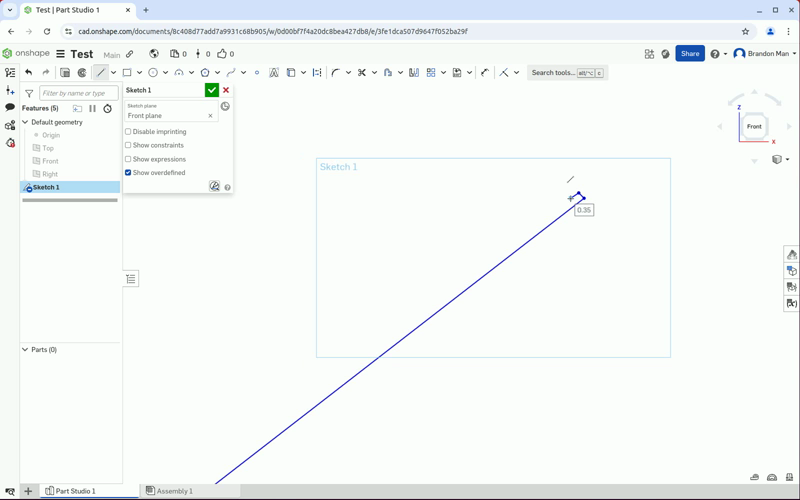
scroll(-6)
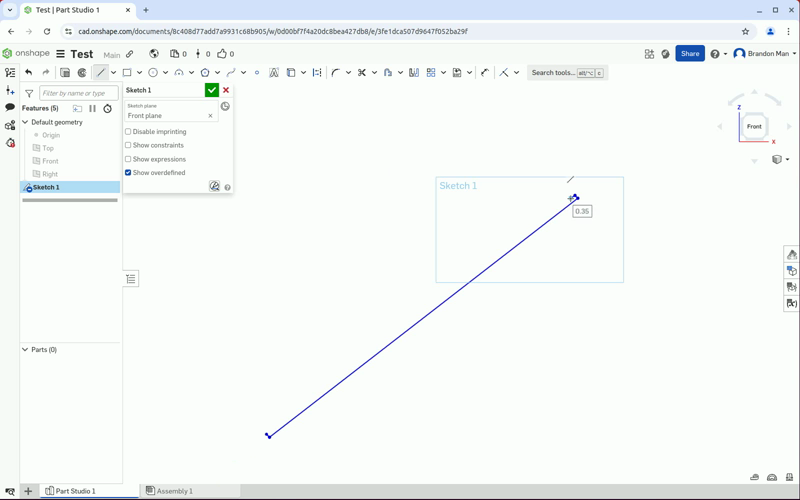
scroll(-6)
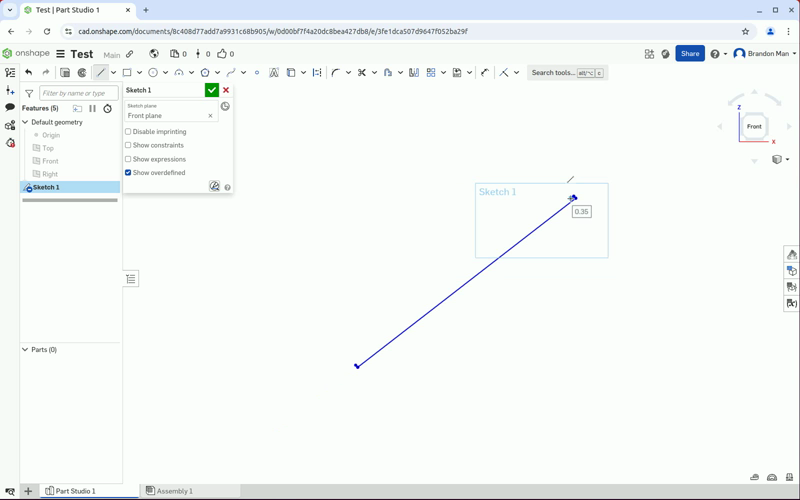
scroll(-6)
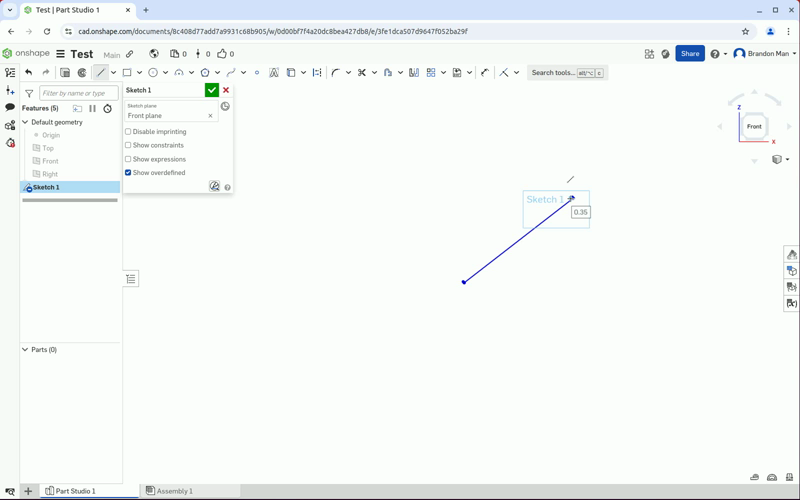
key_up(shift)
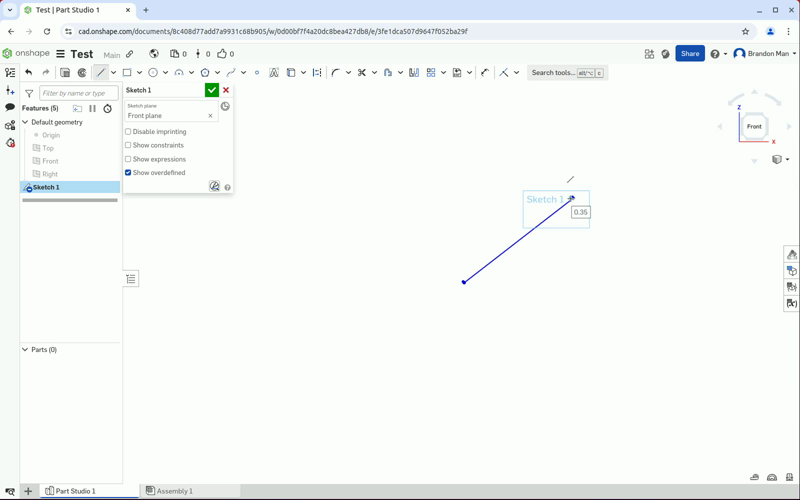
key_down(shift)
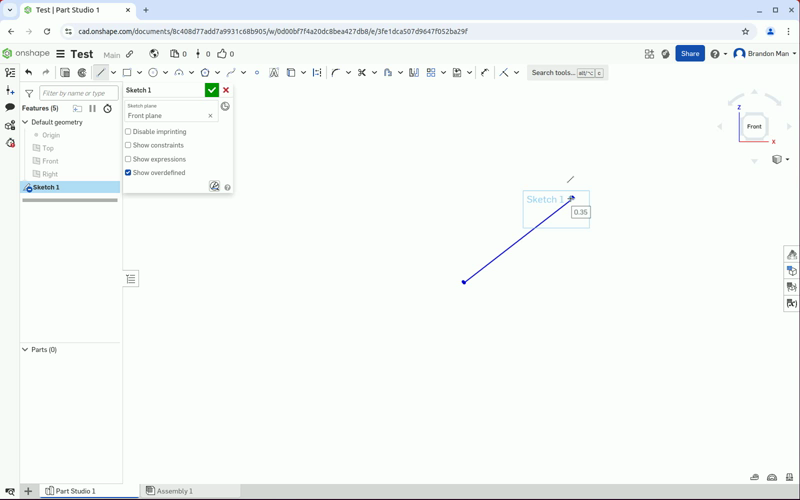
mouse_move(464, 280)
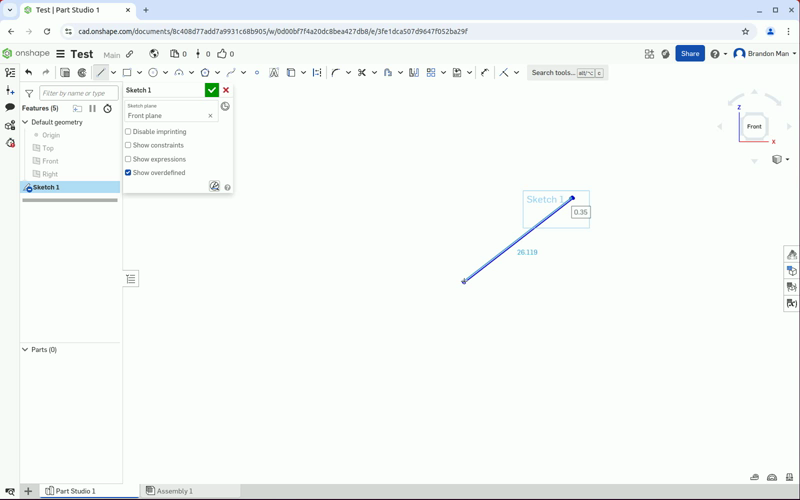
scroll(6)
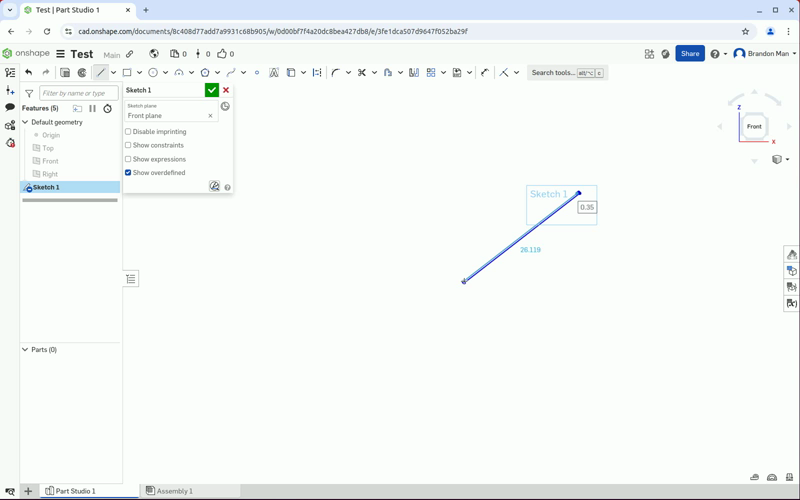
scroll(6)
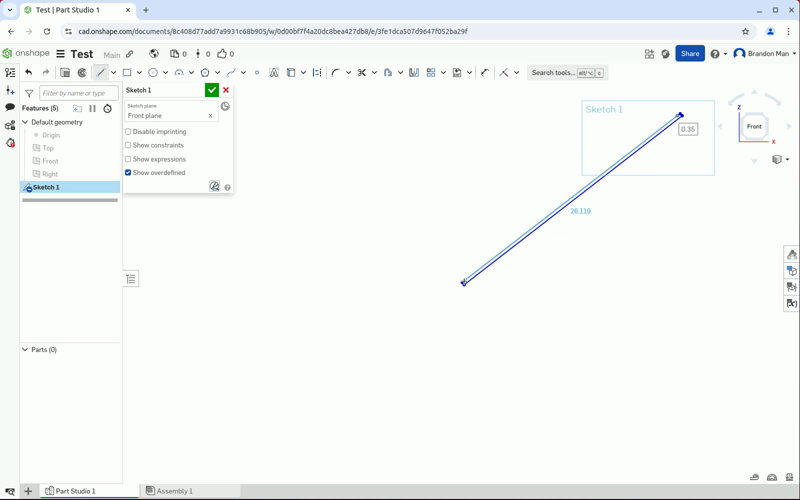
scroll(6)
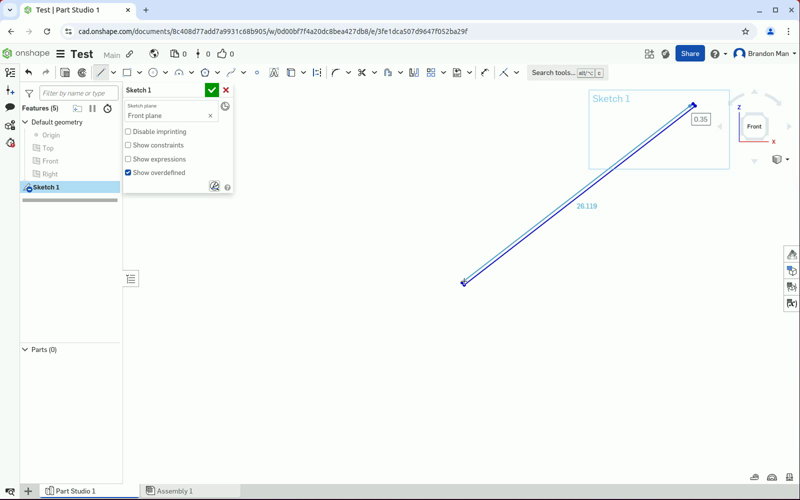
scroll(6)
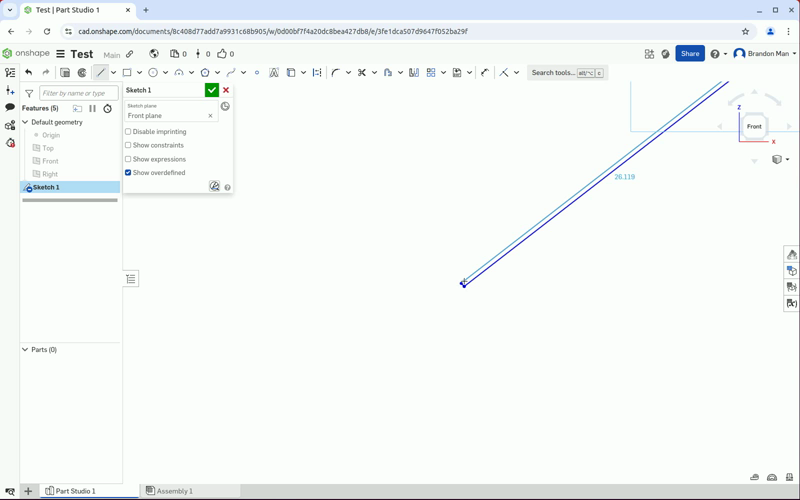
scroll(6)
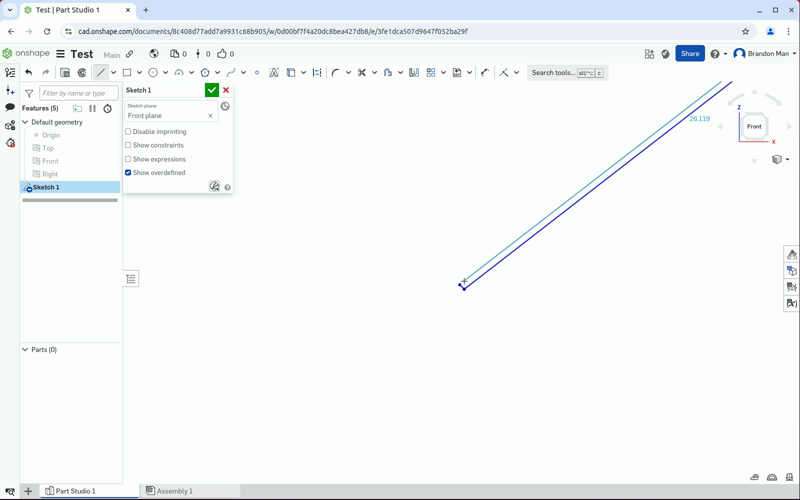
scroll(6)
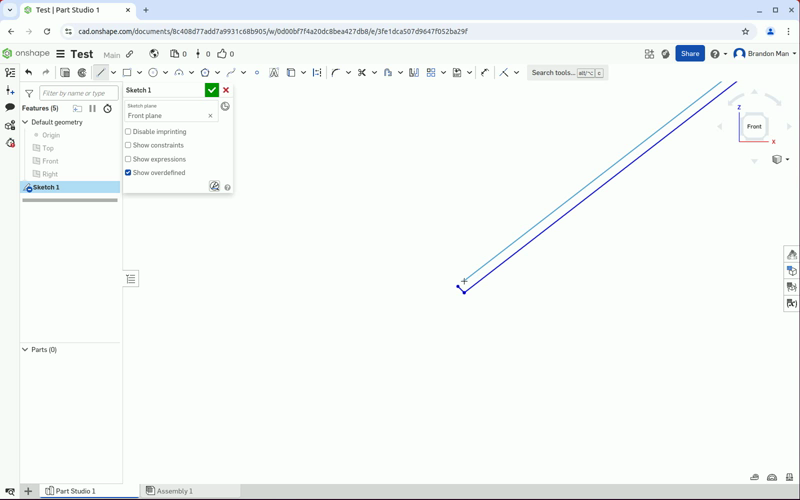
scroll(6)
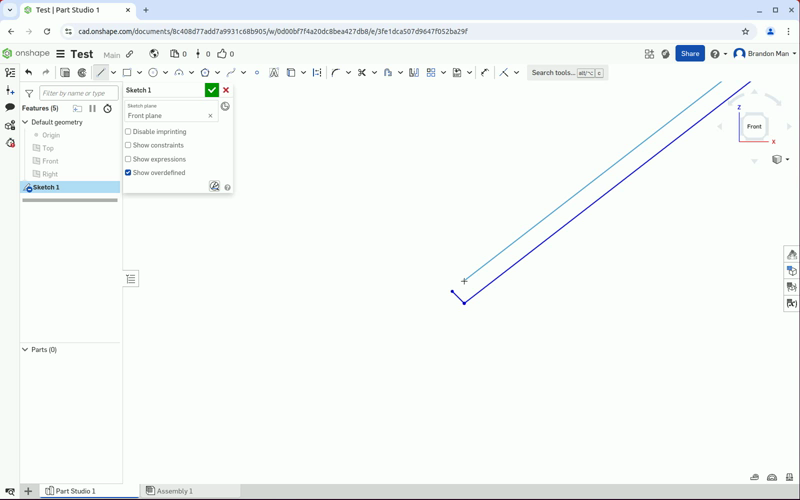
click(464, 280)
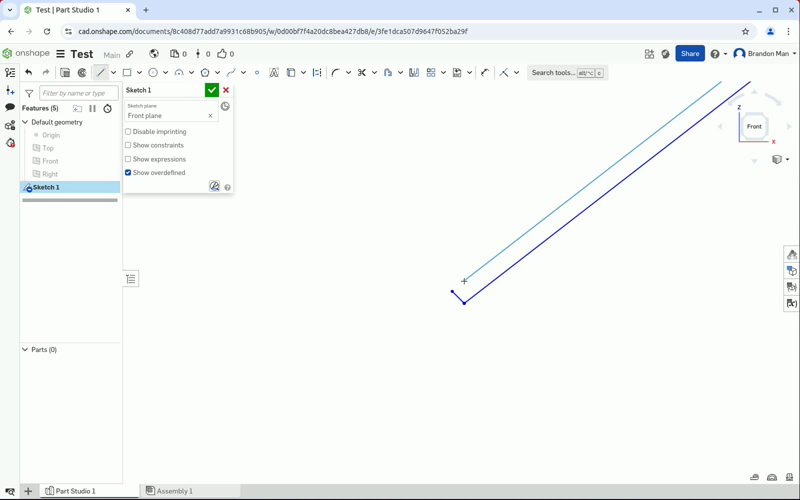
scroll(-6)
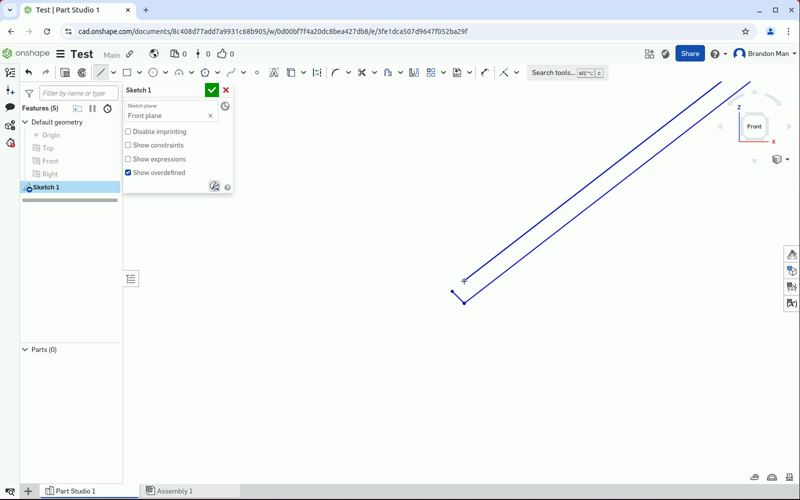
scroll(-6)
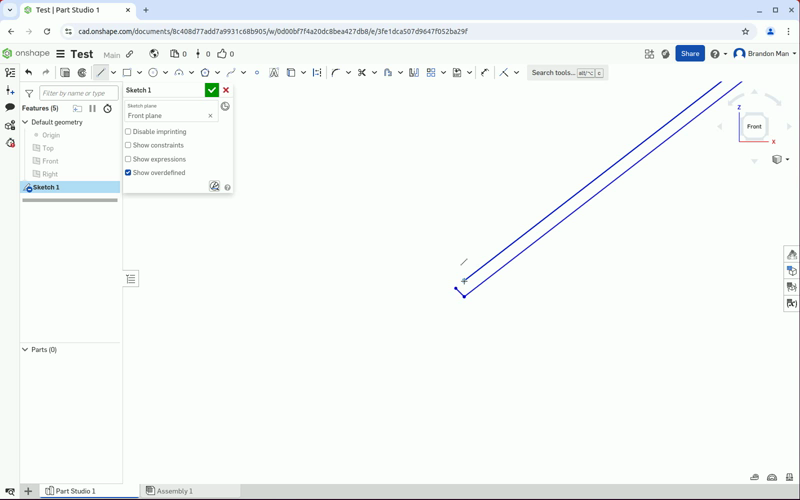
scroll(-6)
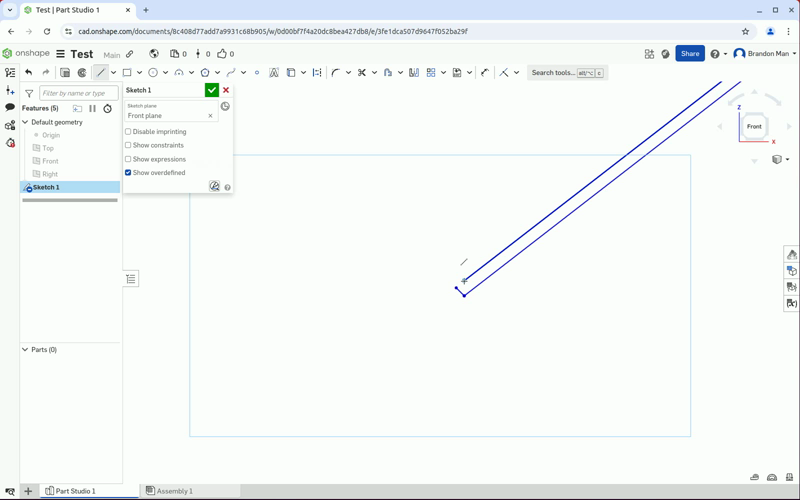
scroll(-6)
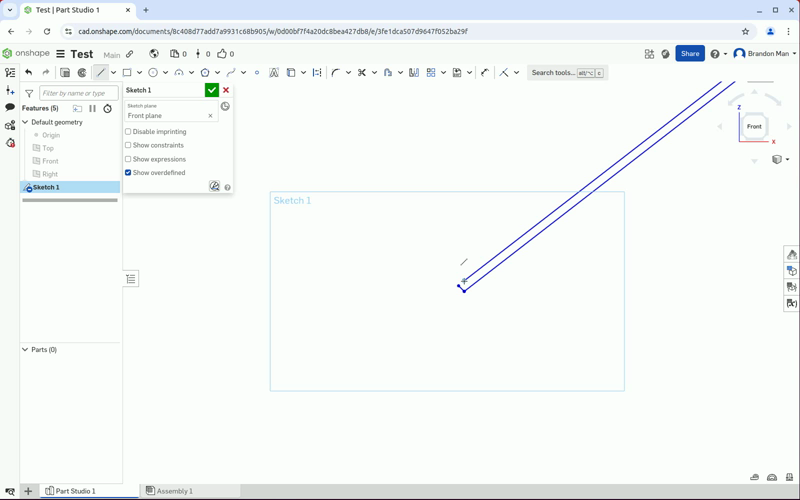
scroll(-6)
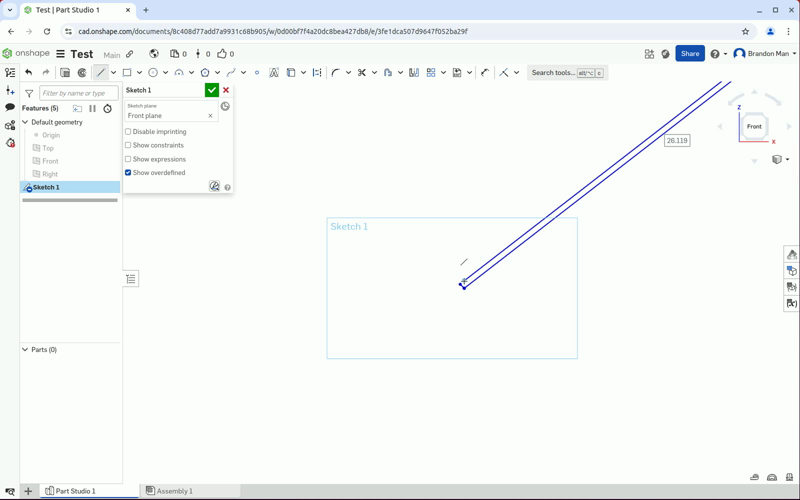
scroll(-6)
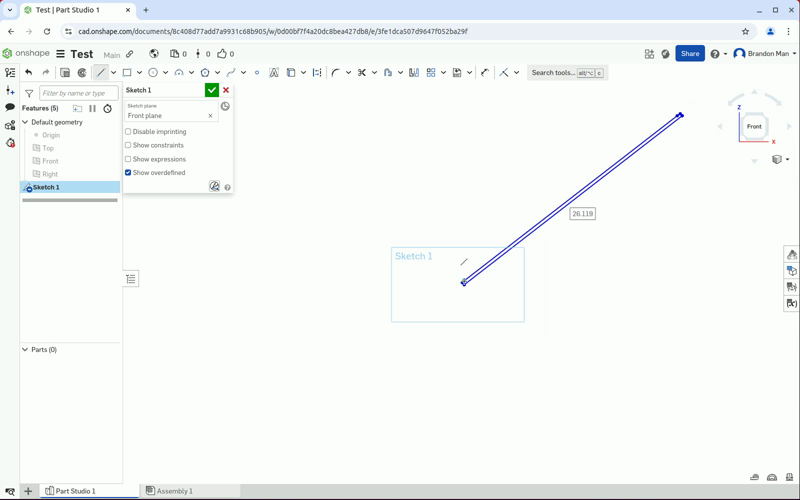
scroll(-6)
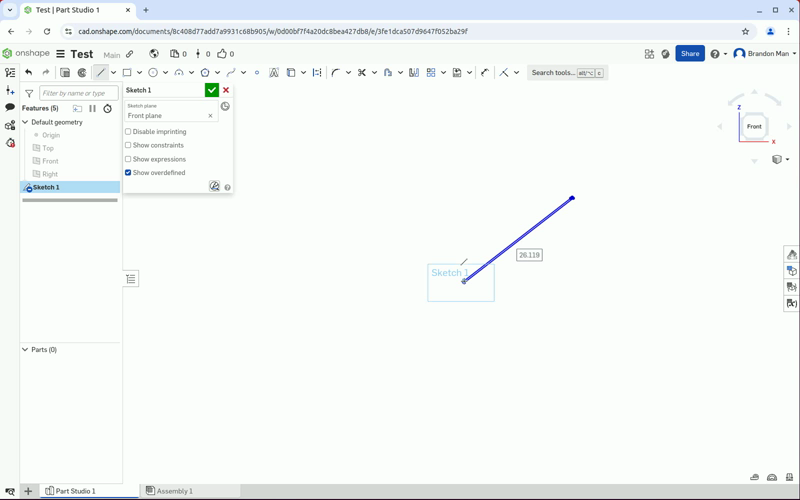
key_up(shift)
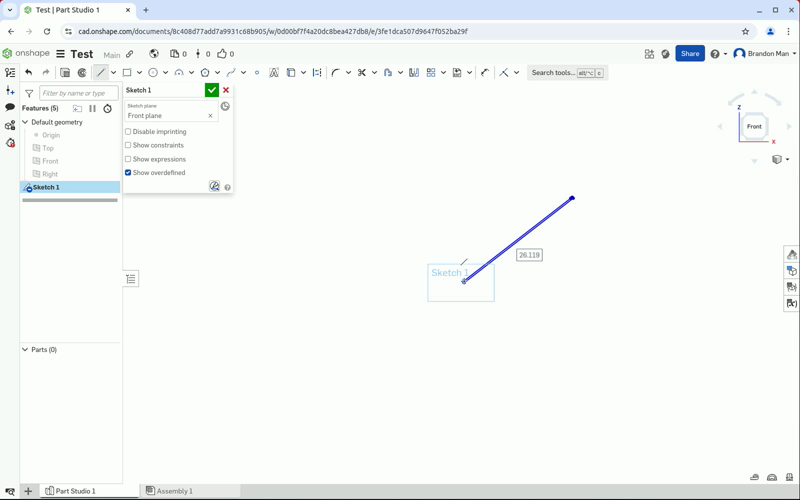
mouse_move(494, 280)
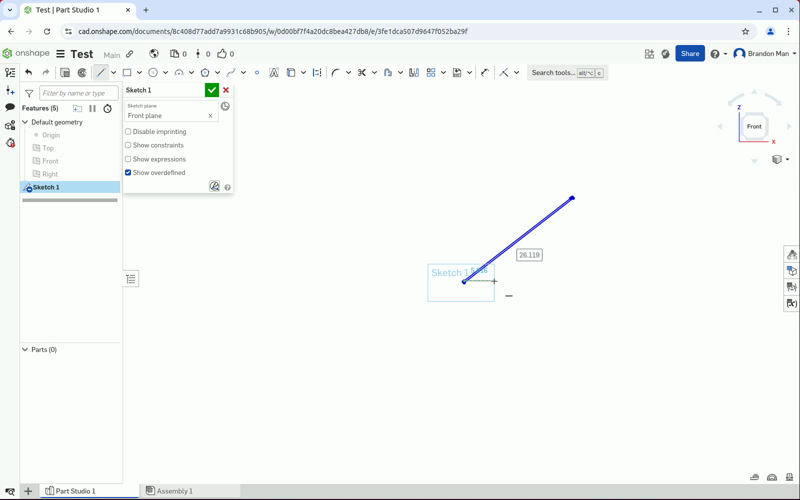
key_down(shift)
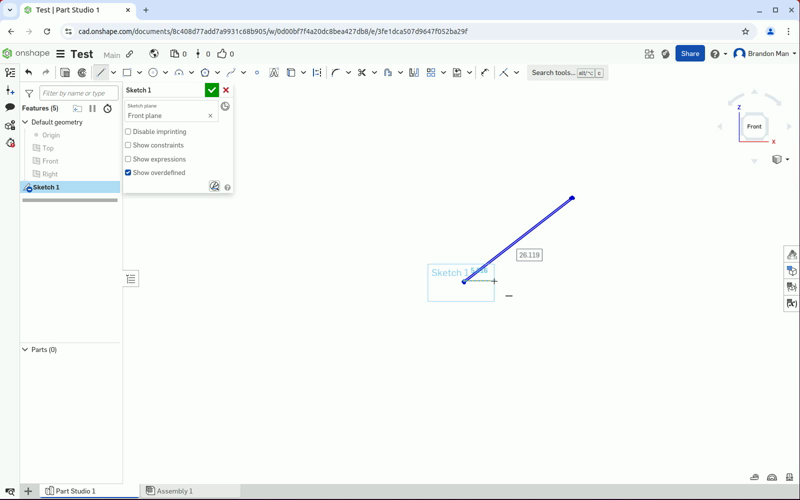
mouse_move(463, 281)
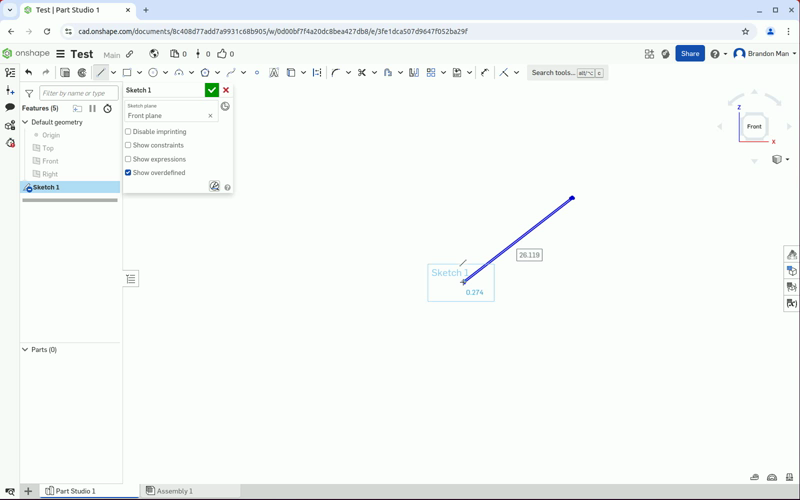
scroll(6)
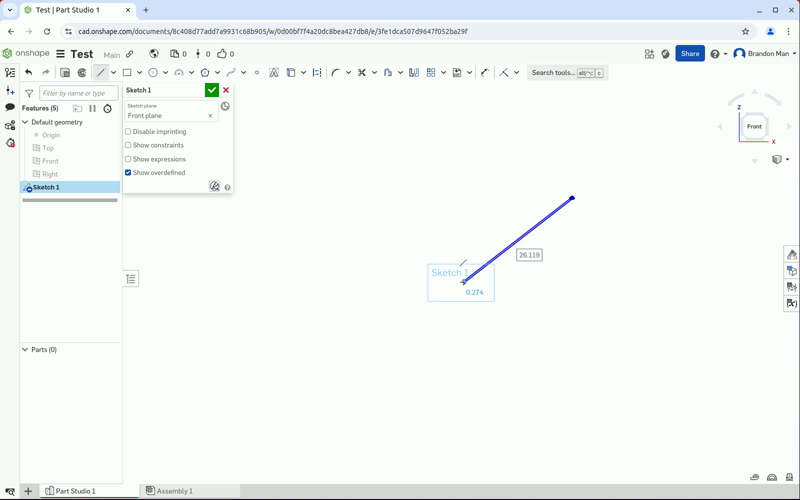
scroll(6)
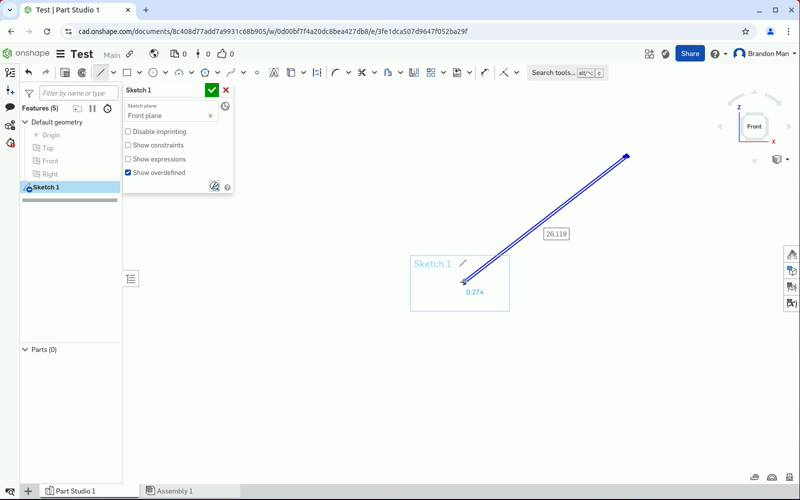
scroll(6)
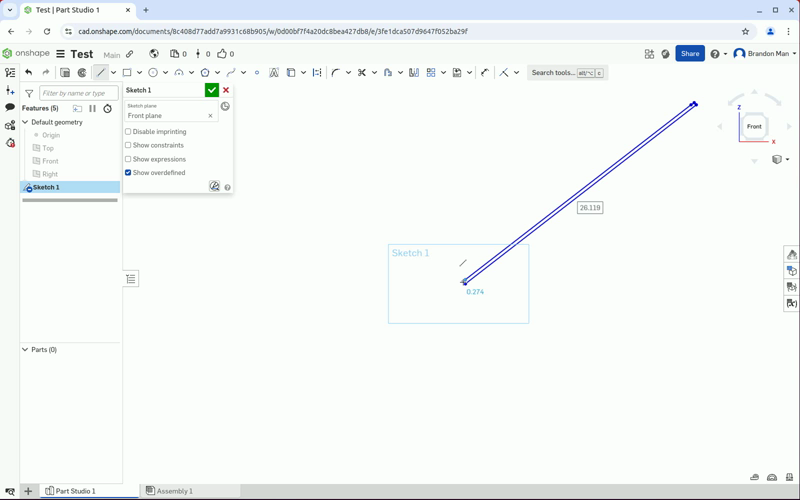
scroll(6)
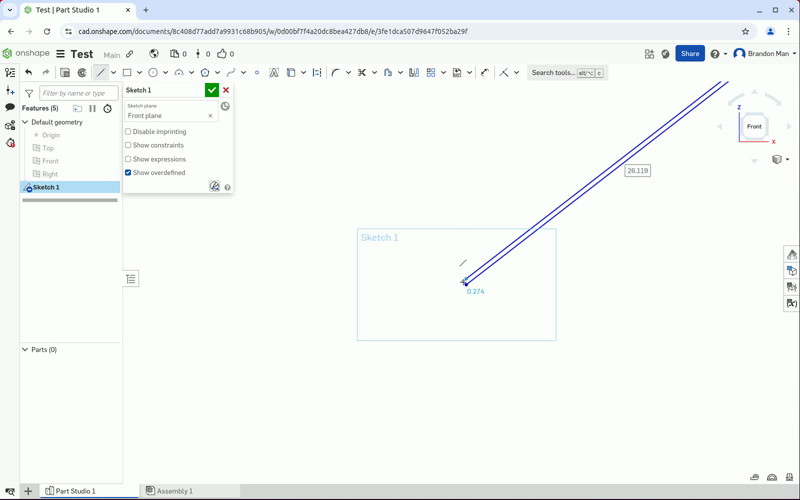
scroll(6)
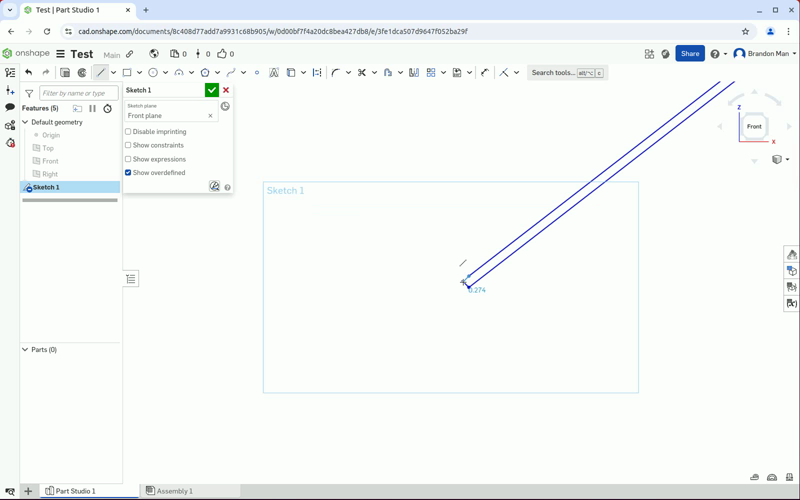
scroll(6)
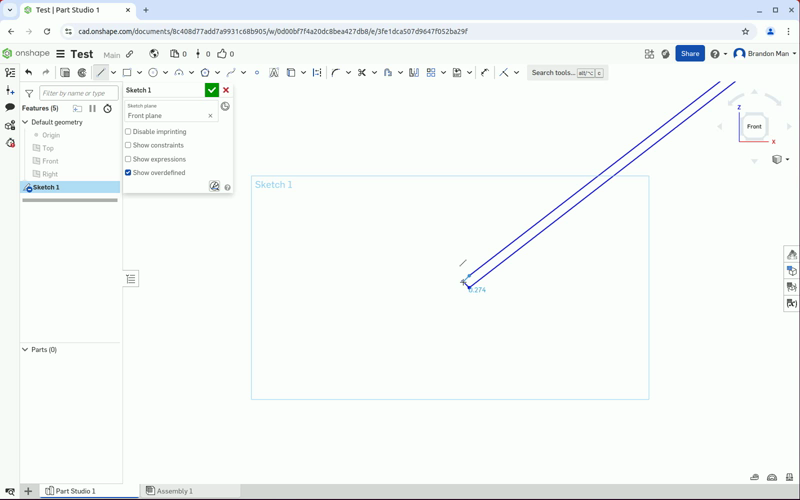
scroll(6)
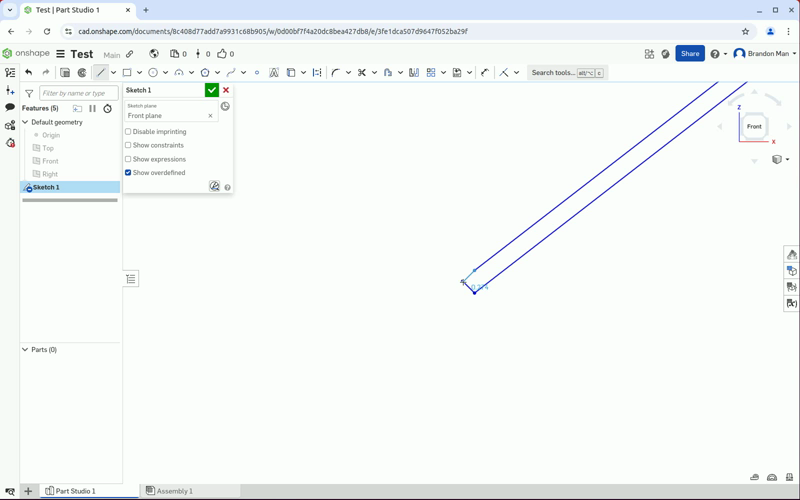
key_up(shift)
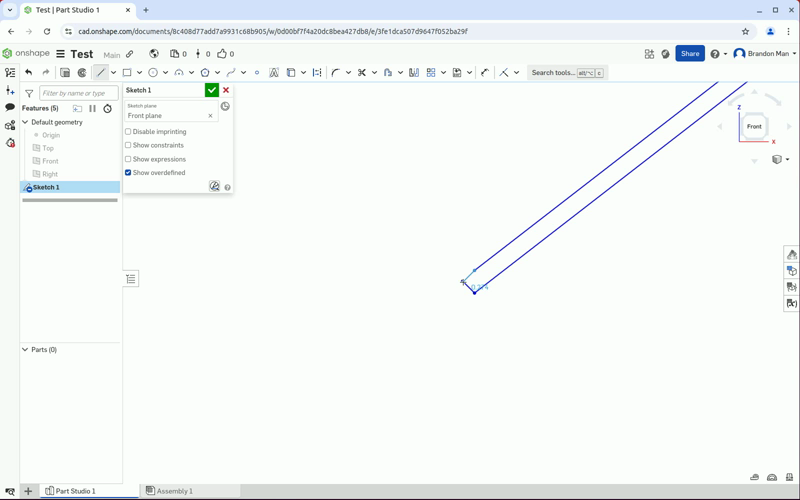
click(463, 281)
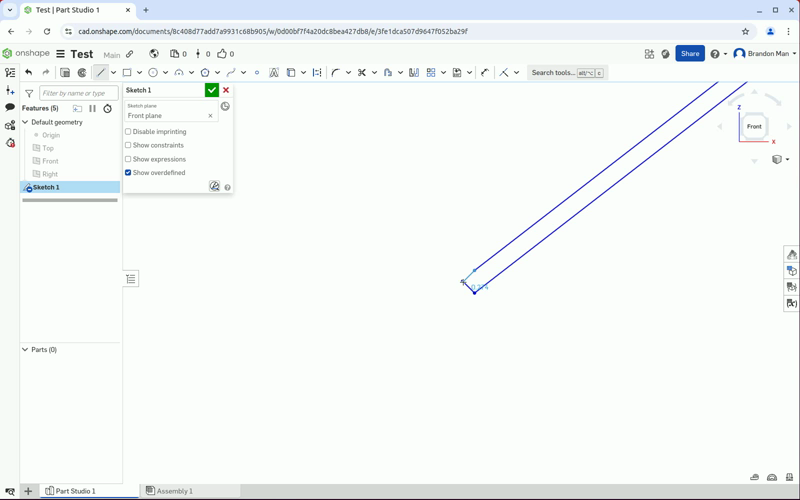
scroll(-6)
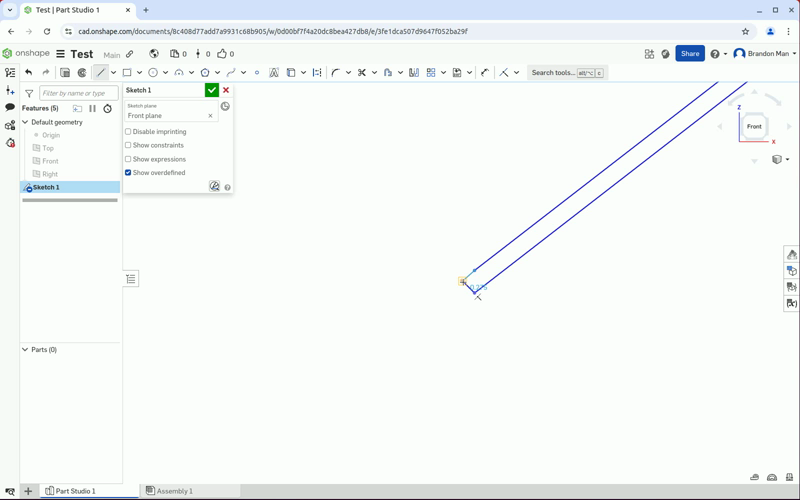
scroll(-6)
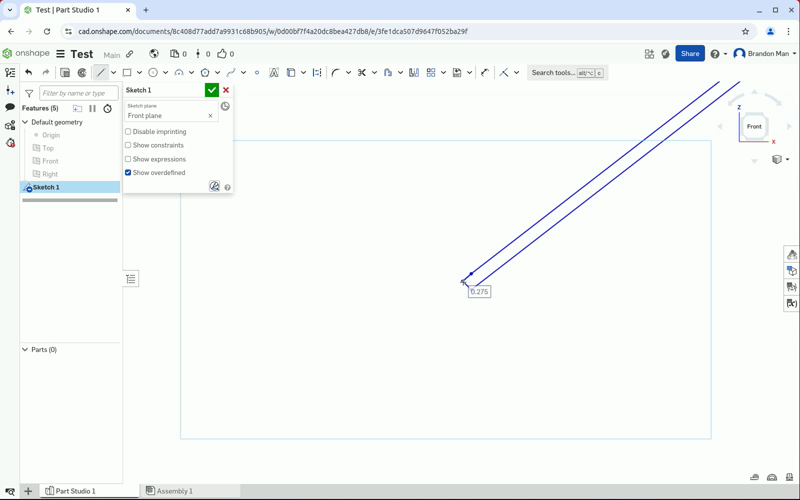
scroll(-6)
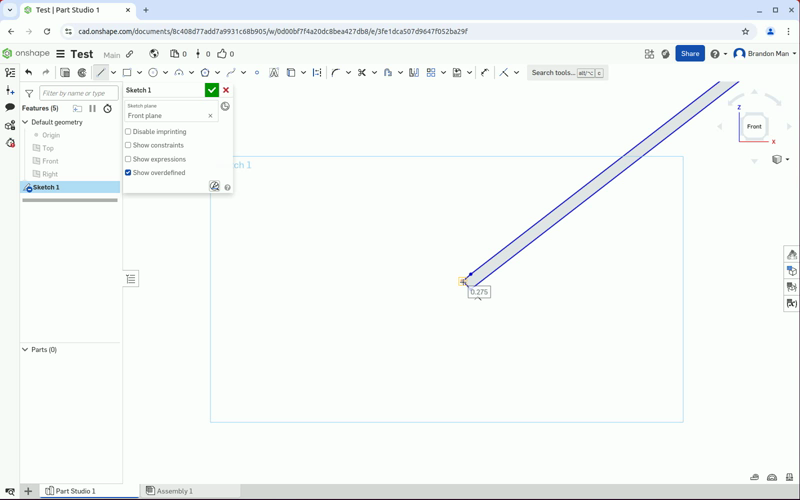
scroll(-6)
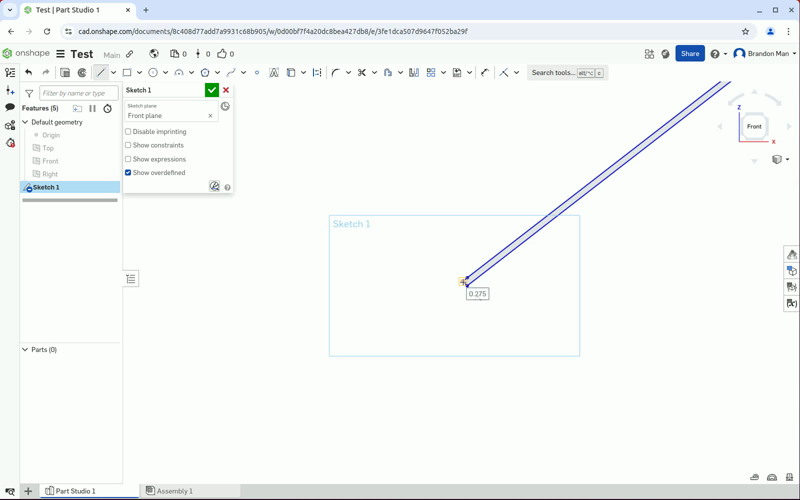
scroll(-6)
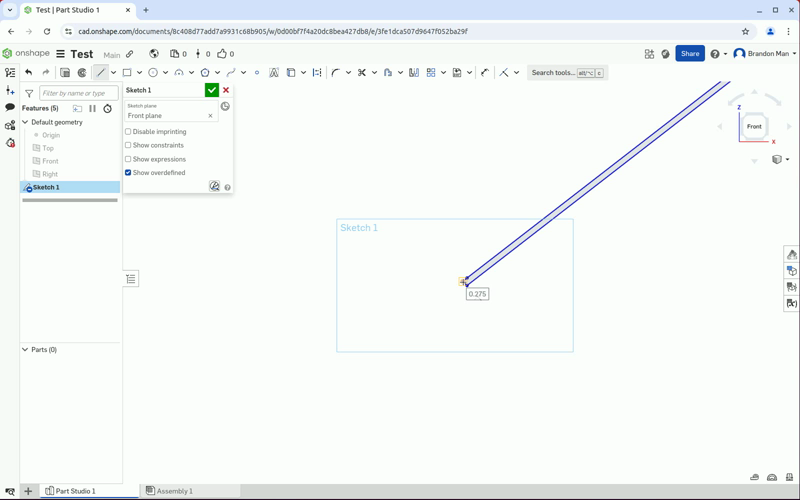
scroll(-6)
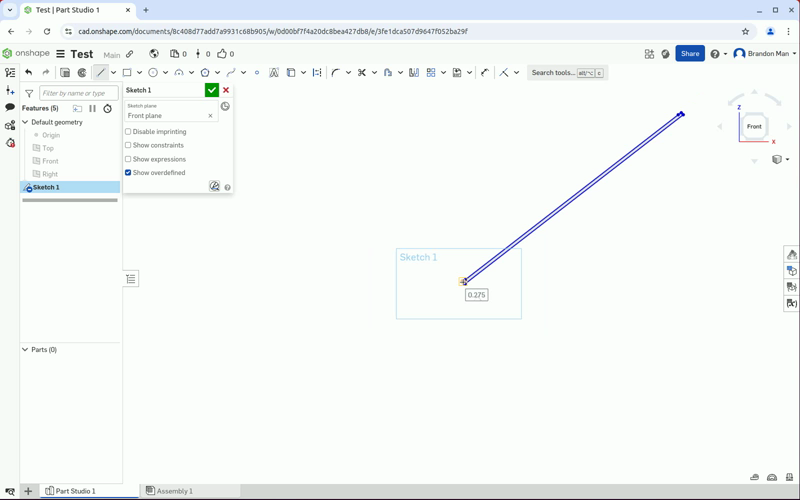
scroll(-6)
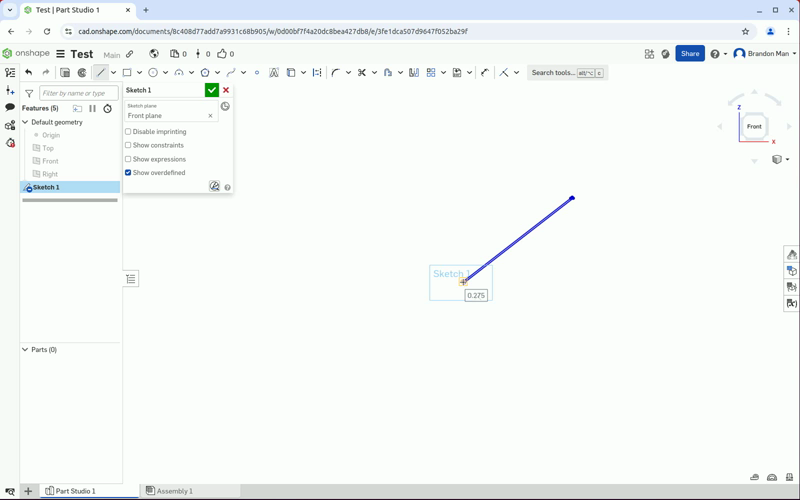
key(esc)
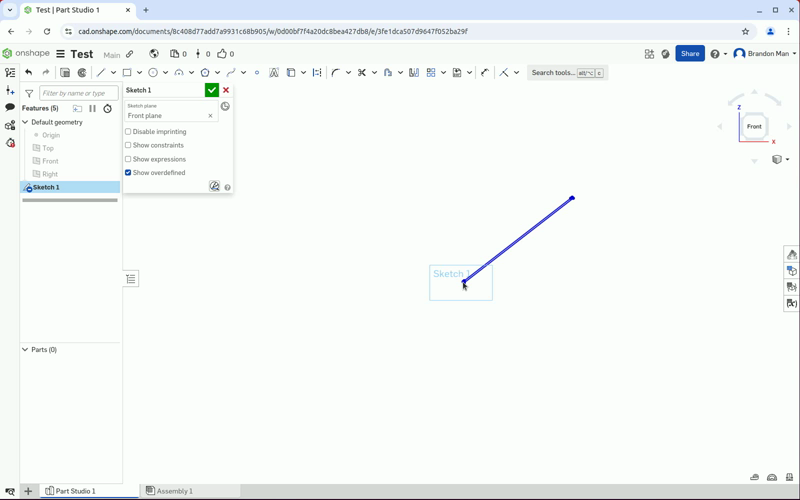
mouse_move(467, 278)
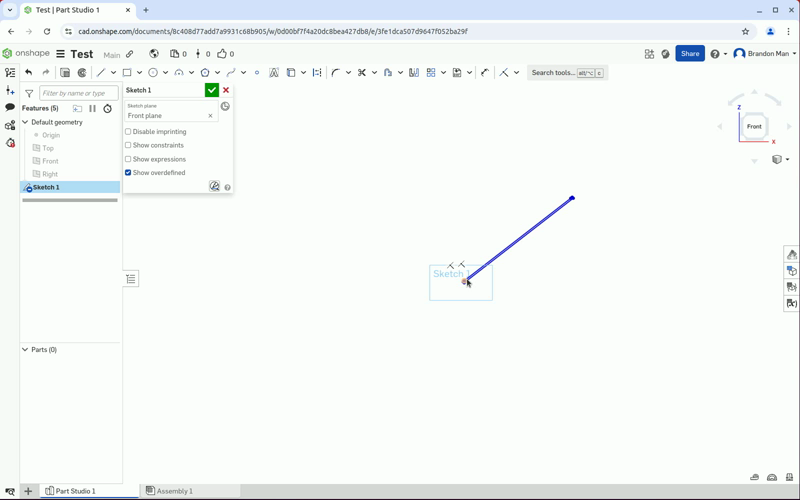
scroll(6)
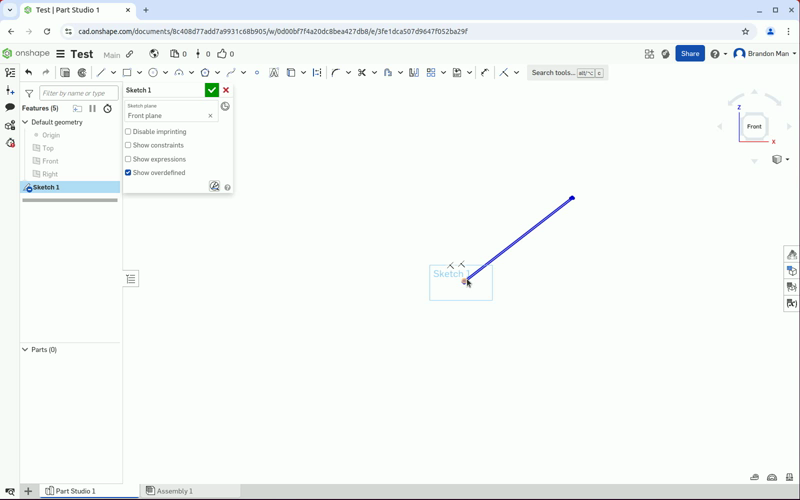
scroll(6)
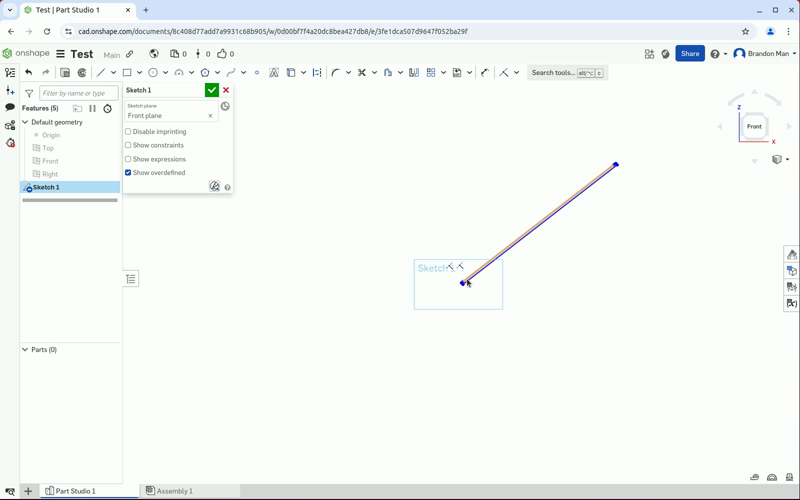
scroll(6)
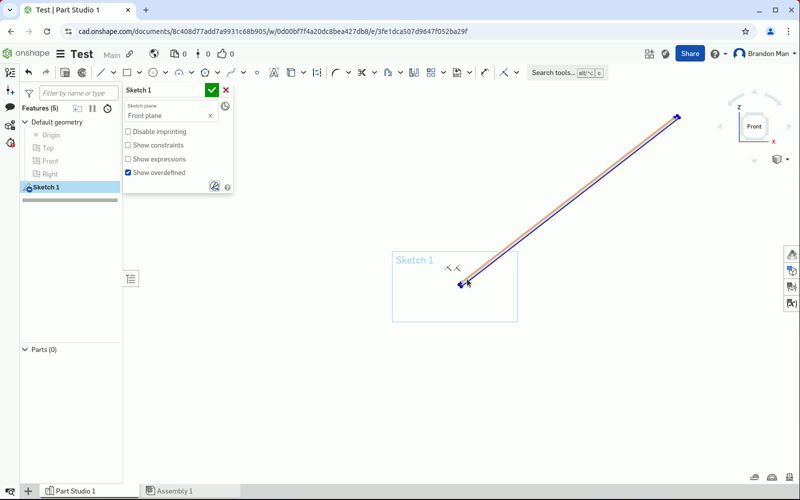
scroll(6)
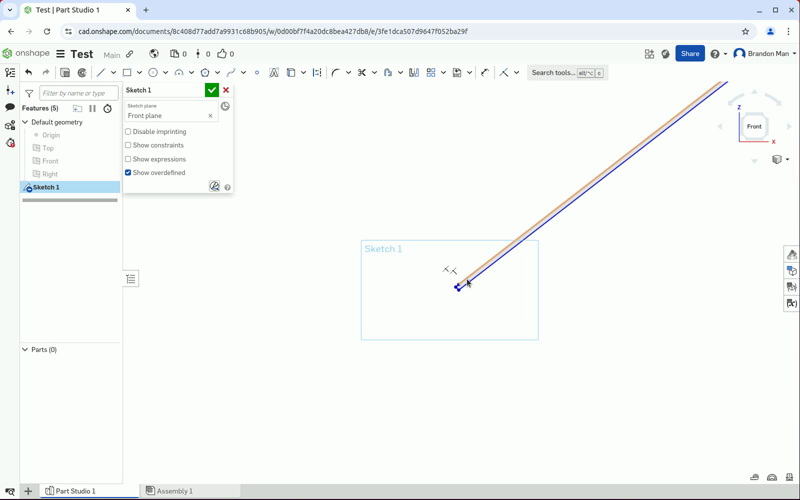
scroll(6)
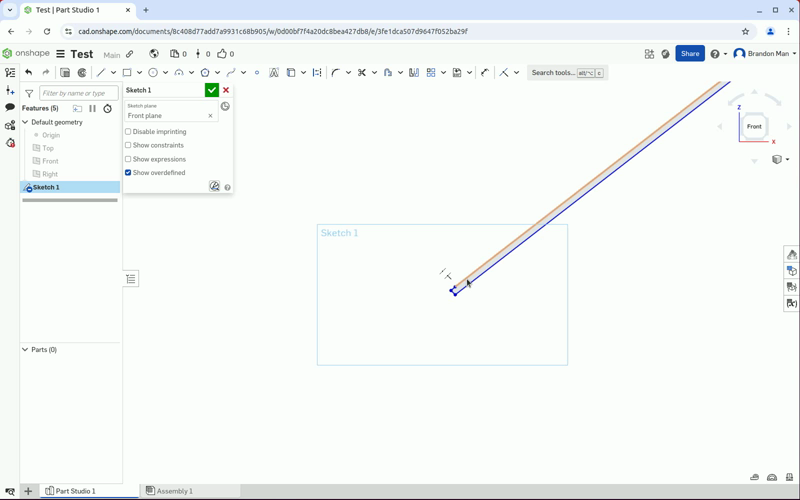
scroll(6)
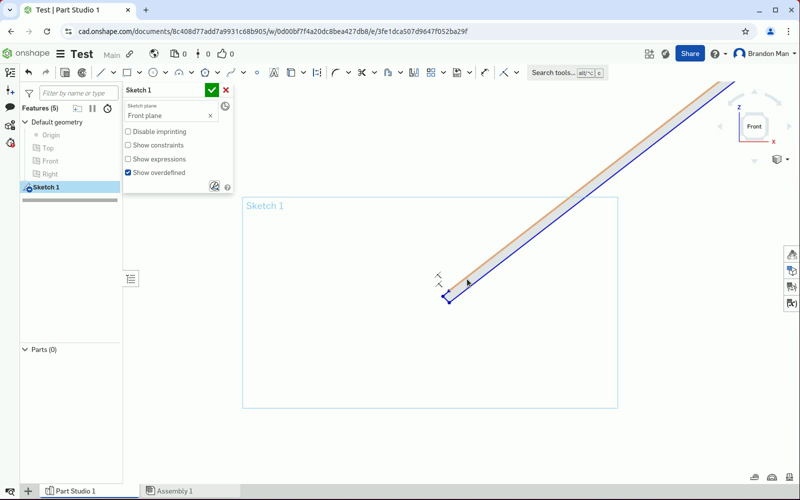
scroll(6)
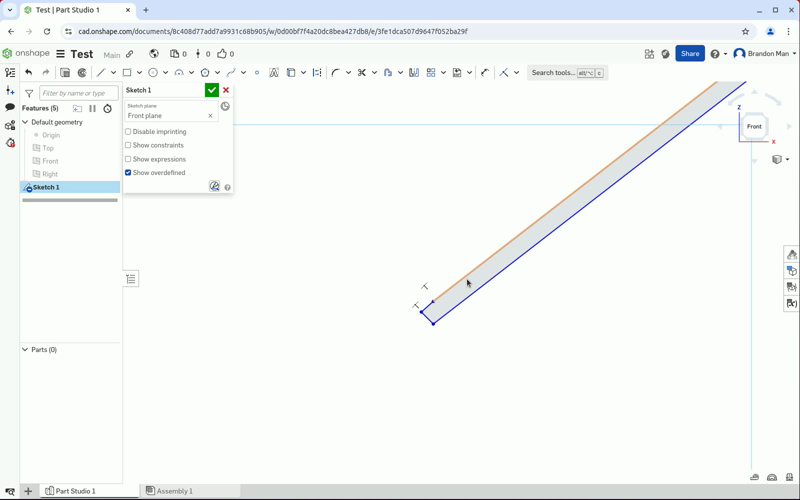
click(467, 278)
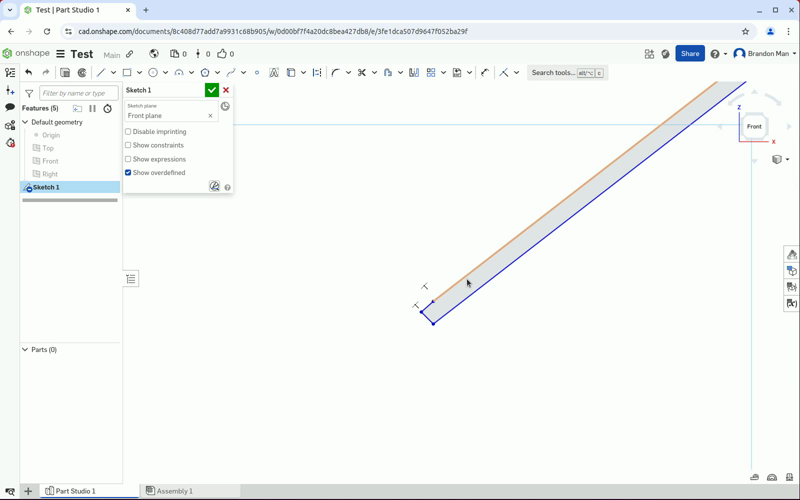
scroll(-6)
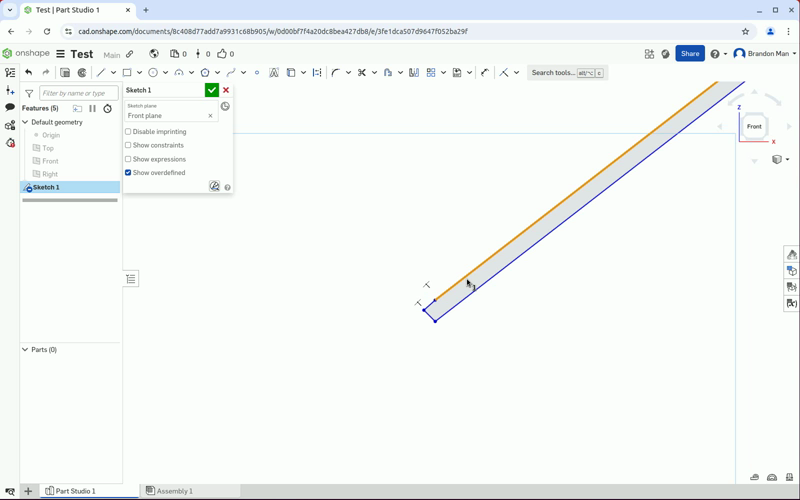
scroll(-6)
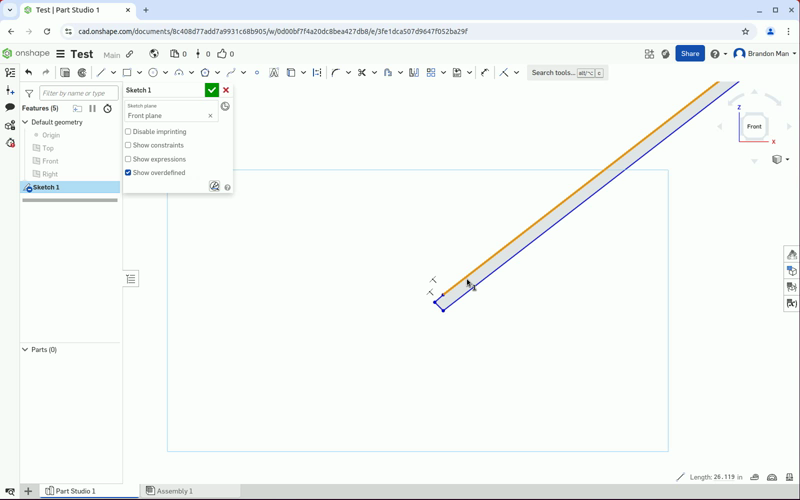
scroll(-6)
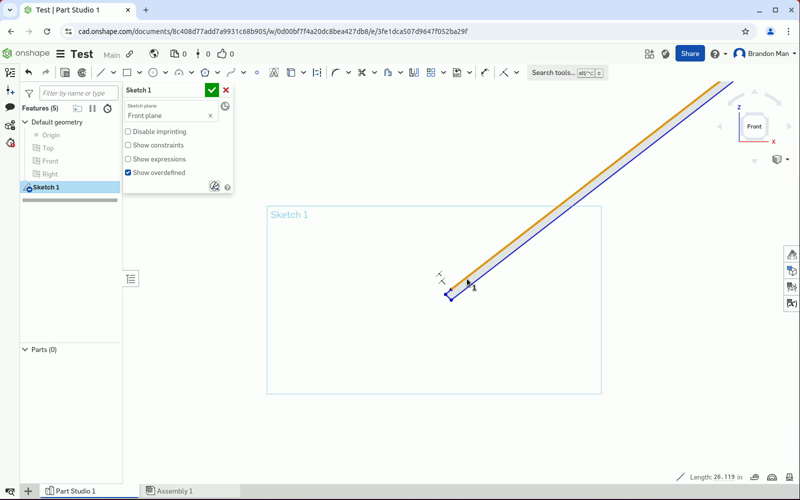
scroll(-6)
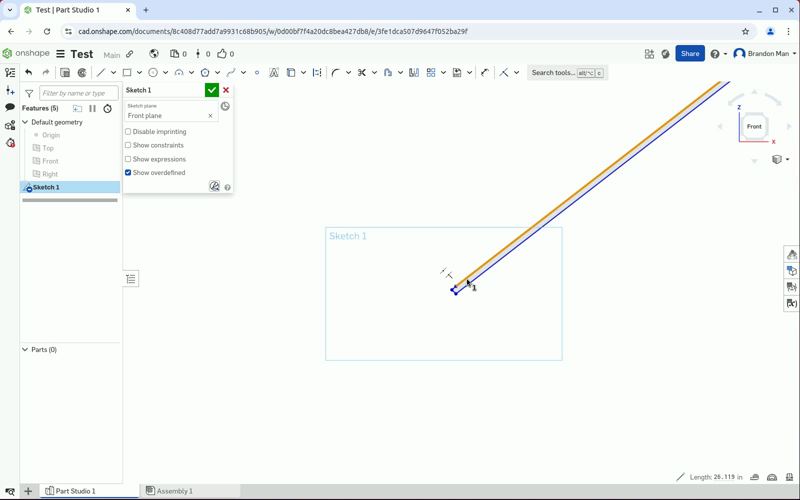
scroll(-6)
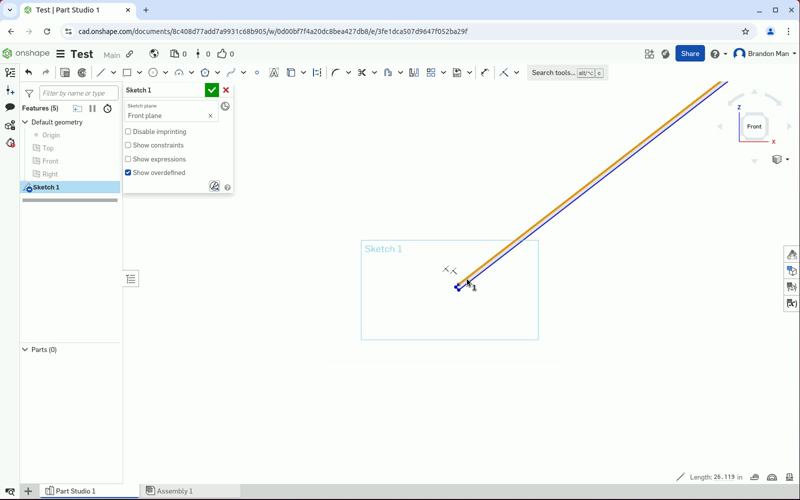
scroll(-6)
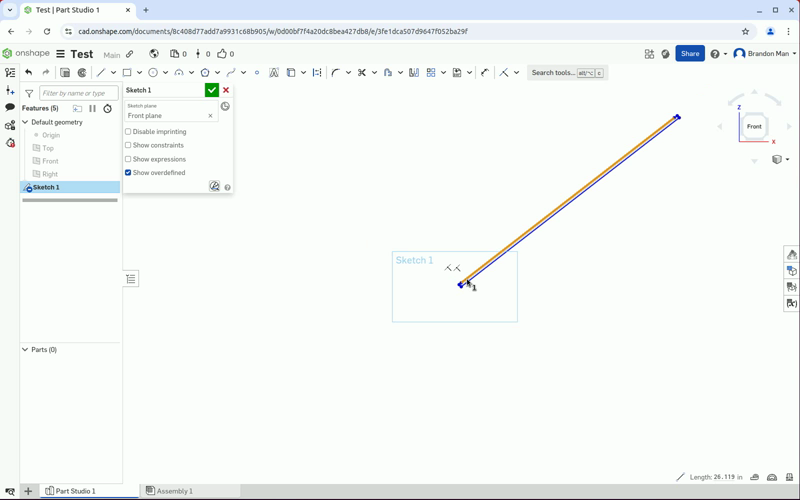
scroll(-6)
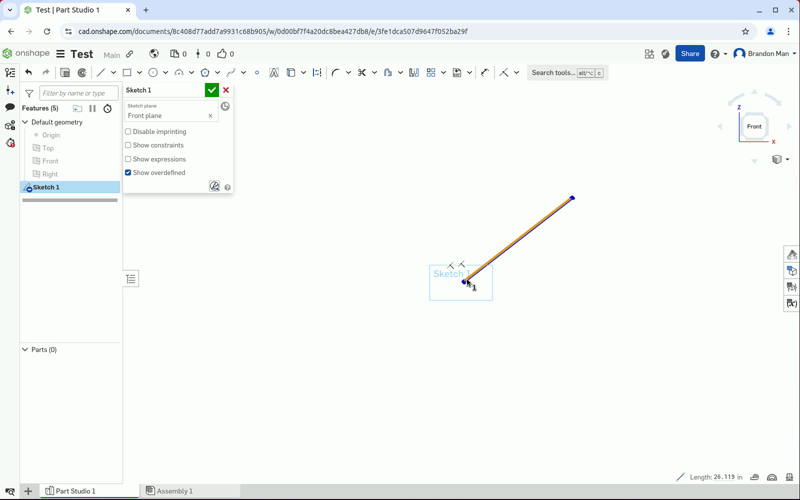
mouse_move(73, 352)
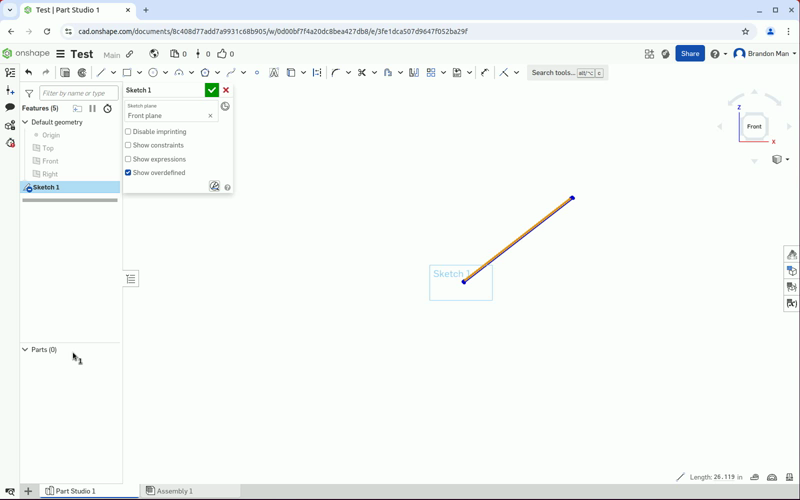
key(shift+y)
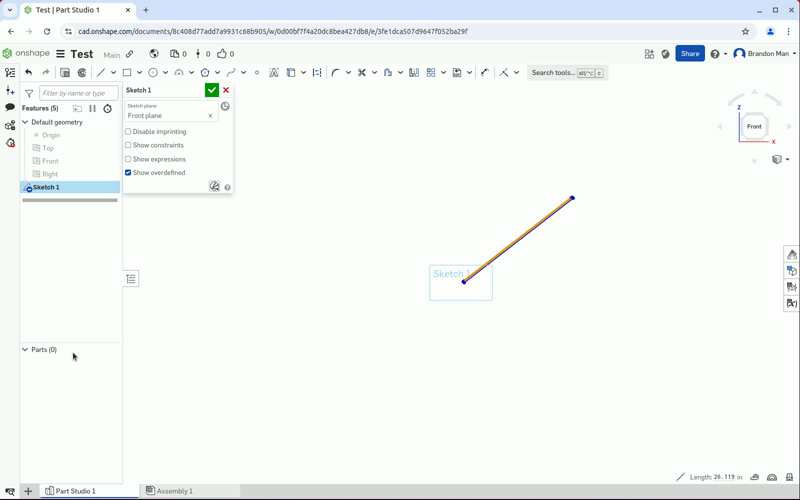
key(shift+e)
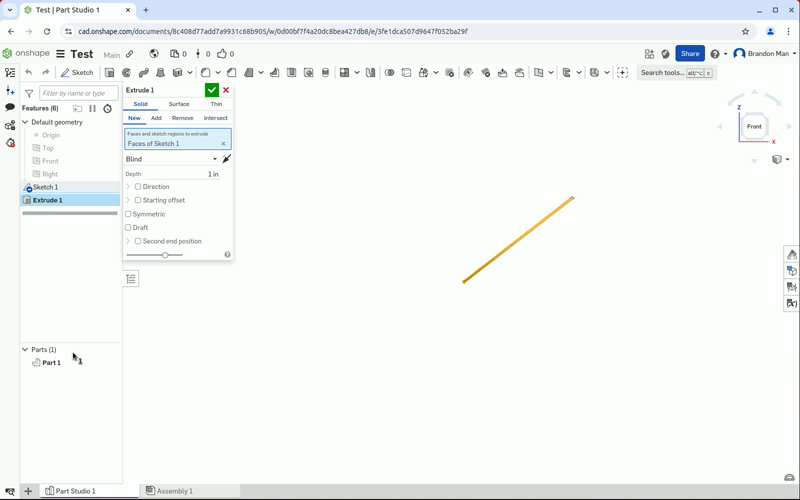
mouse_move(143, 106)
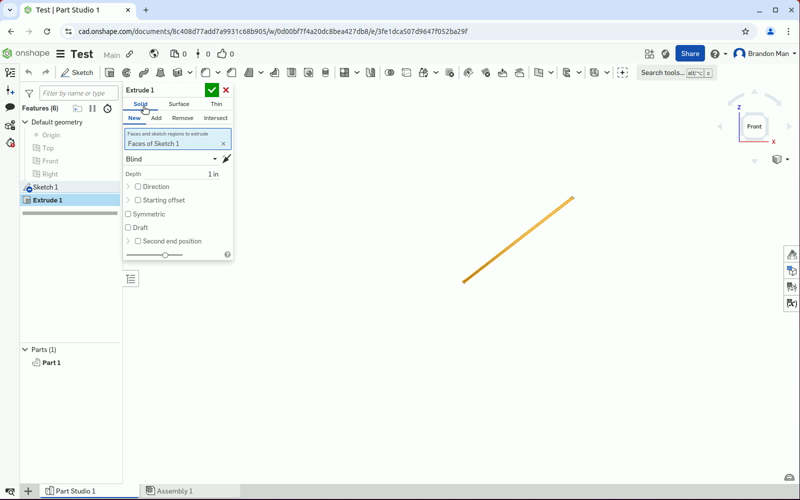
click(143, 106)
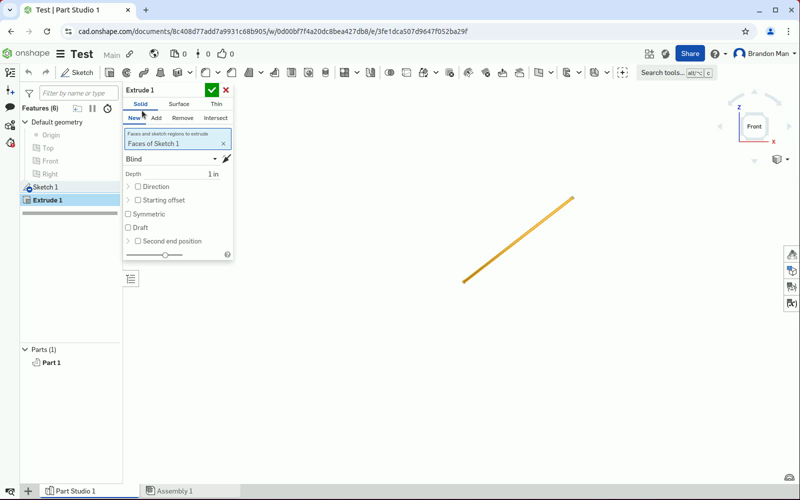
mouse_move(137, 120)
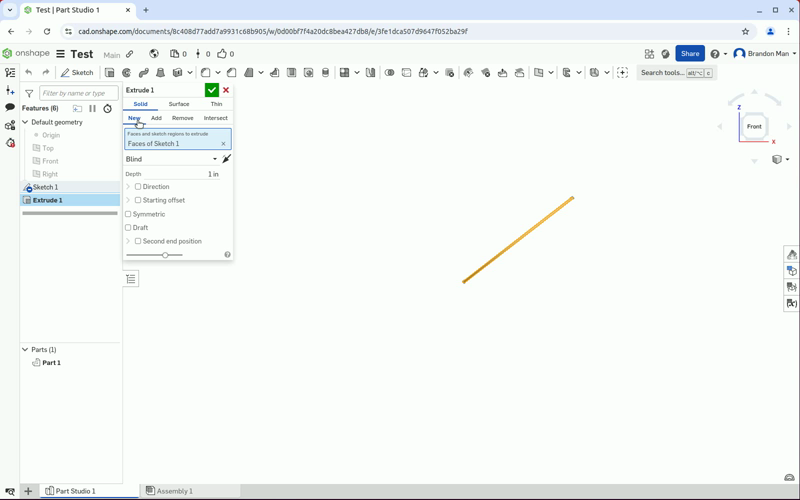
click(137, 120)
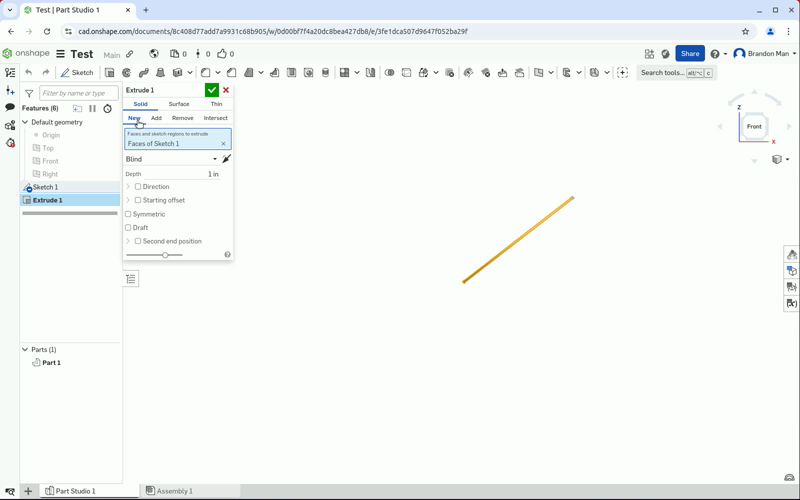
key(tab, 4)
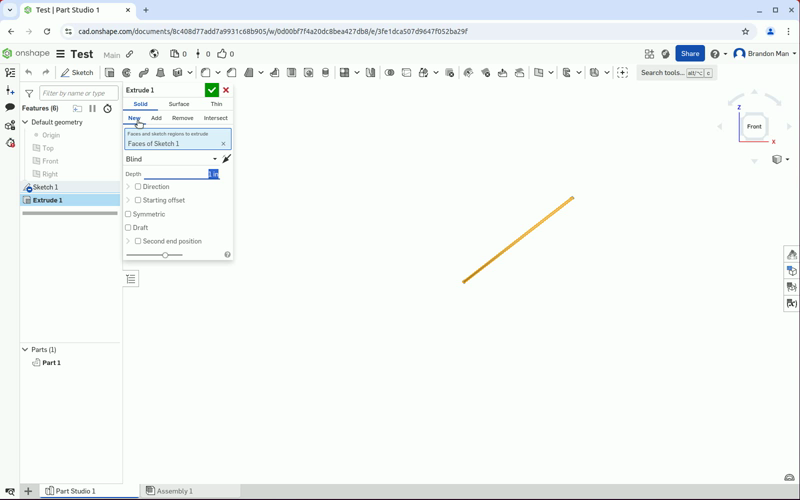
text(0.241)
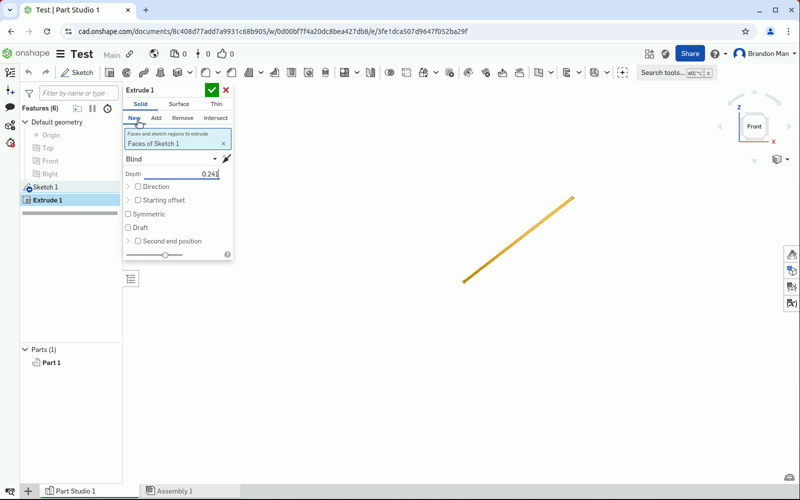
key(enter)
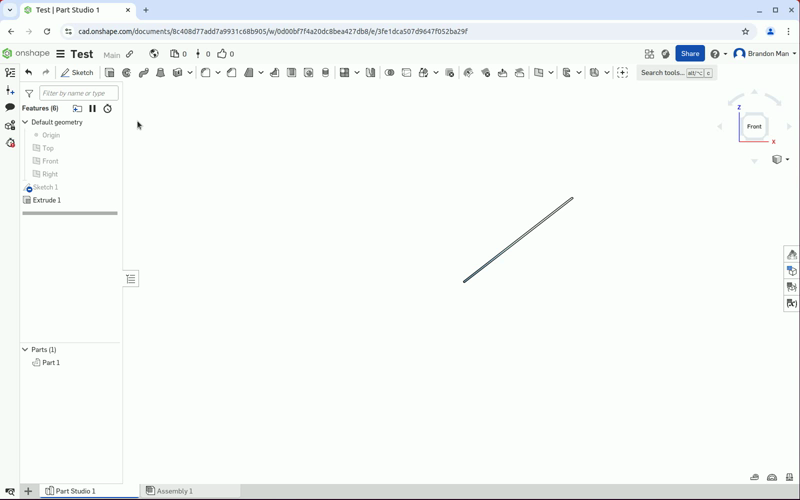
key(shift+h)
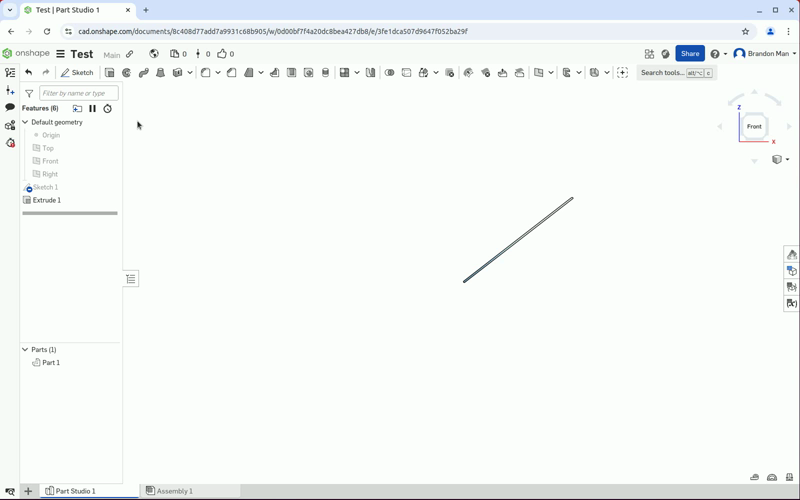
key(shift+h)
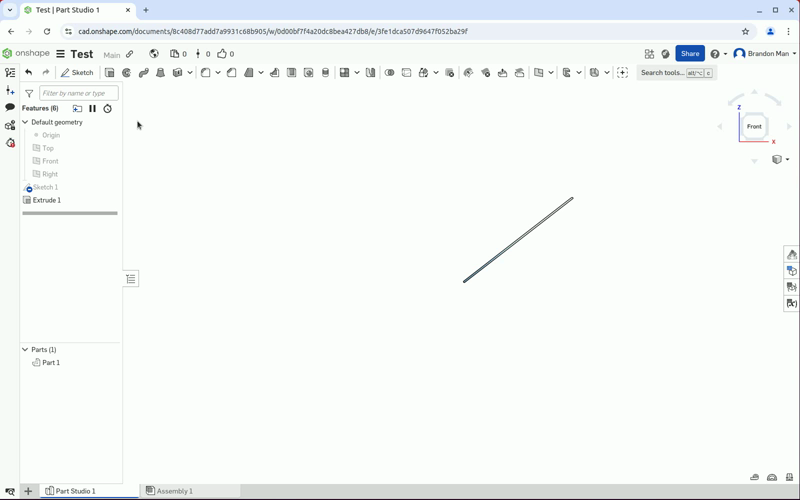
mouse_move(73, 189)
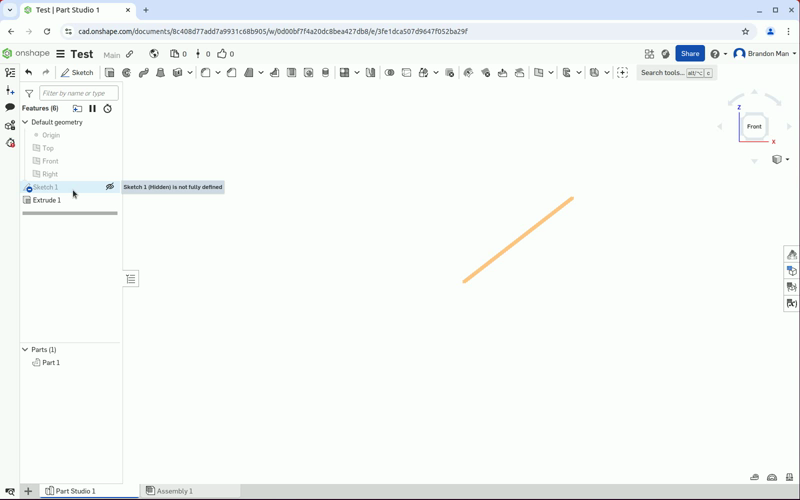
click(73, 189)
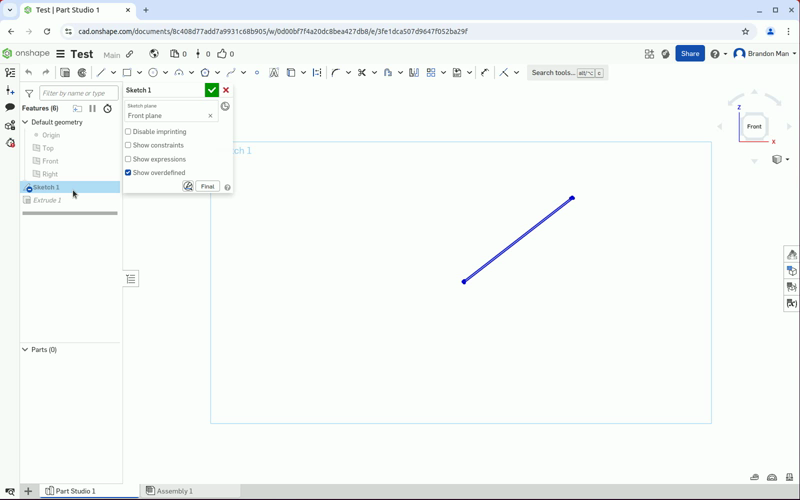
mouse_move(229, 92)
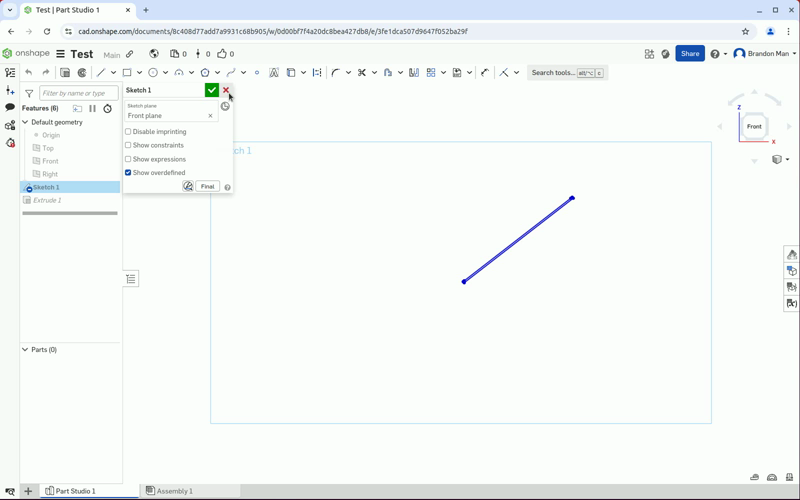
click(229, 92)
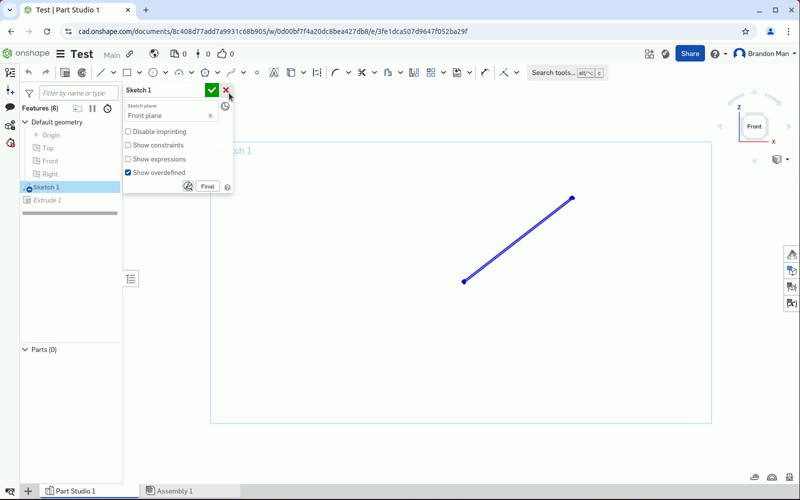
key(shift+s)
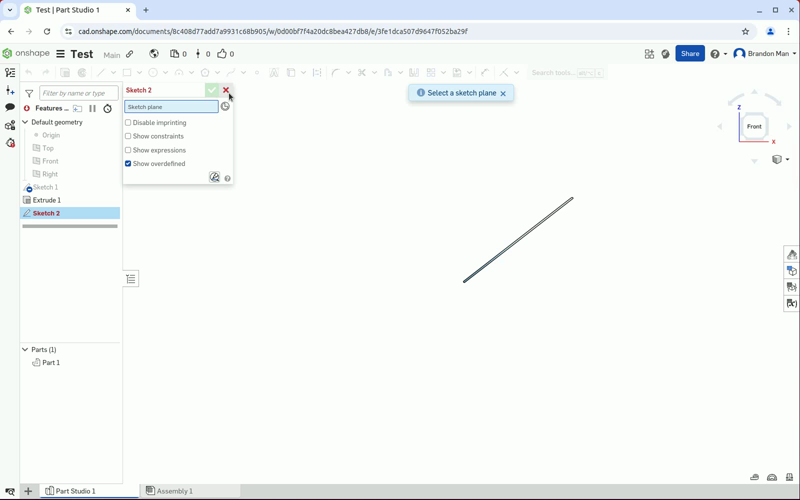
mouse_move(73, 163)
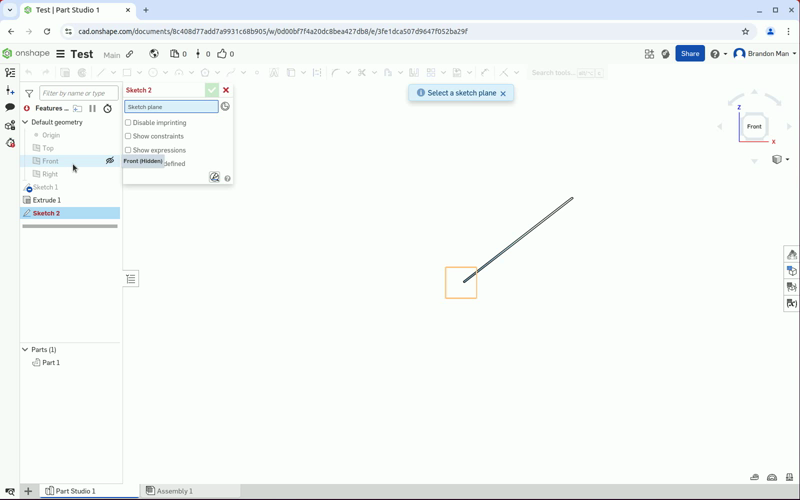
click(73, 163)
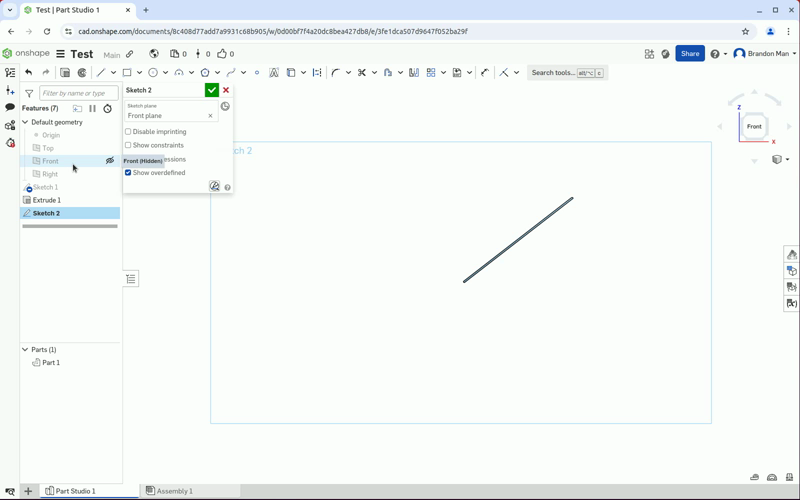
mouse_move(73, 352)
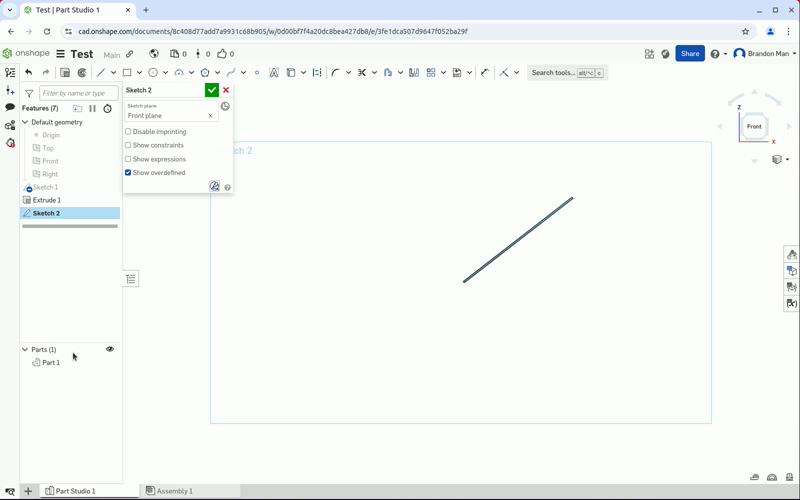
key(y)
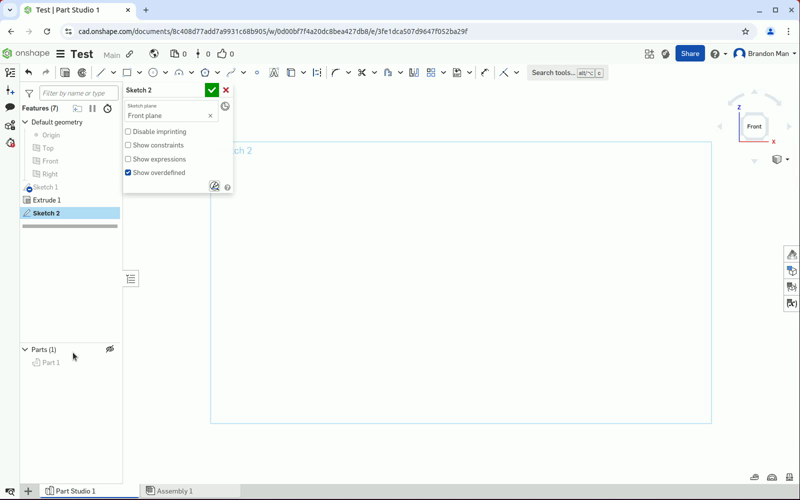
key(l)
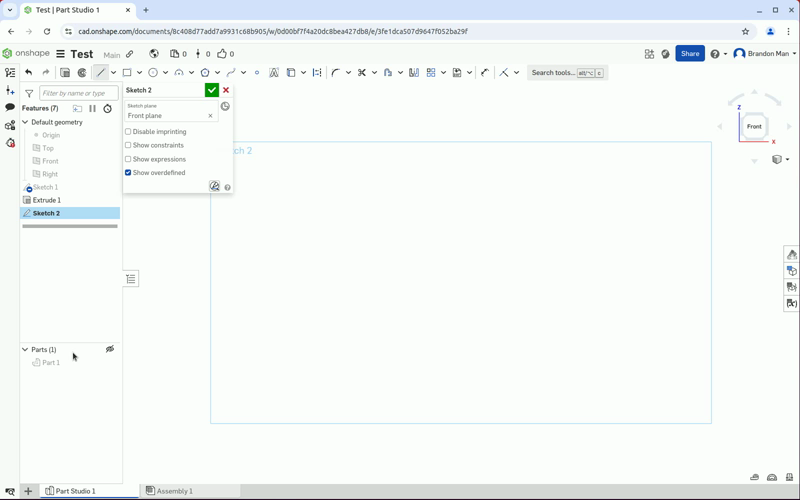
key_down(shift)
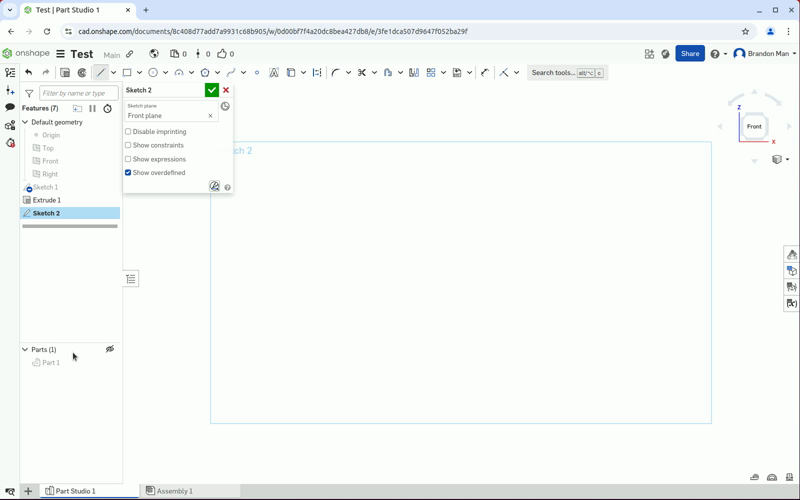
mouse_move(564, 196)
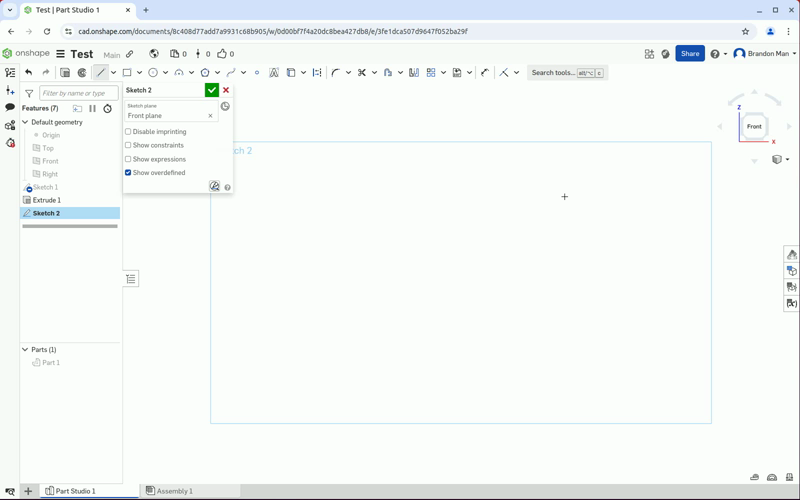
click(564, 196)
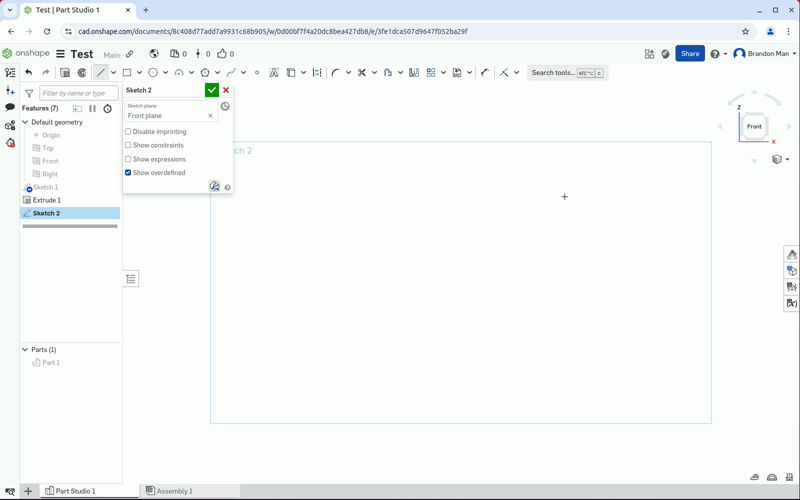
key_up(shift)
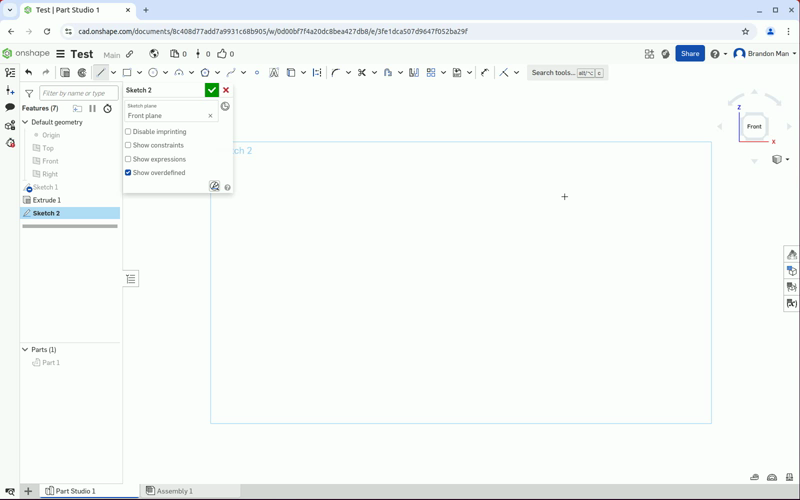
key_down(shift)
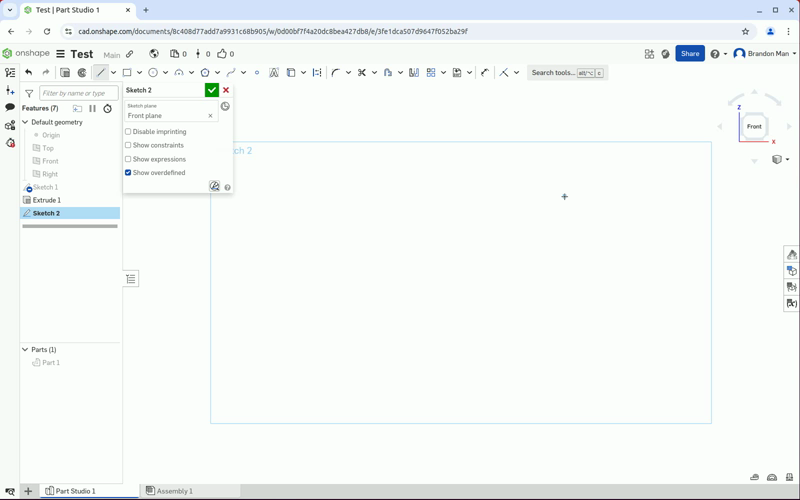
mouse_move(589, 196)
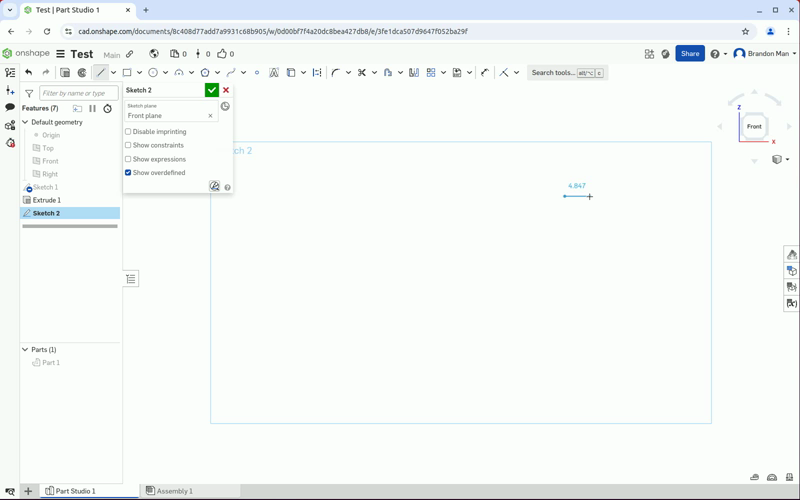
mouse_move(565, 197)
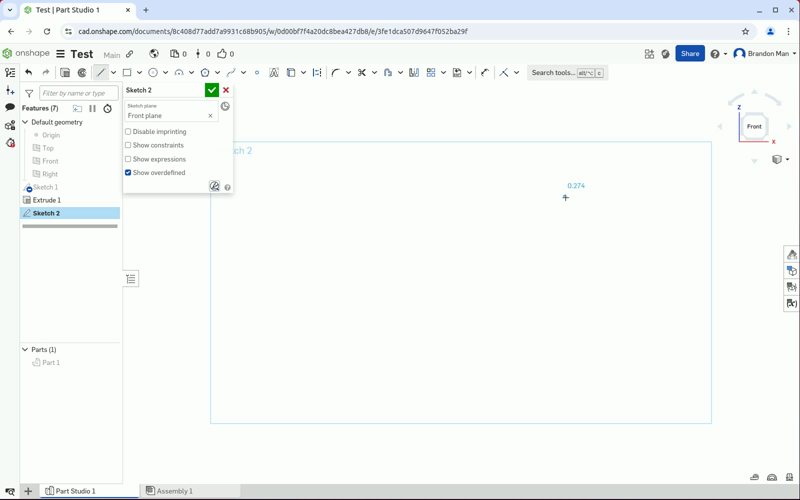
scroll(6)
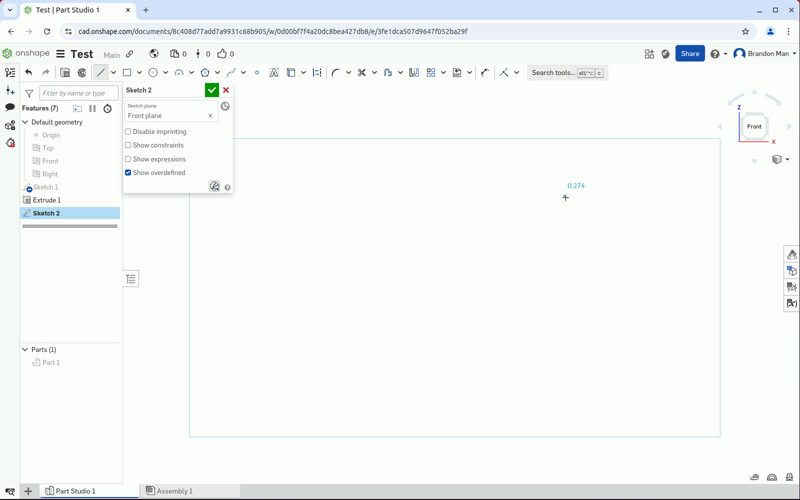
scroll(6)
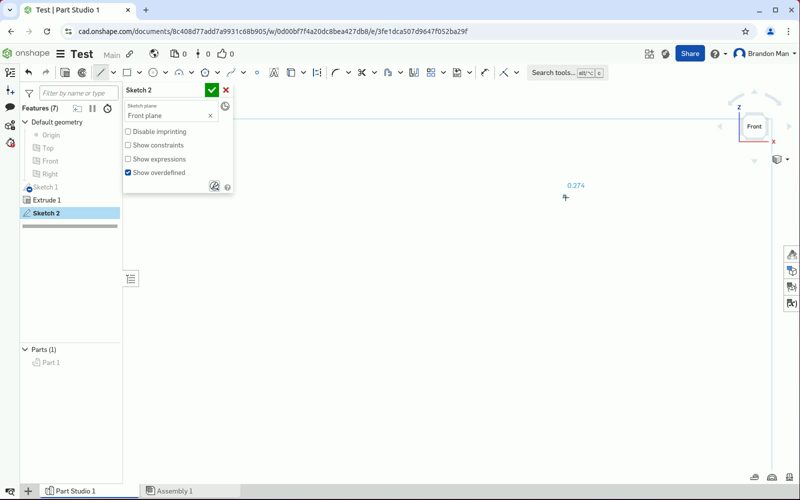
scroll(6)
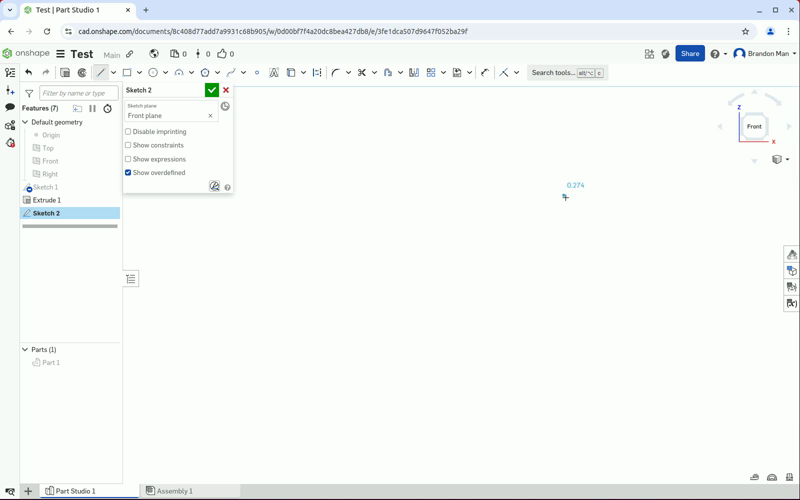
scroll(6)
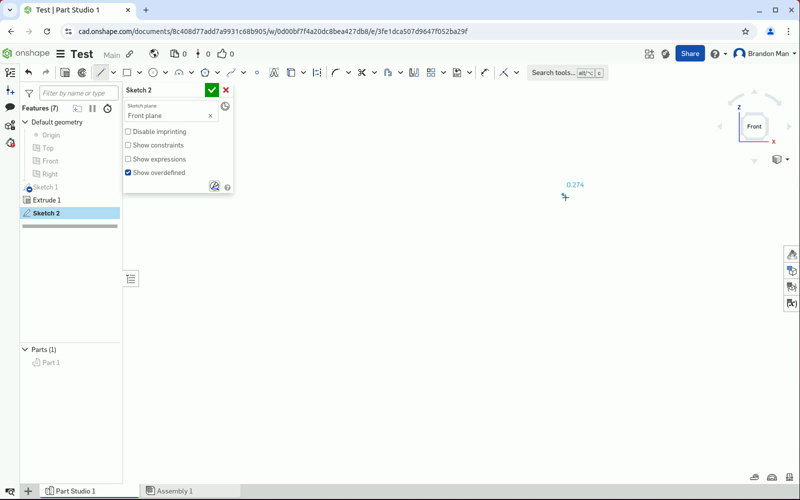
scroll(6)
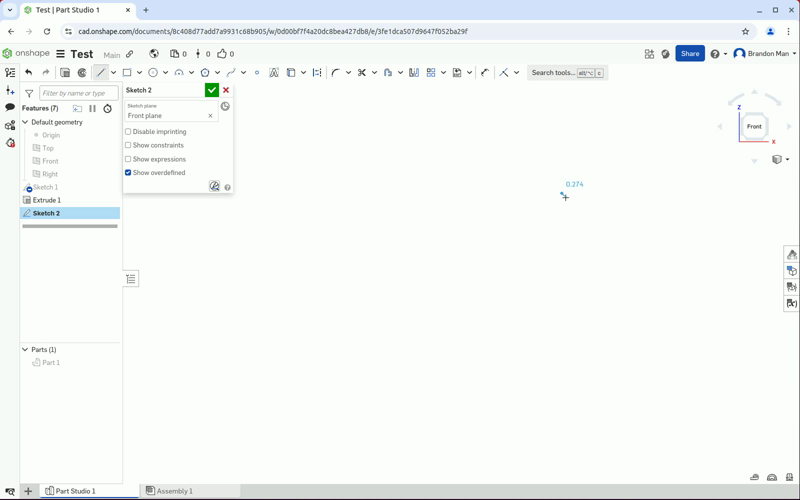
scroll(6)
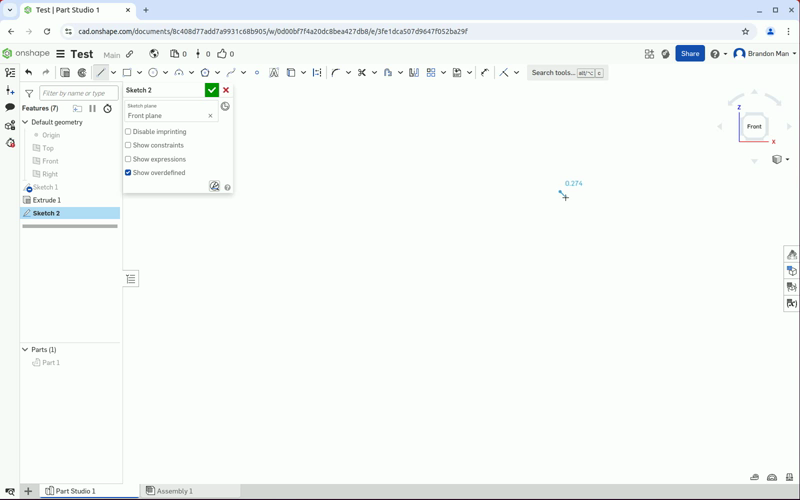
scroll(6)
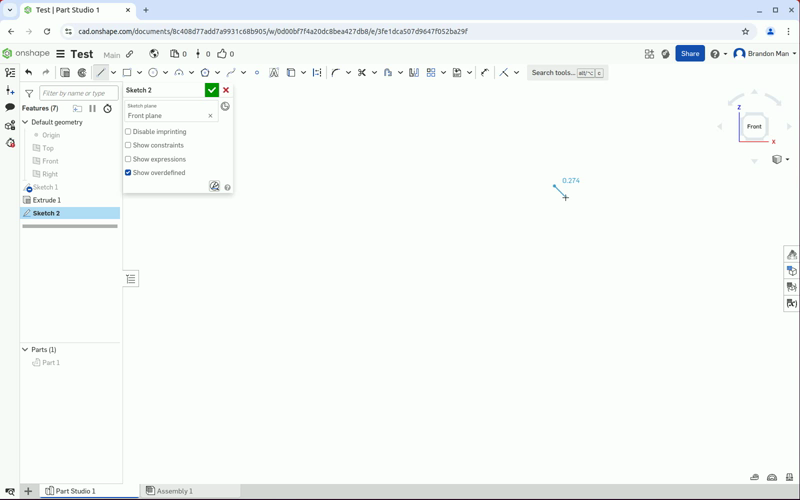
click(565, 197)
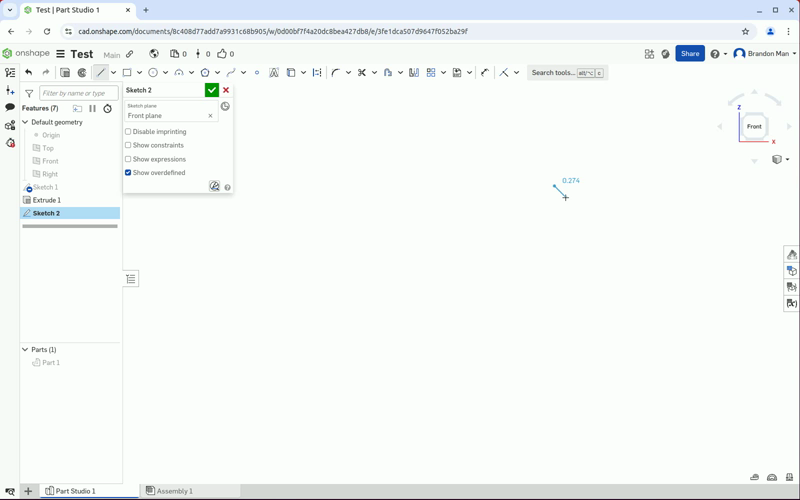
scroll(-6)
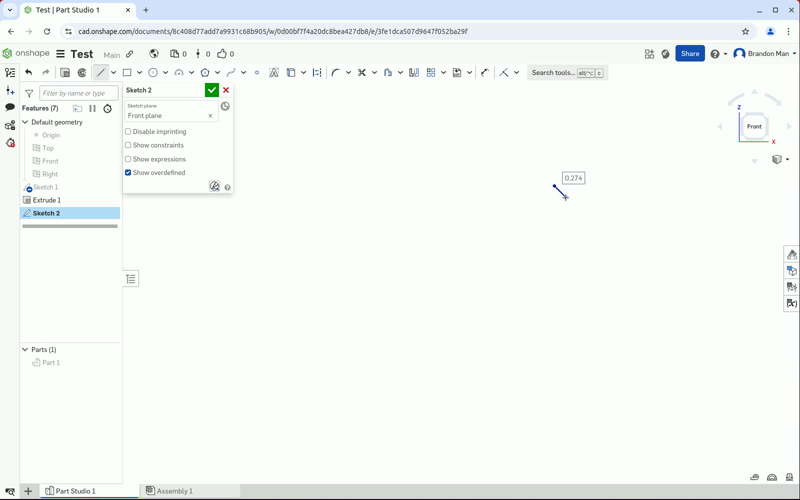
scroll(-6)
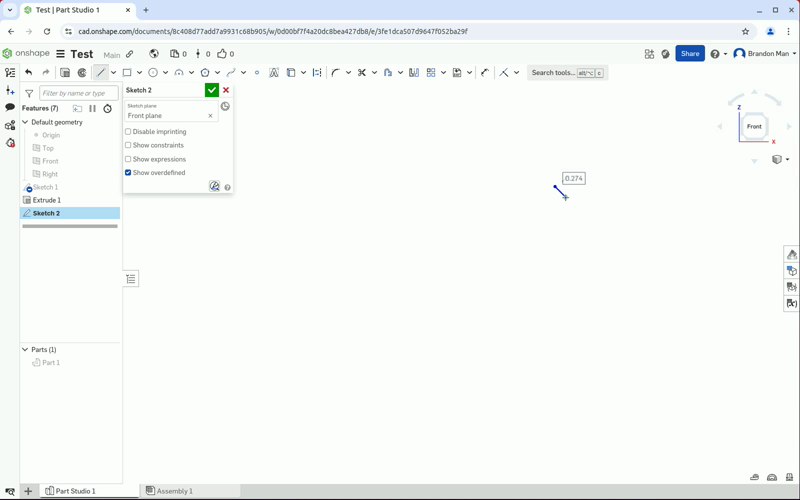
scroll(-6)
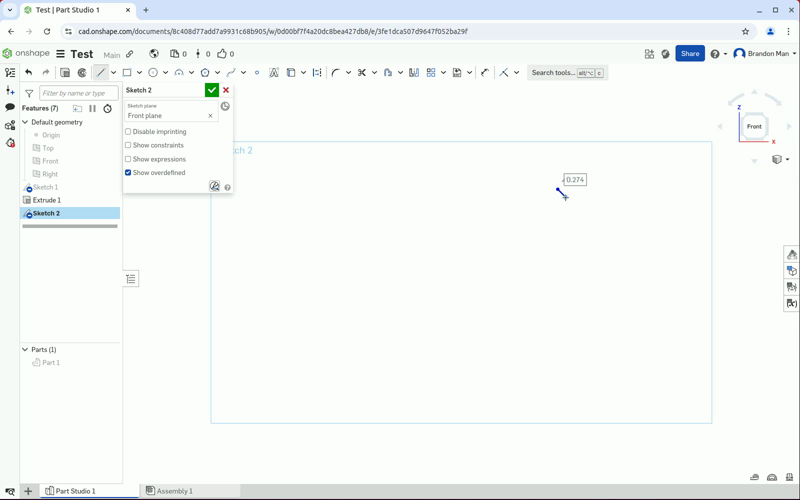
scroll(-6)
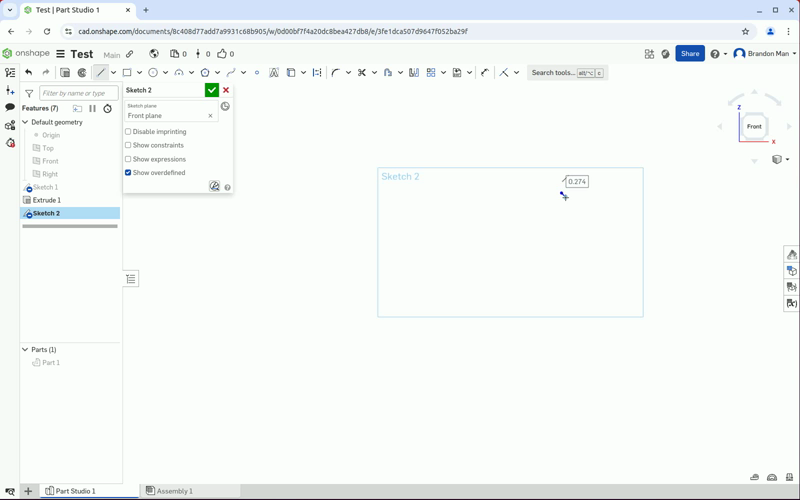
scroll(-6)
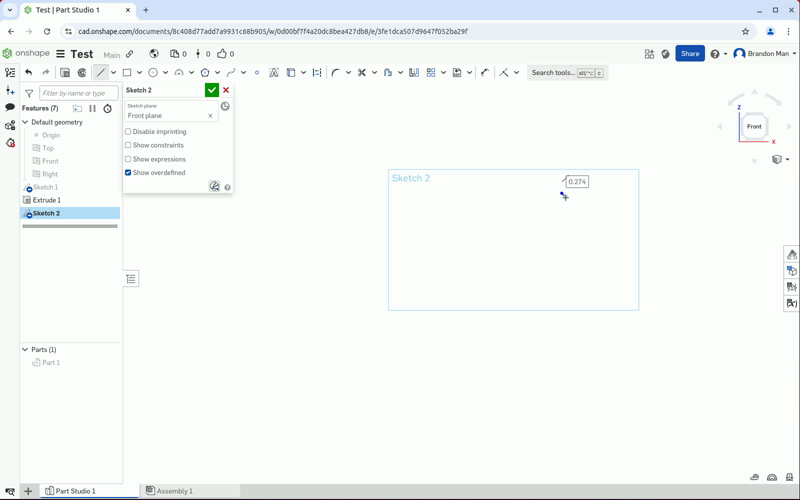
scroll(-6)
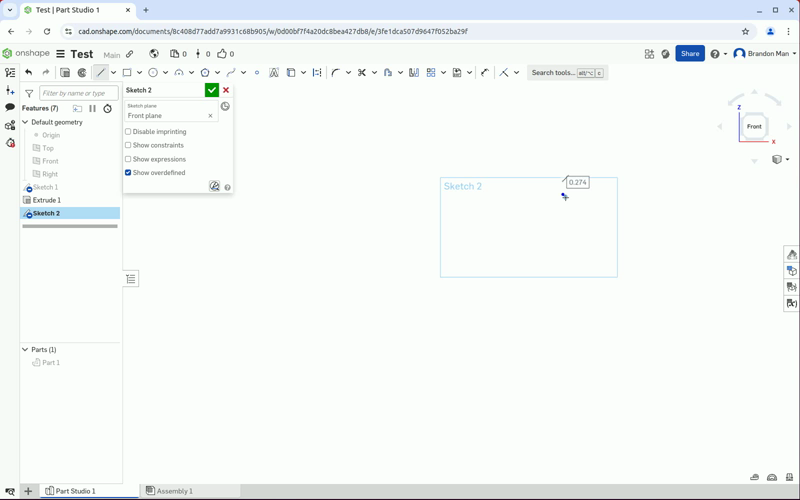
scroll(-6)
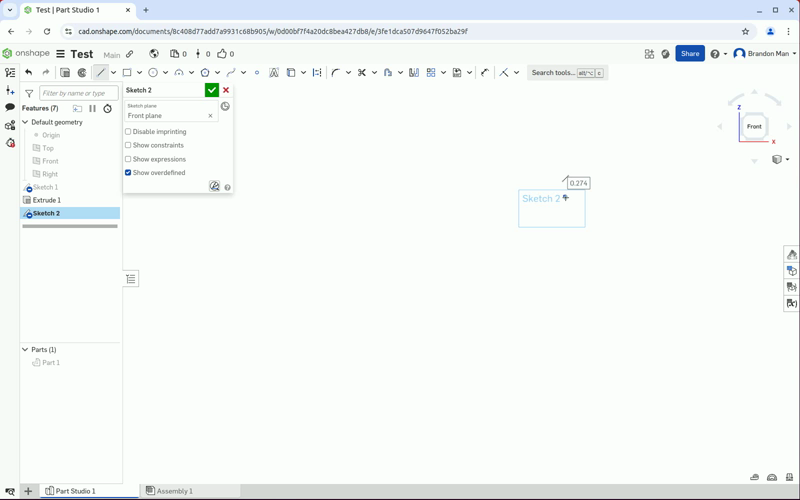
key_up(shift)
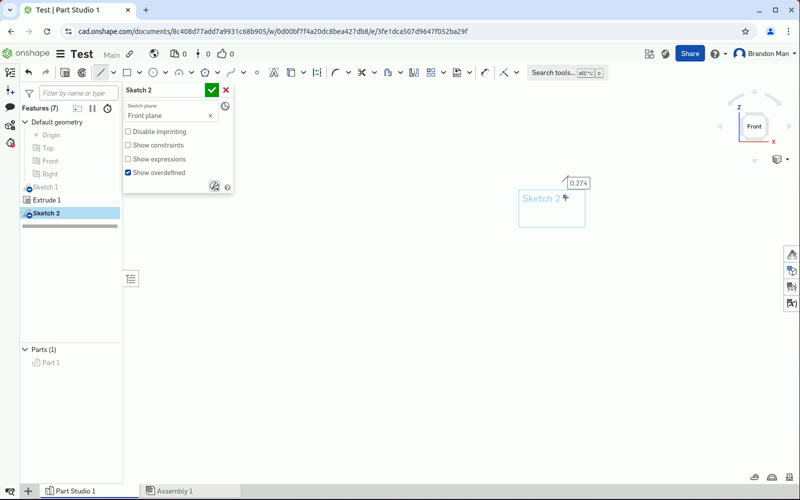
key_down(shift)
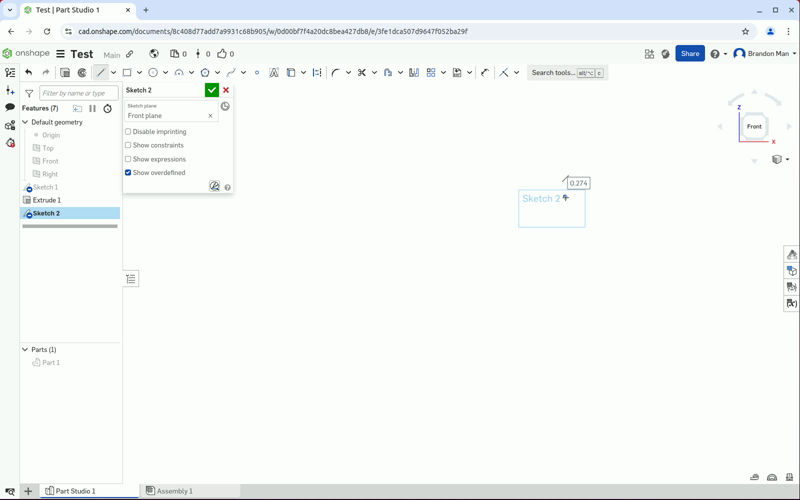
mouse_move(589, 197)
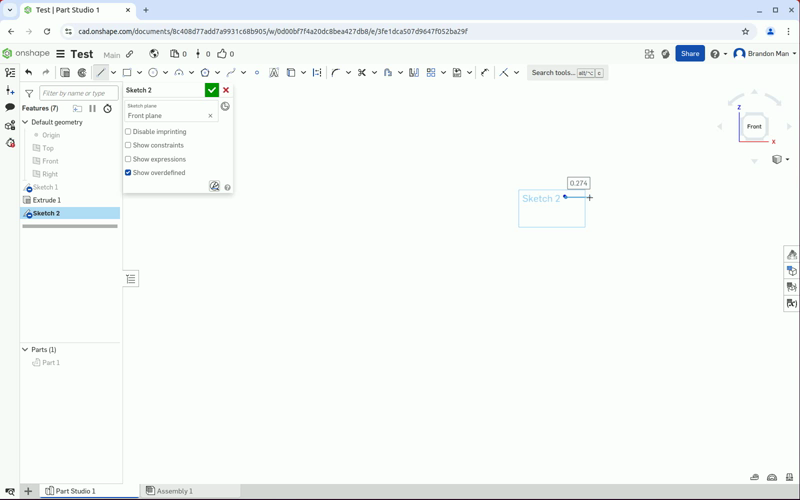
mouse_move(566, 197)
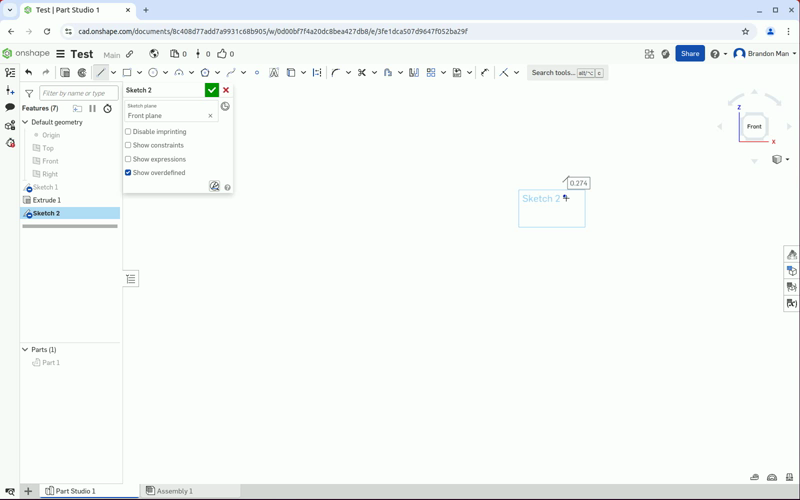
scroll(6)
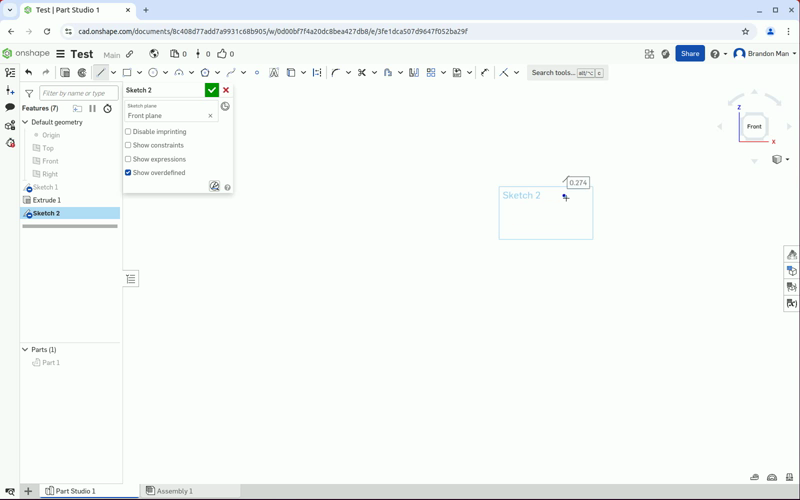
scroll(6)
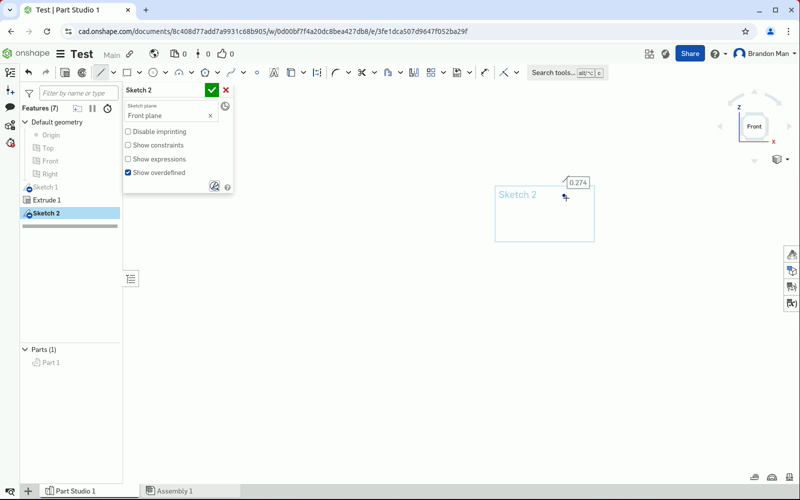
scroll(6)
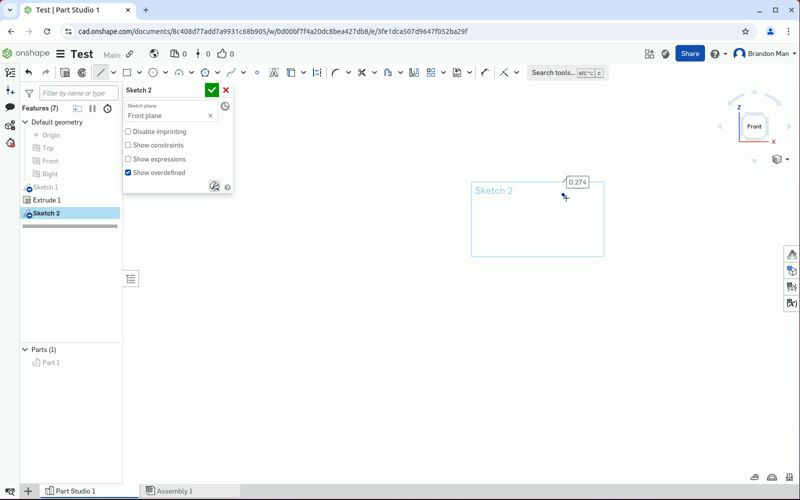
scroll(6)
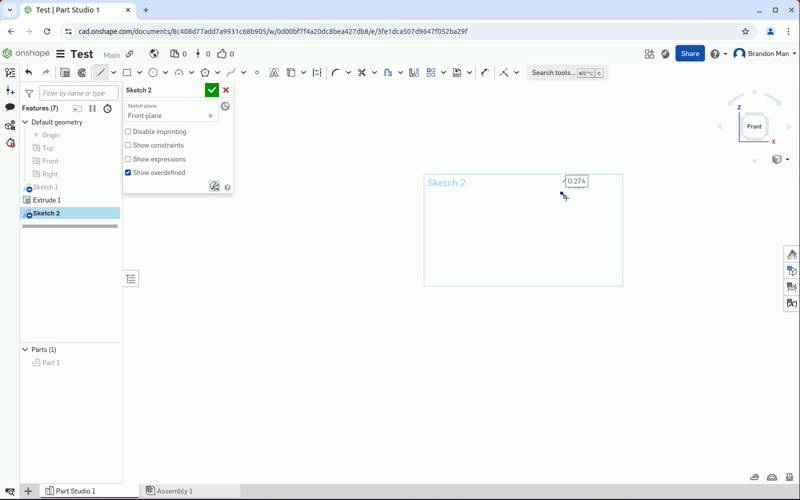
scroll(6)
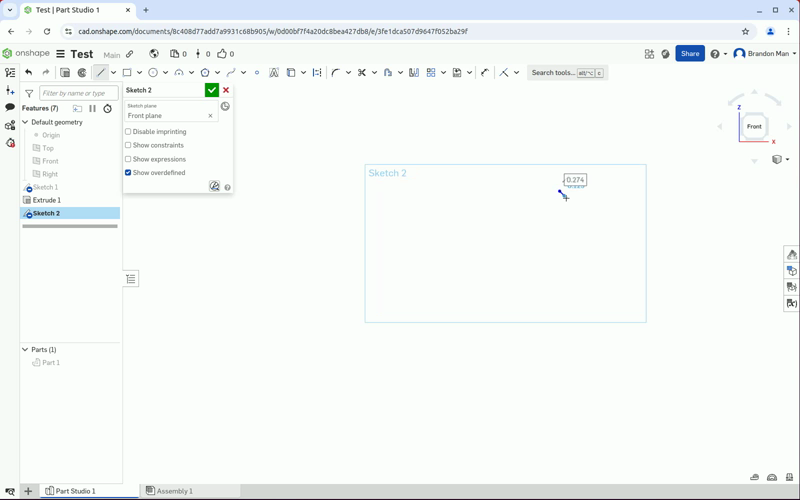
scroll(6)
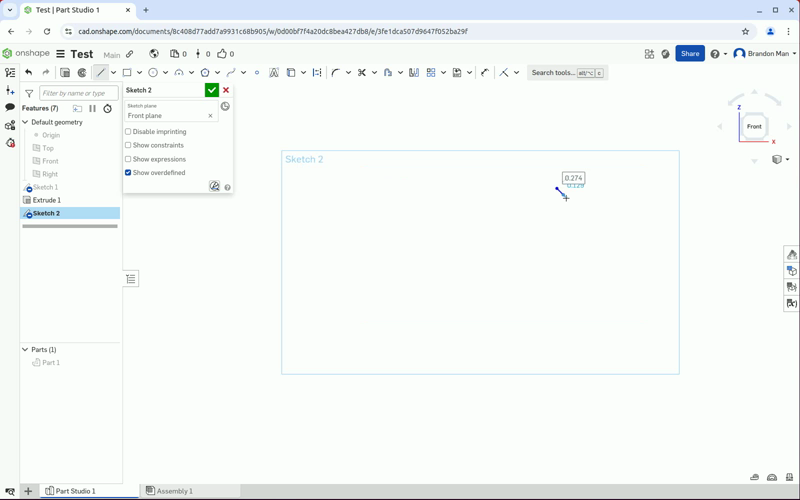
scroll(6)
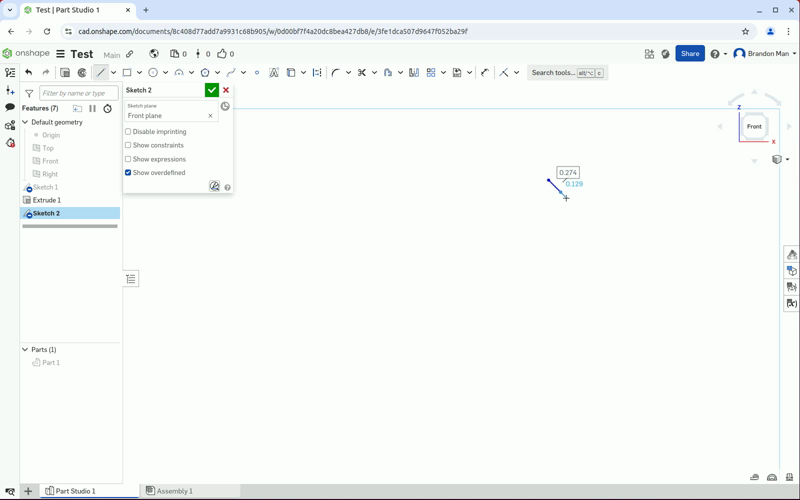
click(566, 197)
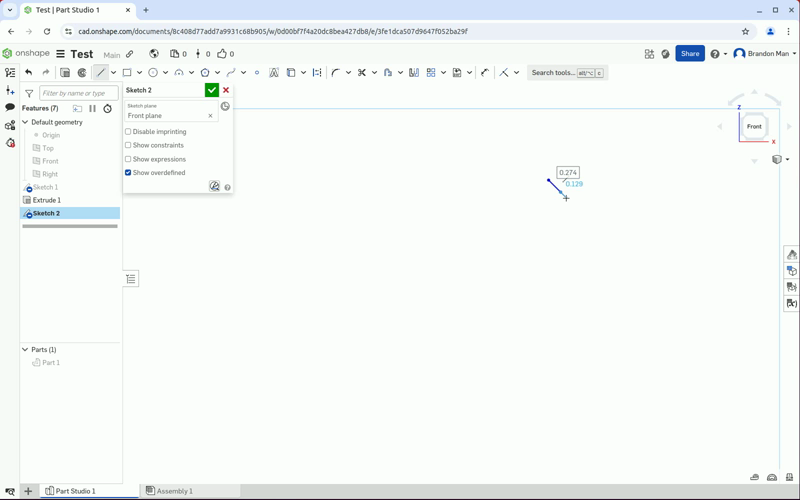
scroll(-6)
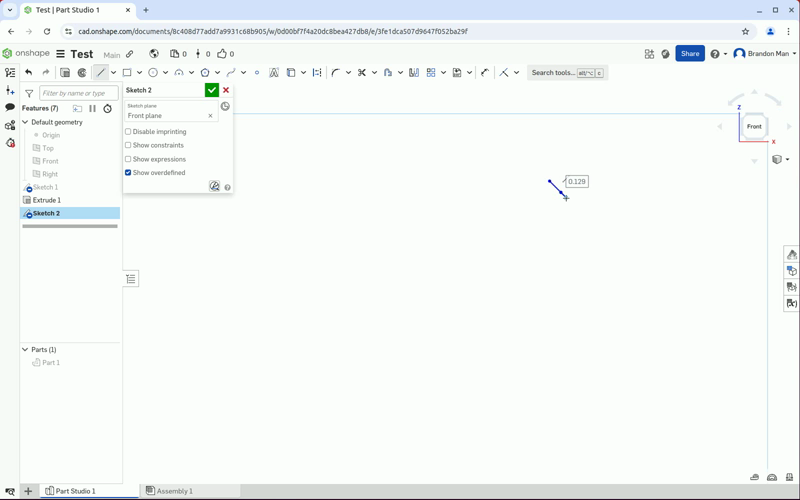
scroll(-6)
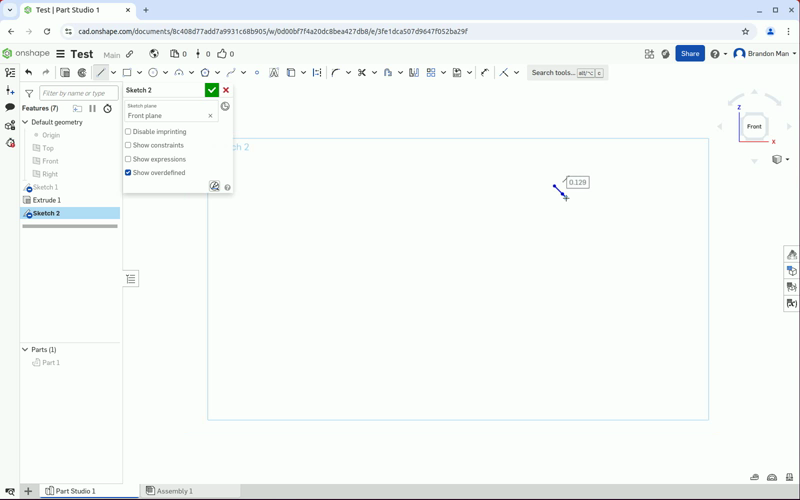
scroll(-6)
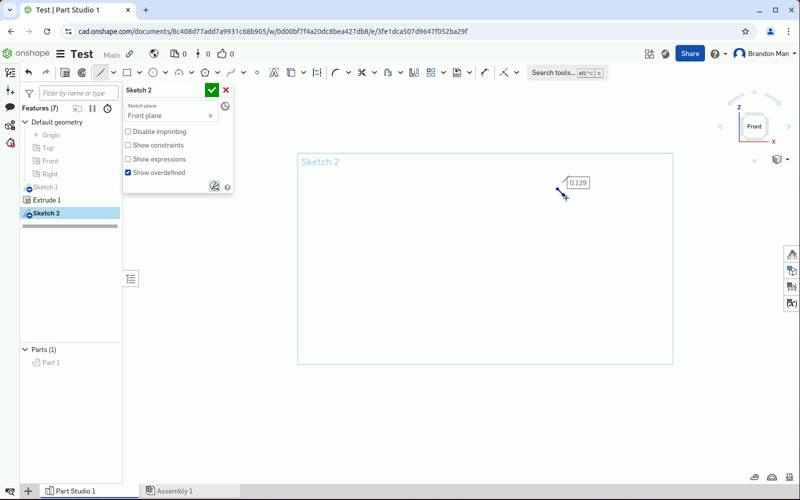
scroll(-6)
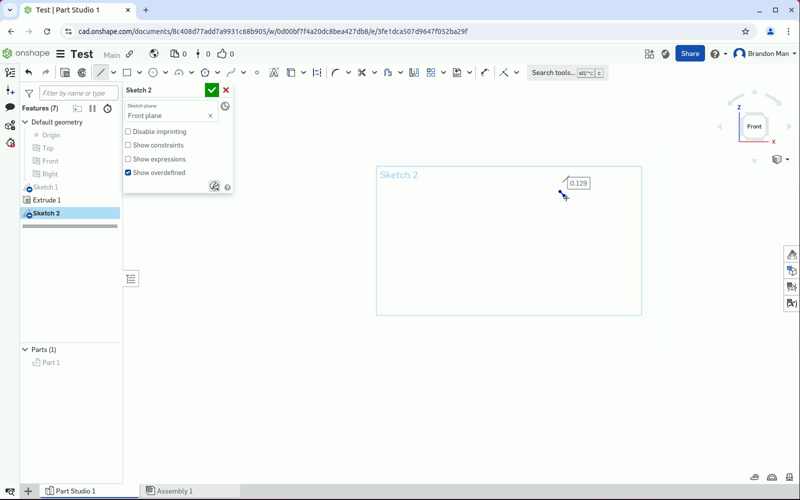
scroll(-6)
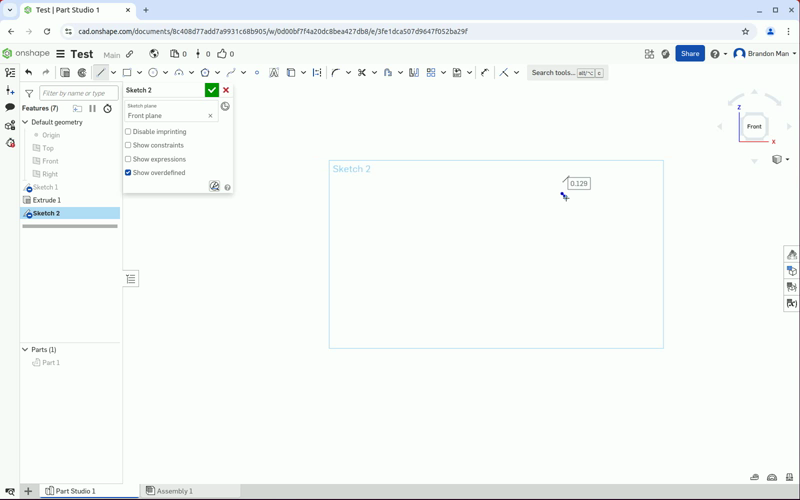
scroll(-6)
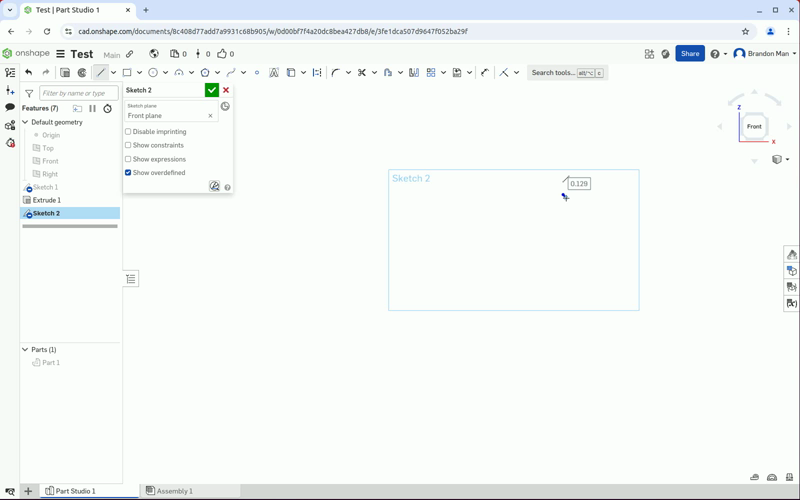
scroll(-6)
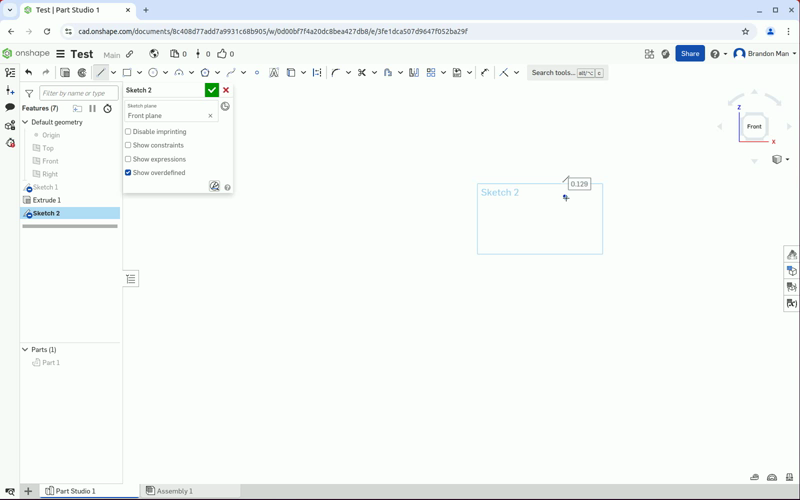
key_up(shift)
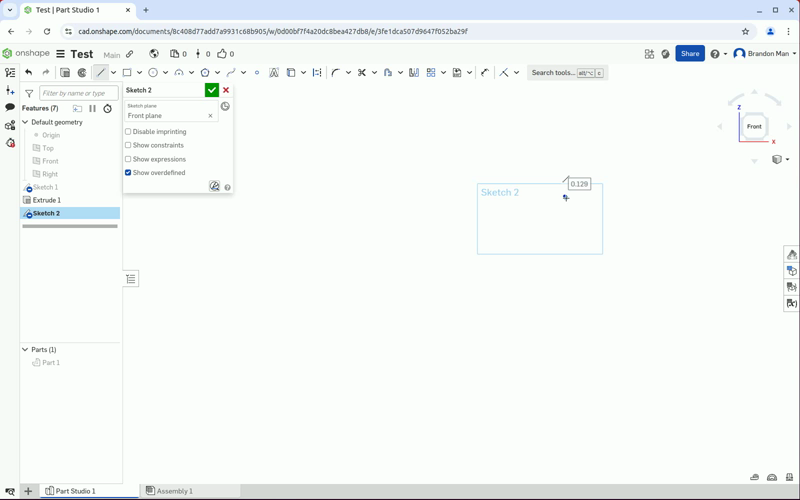
key_down(shift)
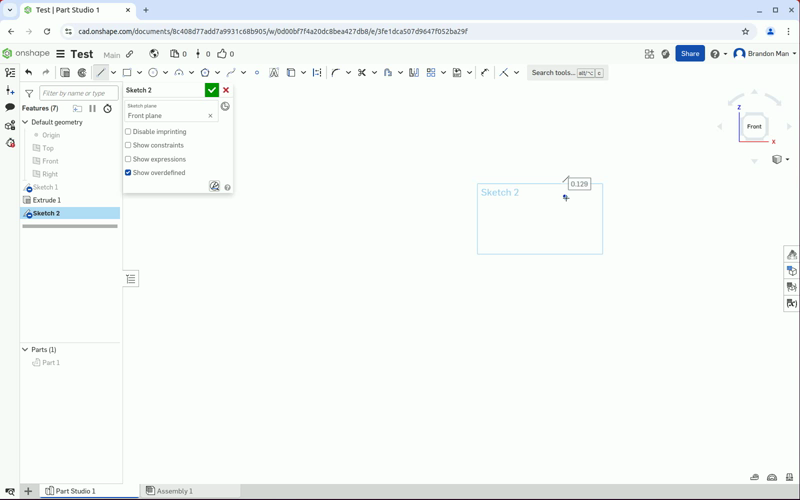
mouse_move(589, 197)
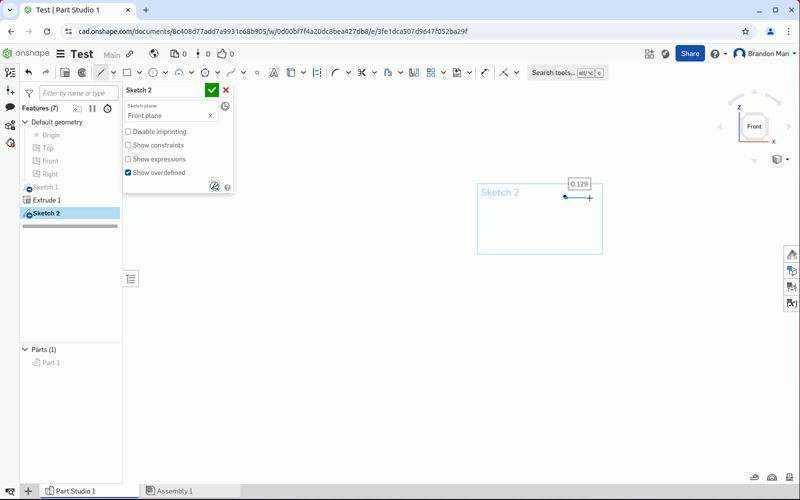
mouse_move(571, 198)
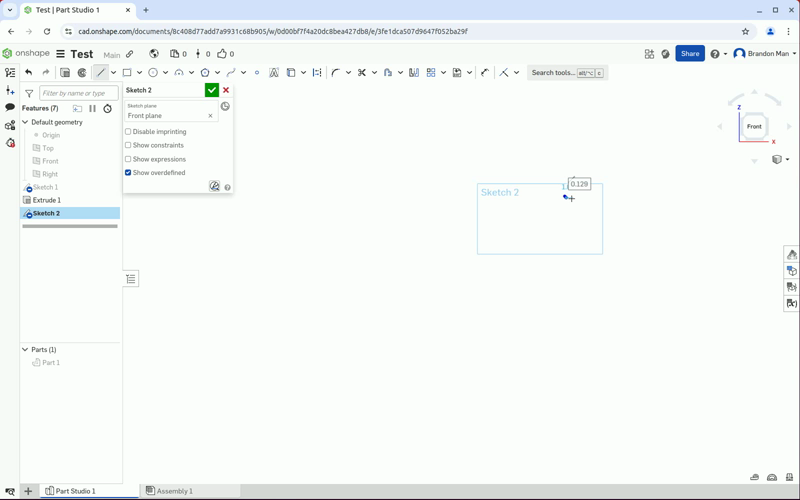
scroll(6)
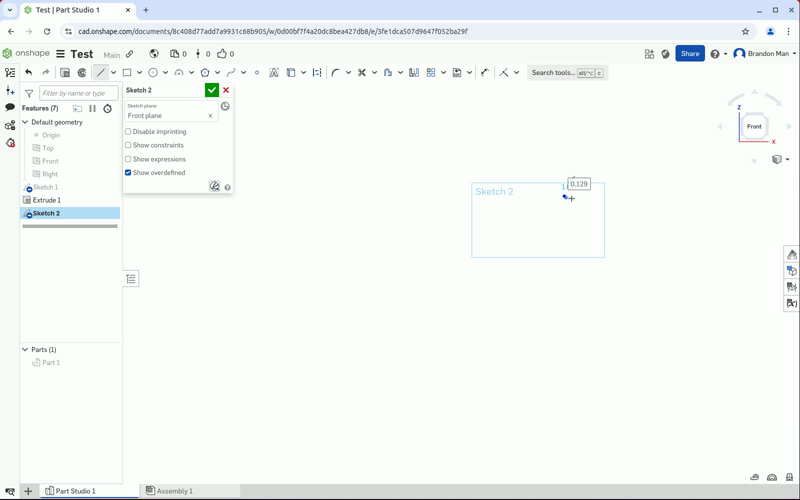
scroll(6)
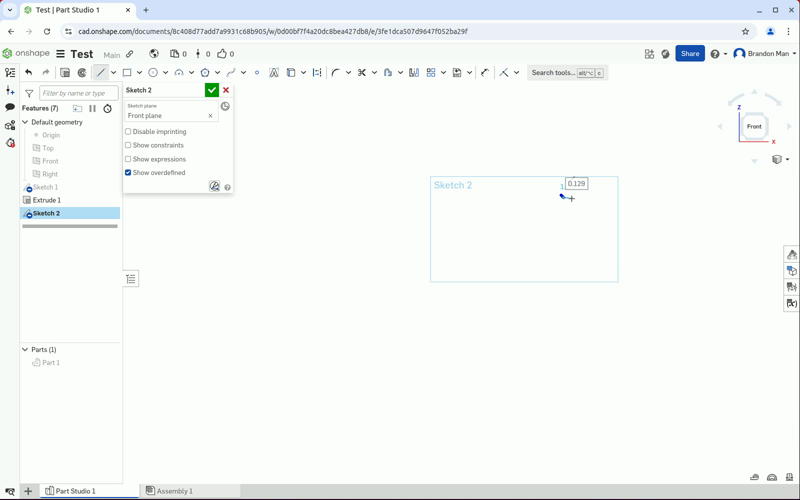
scroll(6)
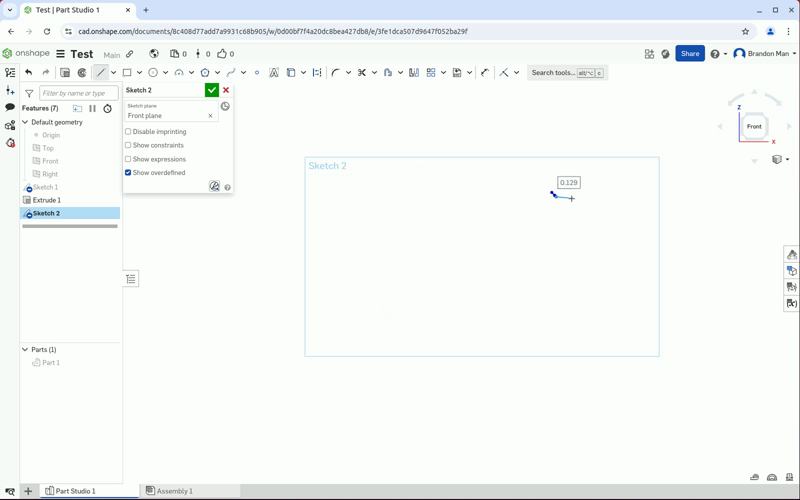
scroll(6)
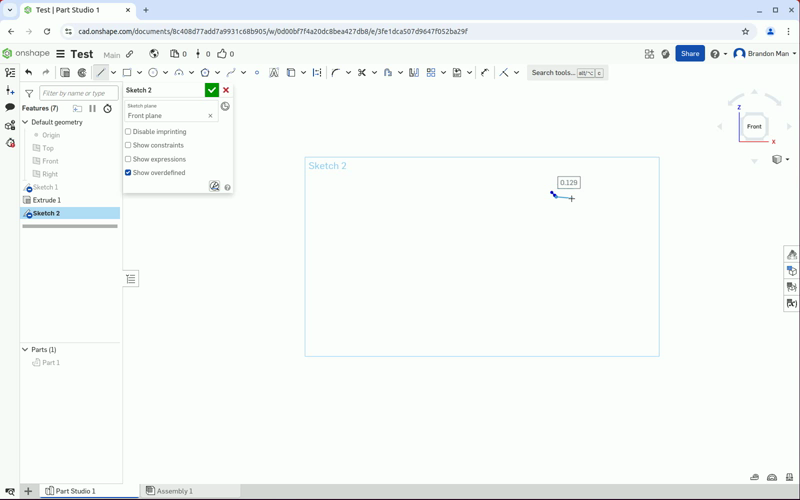
scroll(6)
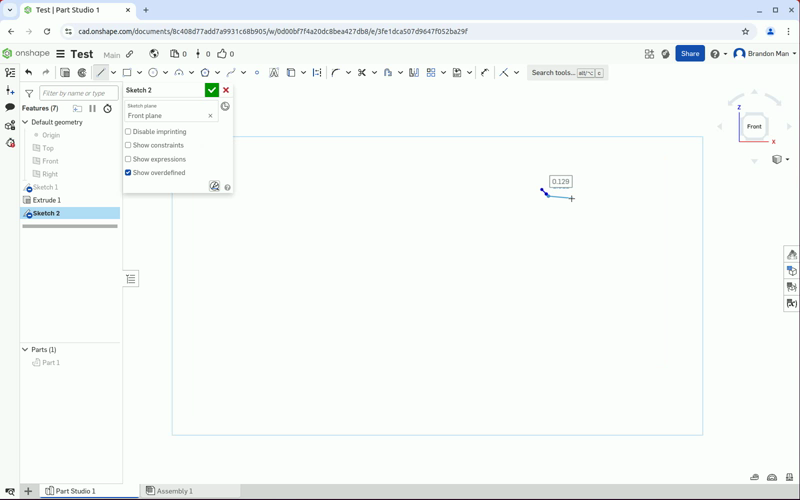
scroll(6)
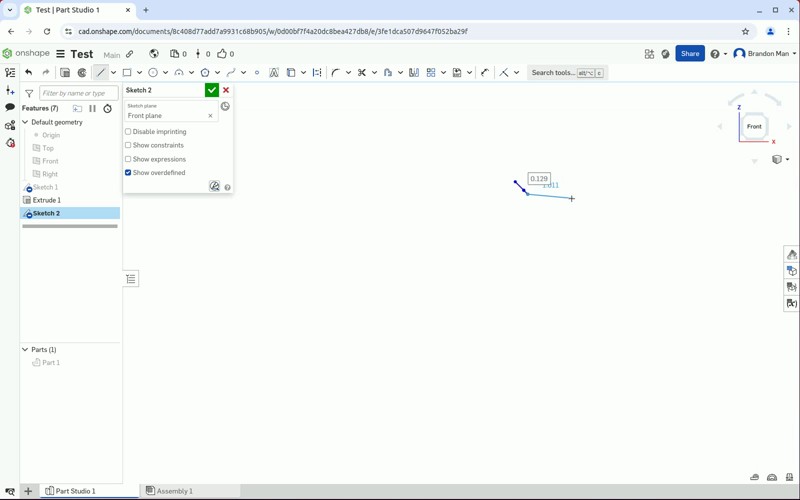
scroll(6)
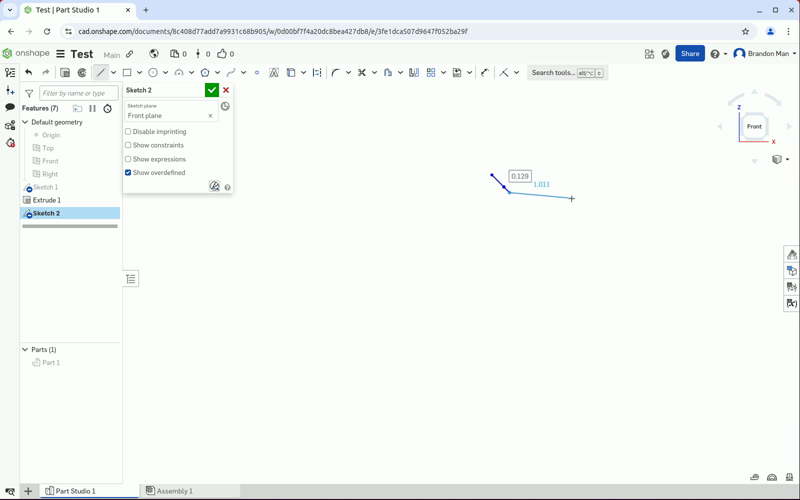
click(571, 198)
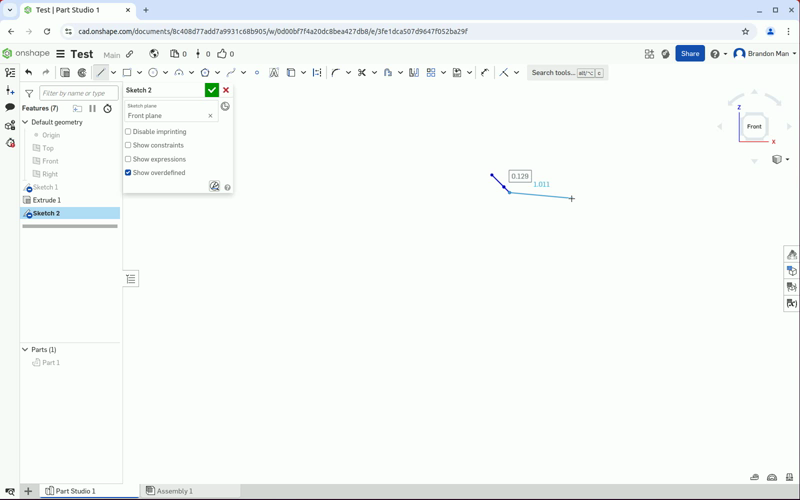
scroll(-6)
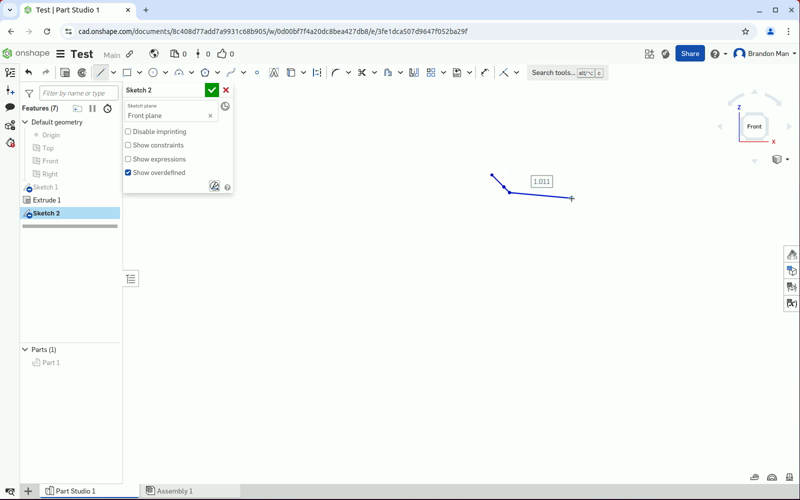
scroll(-6)
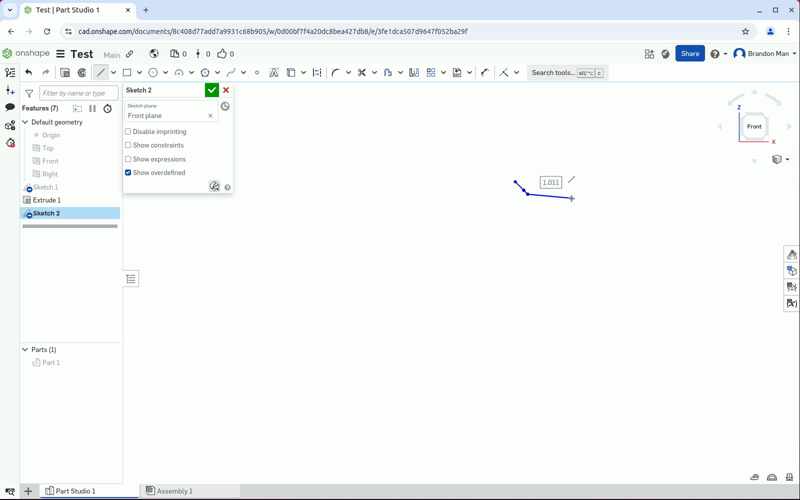
scroll(-6)
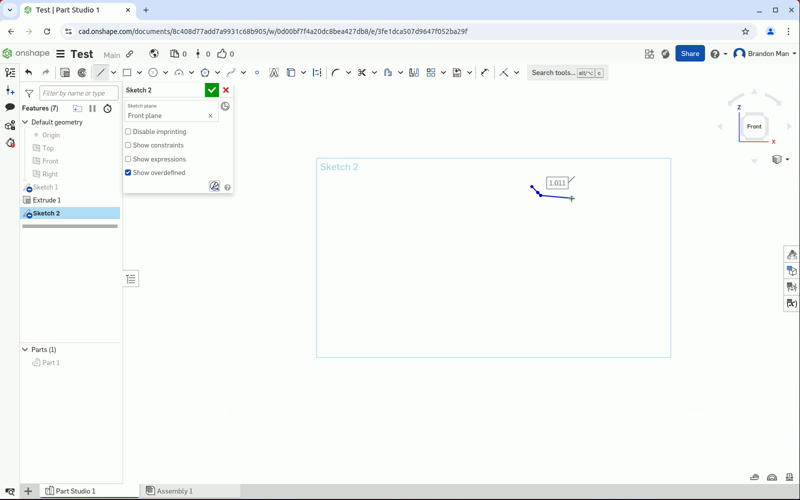
scroll(-6)
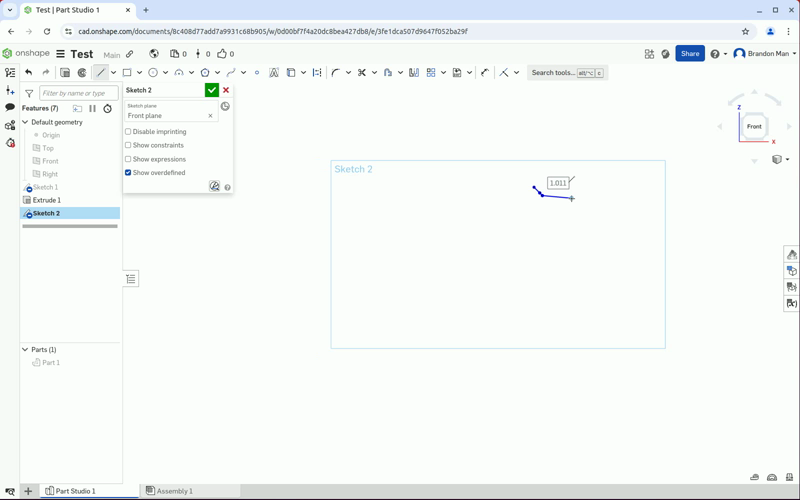
scroll(-6)
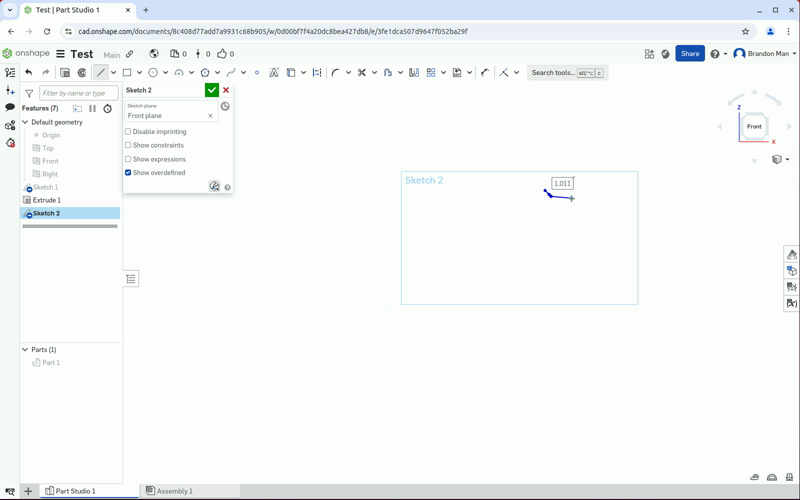
scroll(-6)
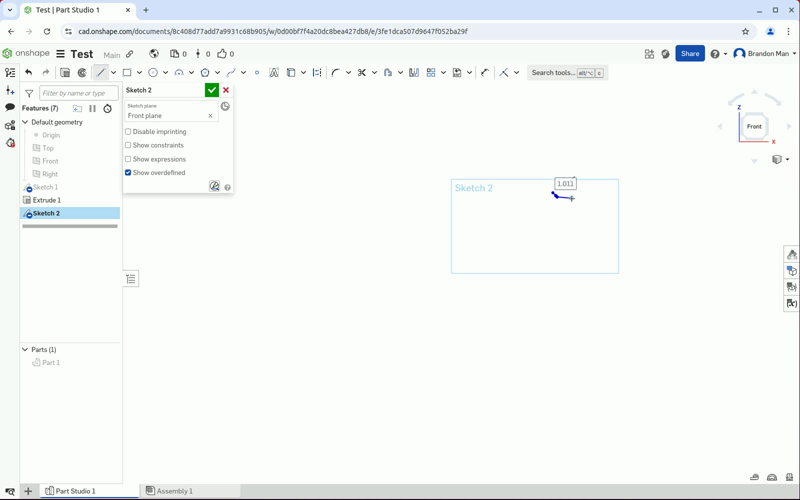
scroll(-6)
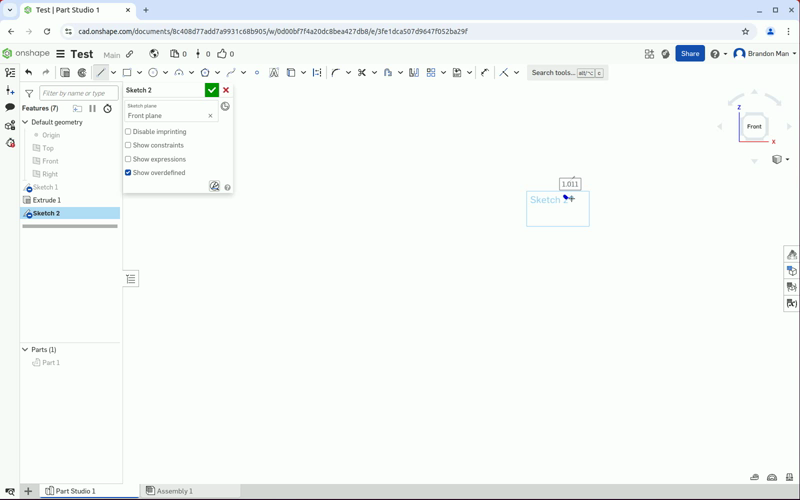
key_up(shift)
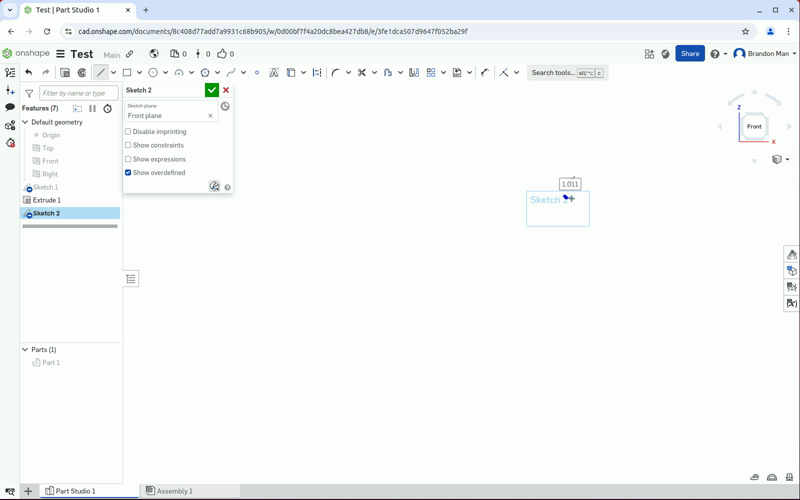
key_down(shift)
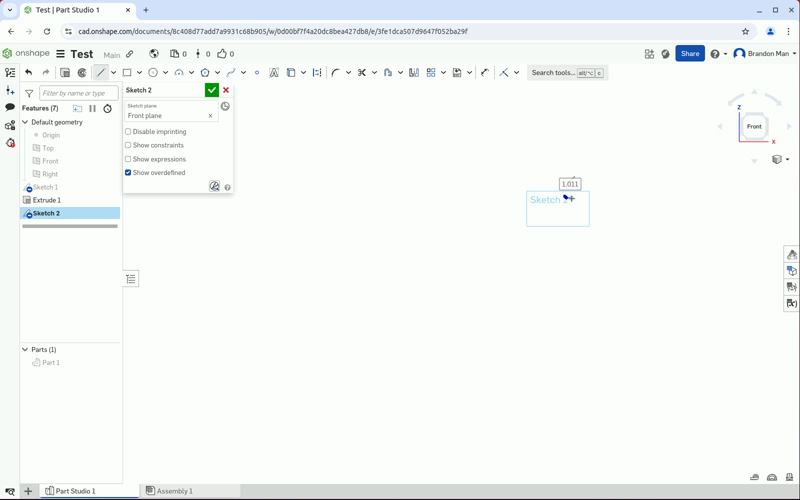
mouse_move(589, 198)
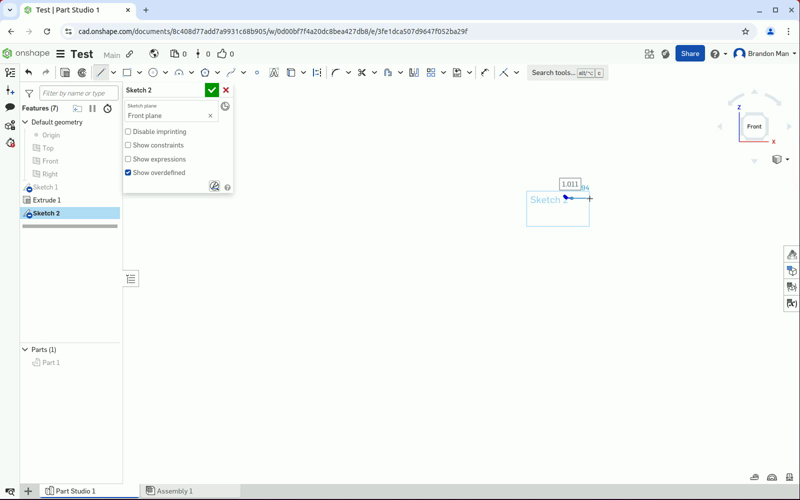
mouse_move(573, 197)
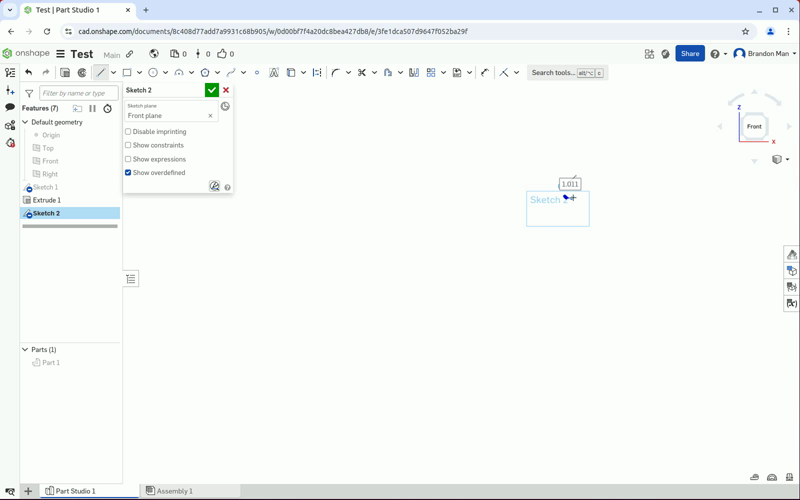
scroll(6)
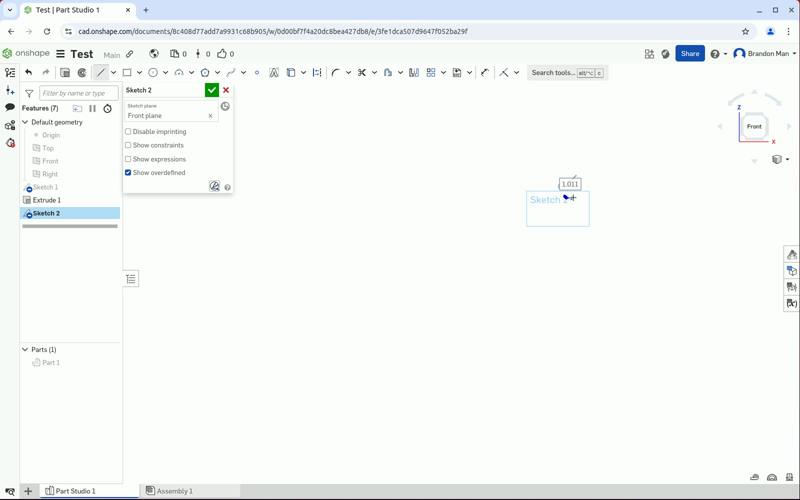
scroll(6)
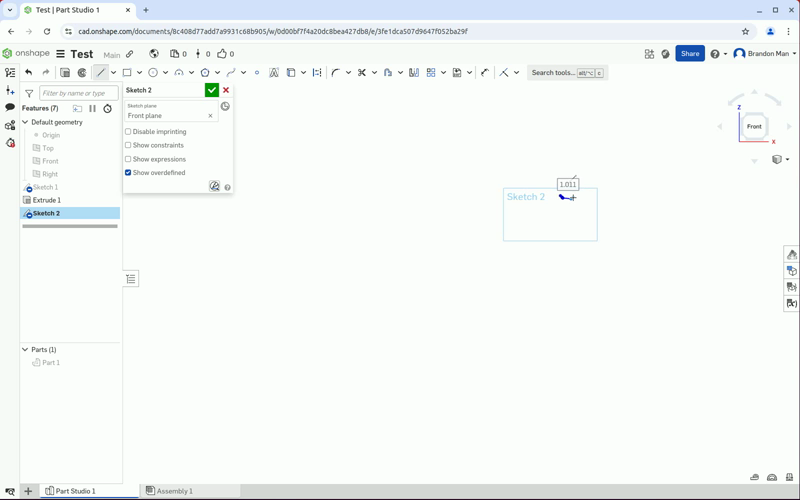
scroll(6)
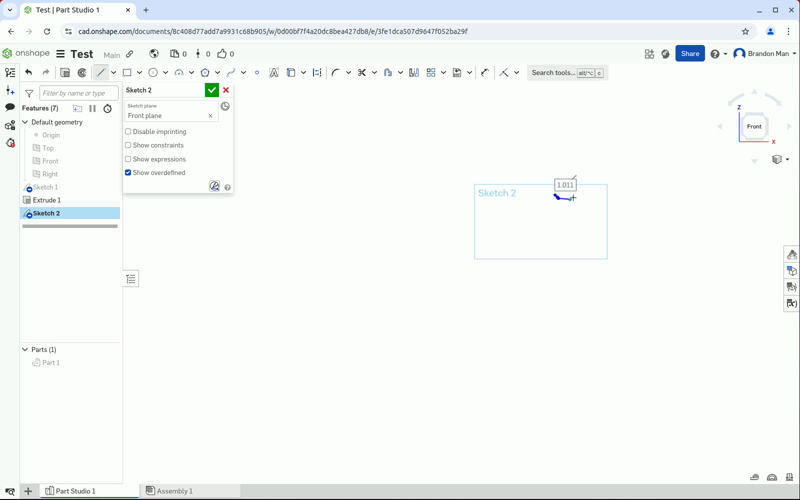
scroll(6)
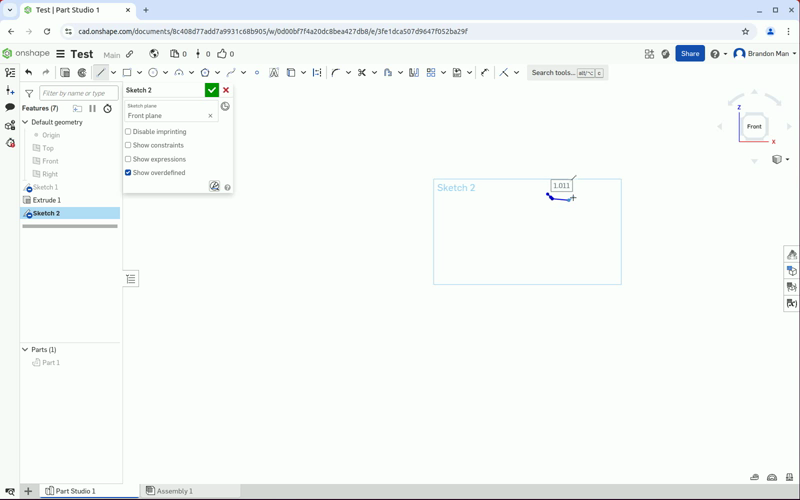
scroll(6)
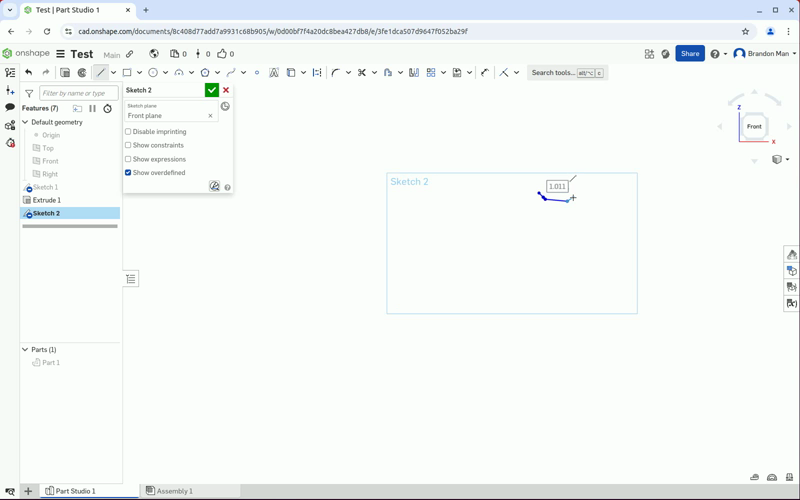
scroll(6)
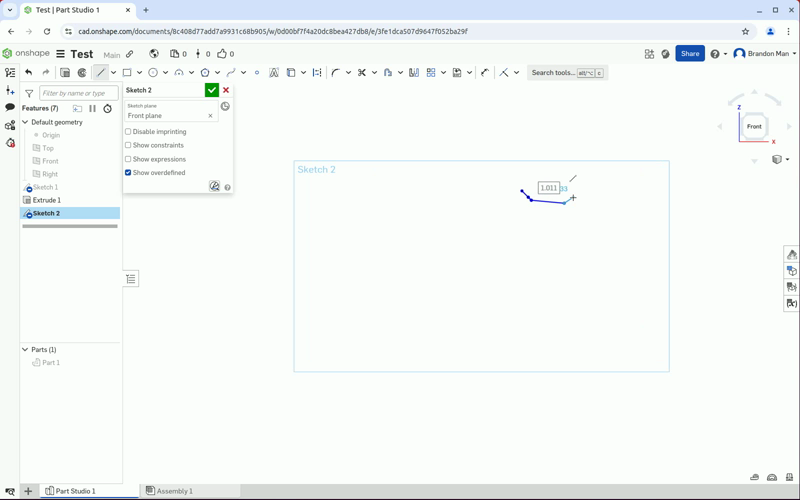
scroll(6)
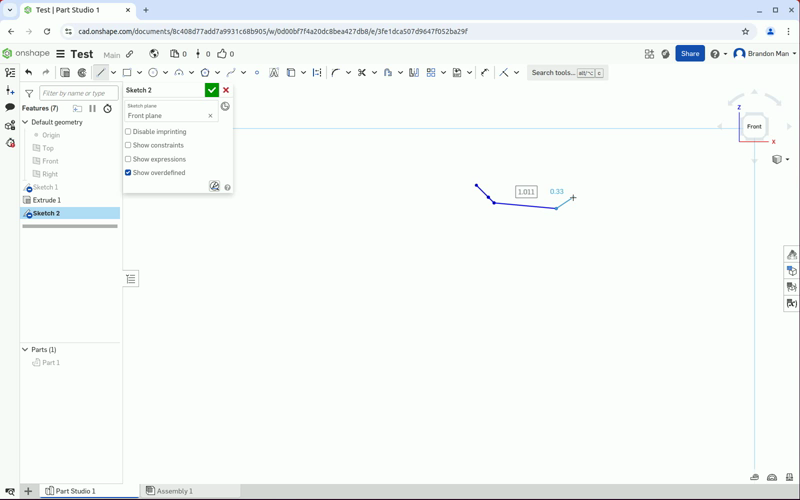
click(573, 197)
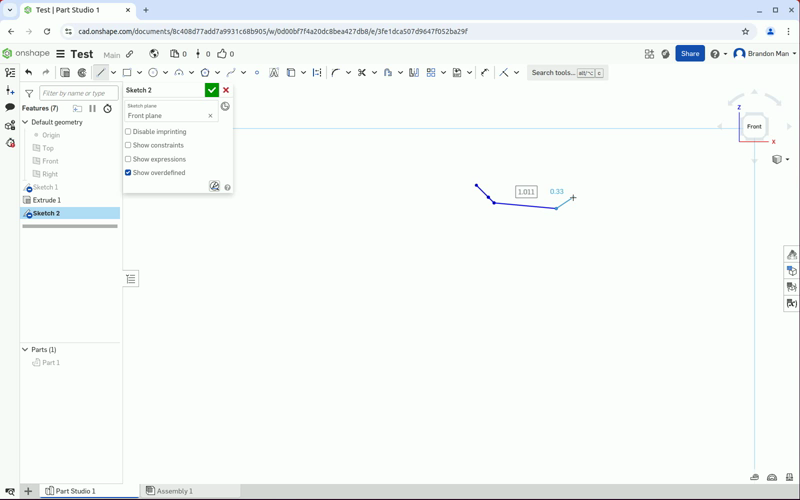
scroll(-6)
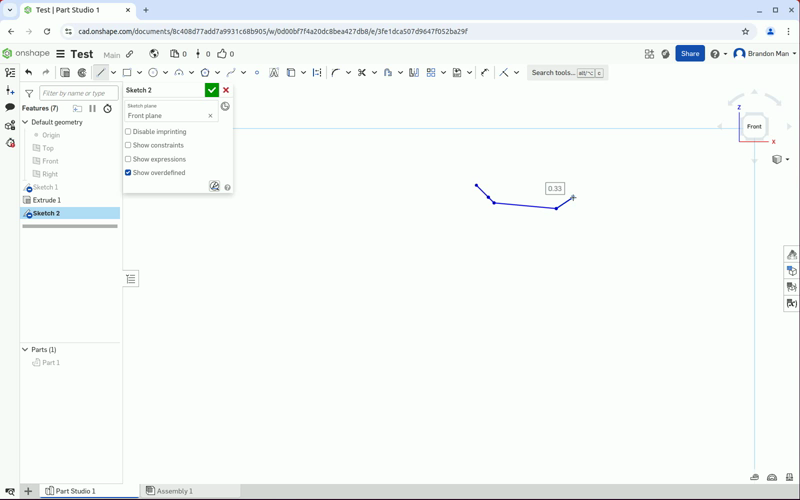
scroll(-6)
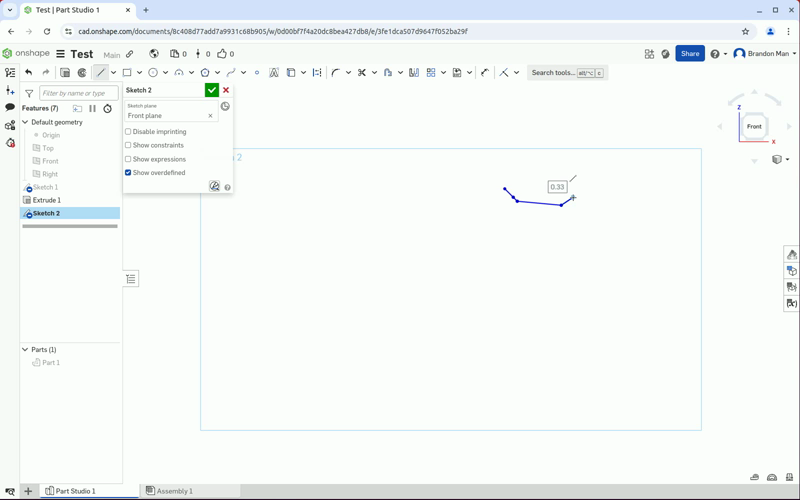
scroll(-6)
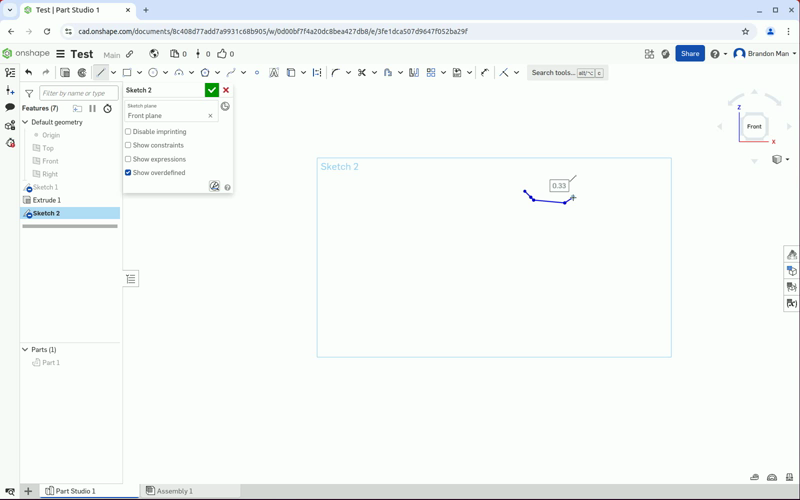
scroll(-6)
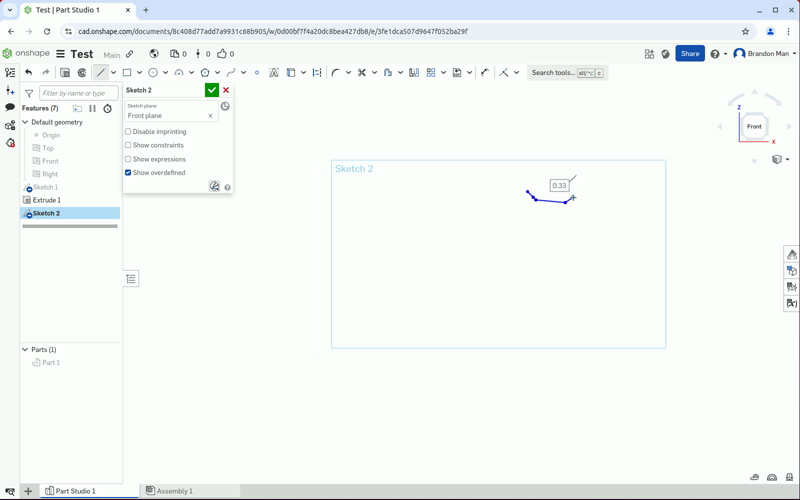
scroll(-6)
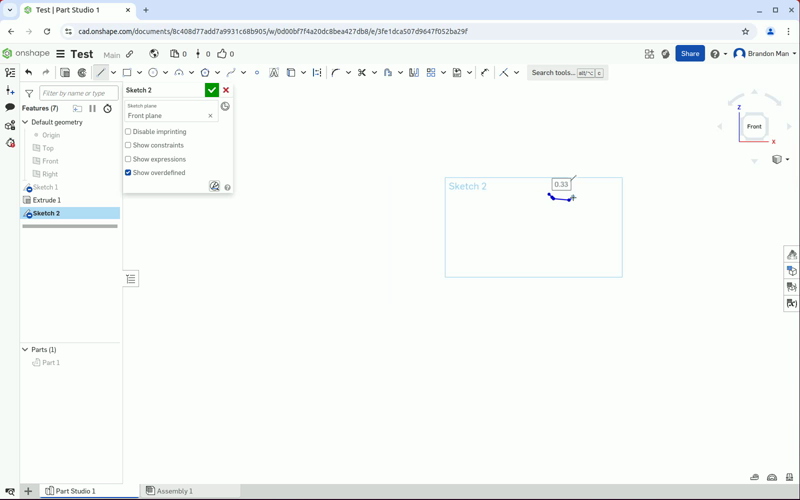
scroll(-6)
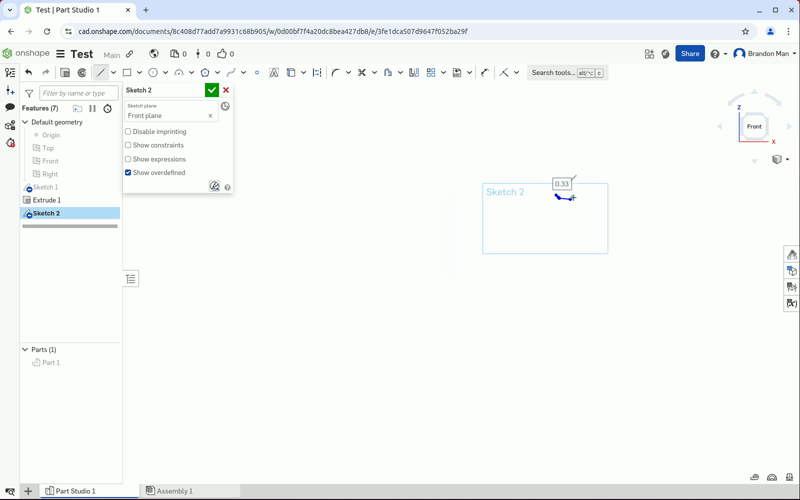
scroll(-6)
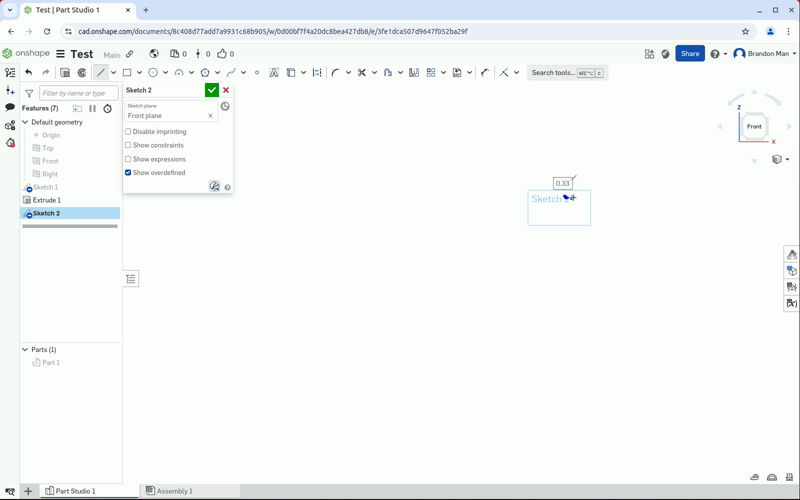
key_up(shift)
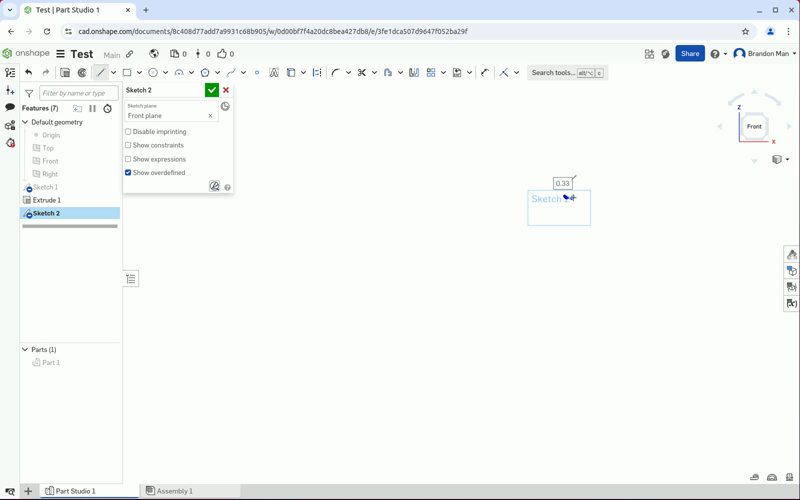
mouse_move(589, 197)
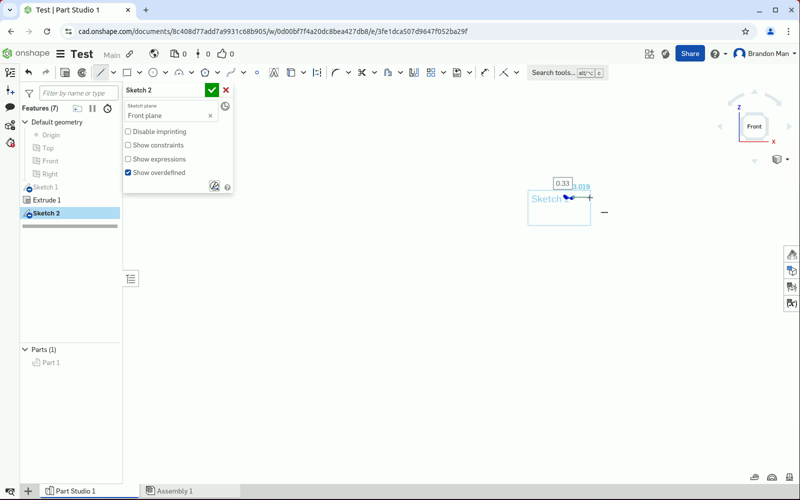
key_down(shift)
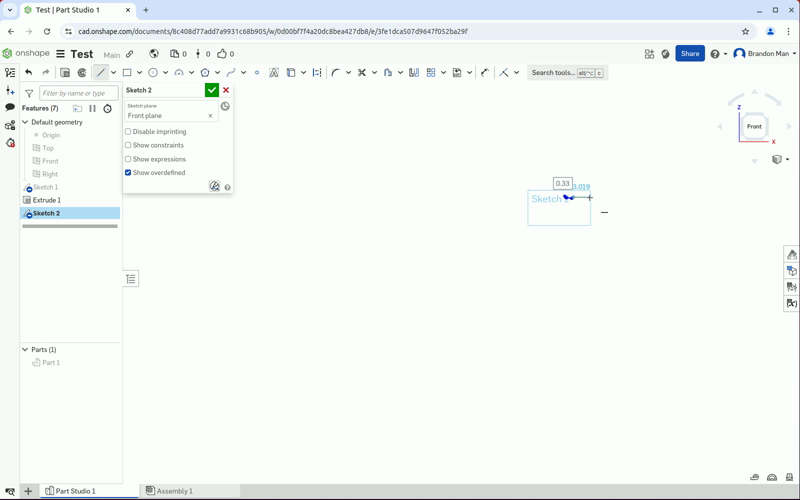
mouse_move(564, 196)
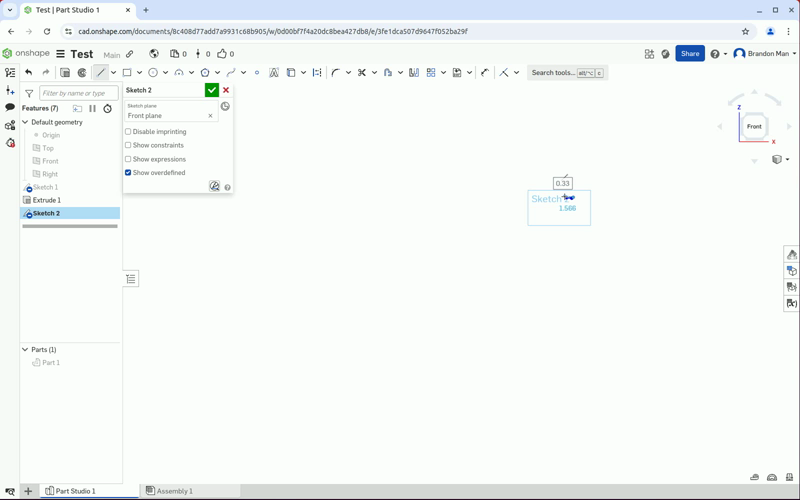
scroll(6)
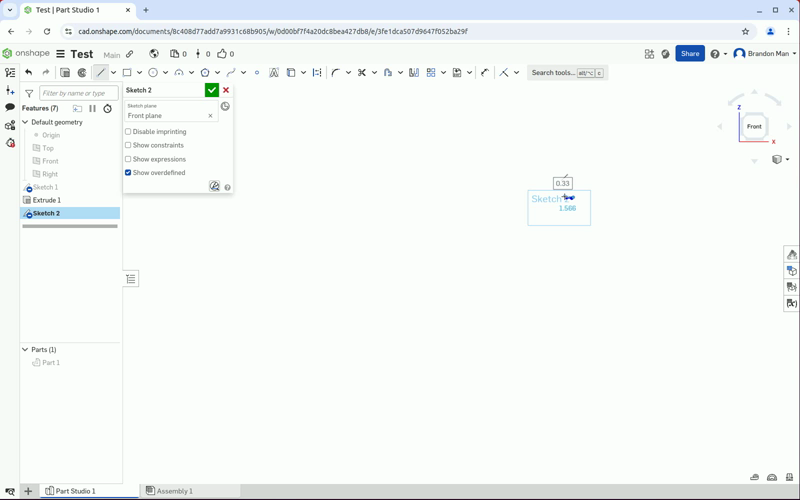
scroll(6)
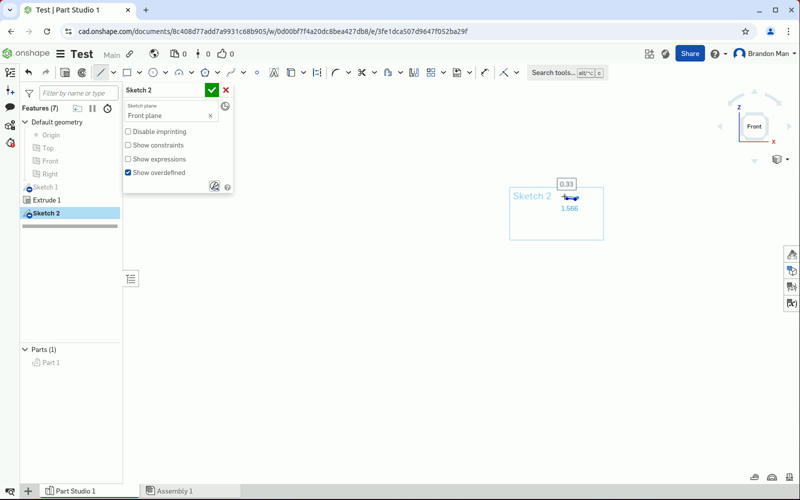
scroll(6)
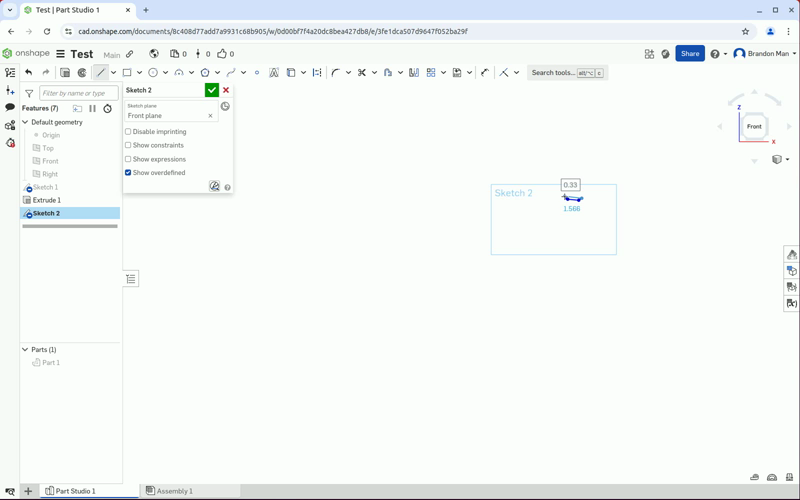
scroll(6)
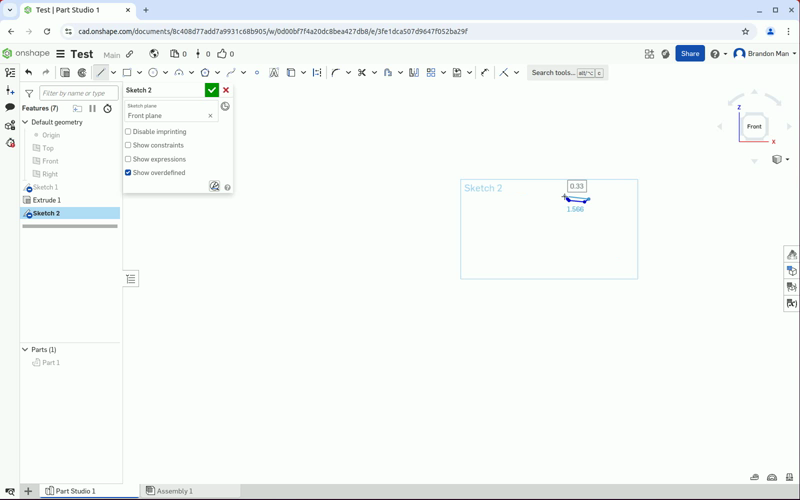
scroll(6)
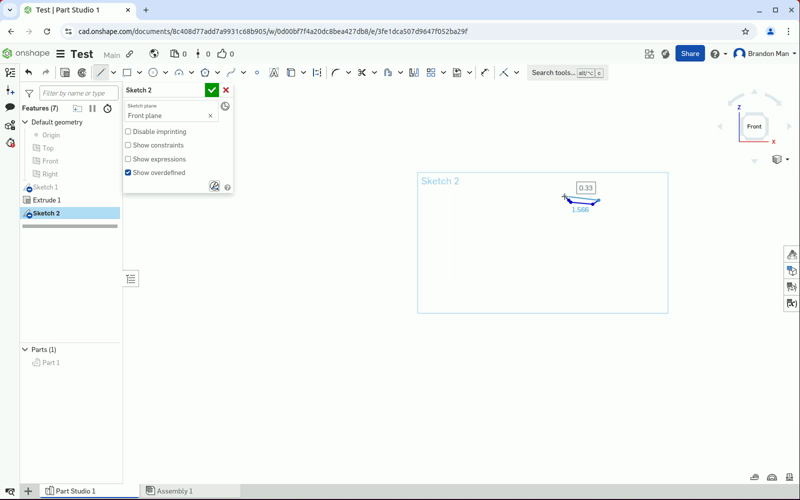
scroll(6)
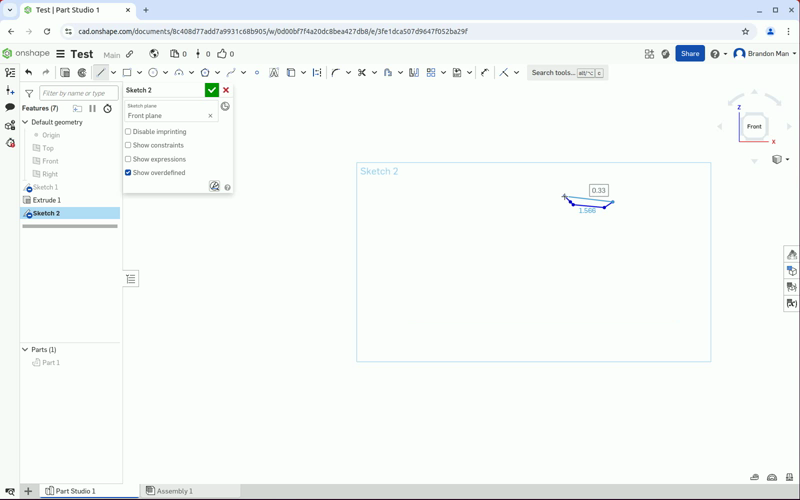
scroll(6)
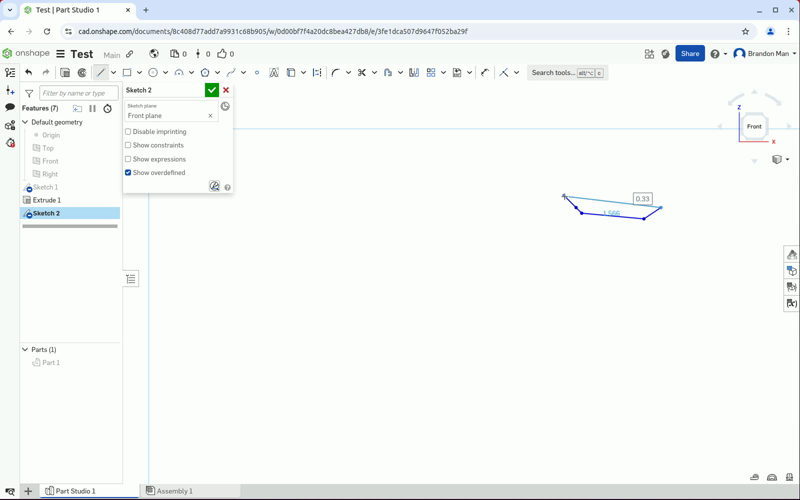
key_up(shift)
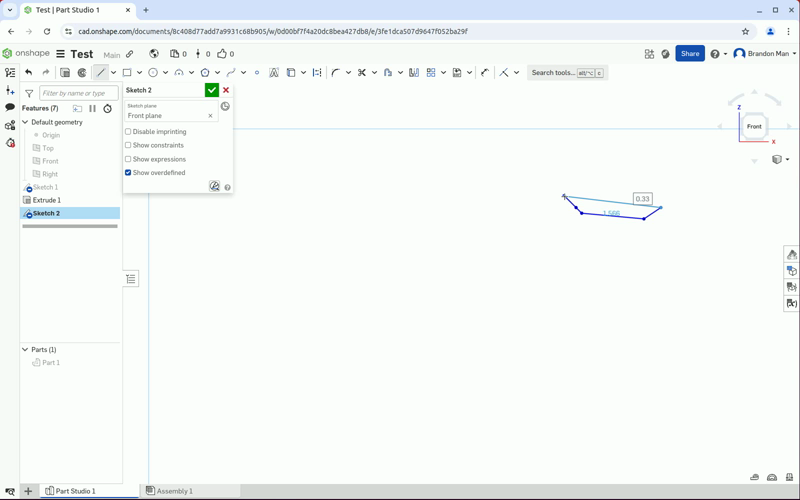
click(564, 196)
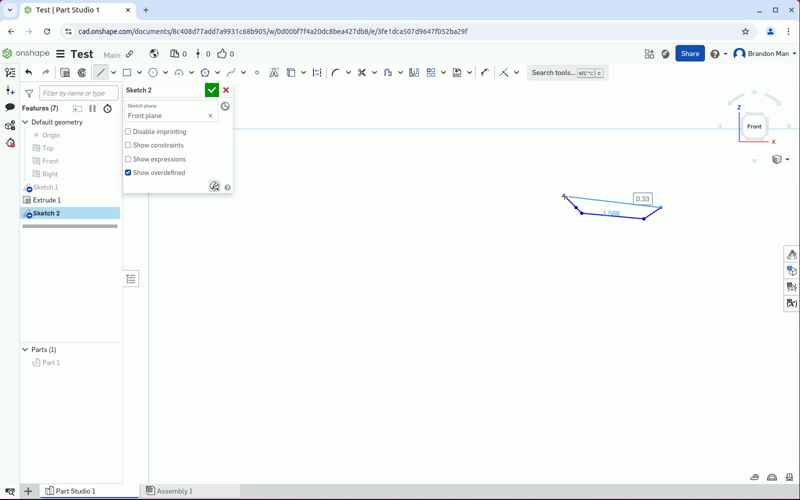
scroll(-6)
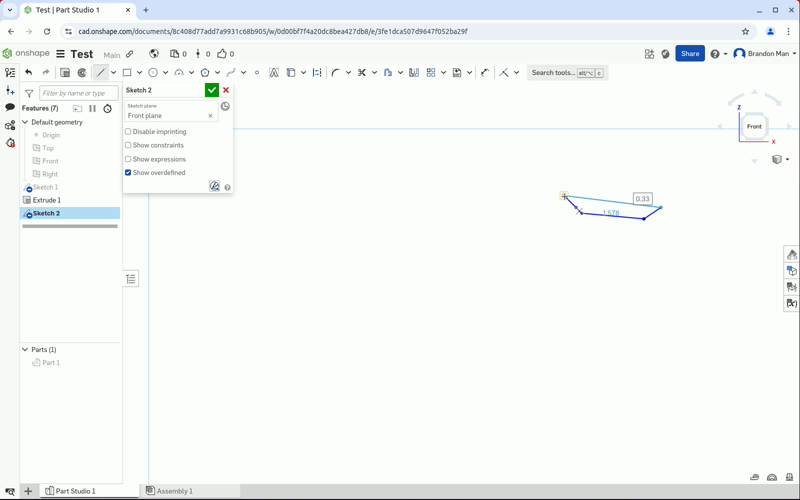
scroll(-6)
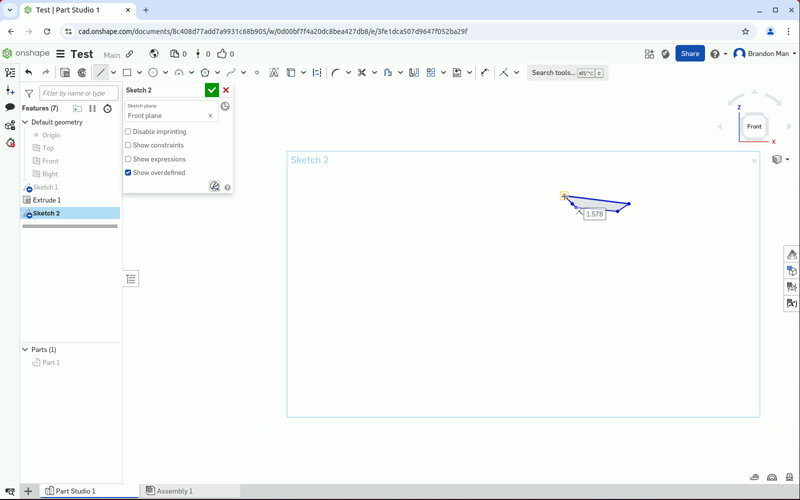
scroll(-6)
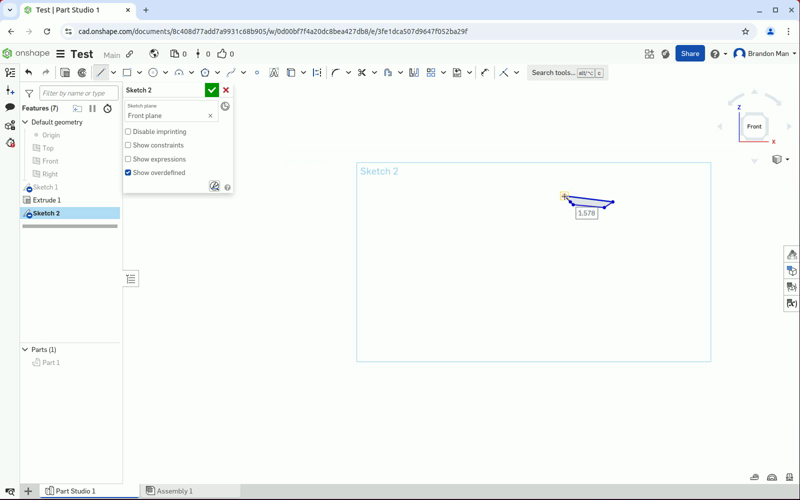
scroll(-6)
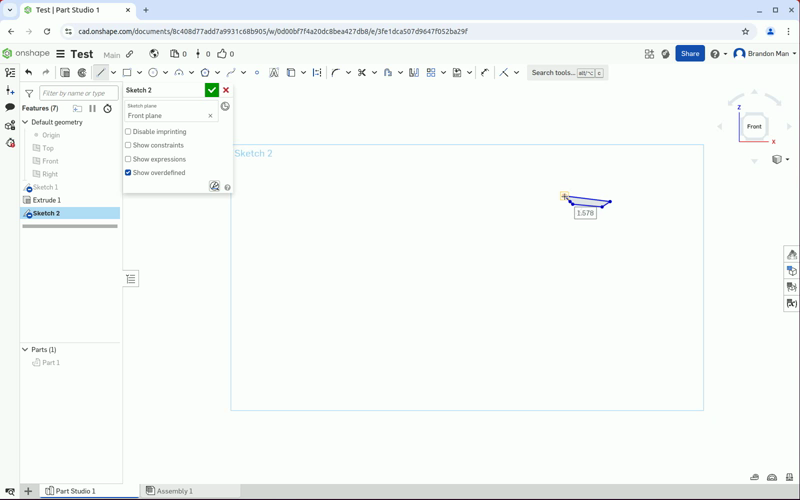
scroll(-6)
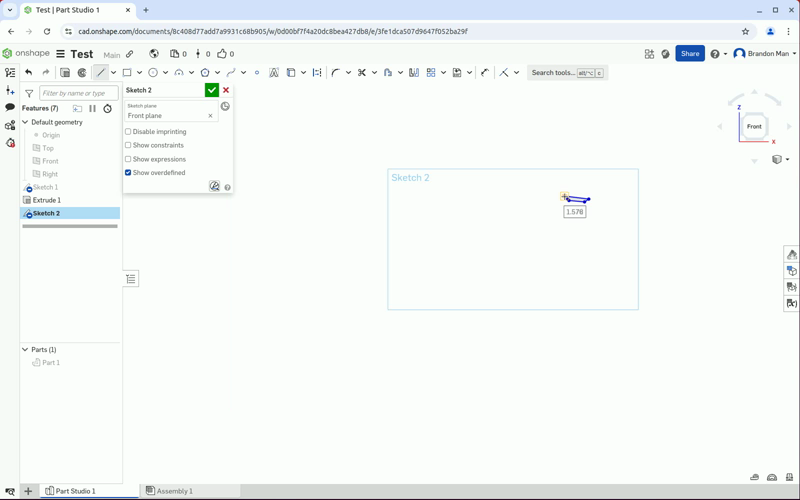
scroll(-6)
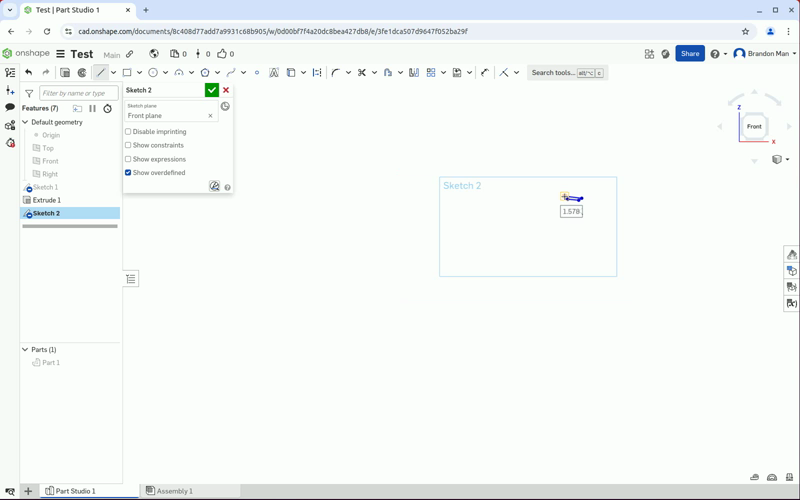
scroll(-6)
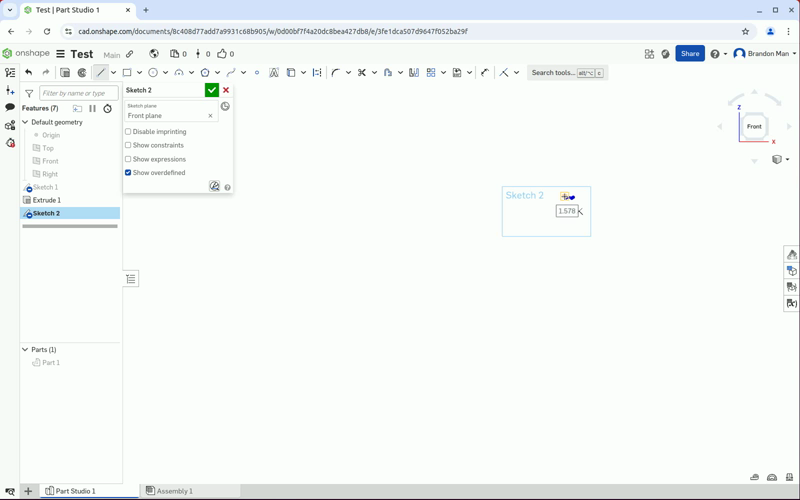
key(esc)
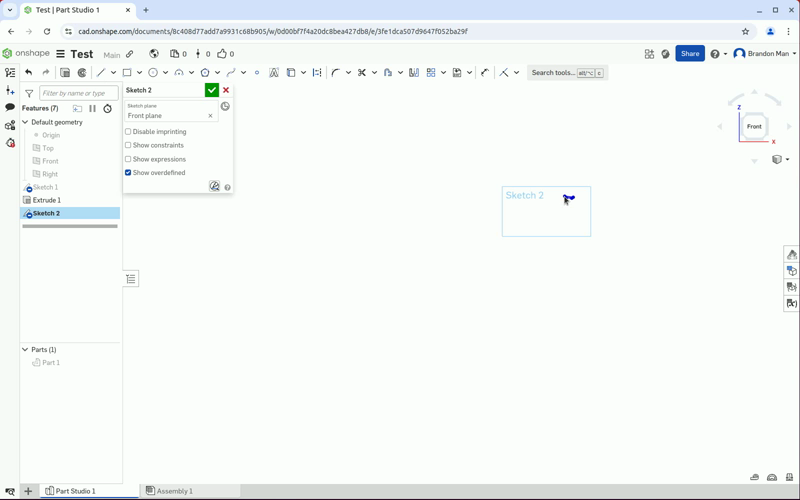
mouse_move(570, 198)
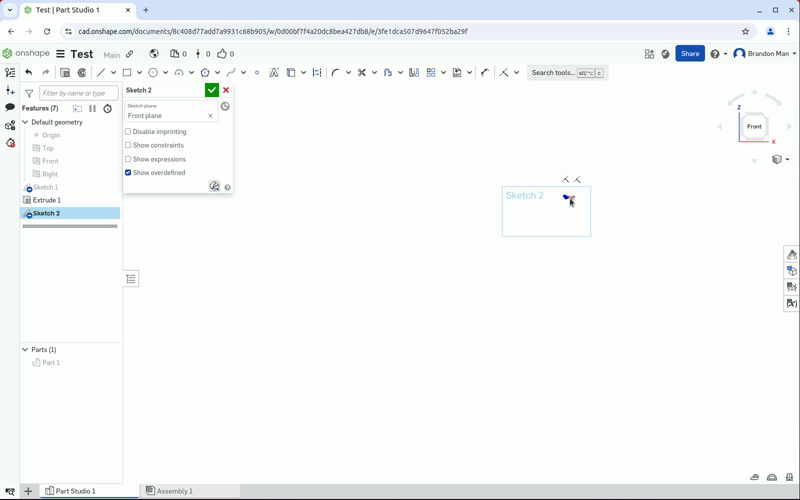
scroll(6)
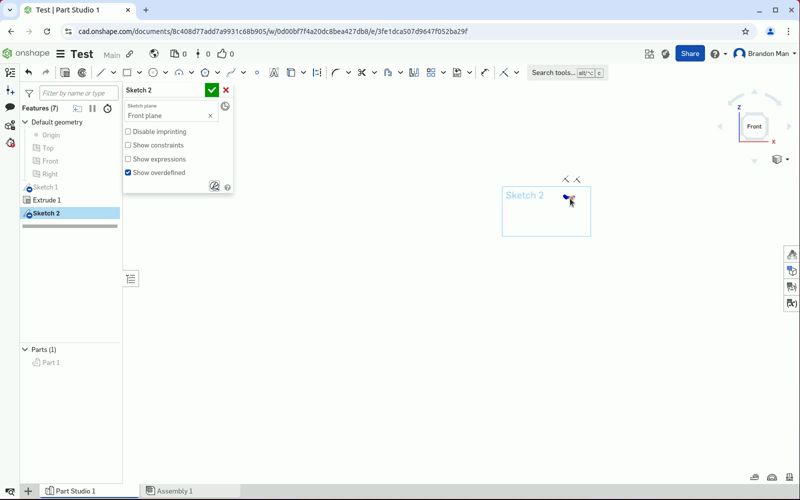
scroll(6)
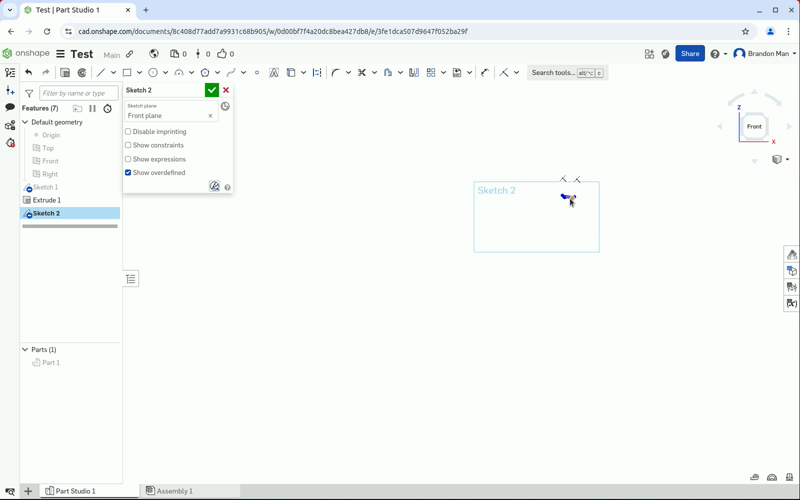
scroll(6)
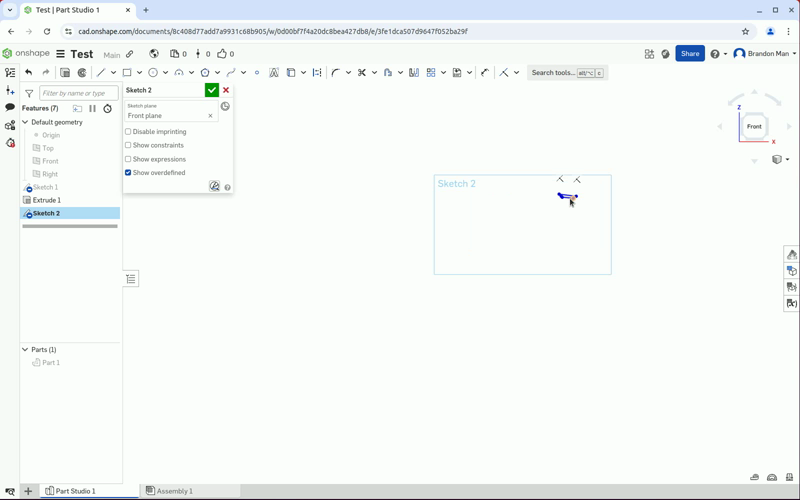
scroll(6)
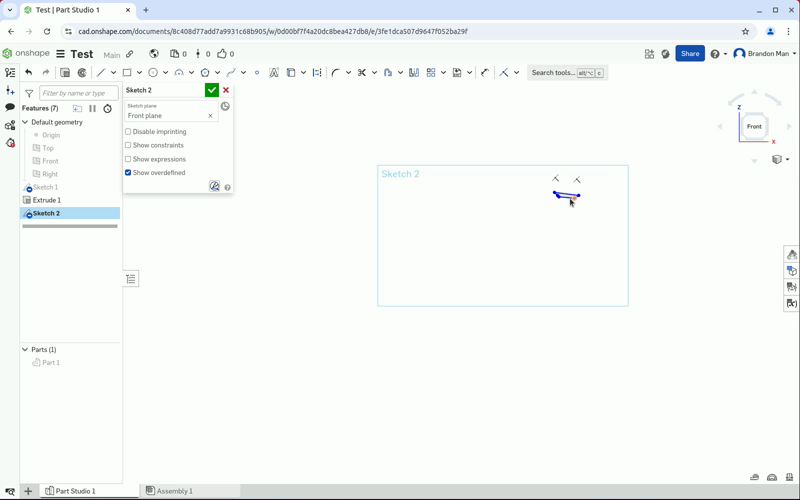
scroll(6)
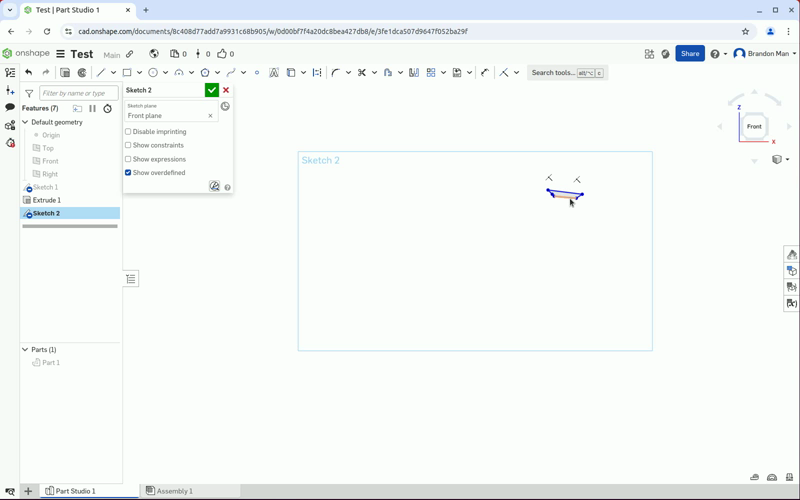
scroll(6)
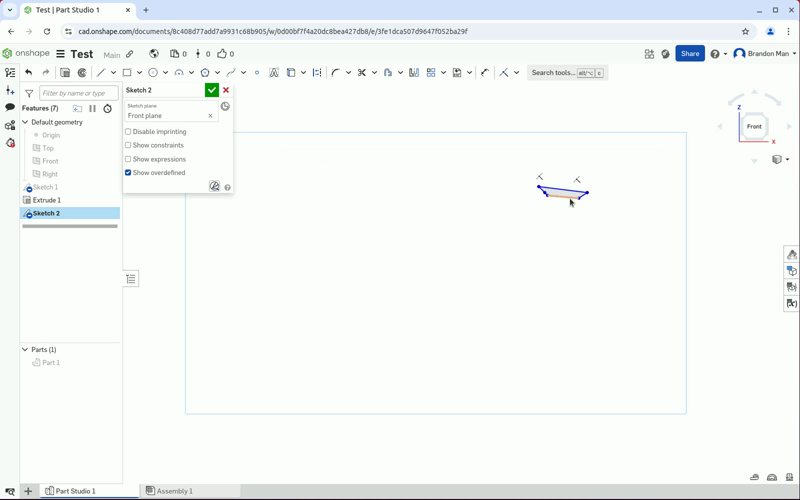
scroll(6)
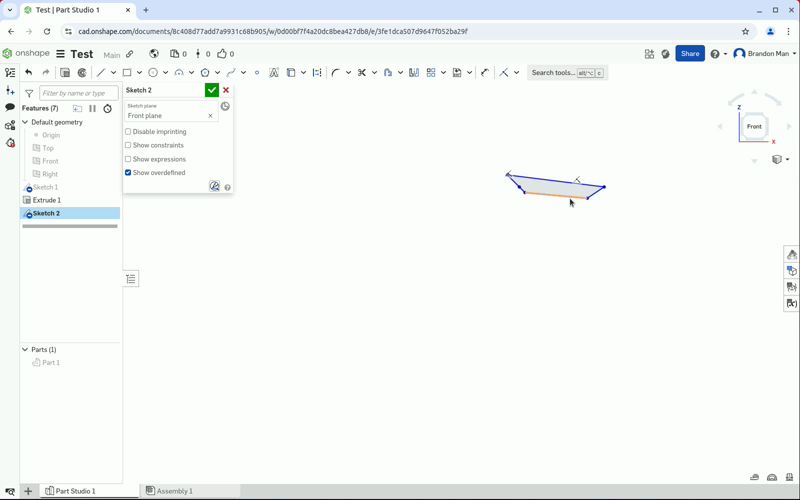
click(570, 198)
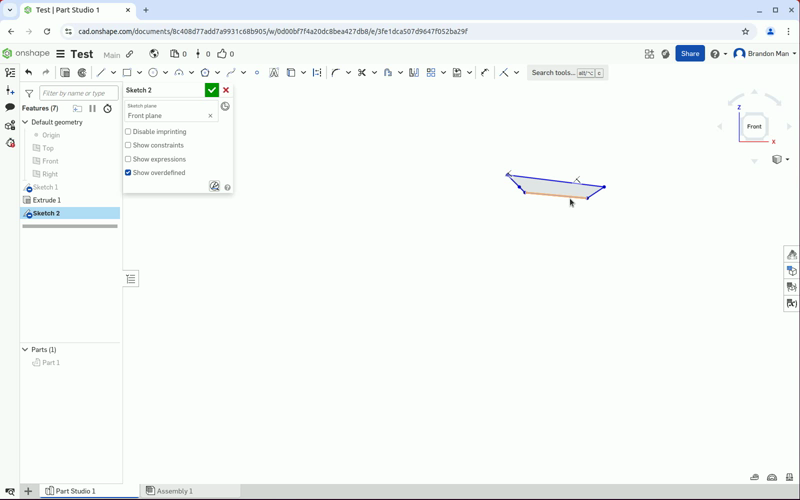
scroll(-6)
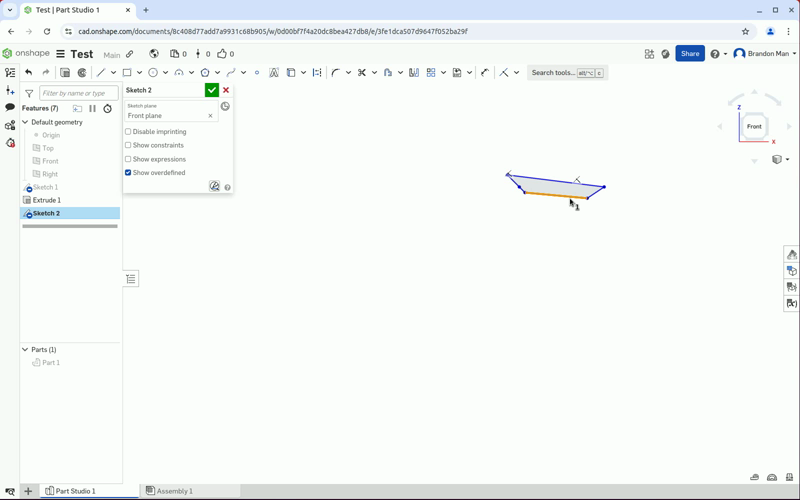
scroll(-6)
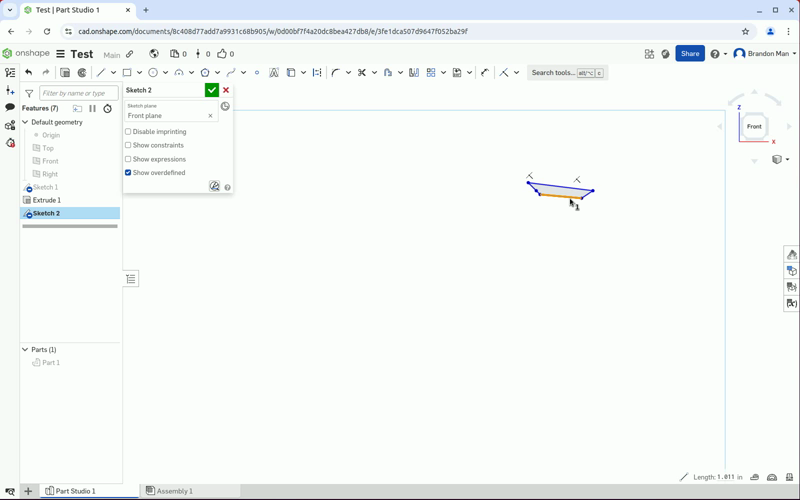
scroll(-6)
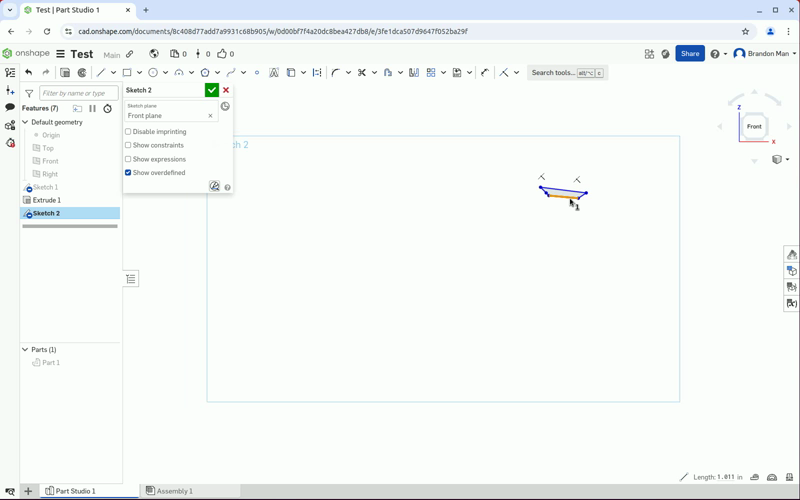
scroll(-6)
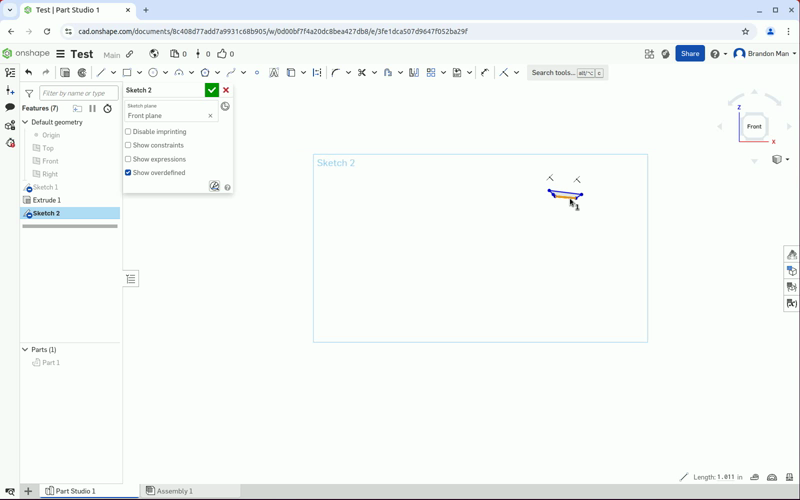
scroll(-6)
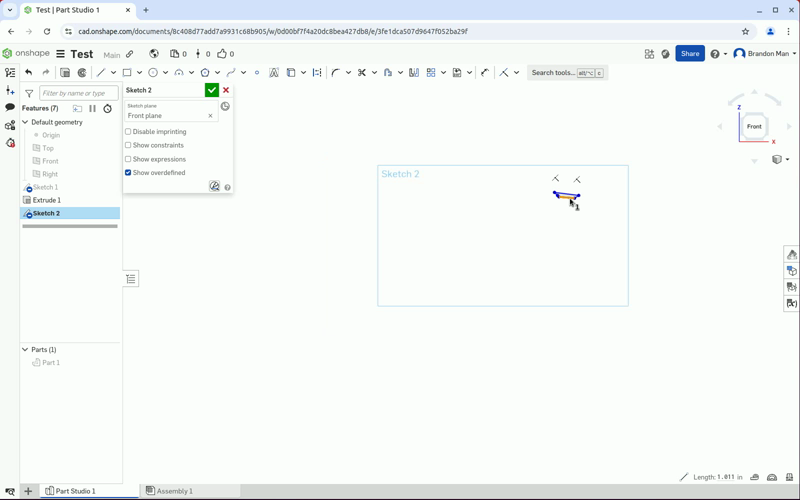
scroll(-6)
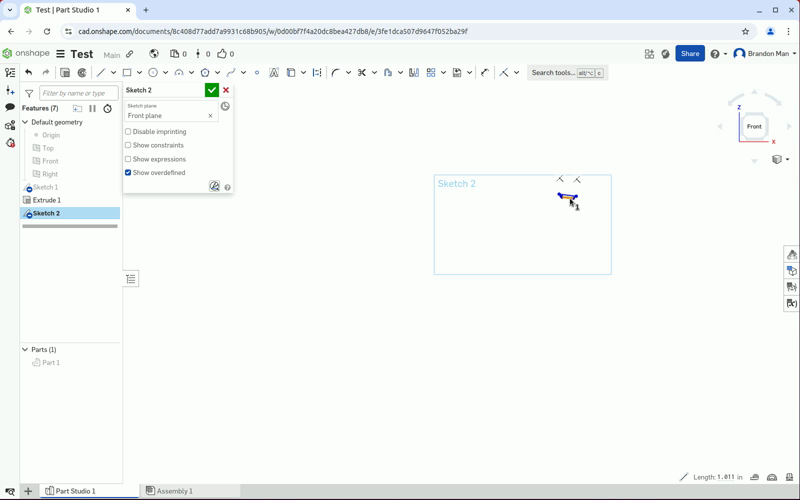
scroll(-6)
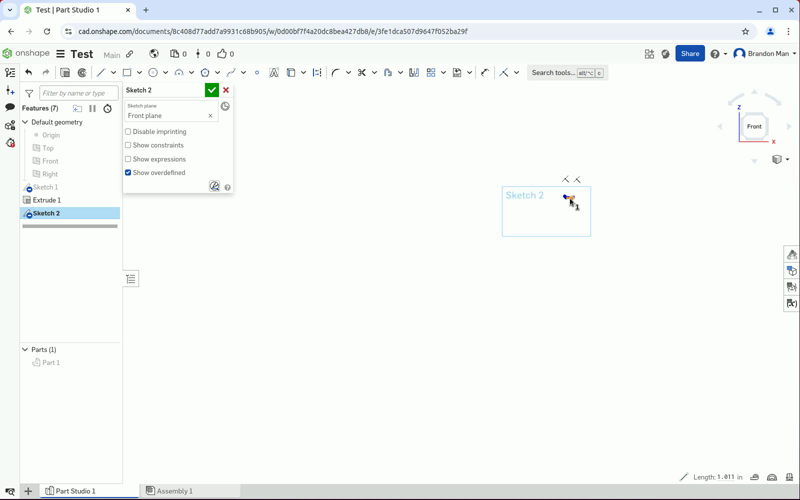
mouse_move(73, 352)
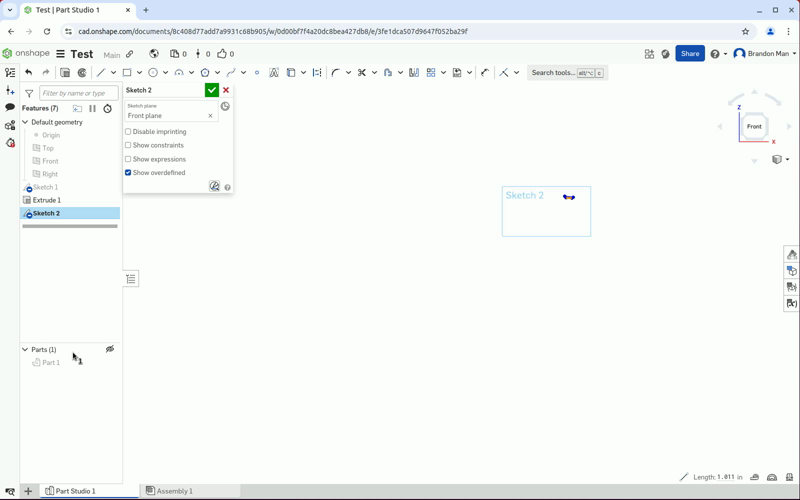
key(shift+y)
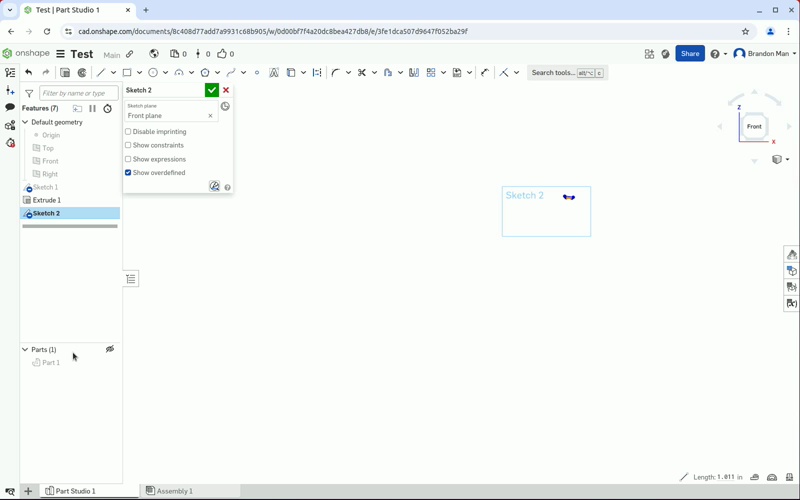
key(shift+e)
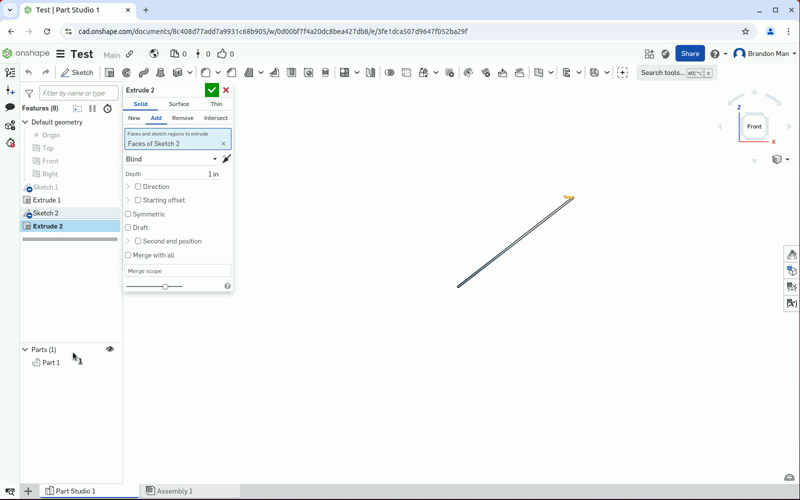
mouse_move(143, 106)
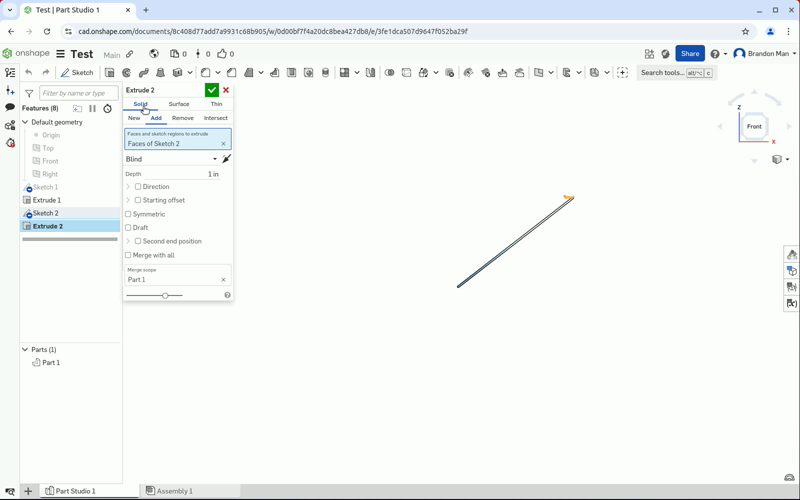
click(143, 106)
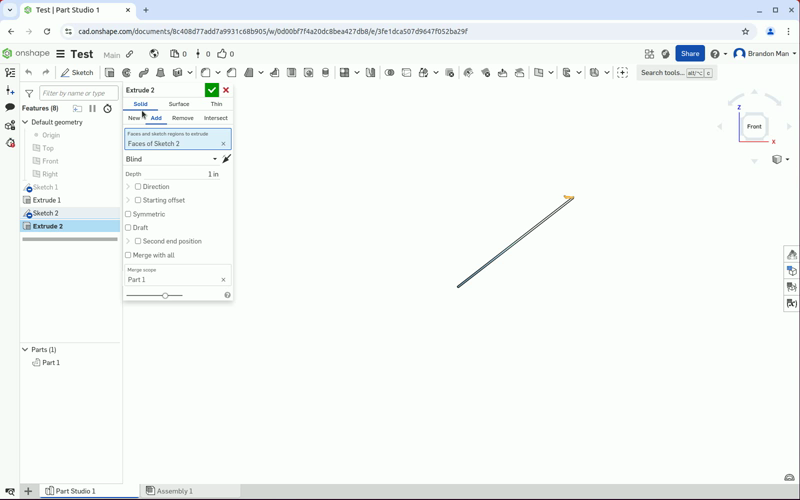
mouse_move(137, 120)
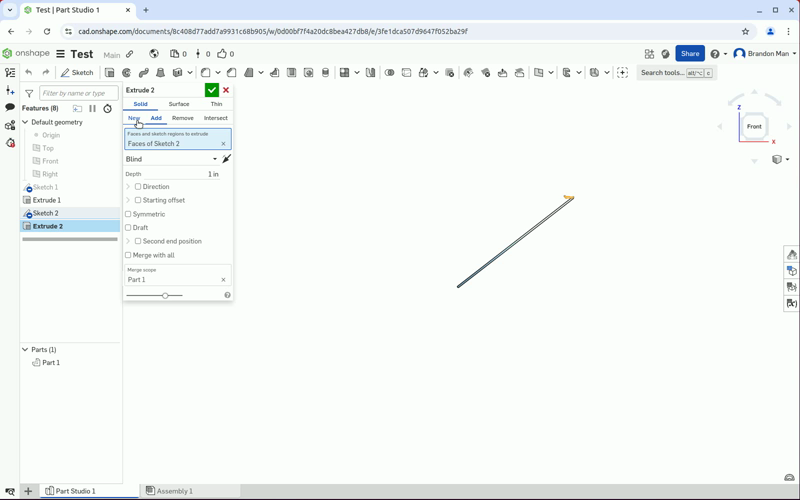
click(137, 120)
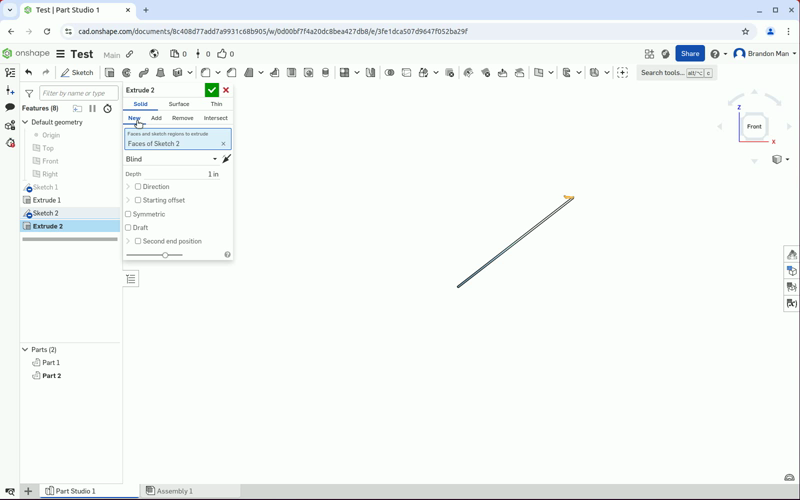
key(tab, 4)
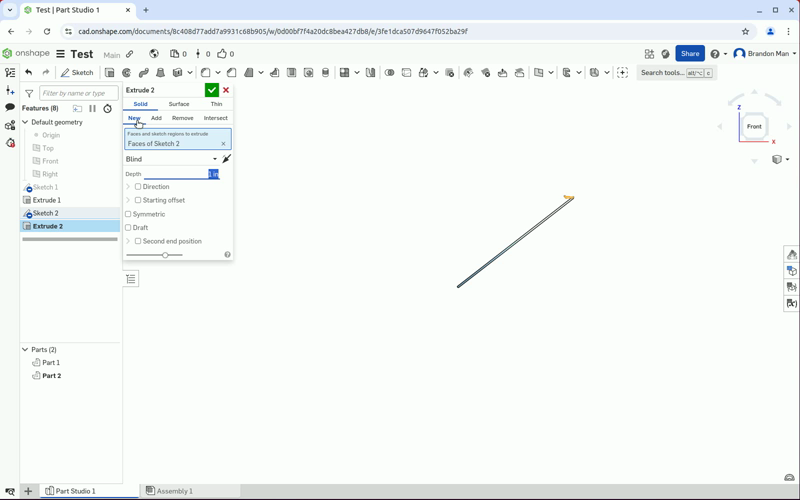
text(0.241)
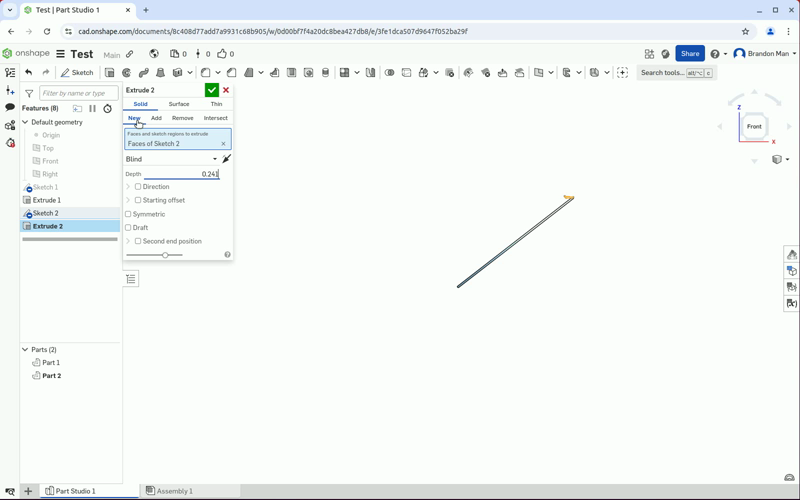
key(enter)
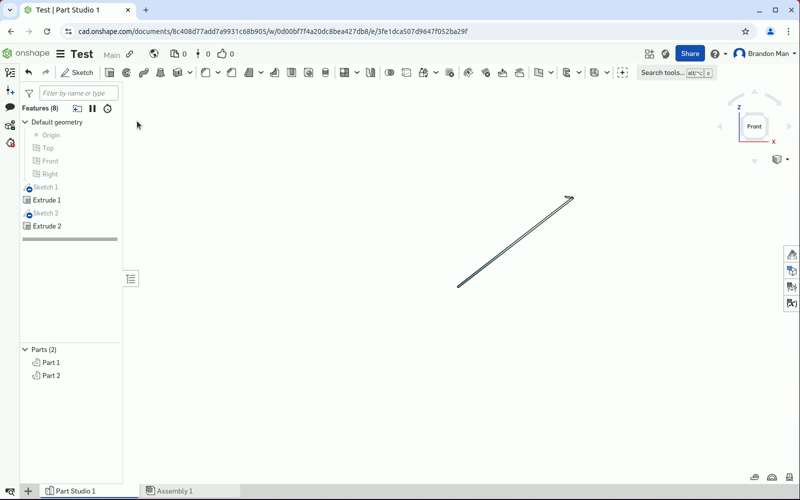
key(shift+h)
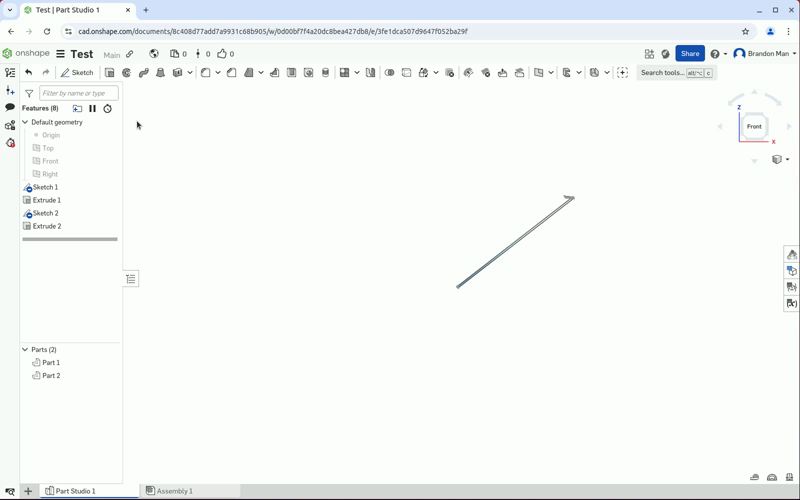
key(shift+h)
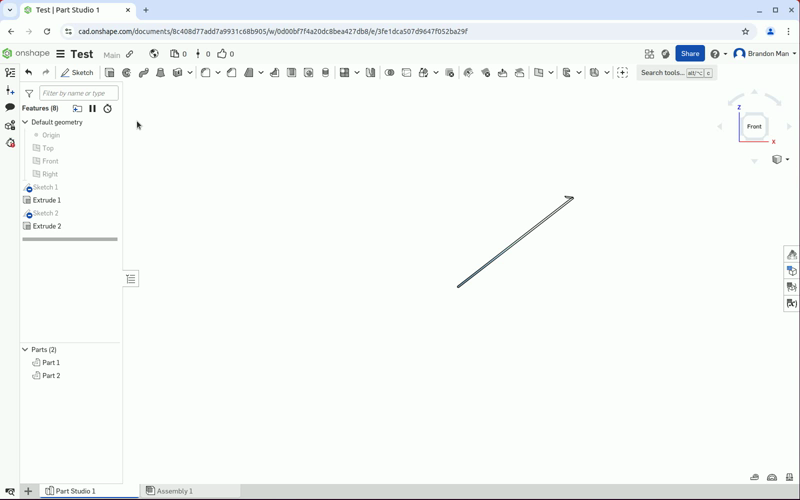
mouse_move(73, 189)
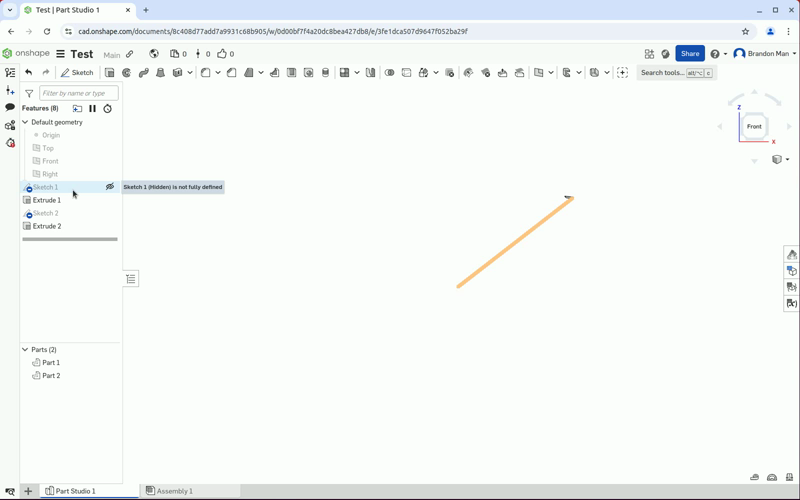
click(73, 189)
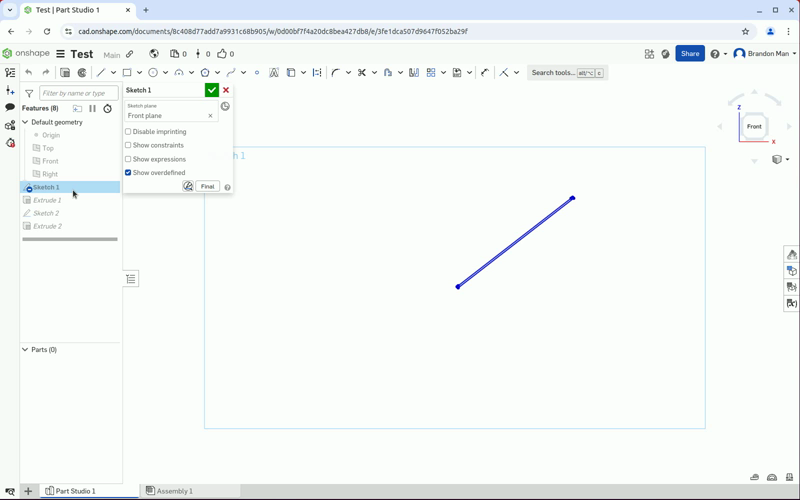
mouse_move(229, 92)
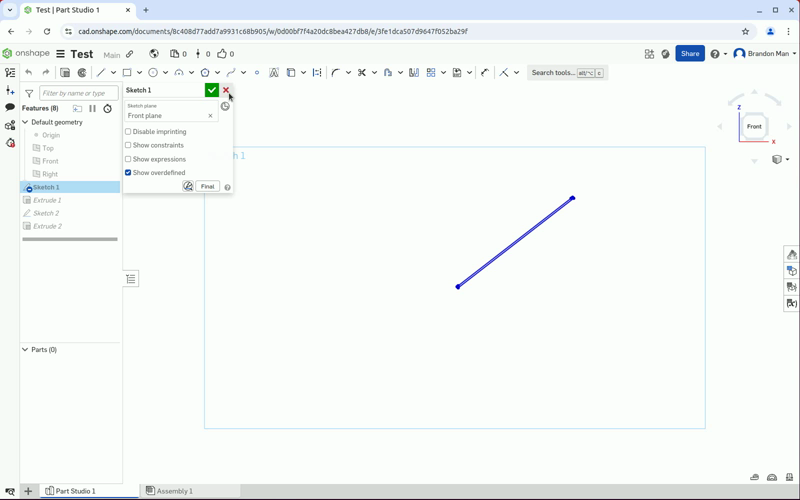
click(229, 92)
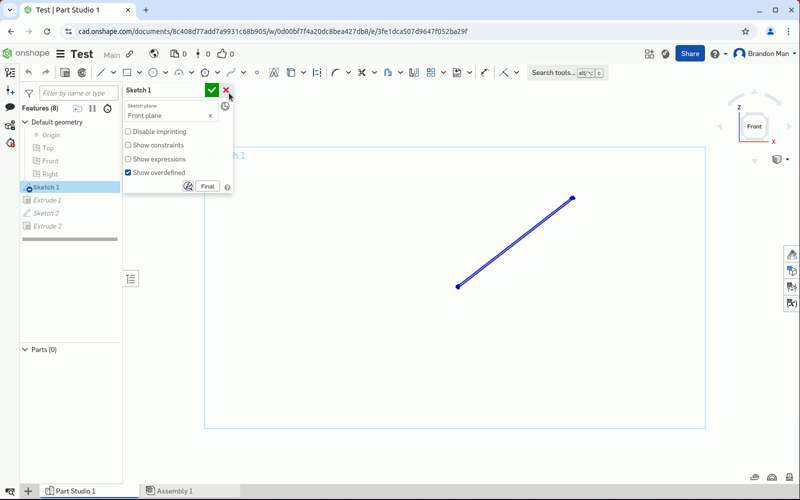
key(shift+s)
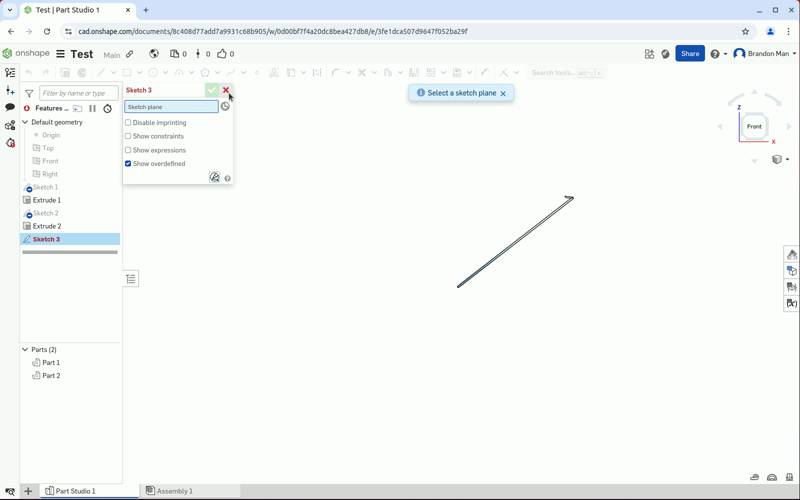
mouse_move(73, 163)
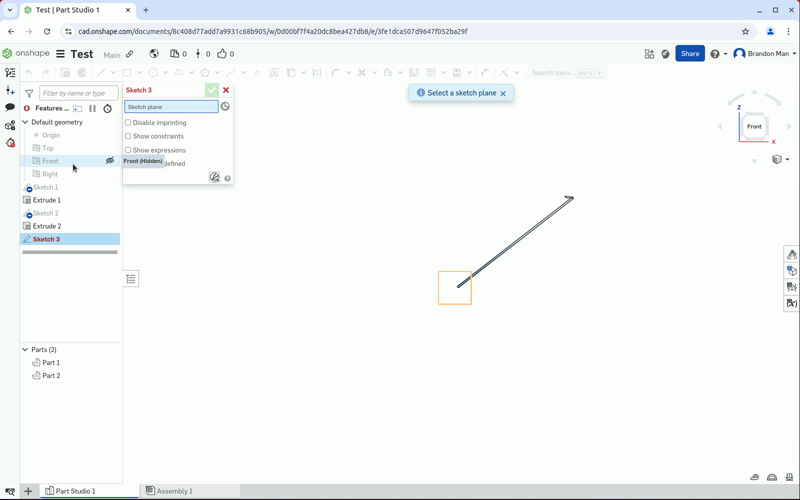
click(73, 163)
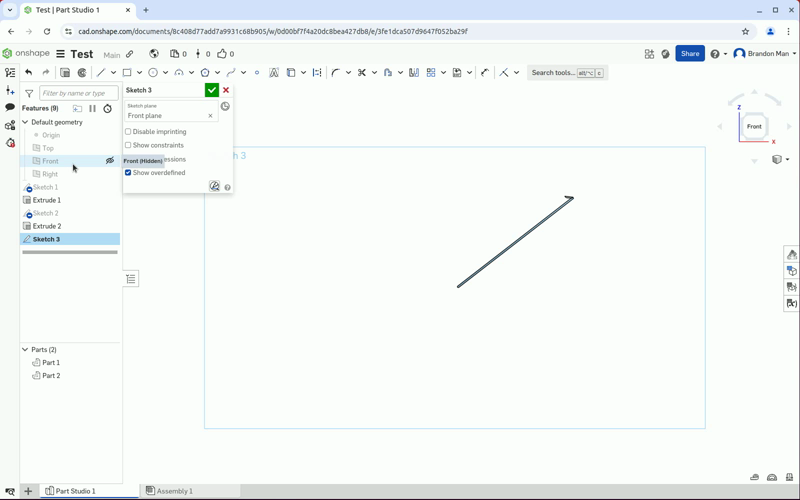
mouse_move(73, 352)
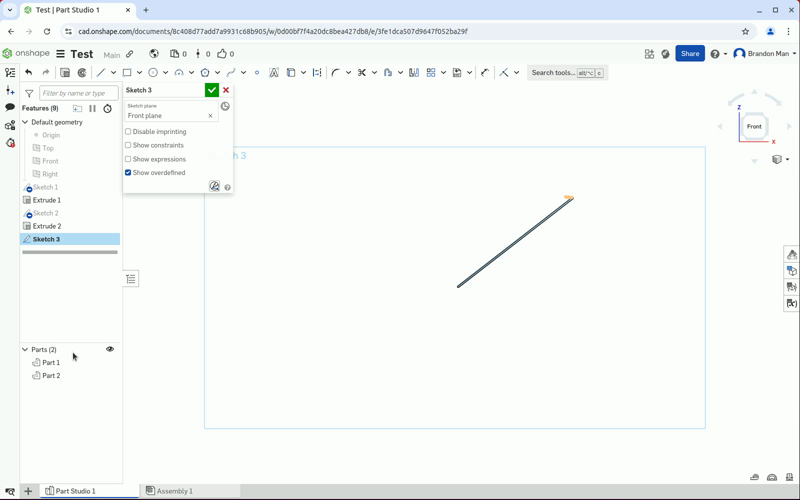
key(y)
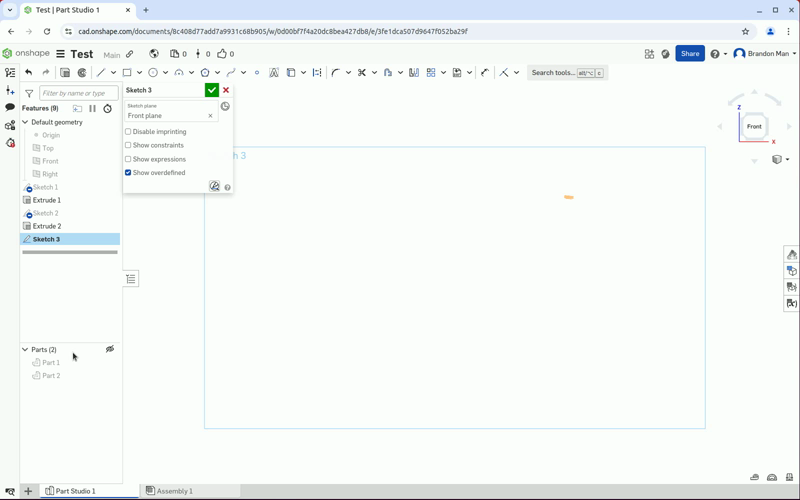
key(l)
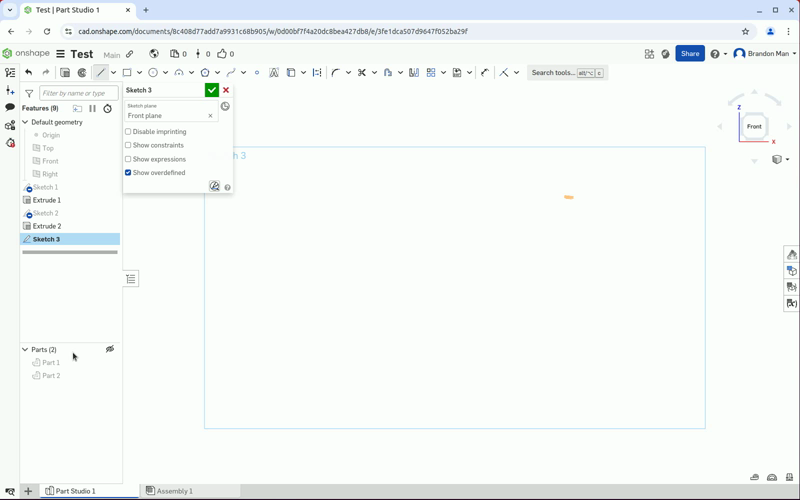
key_down(shift)
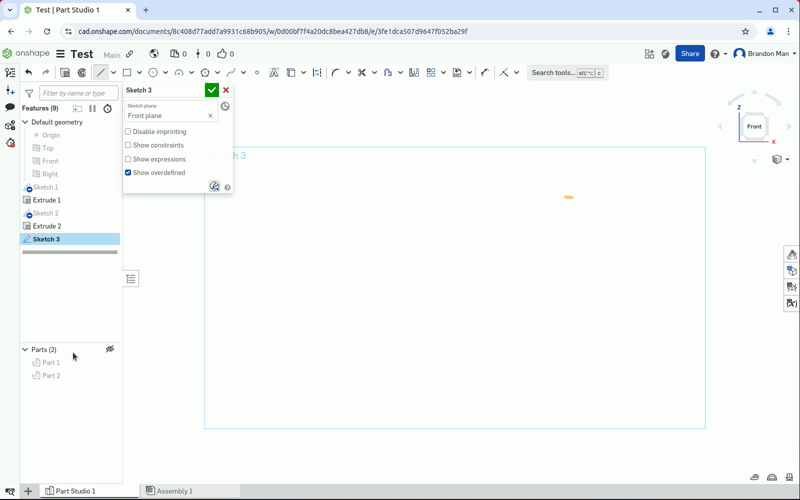
mouse_move(463, 281)
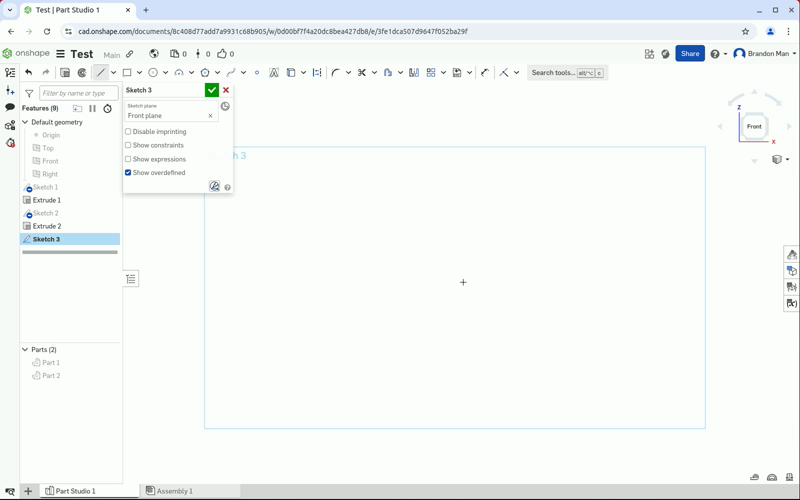
click(463, 281)
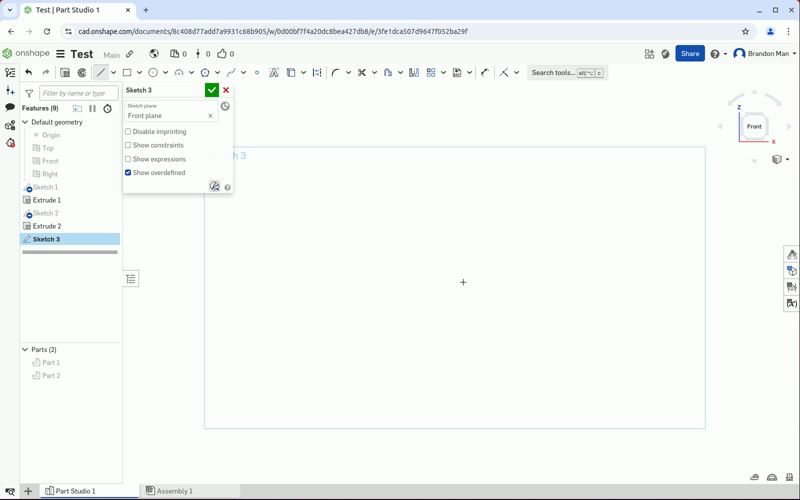
key_up(shift)
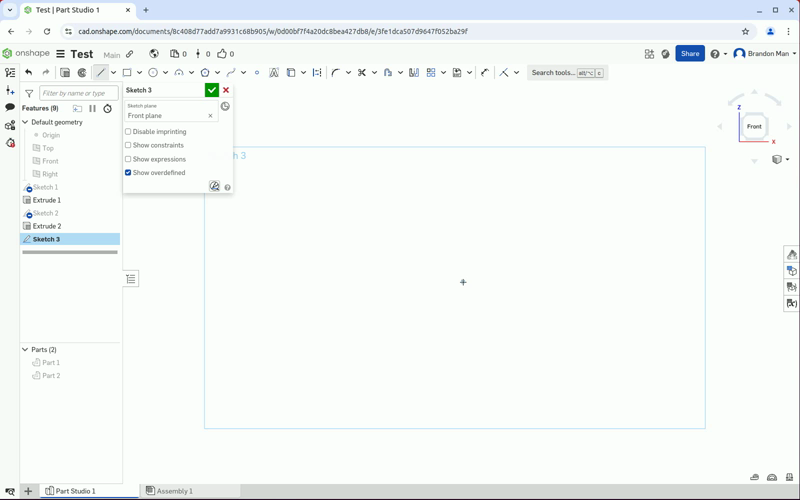
key_down(shift)
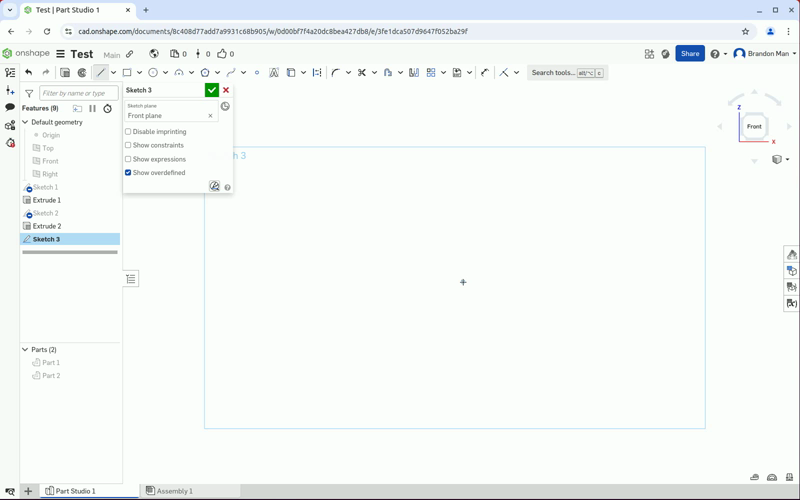
mouse_move(493, 281)
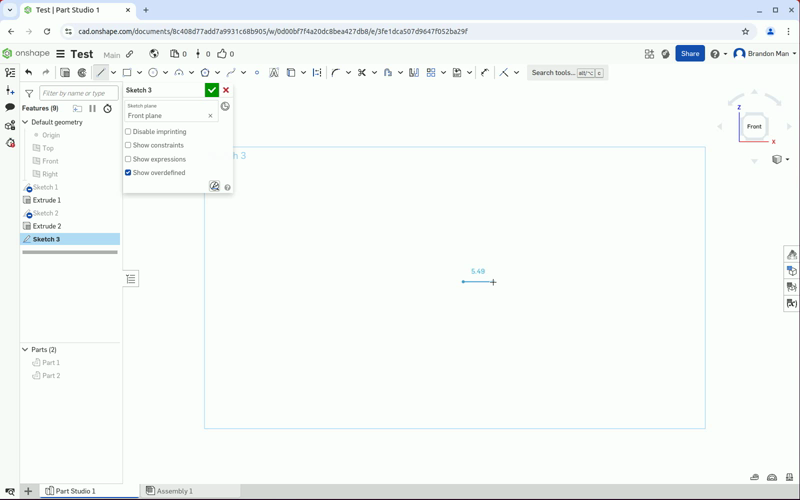
mouse_move(464, 280)
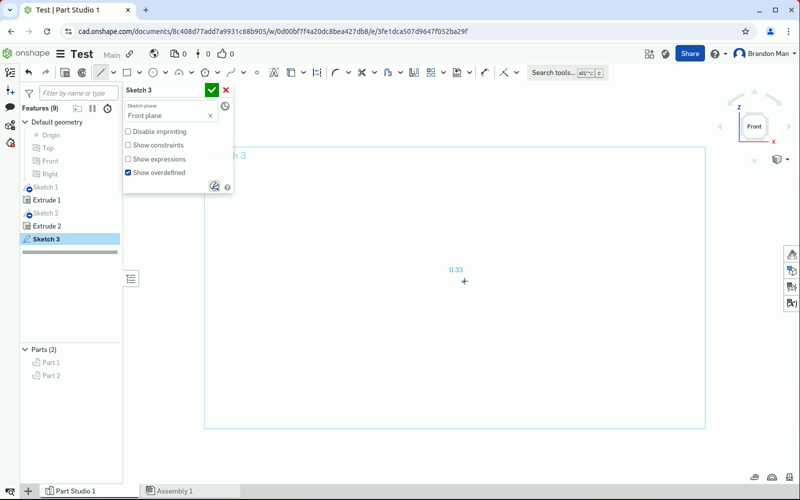
scroll(6)
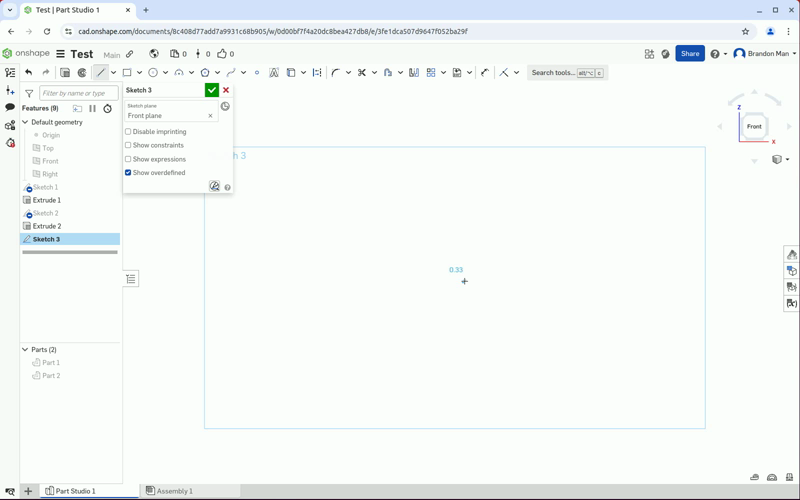
scroll(6)
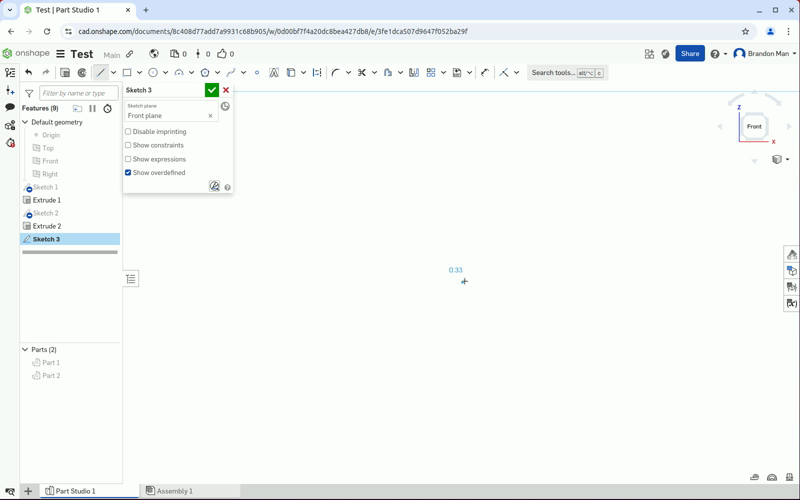
scroll(6)
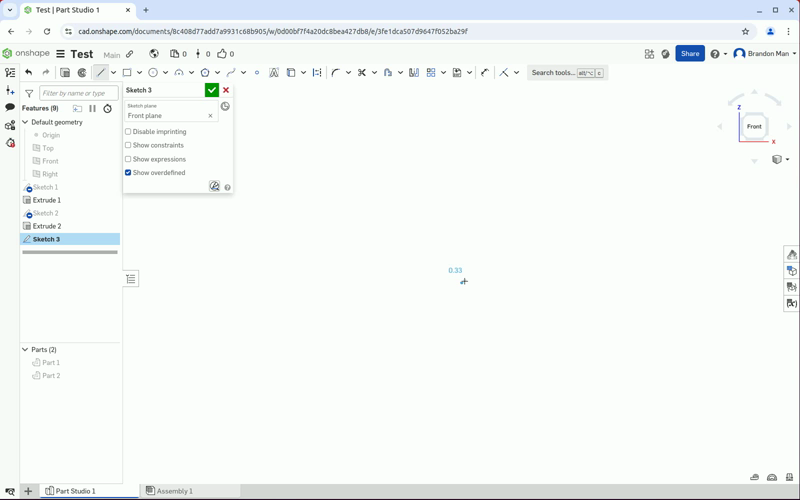
scroll(6)
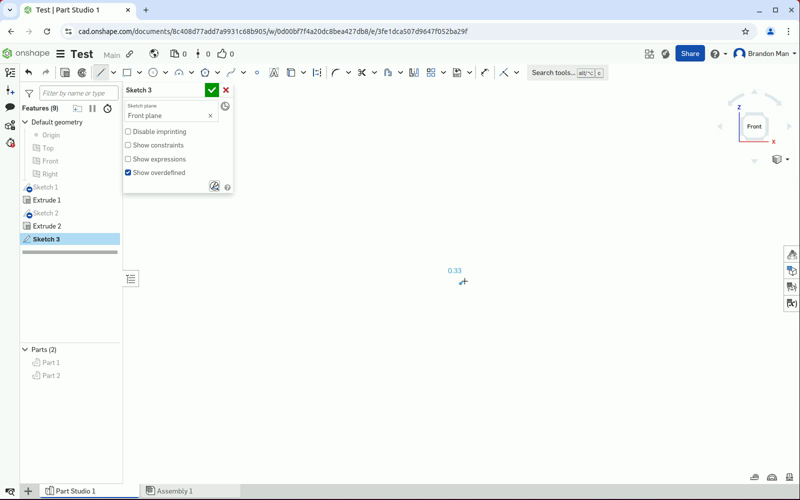
scroll(6)
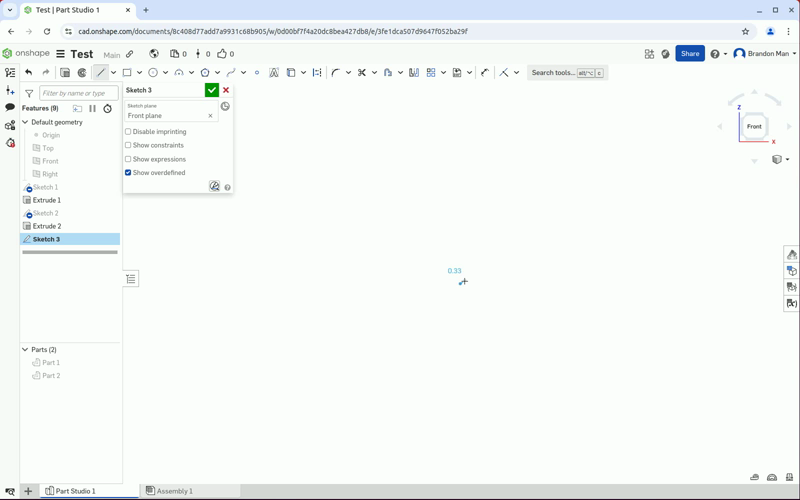
scroll(6)
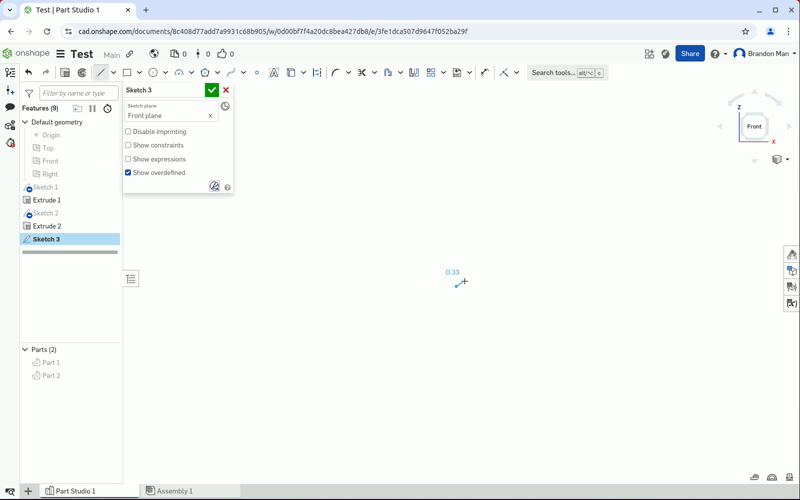
scroll(6)
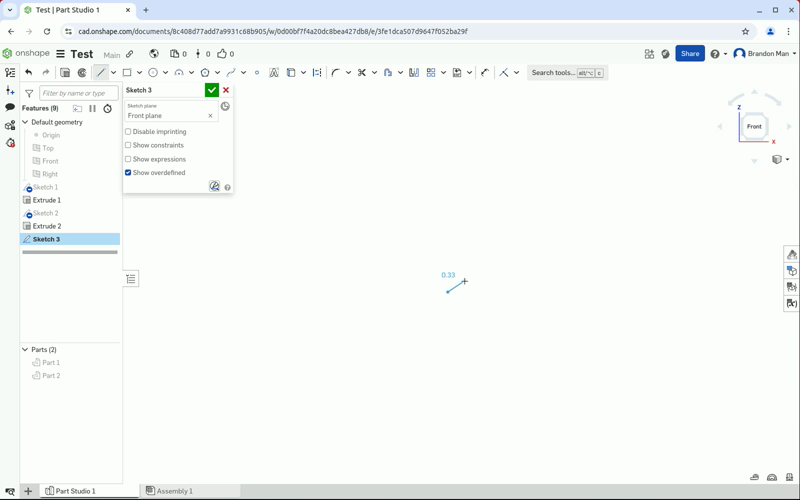
click(464, 280)
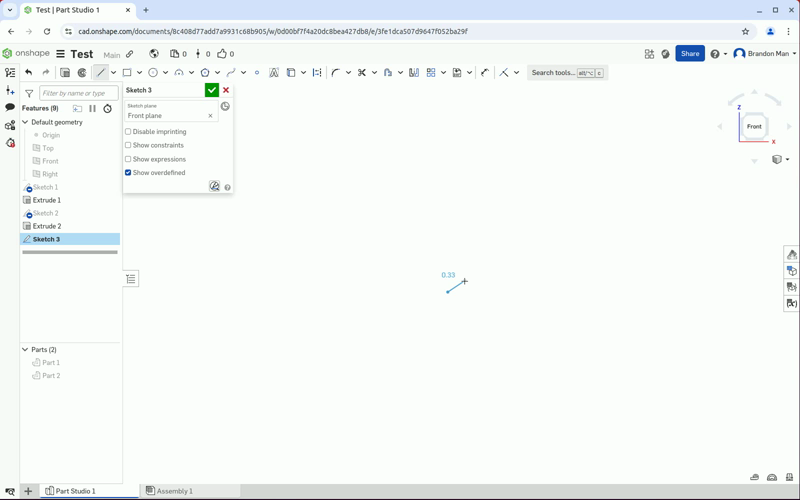
scroll(-6)
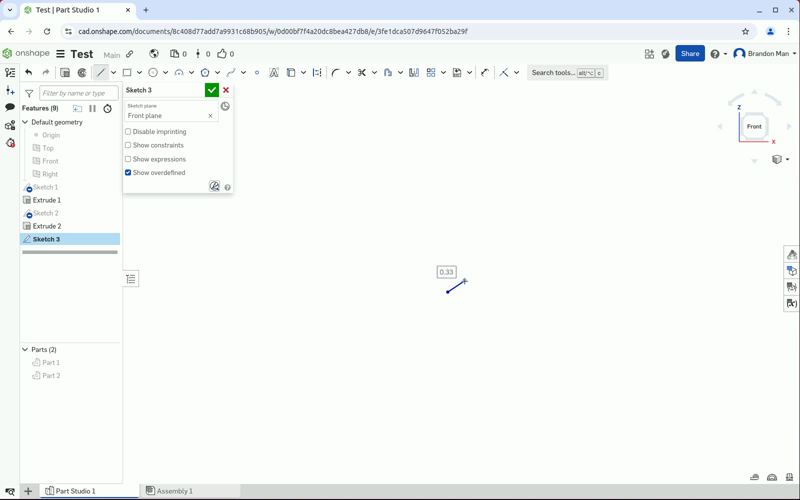
scroll(-6)
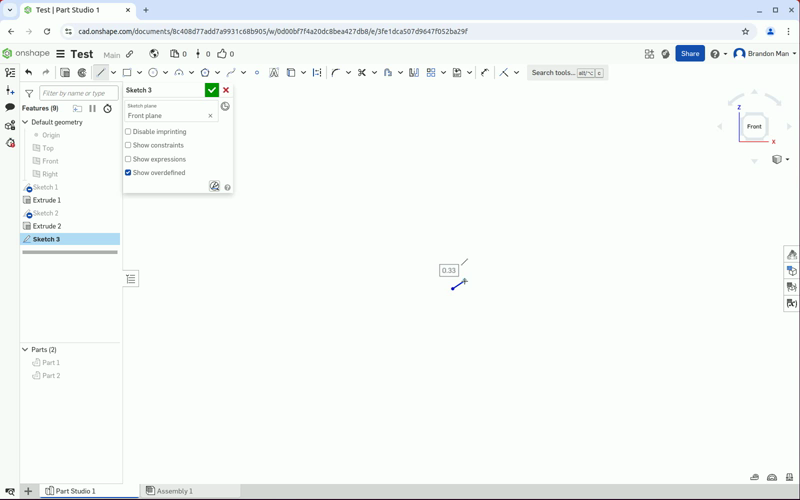
scroll(-6)
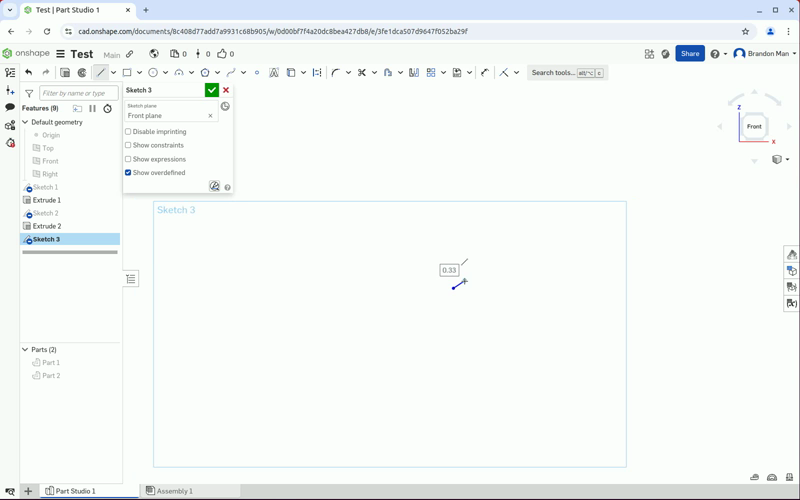
scroll(-6)
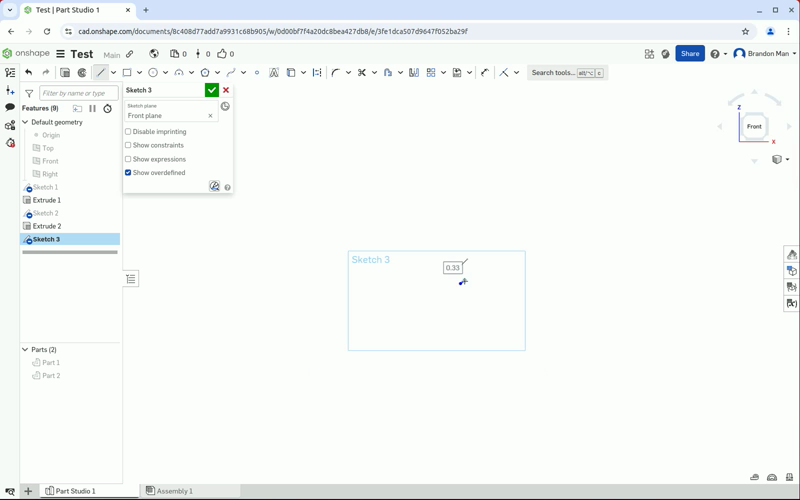
scroll(-6)
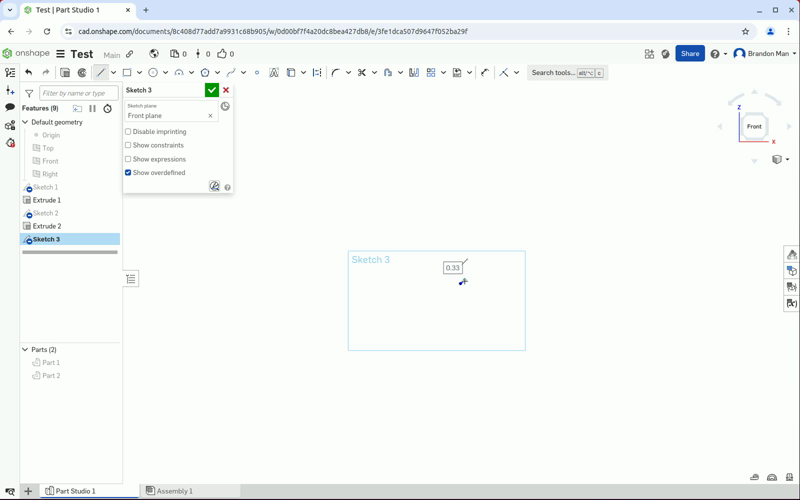
scroll(-6)
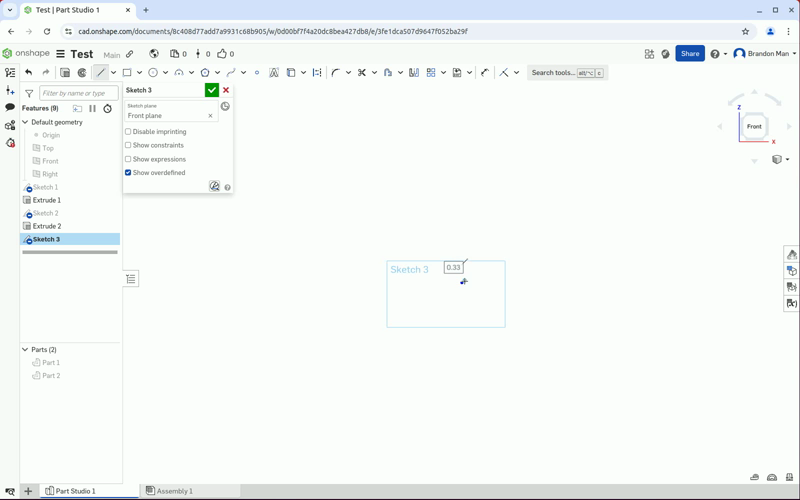
scroll(-6)
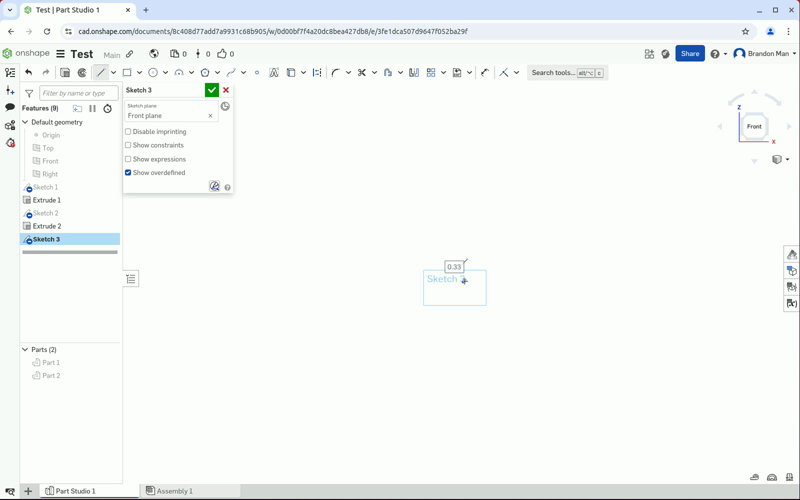
key_up(shift)
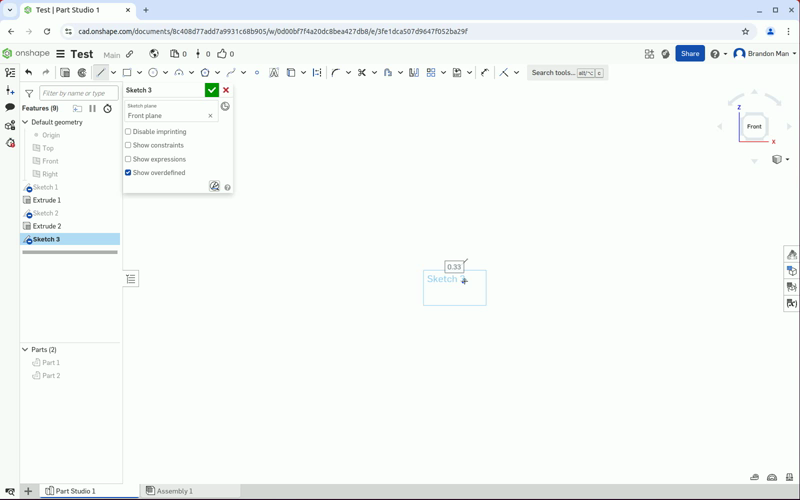
key_down(shift)
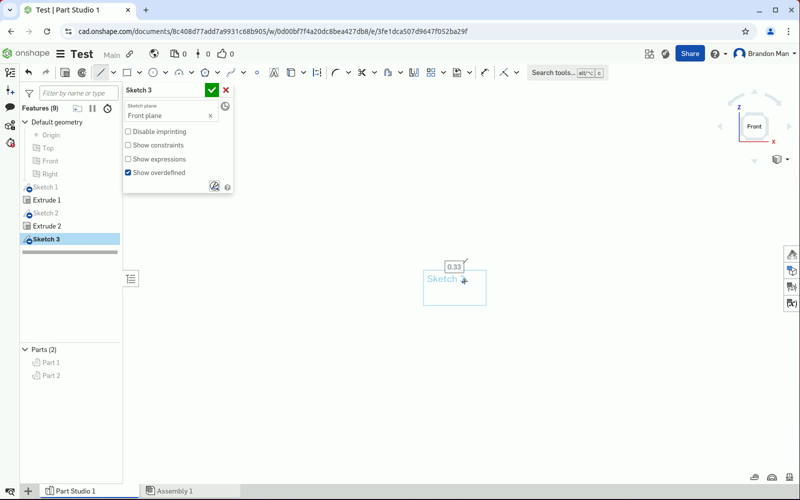
mouse_move(494, 280)
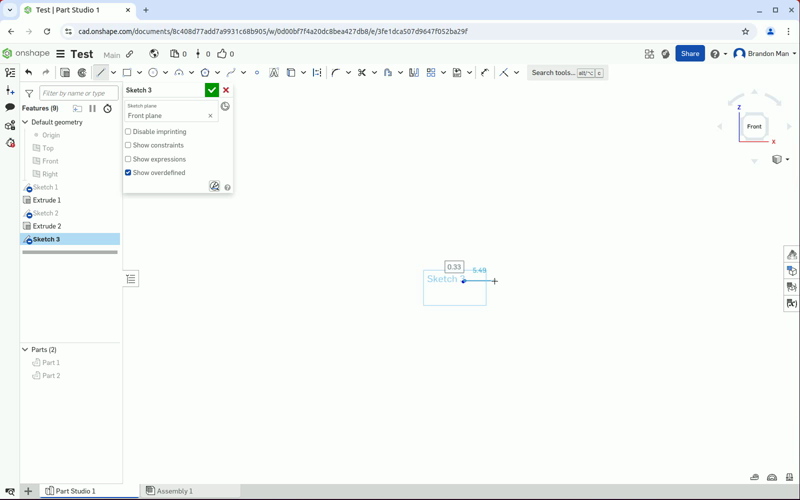
mouse_move(465, 274)
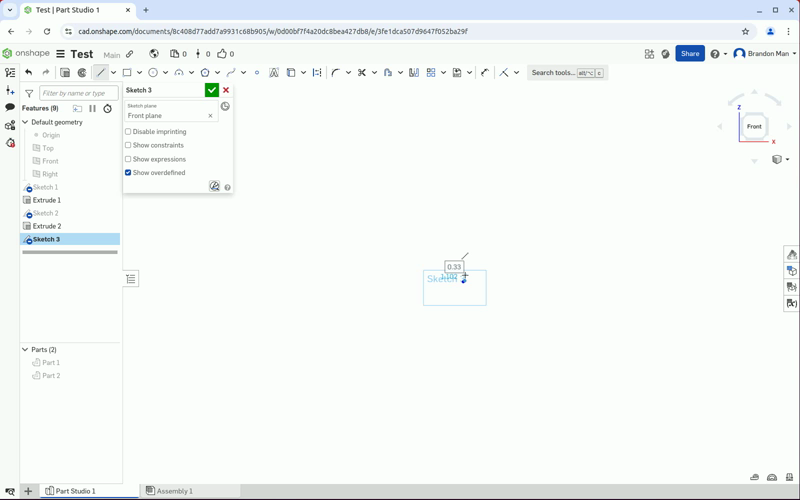
scroll(6)
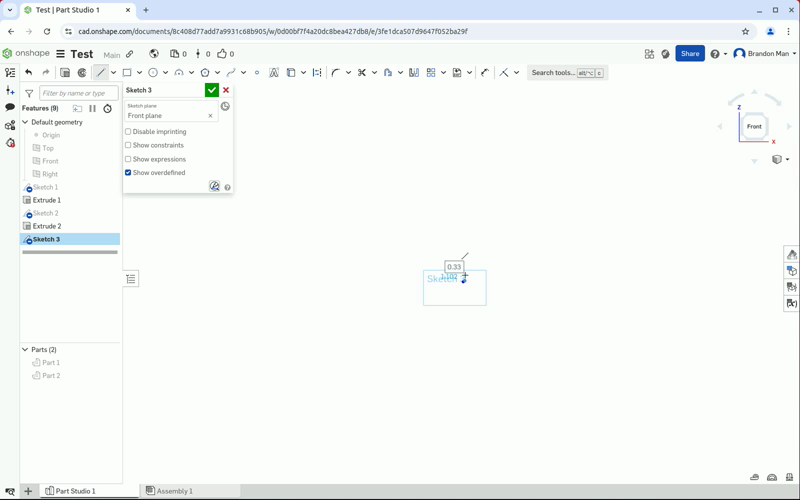
scroll(6)
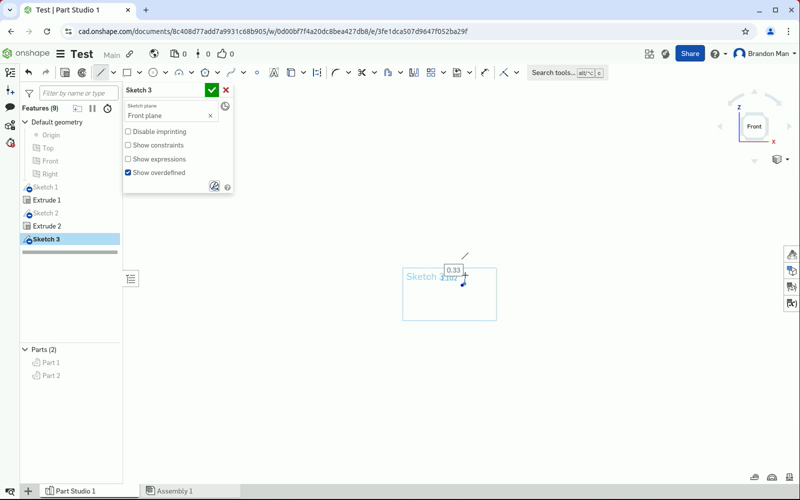
scroll(6)
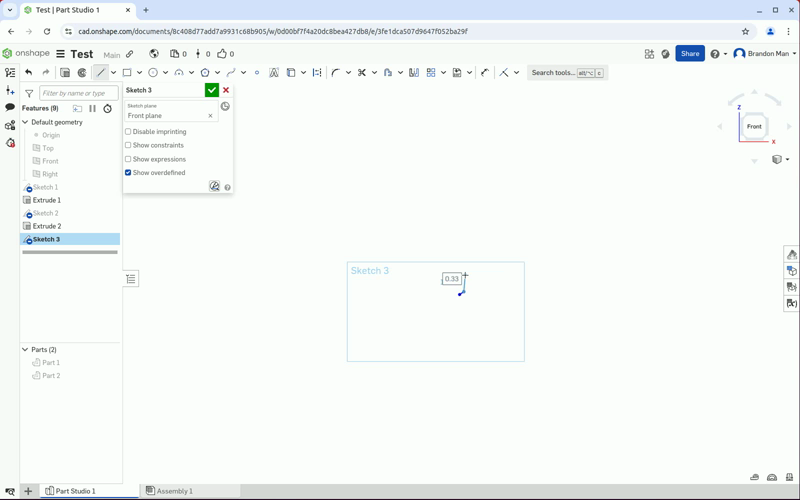
scroll(6)
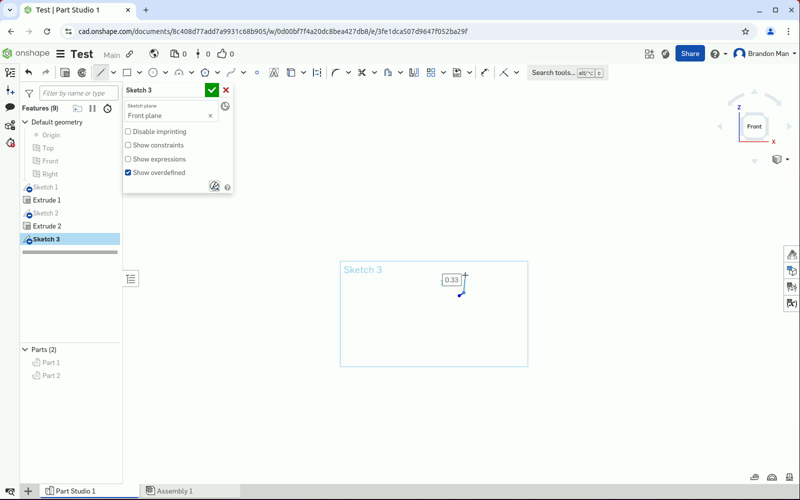
scroll(6)
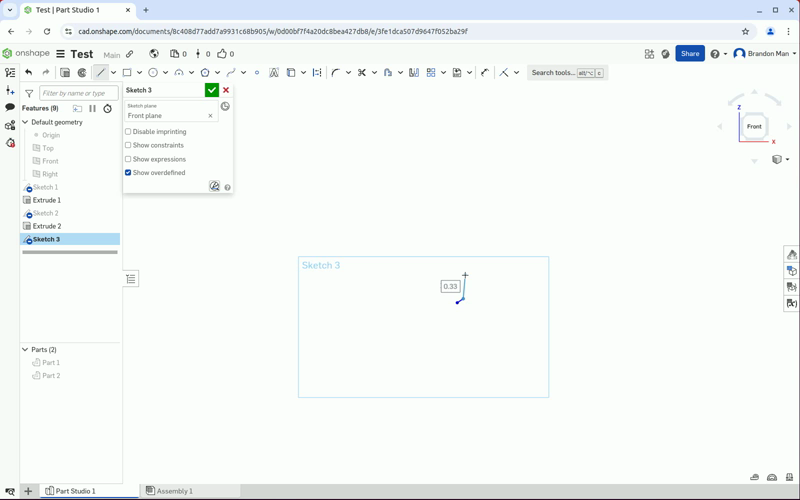
scroll(6)
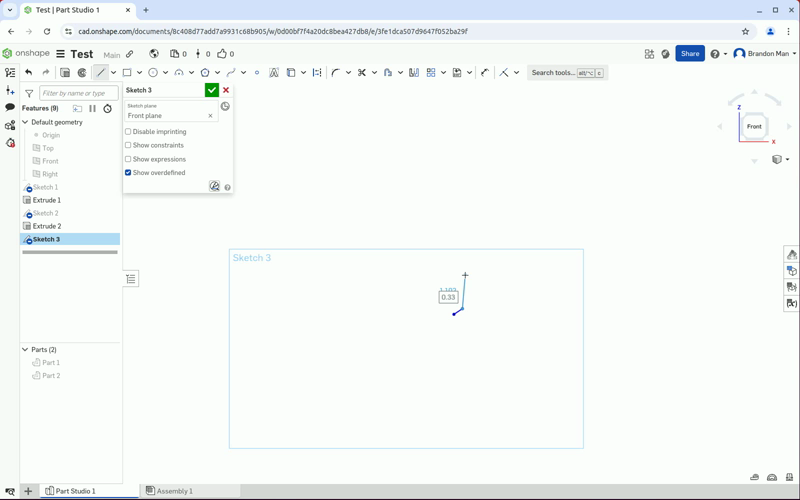
scroll(6)
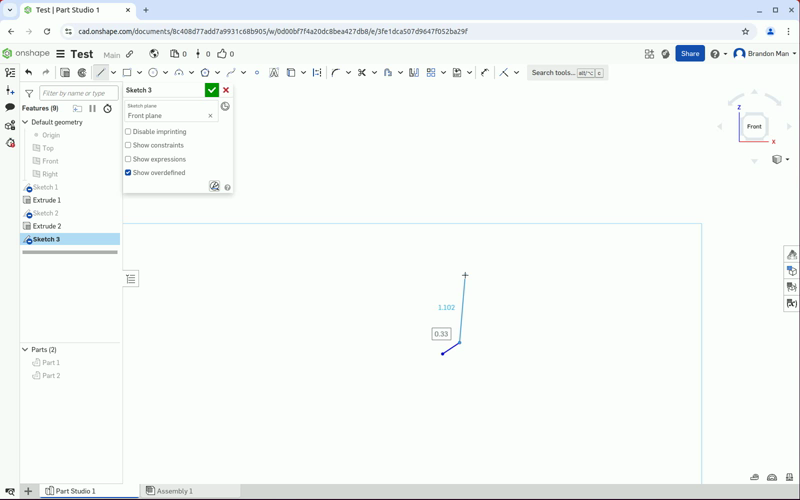
click(465, 274)
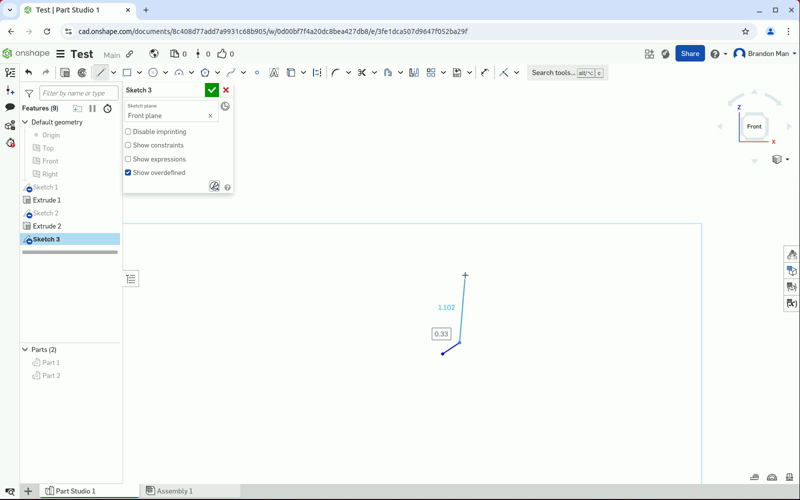
scroll(-6)
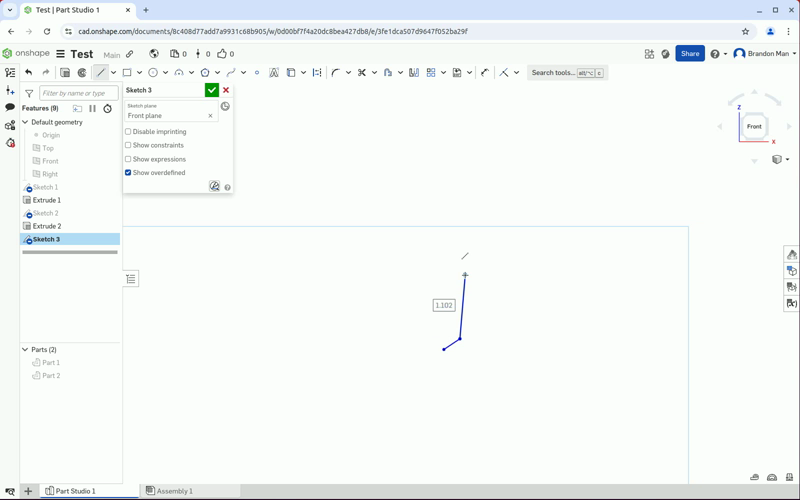
scroll(-6)
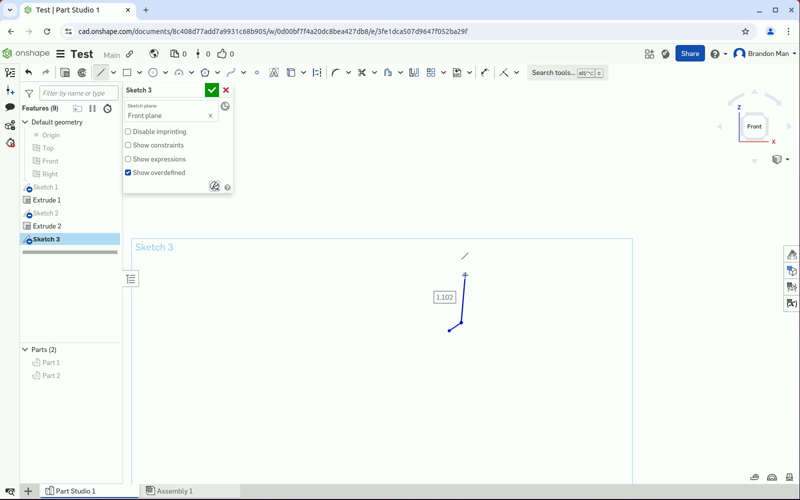
scroll(-6)
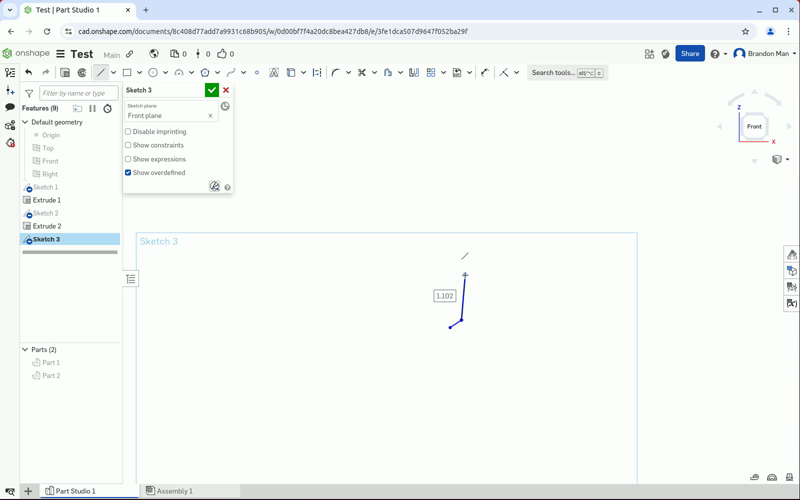
scroll(-6)
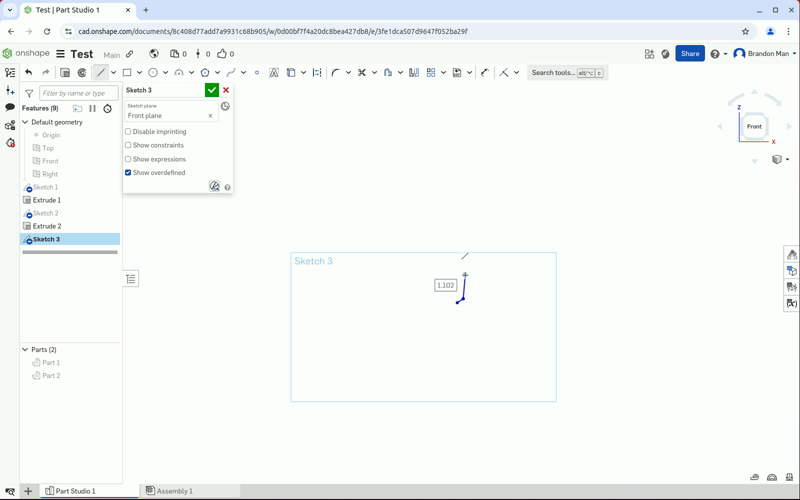
scroll(-6)
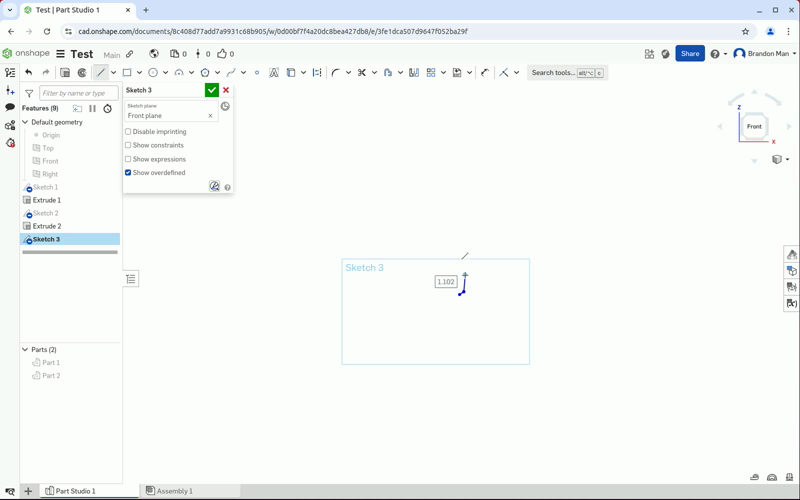
scroll(-6)
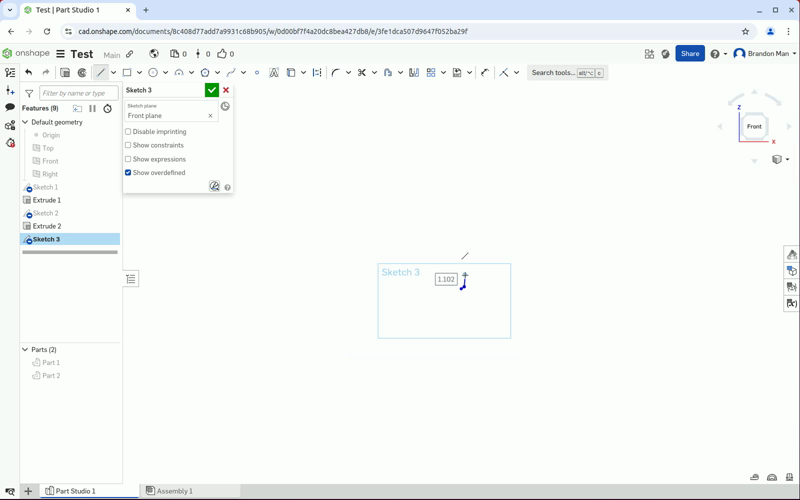
scroll(-6)
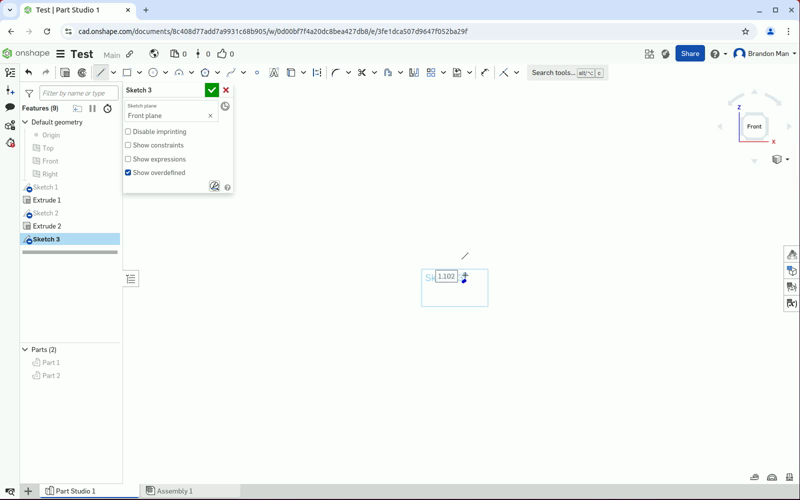
key_up(shift)
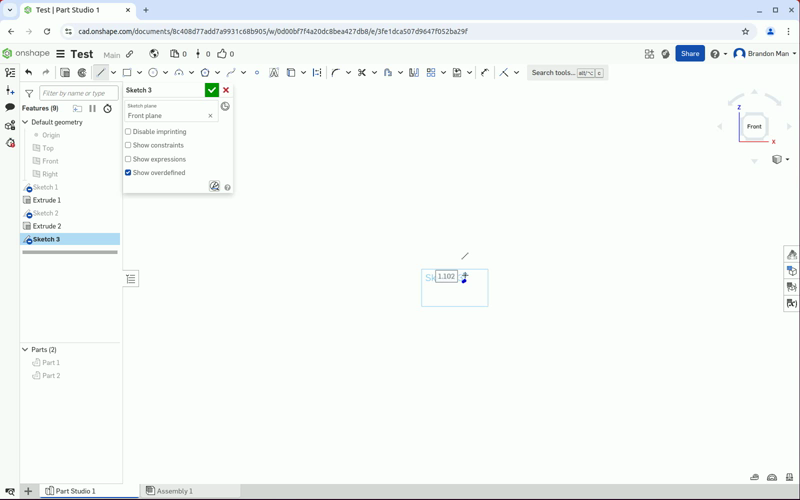
key_down(shift)
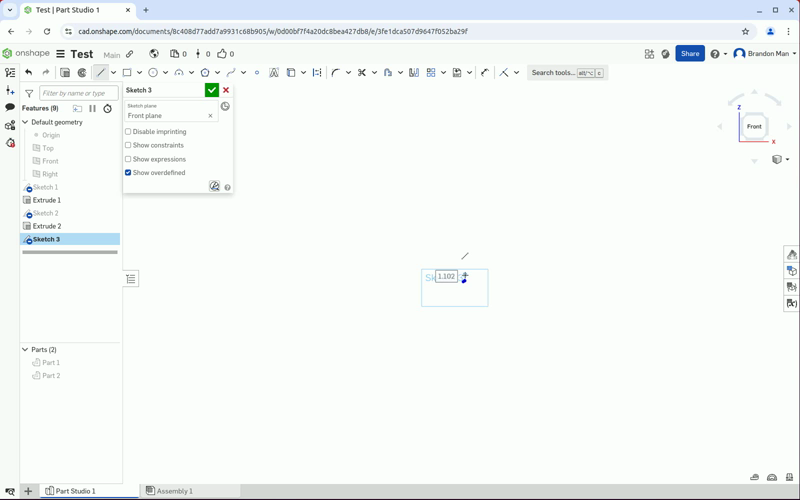
key_up(shift)
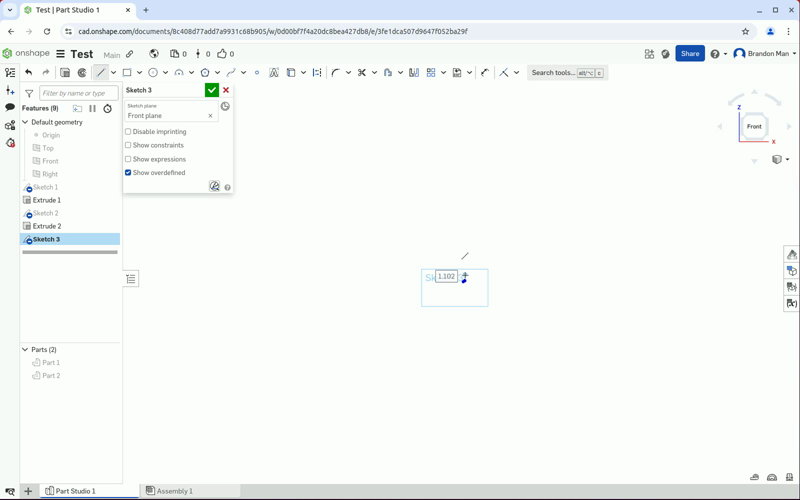
key_down(shift)
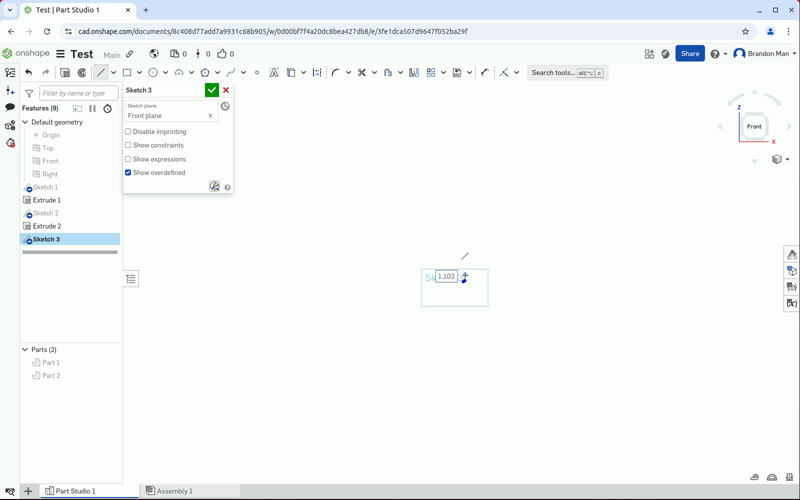
mouse_move(495, 274)
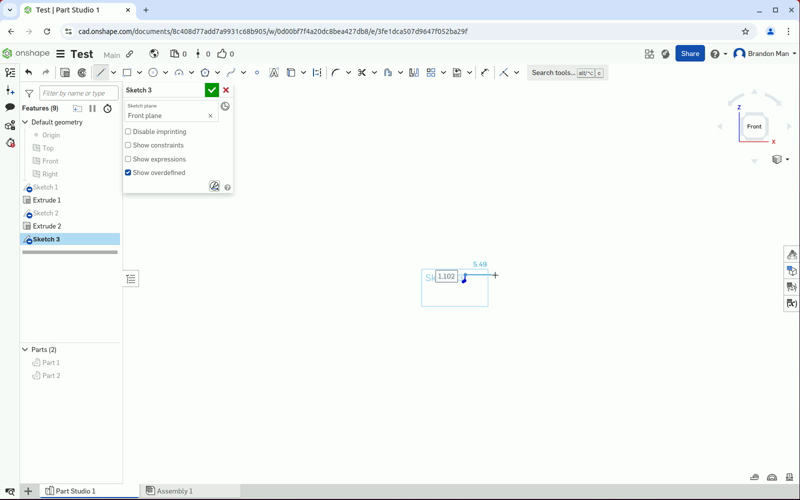
mouse_move(464, 273)
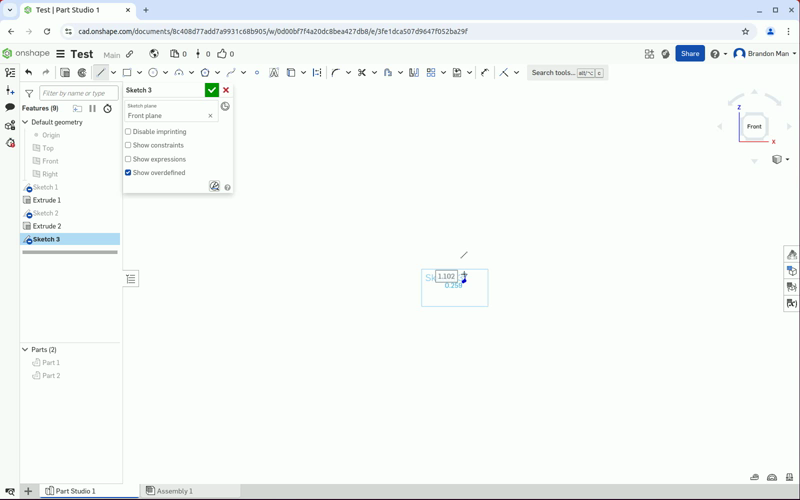
scroll(6)
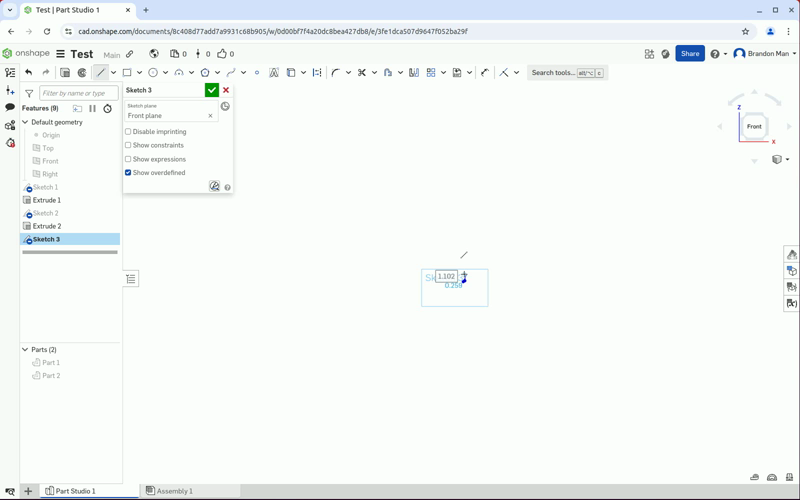
scroll(6)
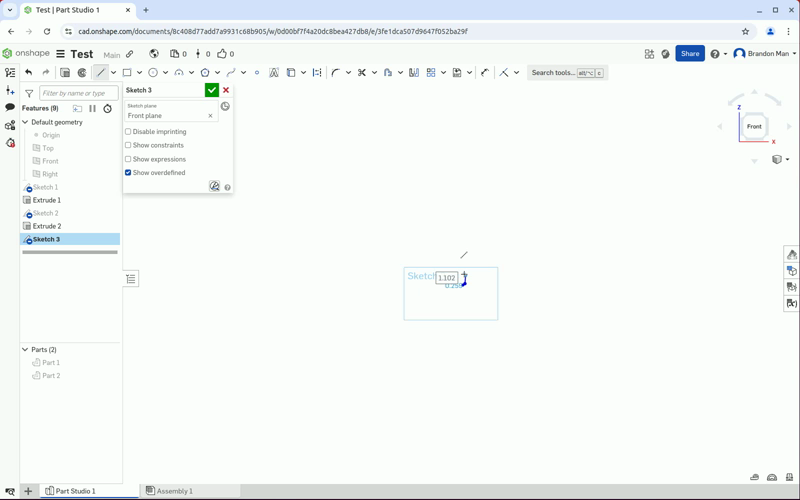
scroll(6)
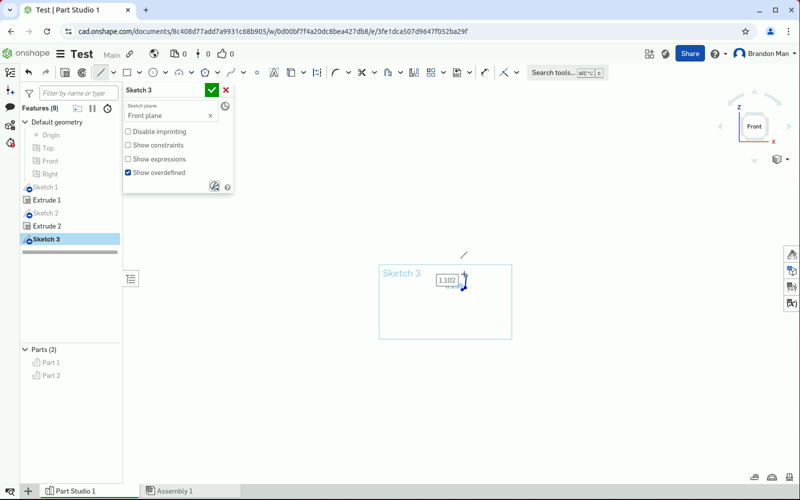
scroll(6)
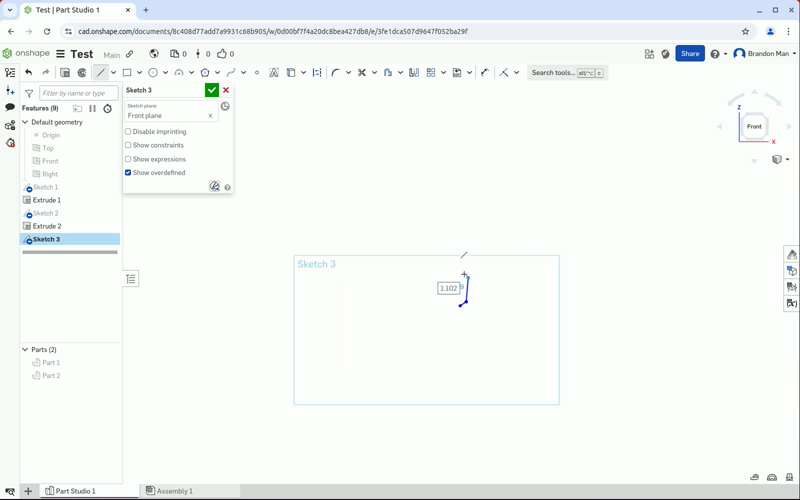
scroll(6)
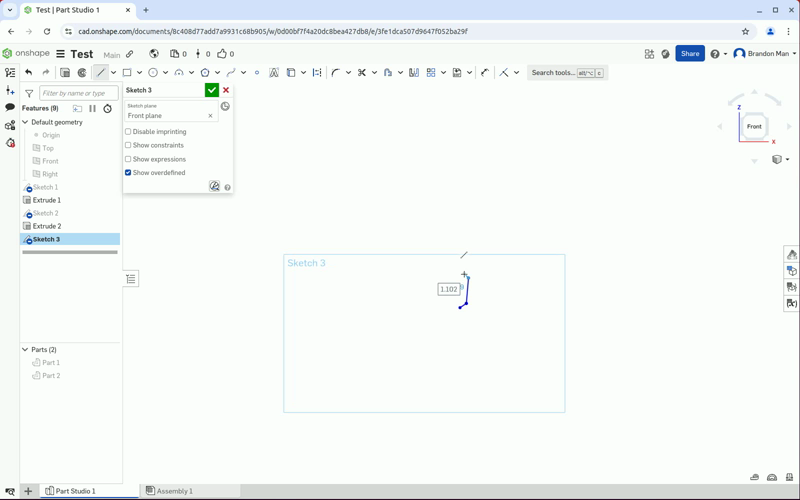
scroll(6)
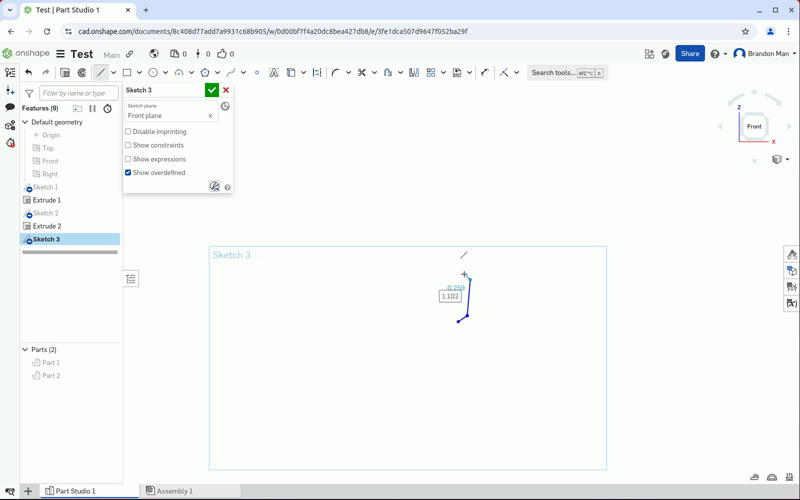
scroll(6)
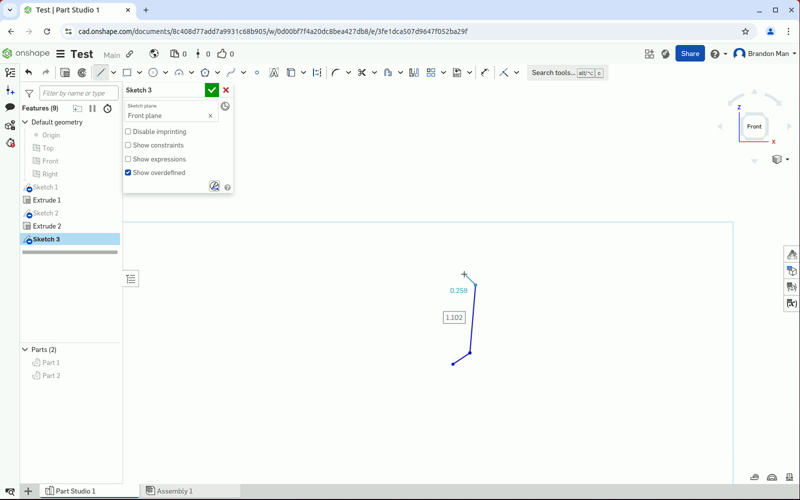
click(464, 273)
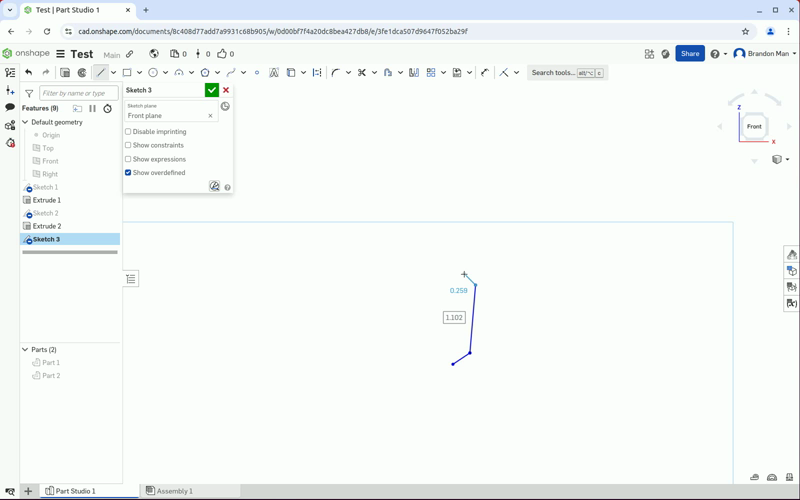
scroll(-6)
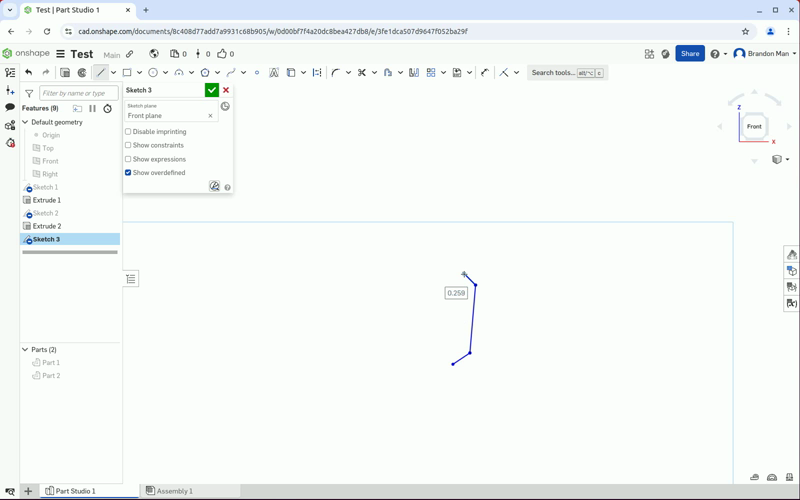
scroll(-6)
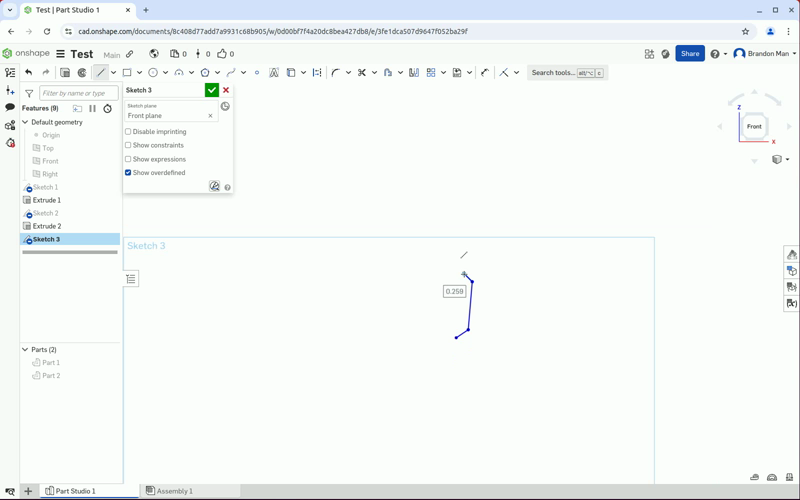
scroll(-6)
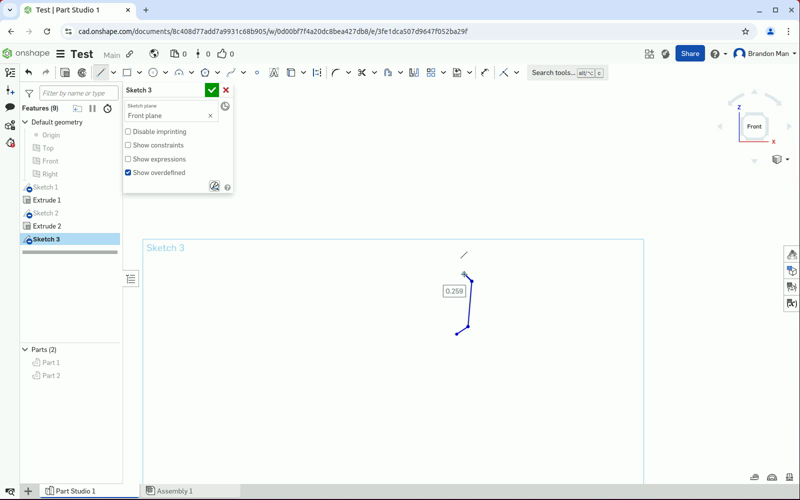
scroll(-6)
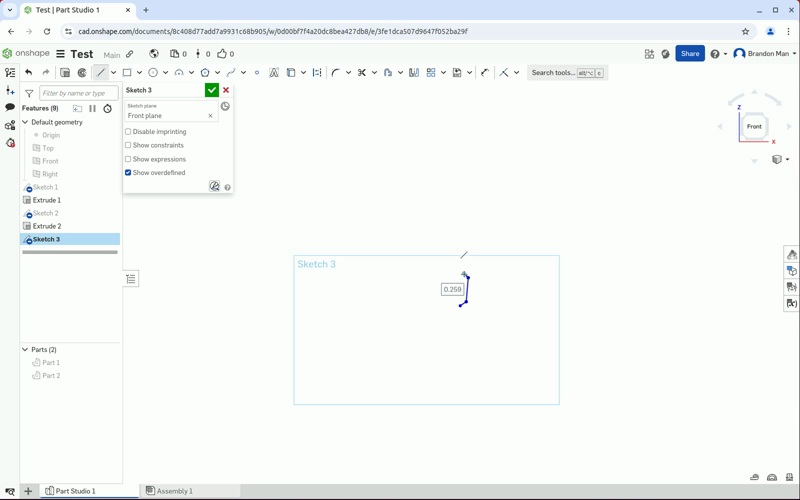
scroll(-6)
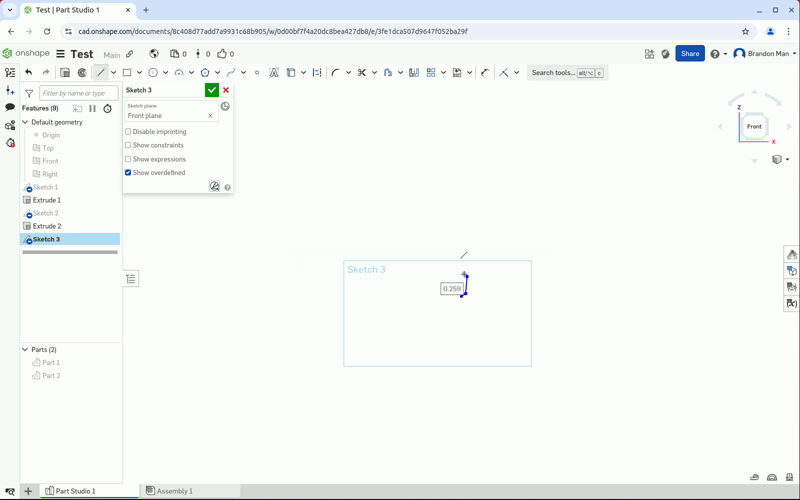
scroll(-6)
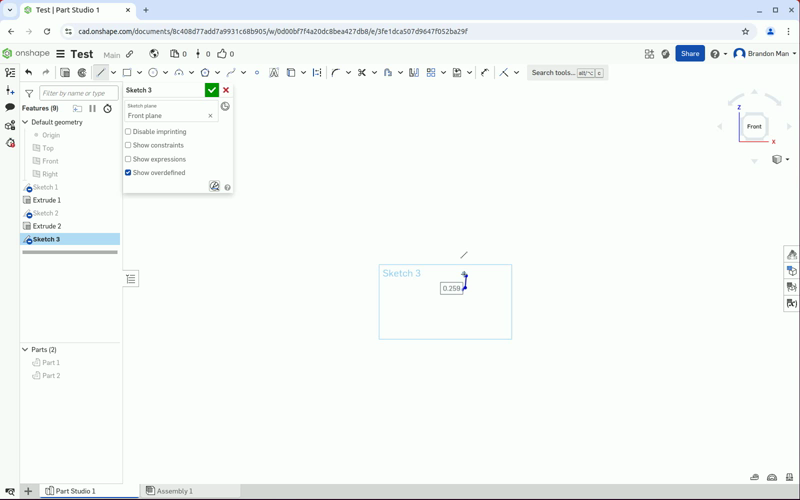
scroll(-6)
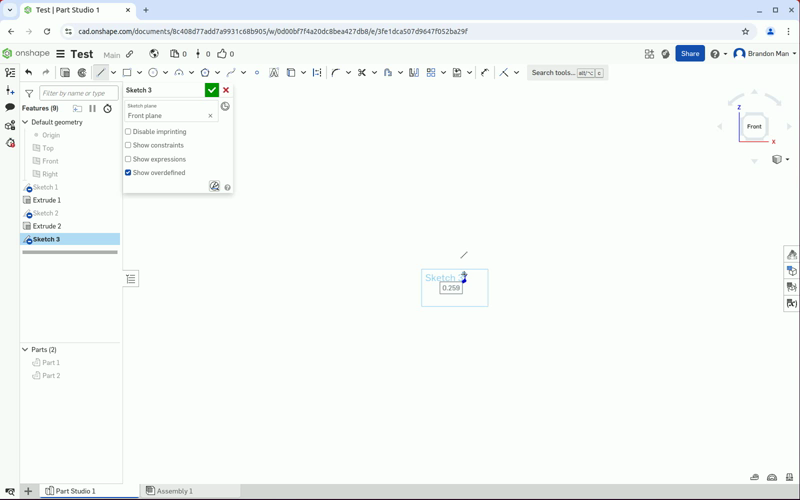
key_up(shift)
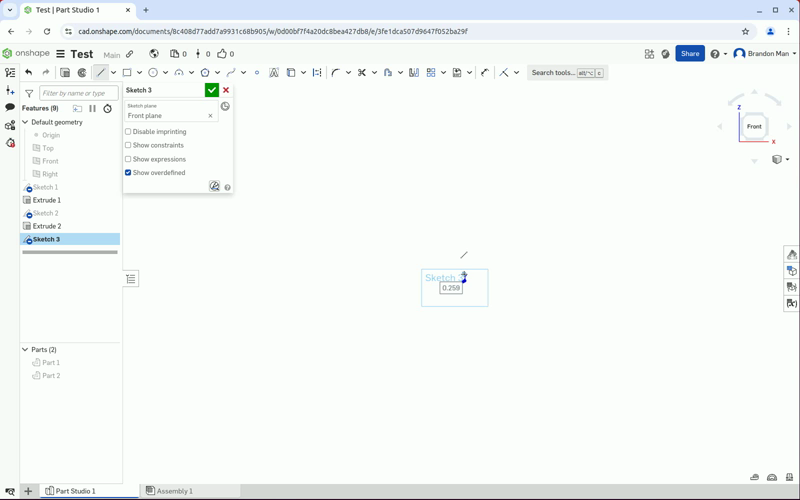
mouse_move(494, 273)
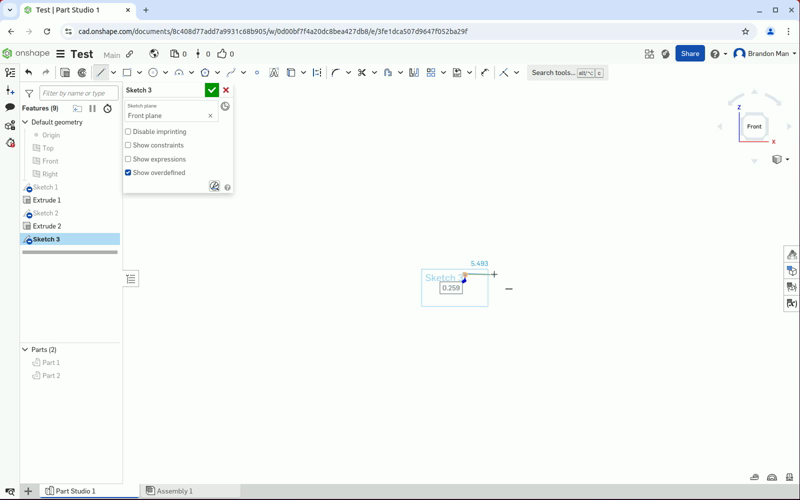
key_down(shift)
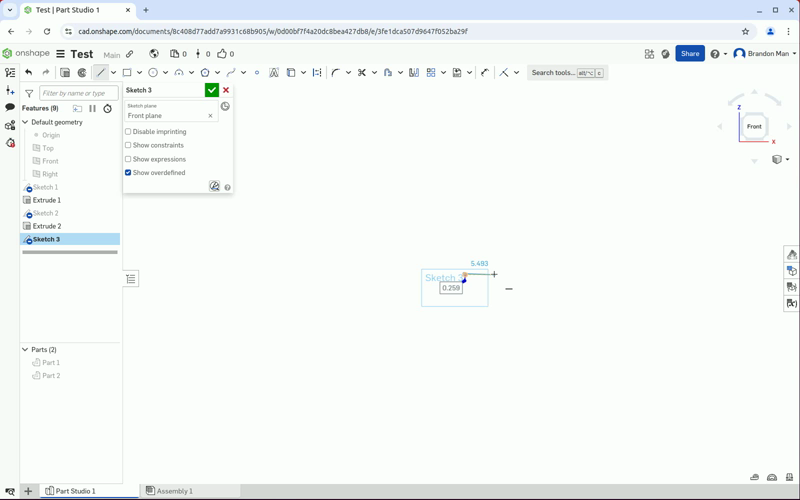
mouse_move(463, 281)
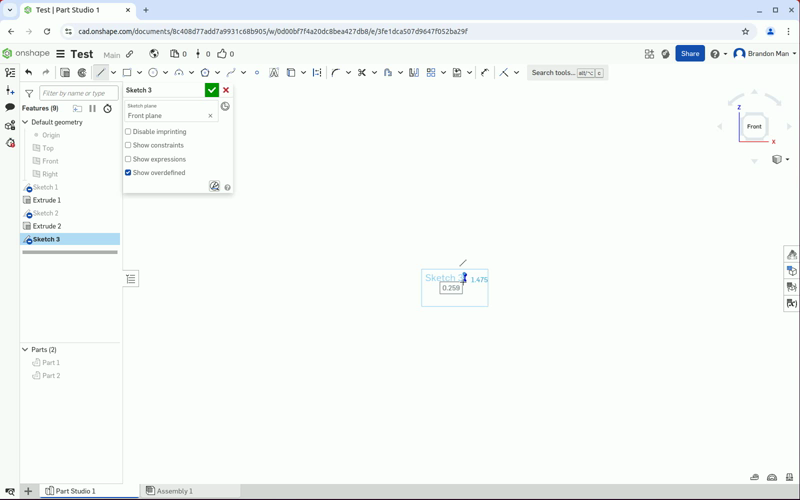
scroll(6)
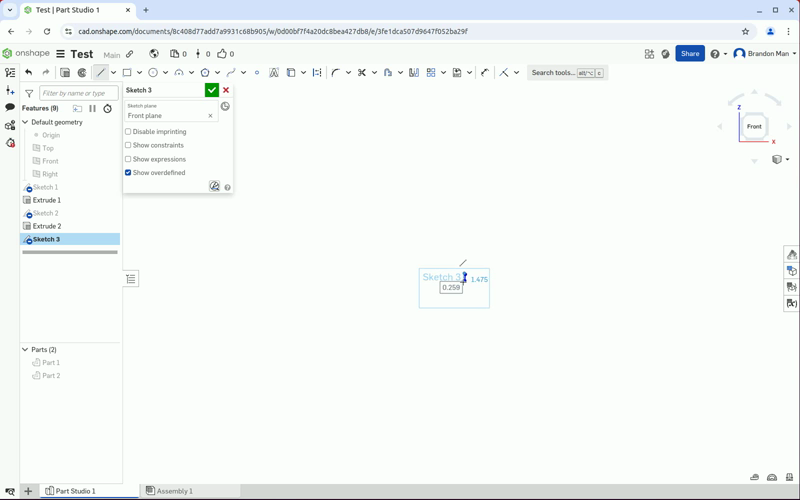
scroll(6)
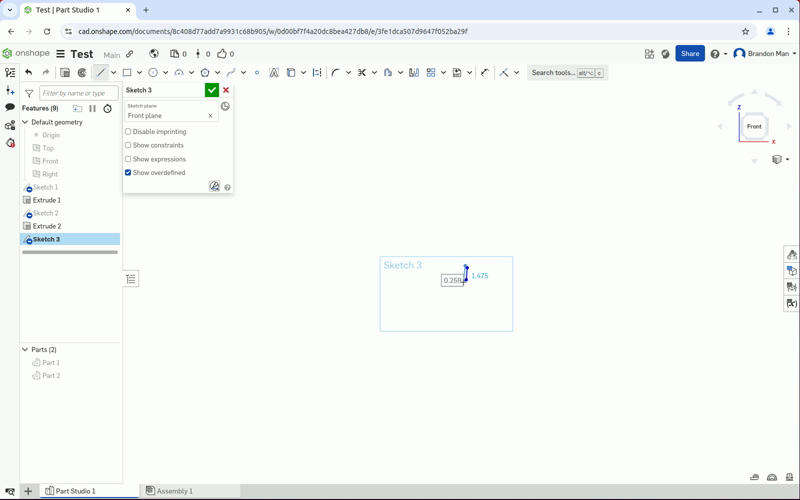
scroll(6)
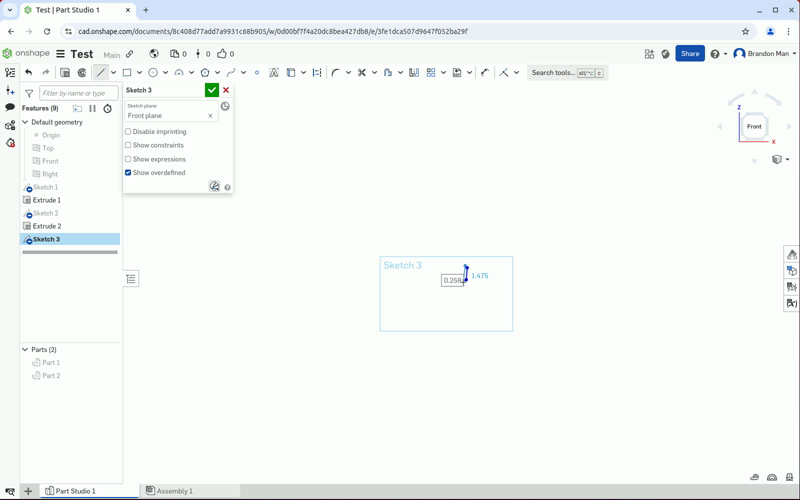
scroll(6)
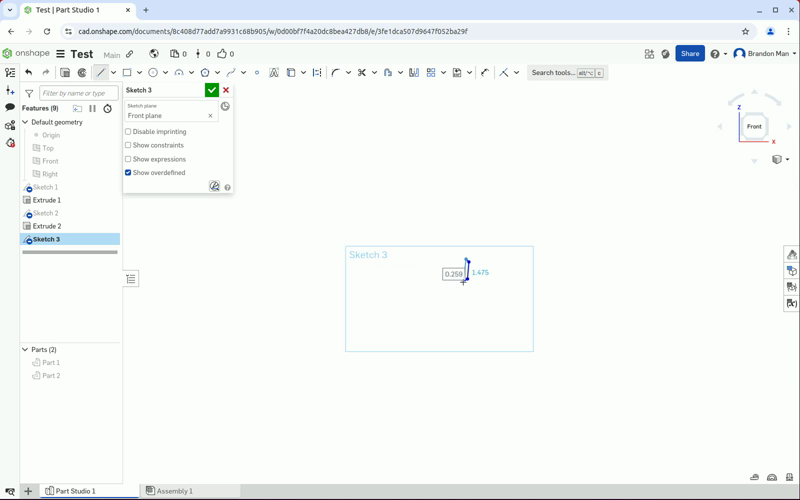
scroll(6)
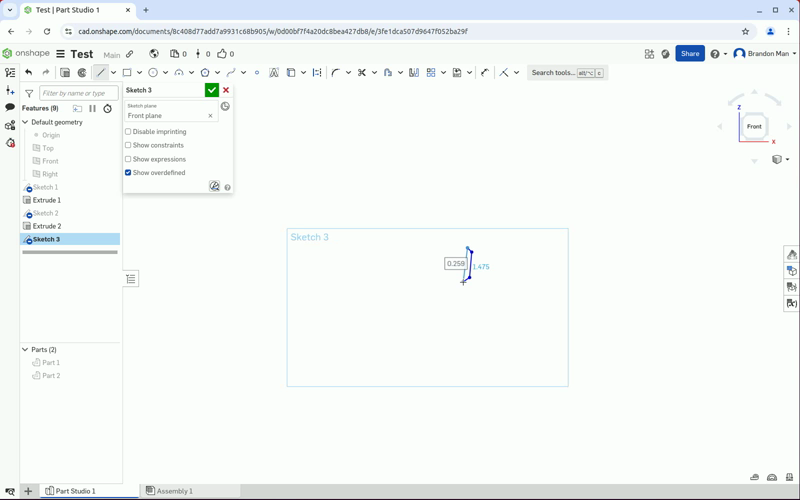
scroll(6)
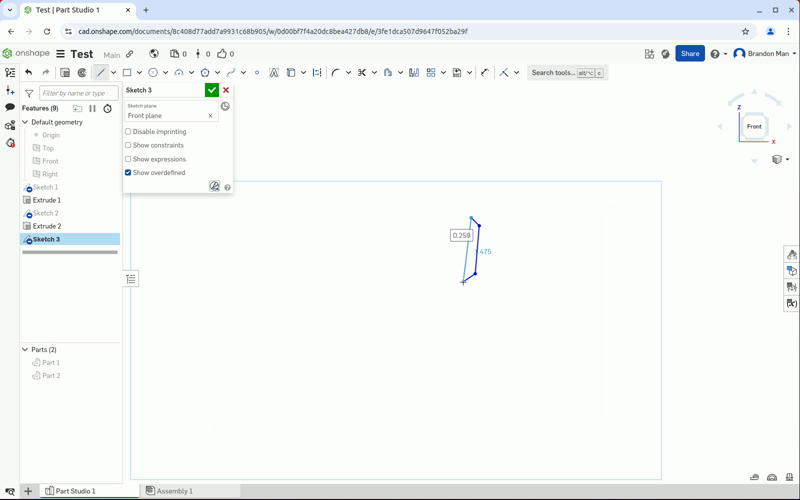
scroll(6)
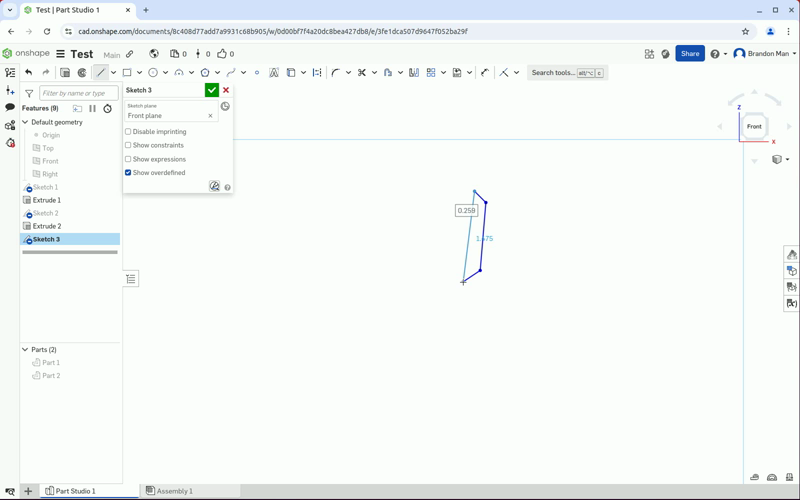
key_up(shift)
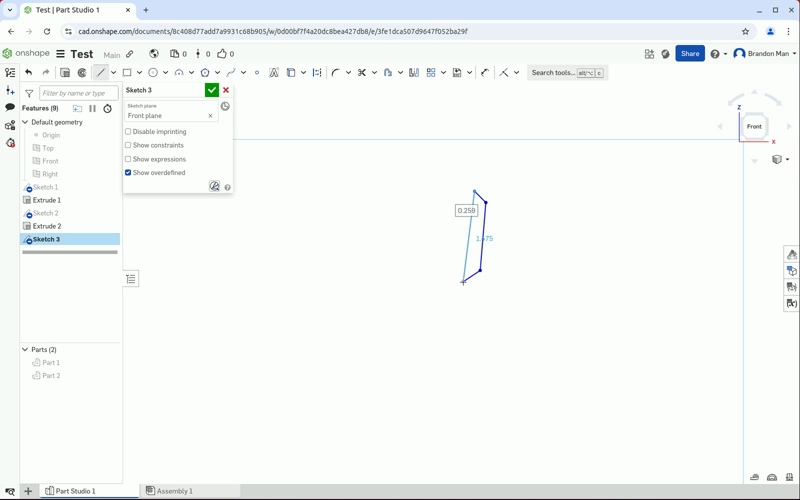
click(463, 281)
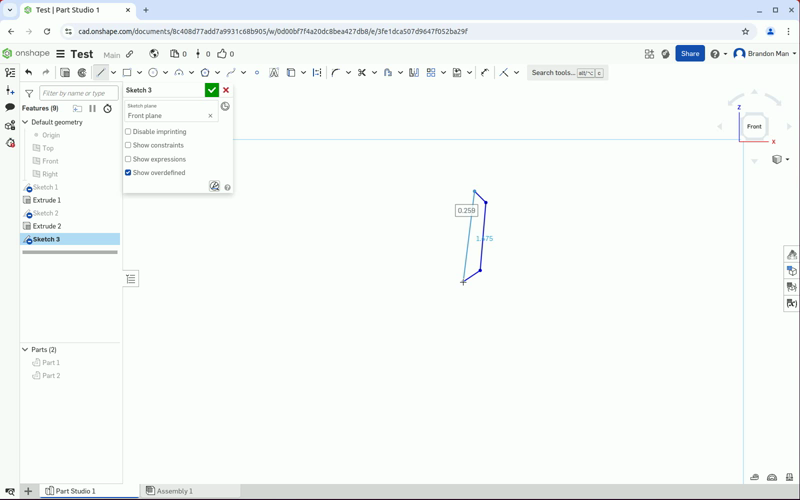
scroll(-6)
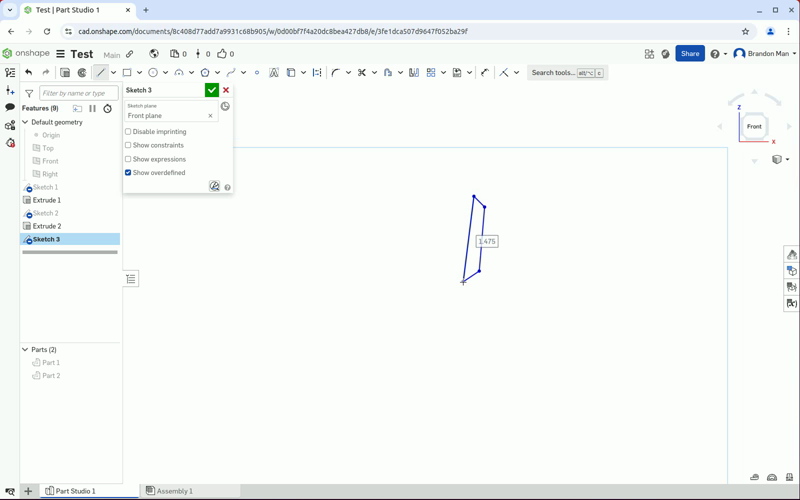
scroll(-6)
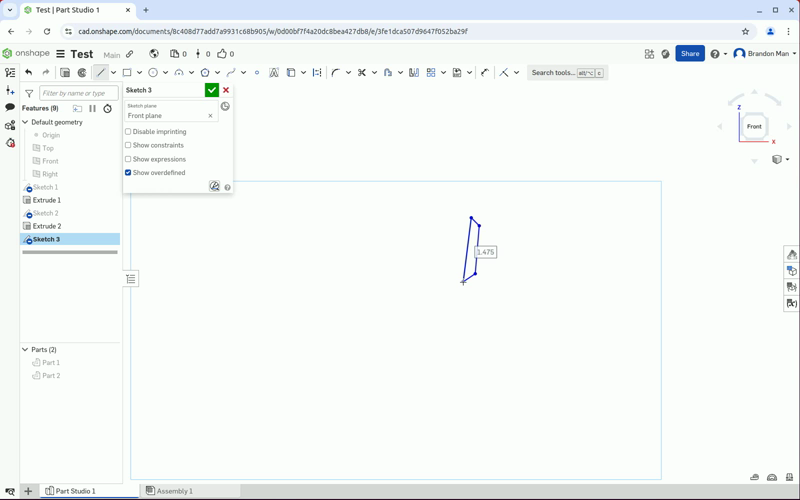
scroll(-6)
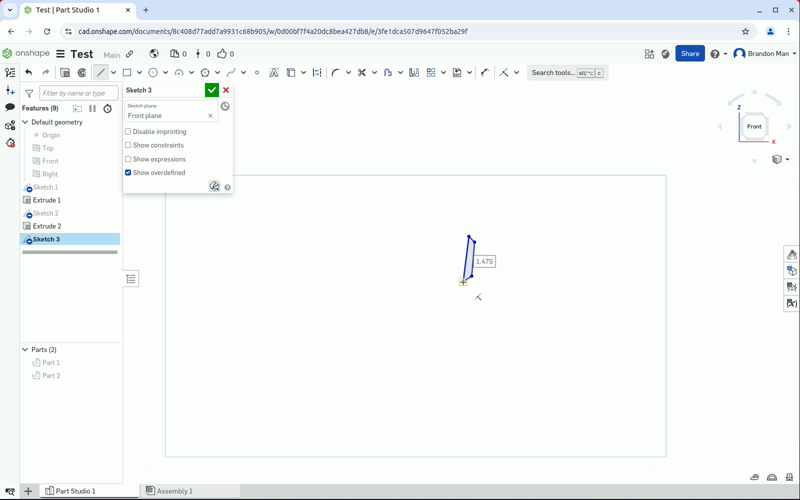
scroll(-6)
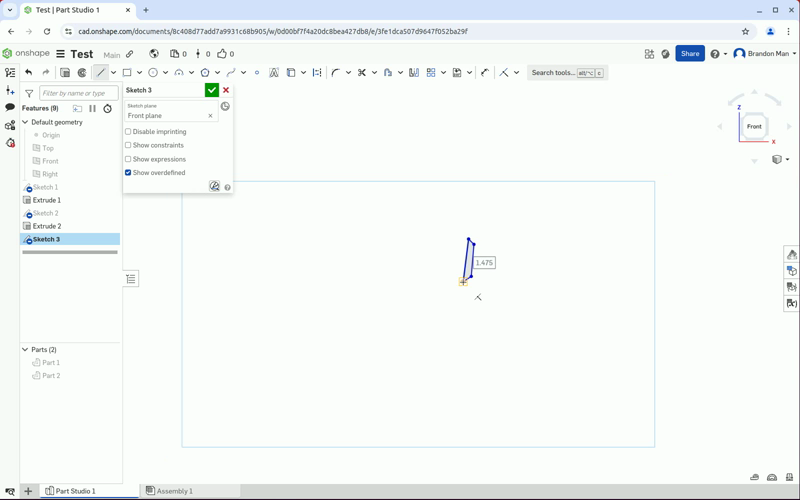
scroll(-6)
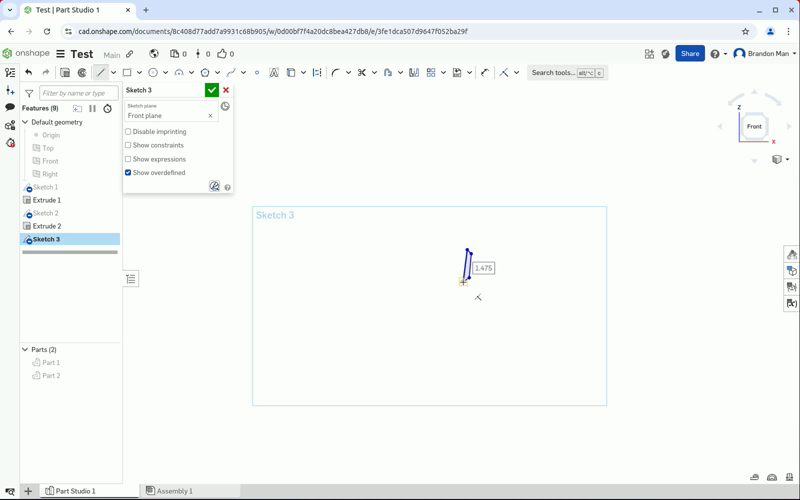
scroll(-6)
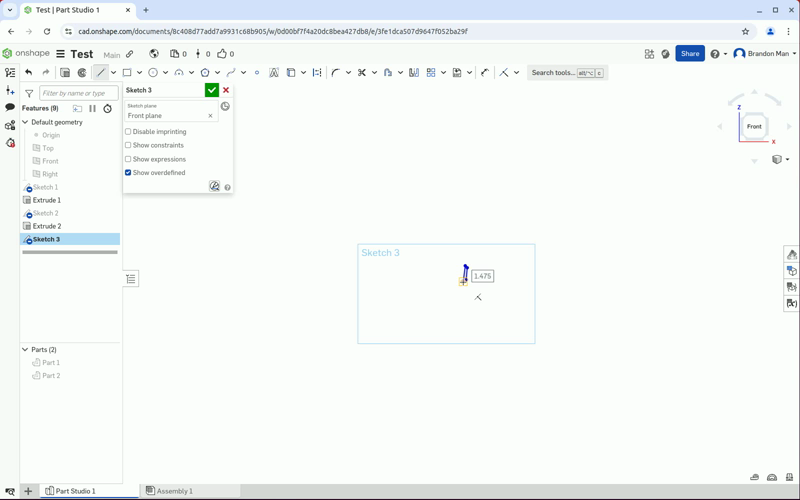
scroll(-6)
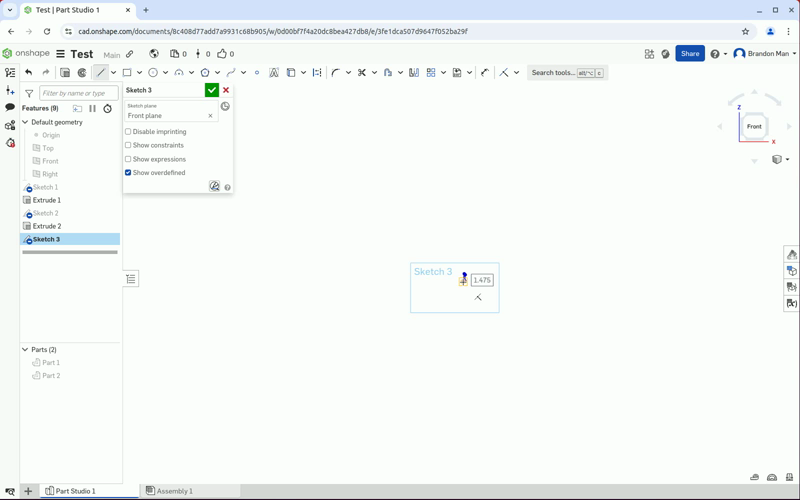
key(esc)
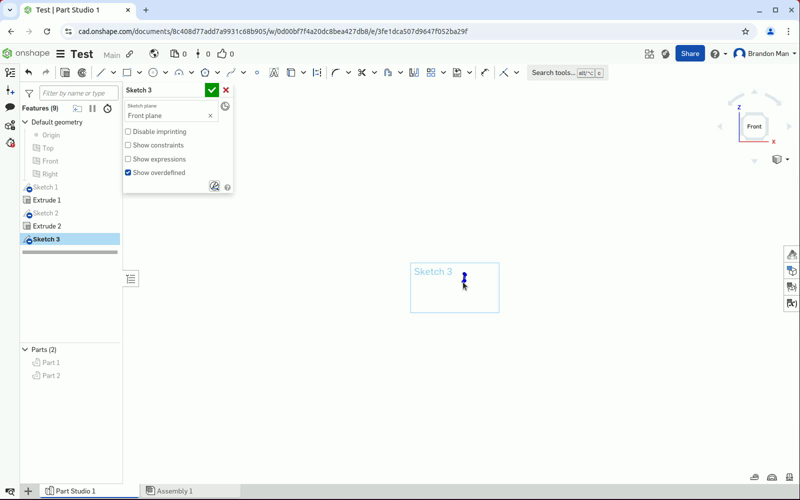
mouse_move(463, 279)
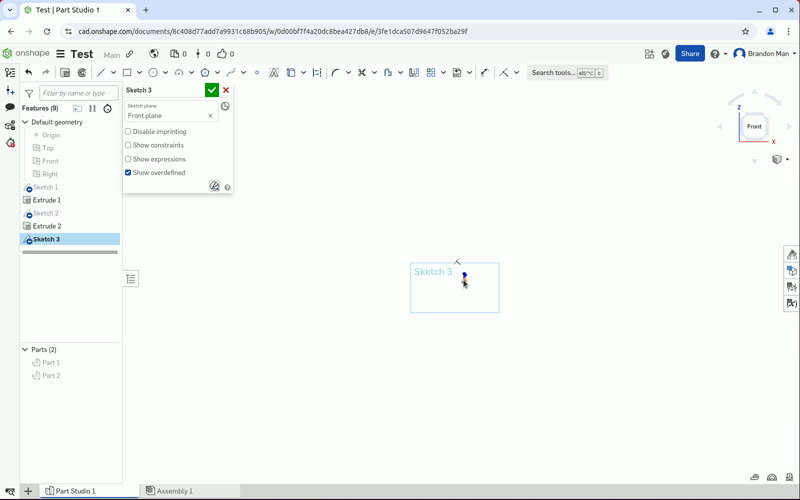
scroll(6)
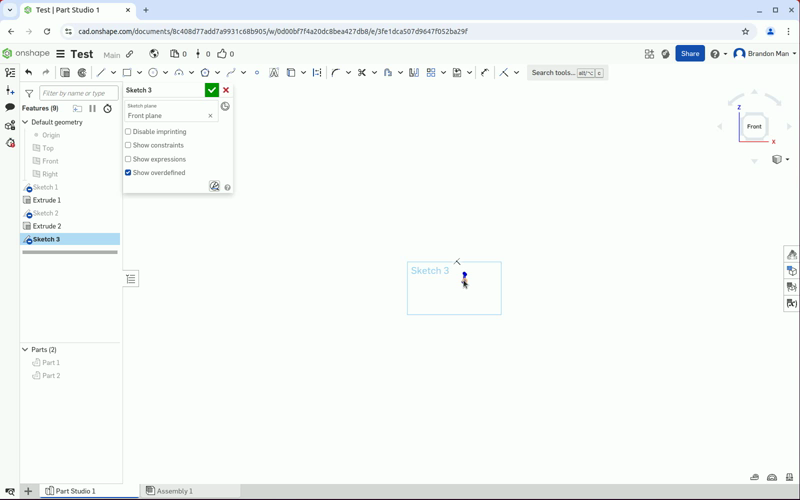
scroll(6)
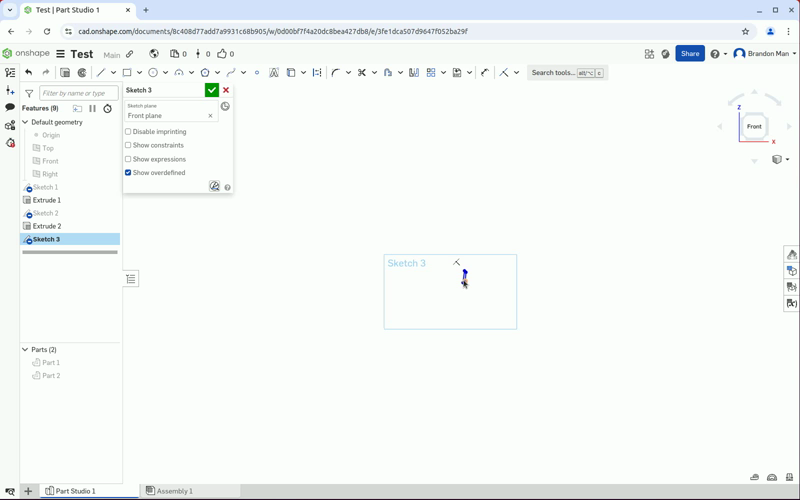
scroll(6)
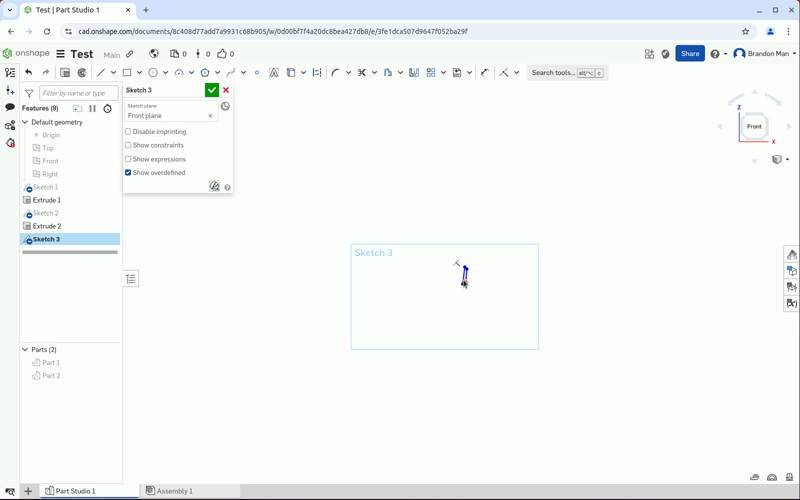
scroll(6)
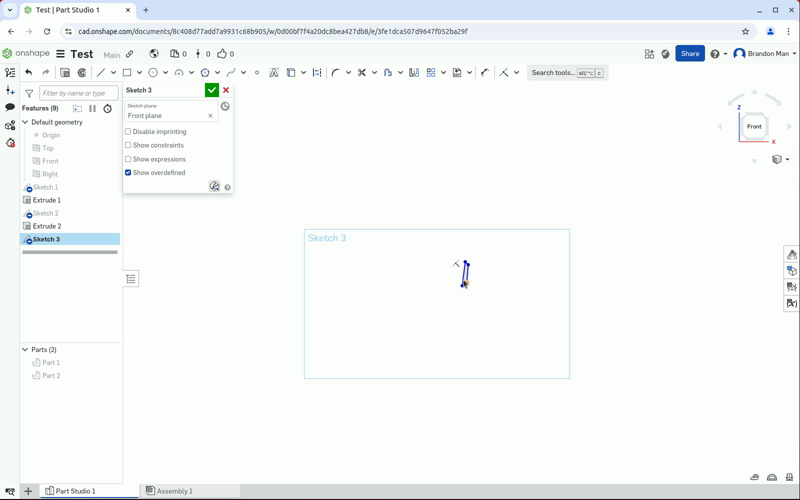
scroll(6)
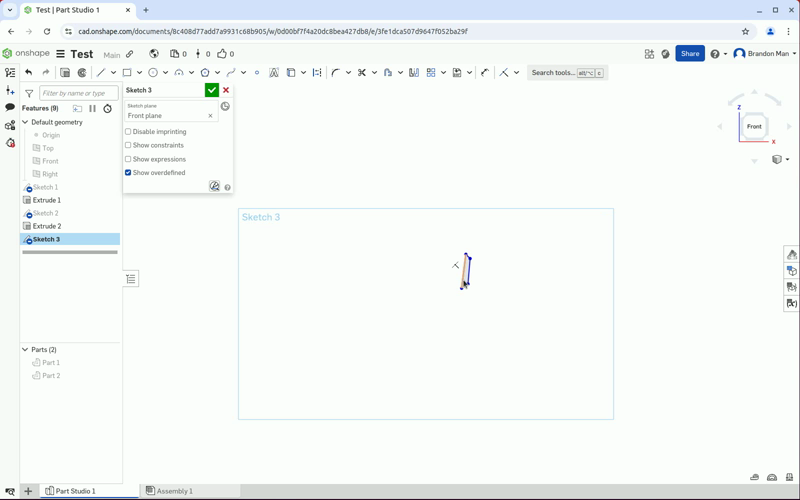
scroll(6)
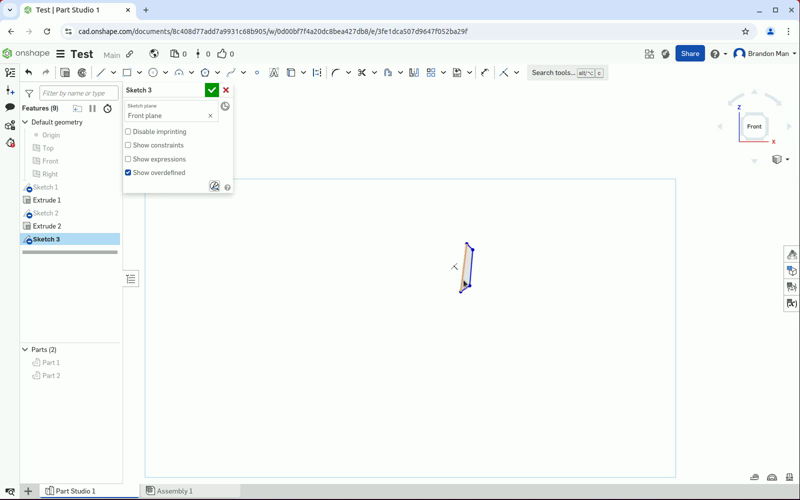
scroll(6)
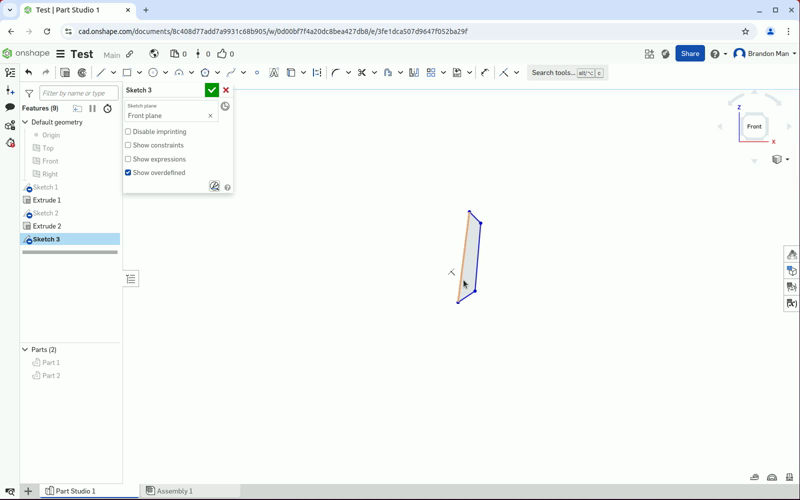
click(463, 279)
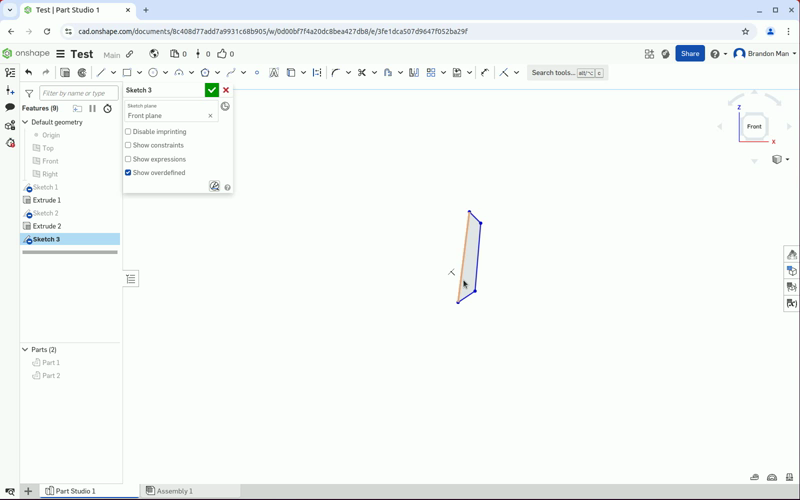
scroll(-6)
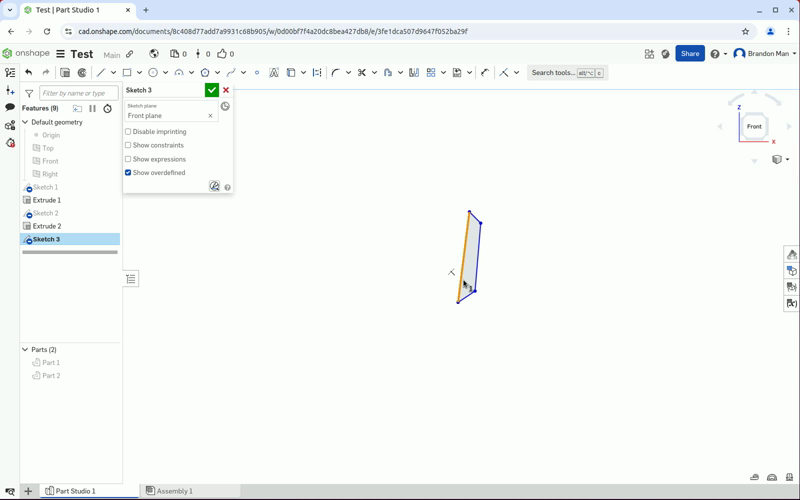
scroll(-6)
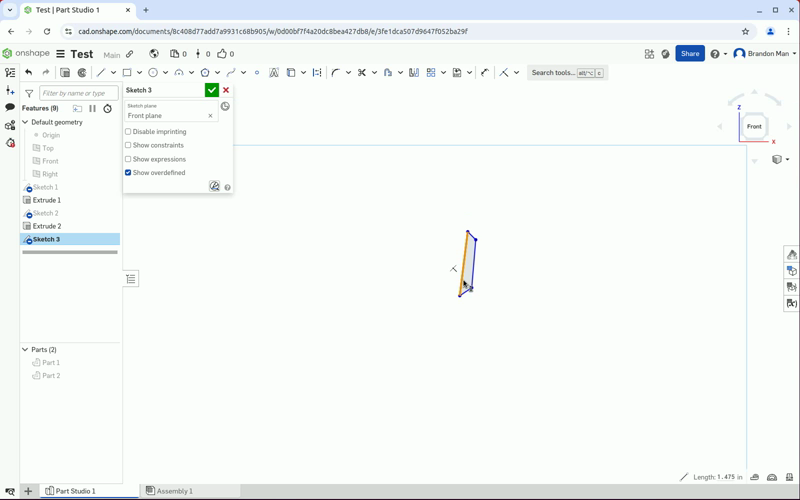
scroll(-6)
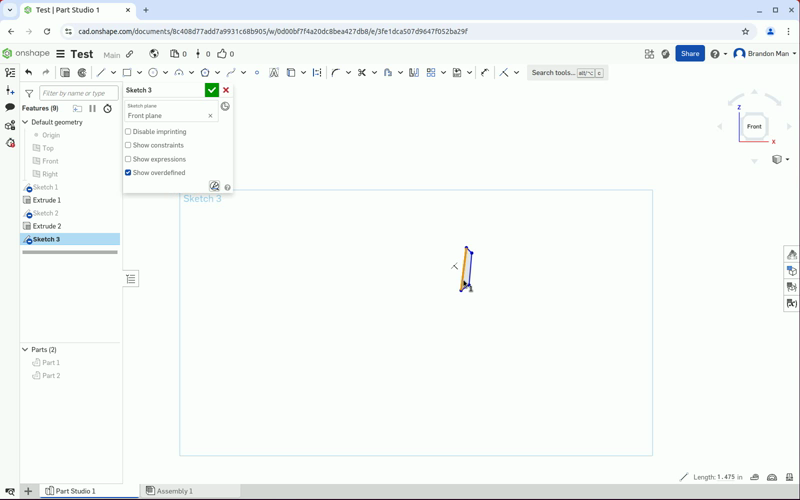
scroll(-6)
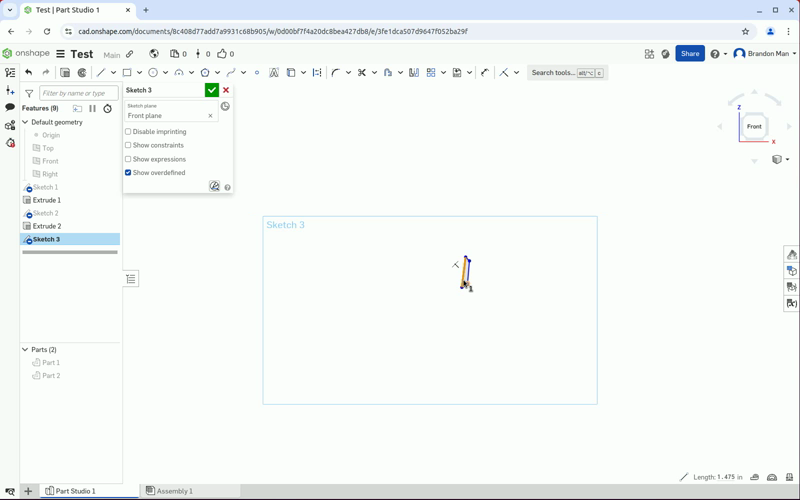
scroll(-6)
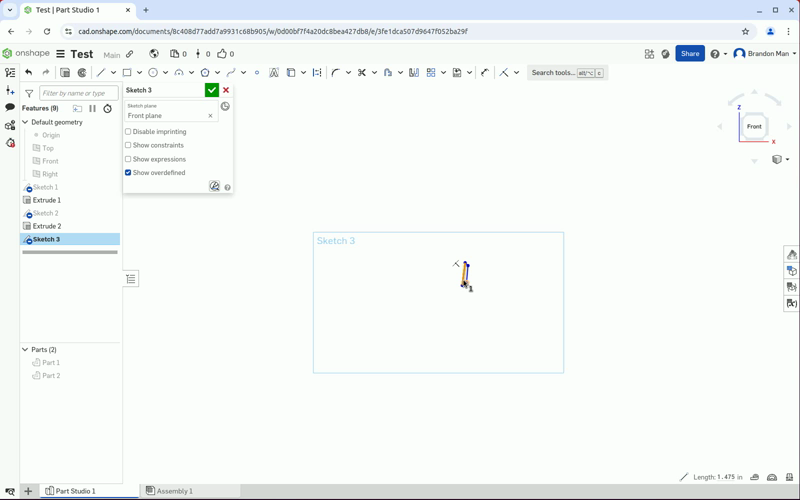
scroll(-6)
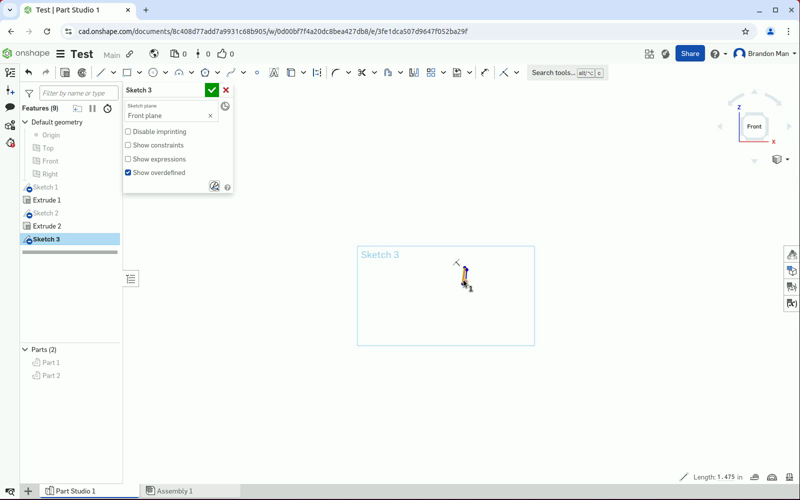
scroll(-6)
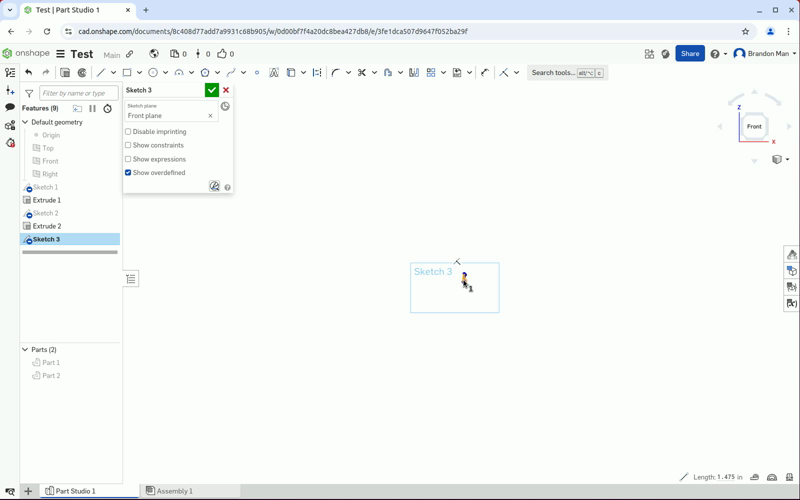
mouse_move(73, 352)
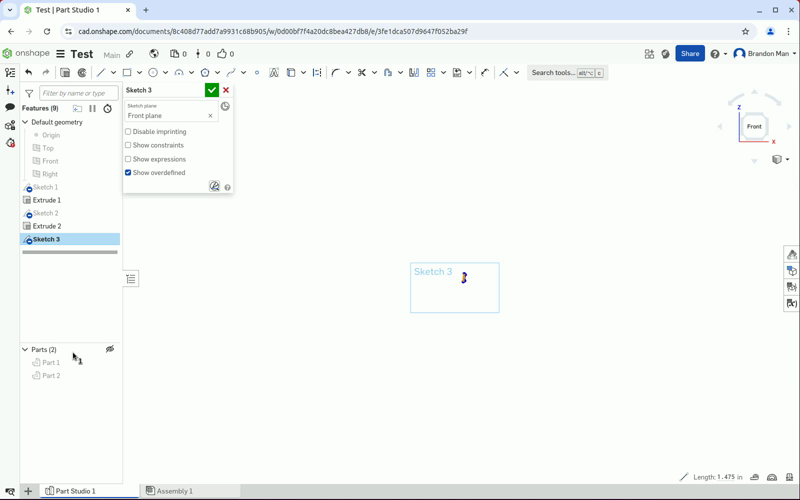
key(shift+y)
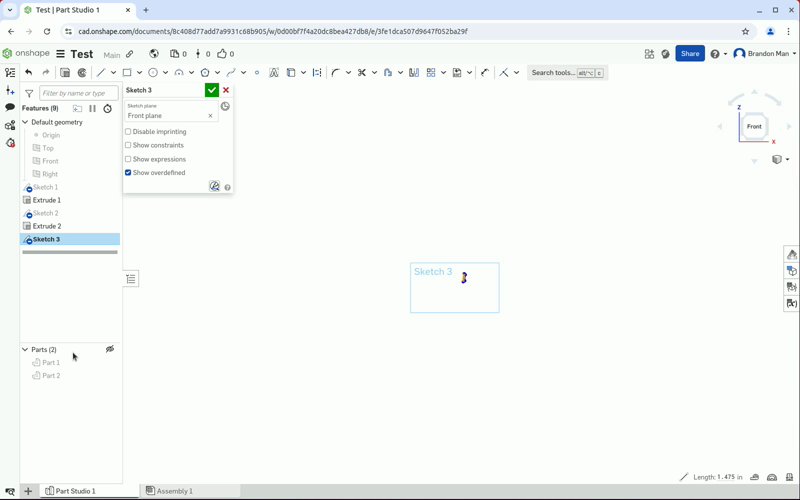
key(shift+e)
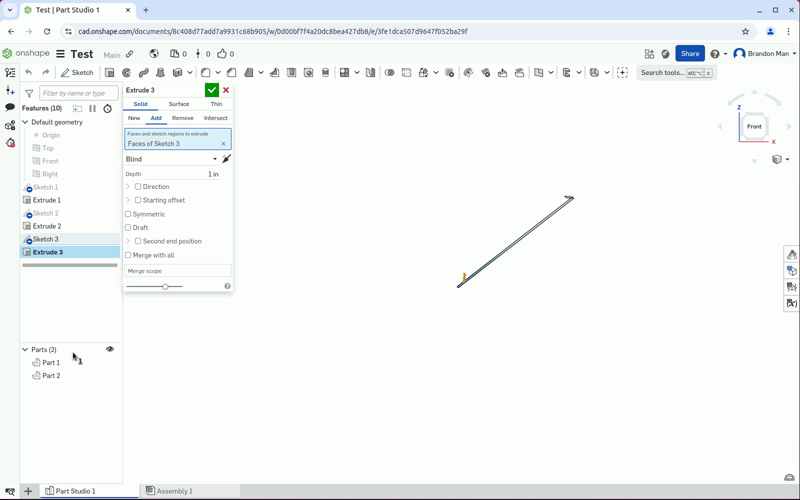
mouse_move(143, 106)
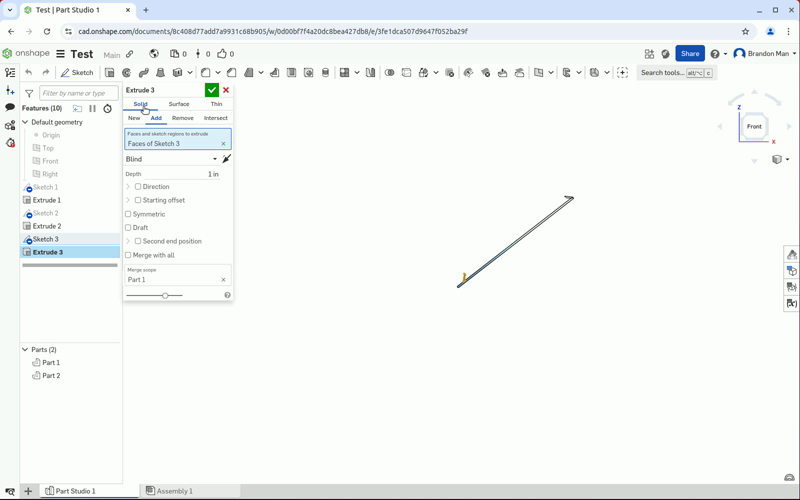
click(143, 106)
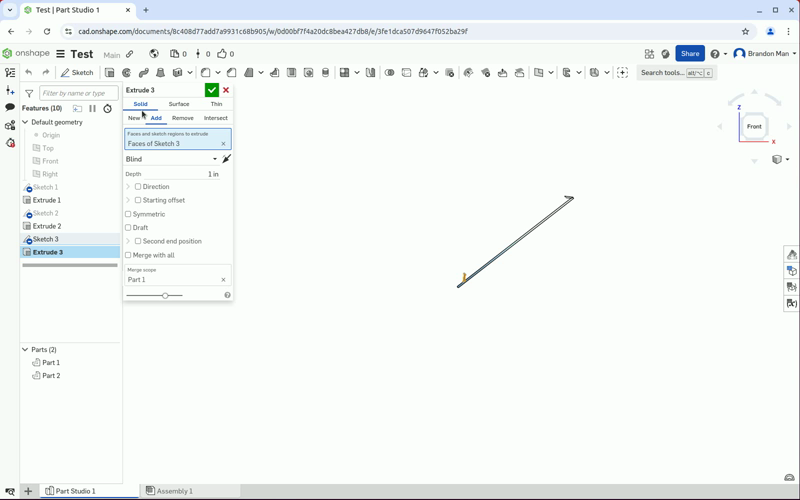
mouse_move(137, 120)
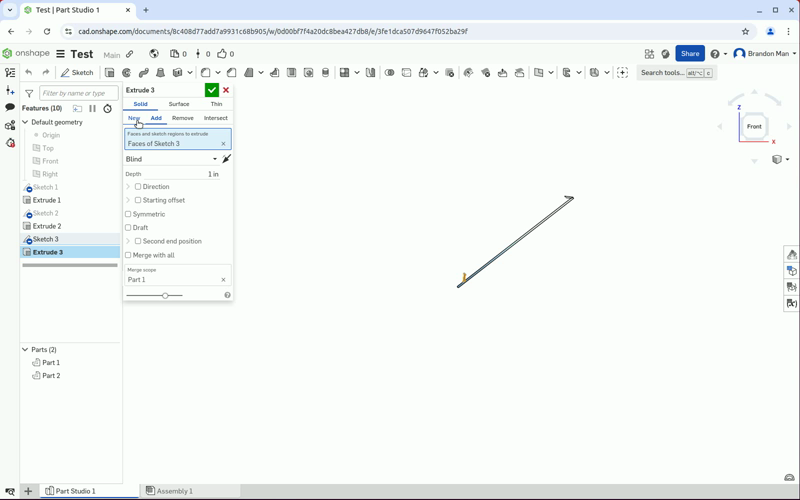
click(137, 120)
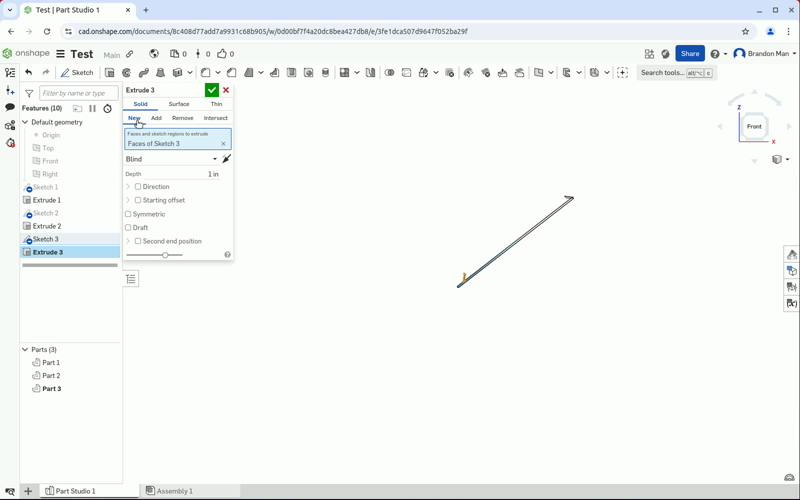
key(tab, 4)
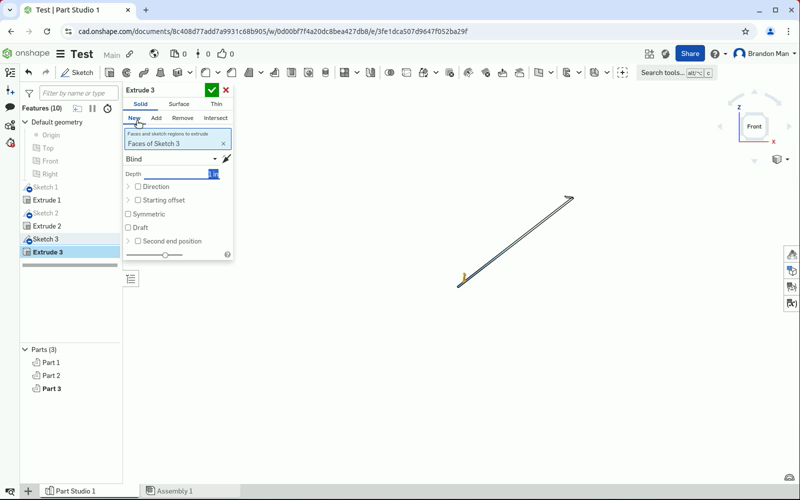
text(0.241)
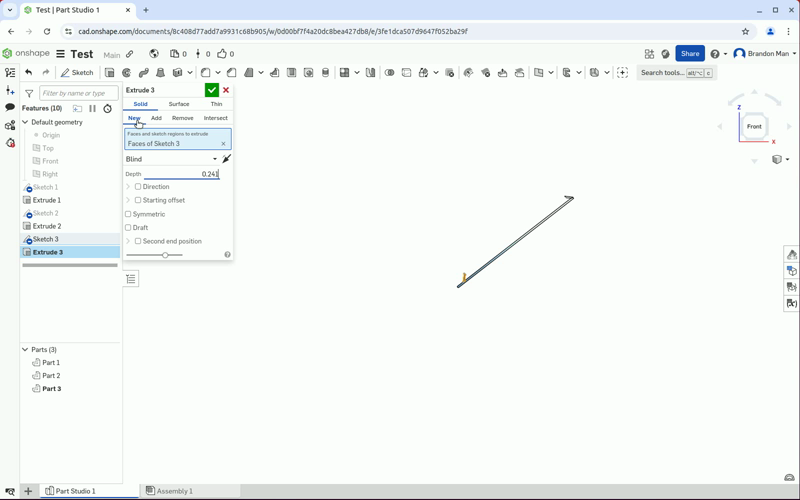
key(enter)
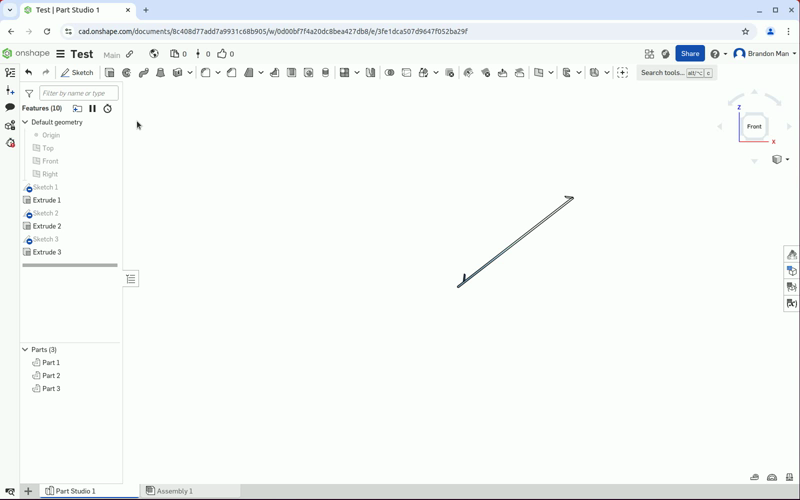
key(shift+h)
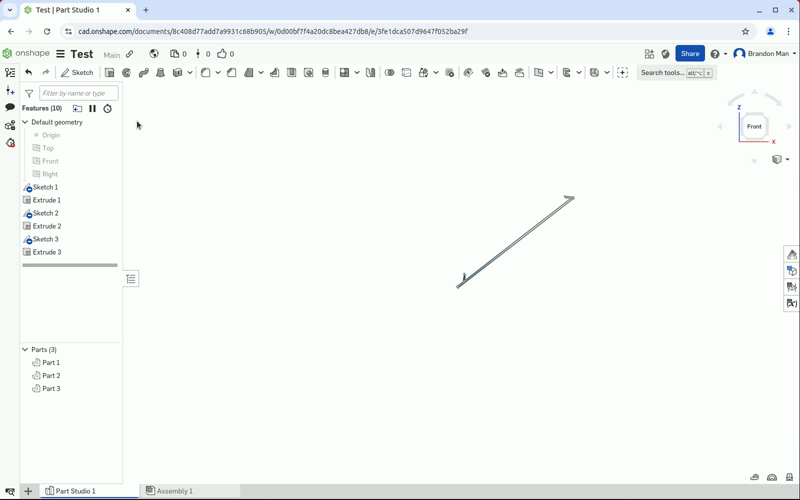
key(shift+h)
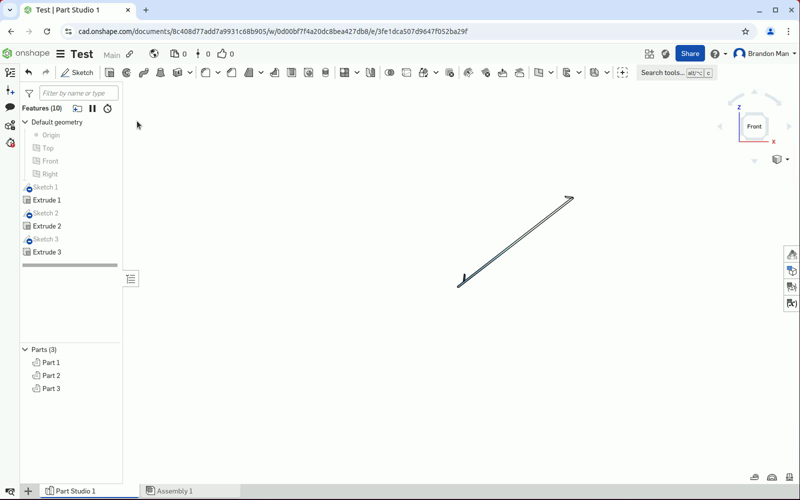
mouse_move(73, 189)
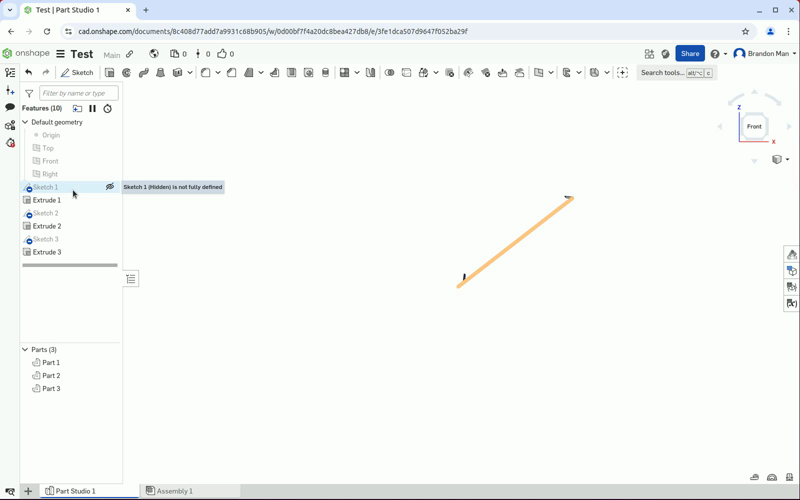
click(73, 189)
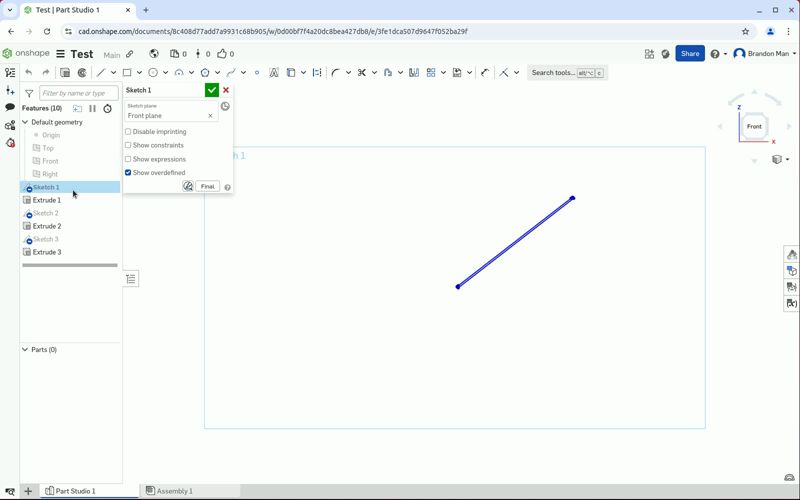
mouse_move(229, 92)
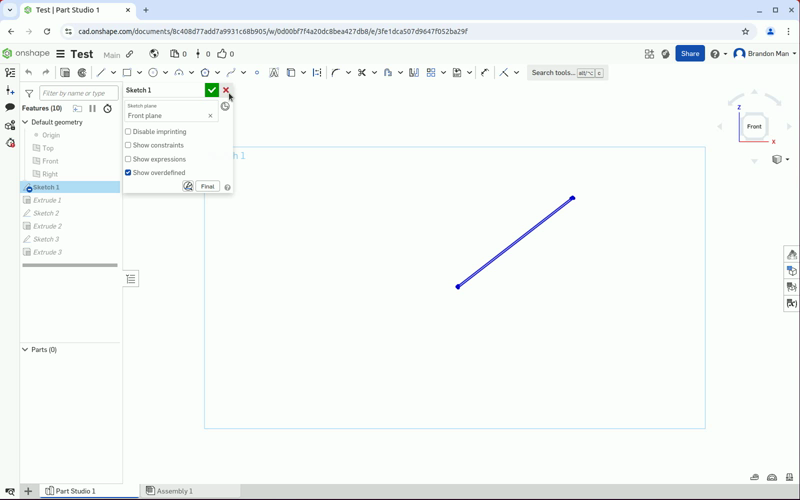
click(229, 92)
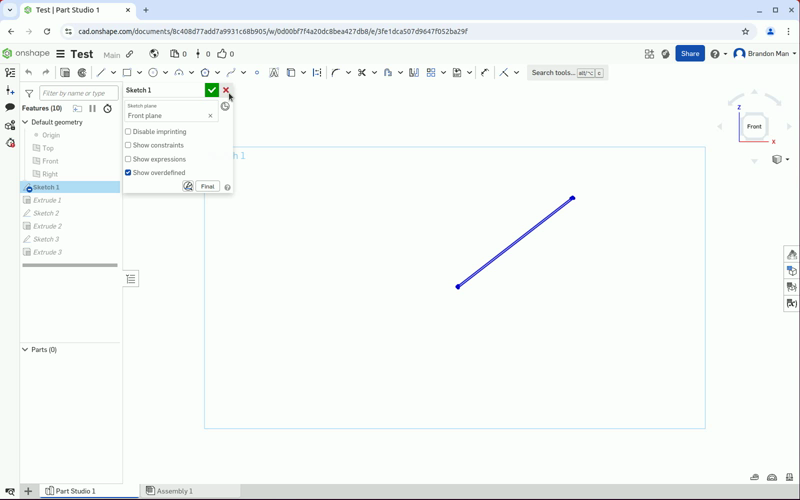
key(shift+s)
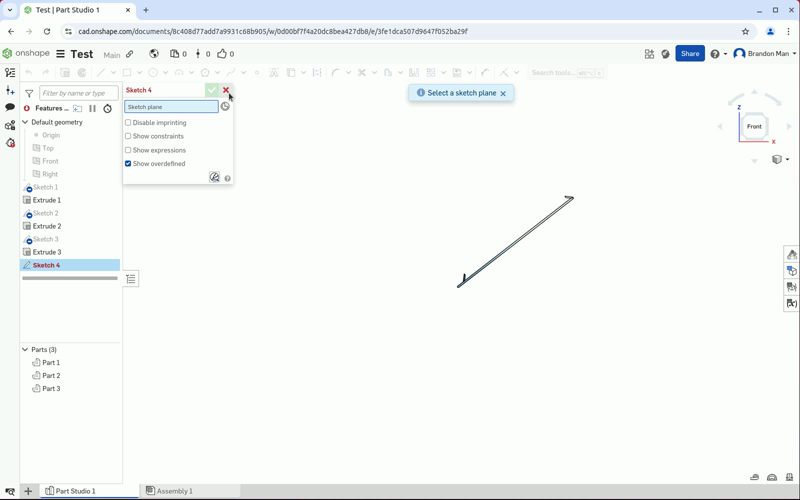
mouse_move(73, 163)
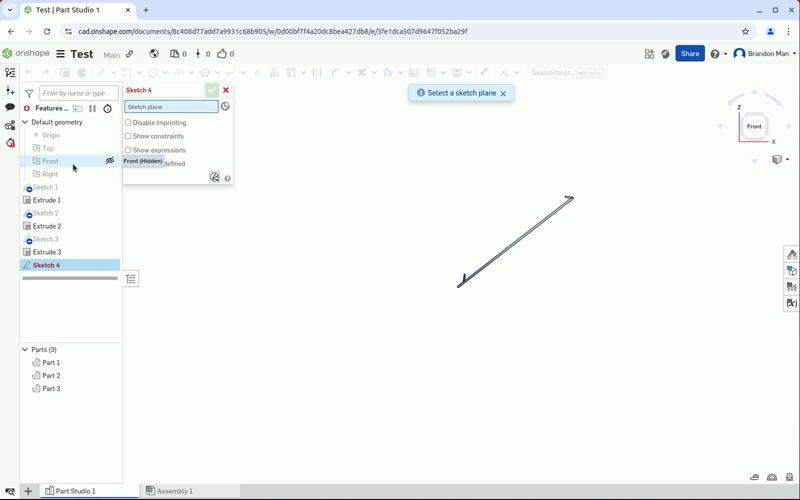
click(73, 163)
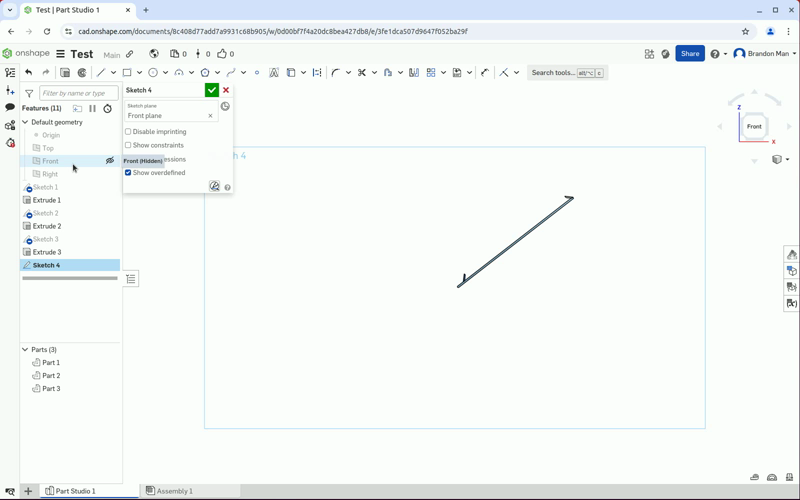
mouse_move(73, 352)
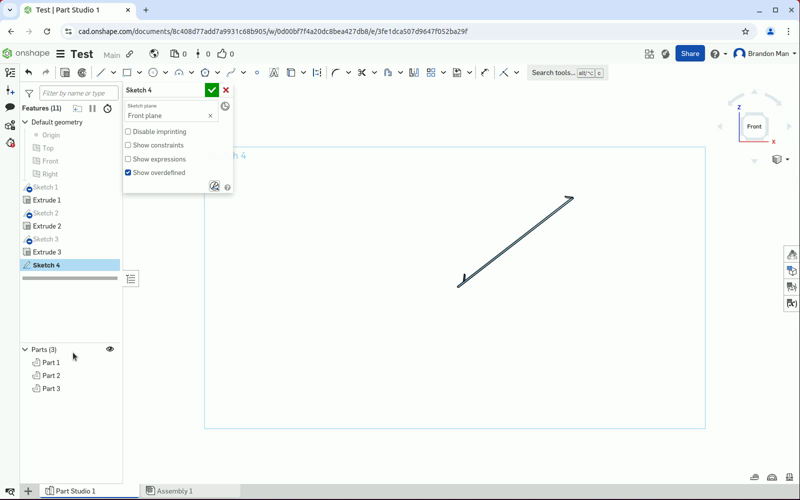
key(y)
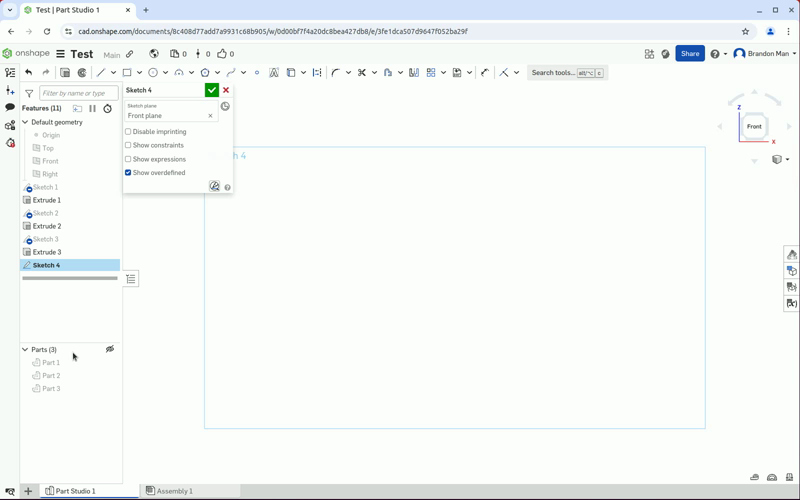
key(l)
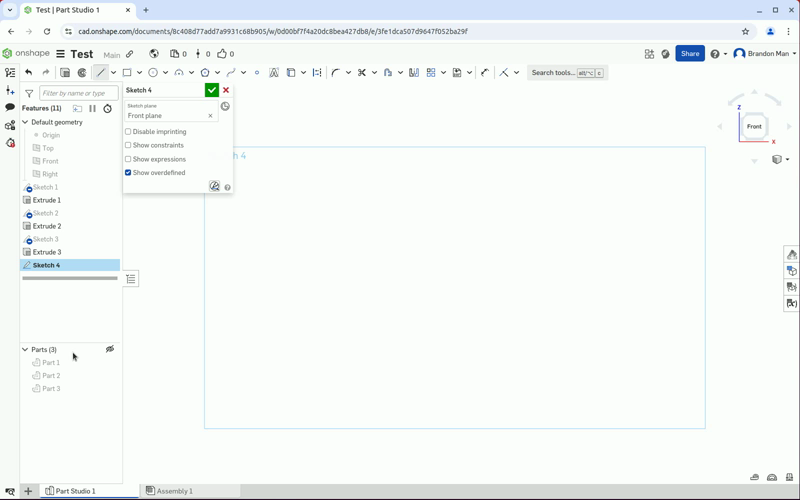
key_down(shift)
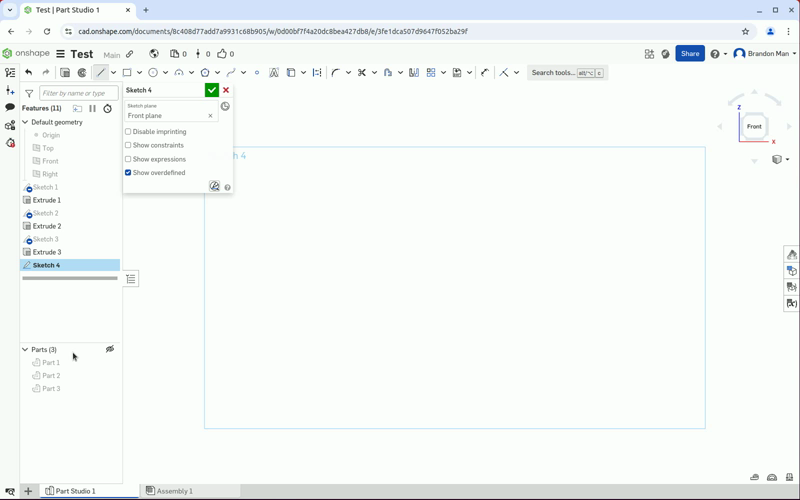
mouse_move(464, 274)
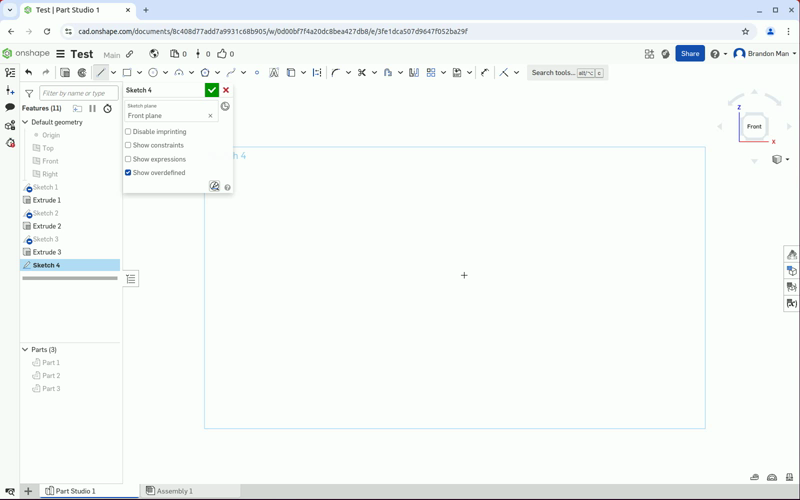
click(464, 274)
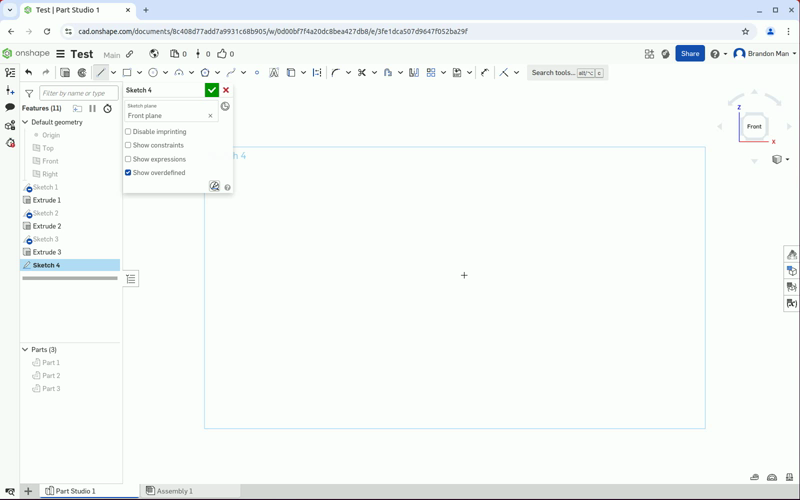
key_up(shift)
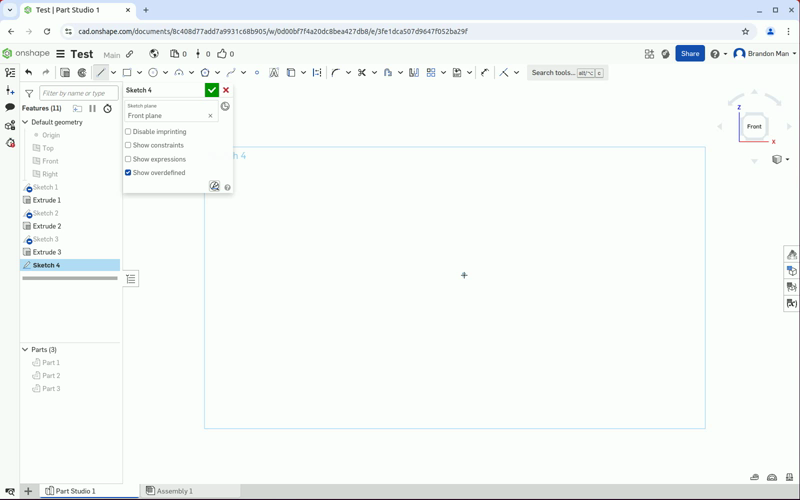
key_down(shift)
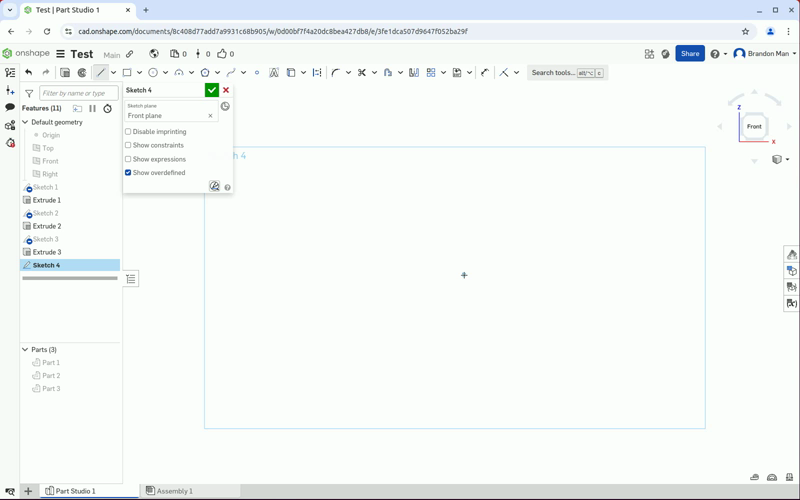
mouse_move(494, 274)
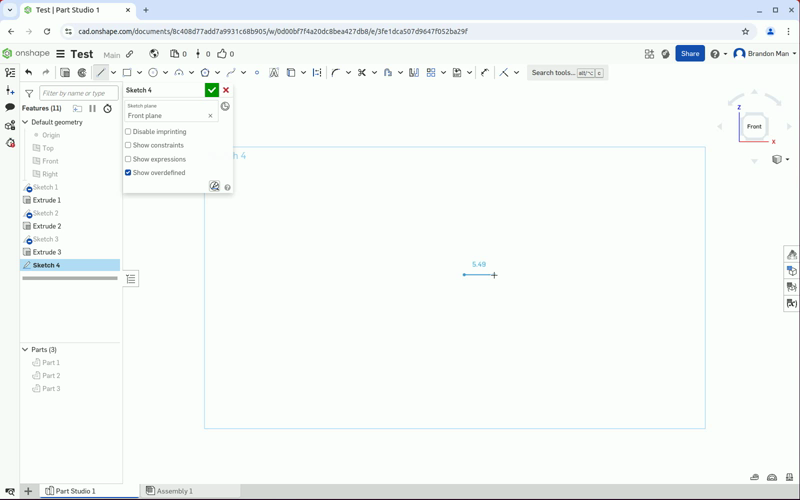
mouse_move(465, 275)
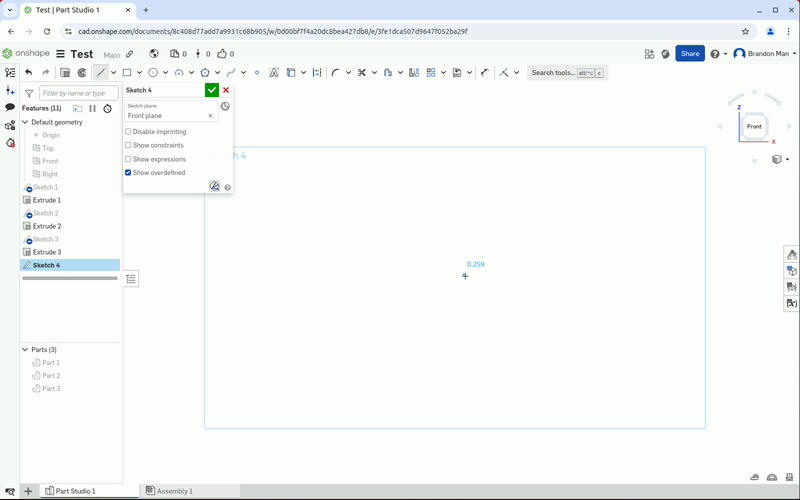
scroll(6)
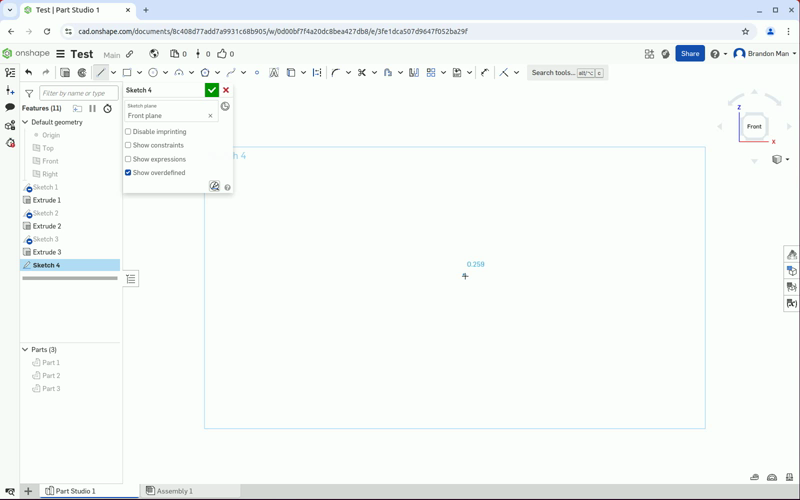
scroll(6)
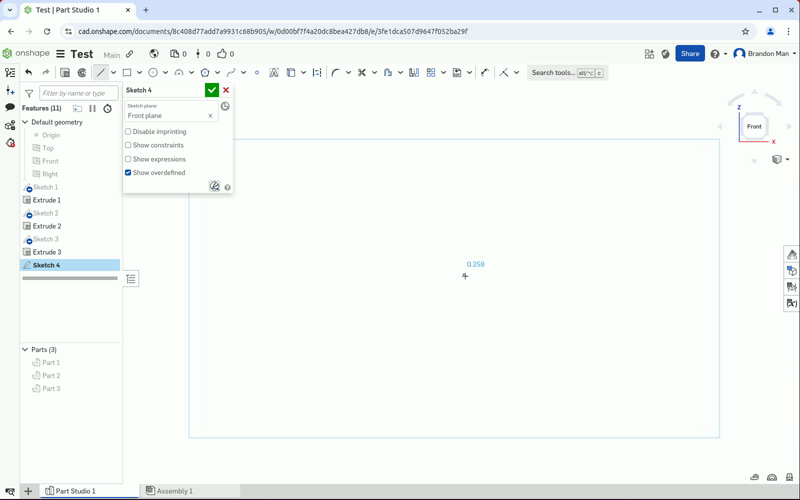
scroll(6)
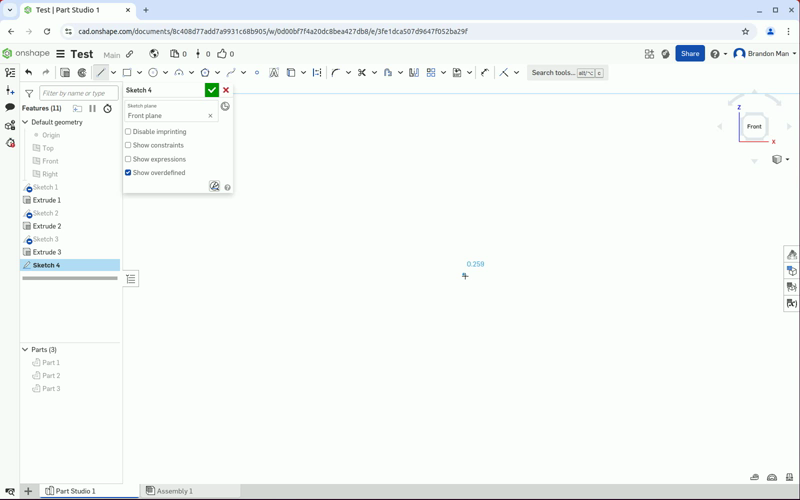
scroll(6)
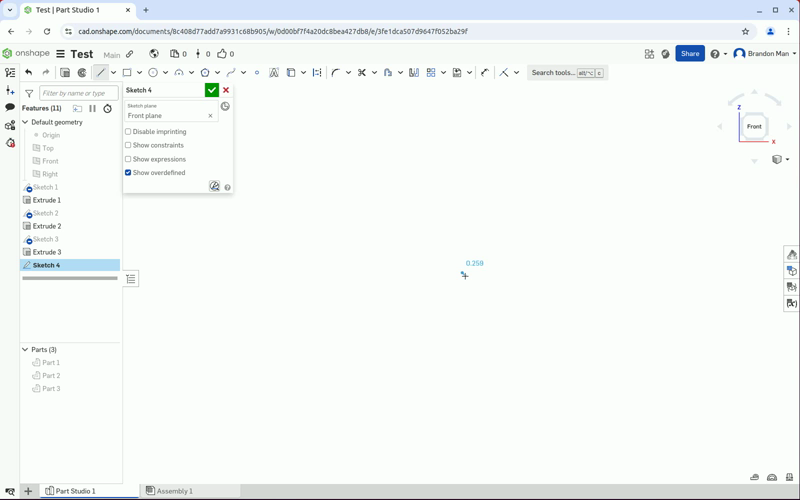
scroll(6)
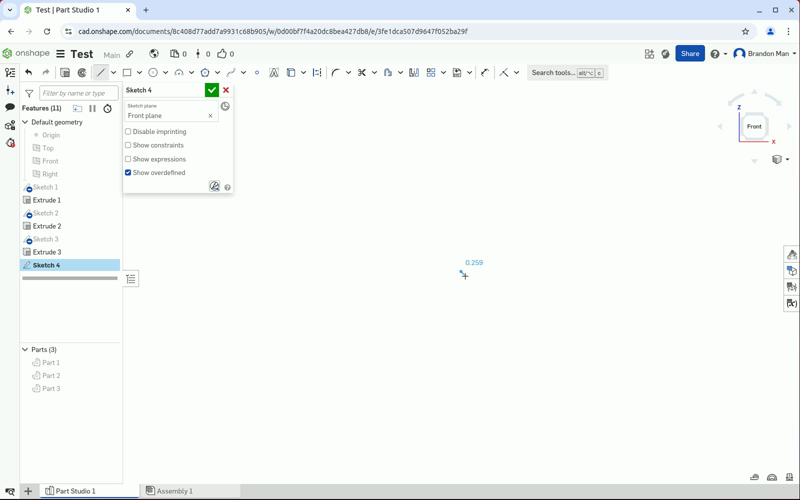
scroll(6)
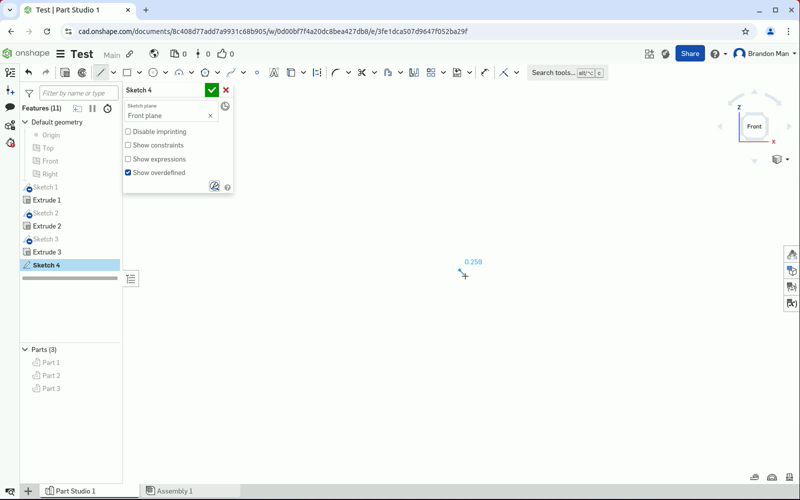
scroll(6)
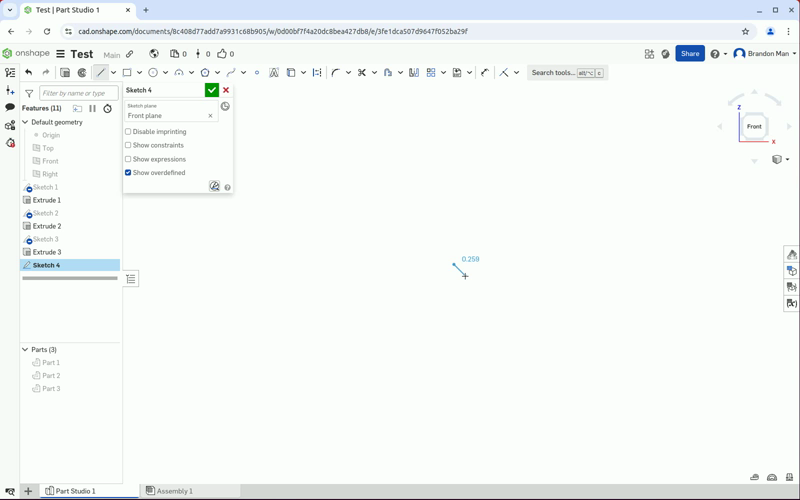
click(465, 275)
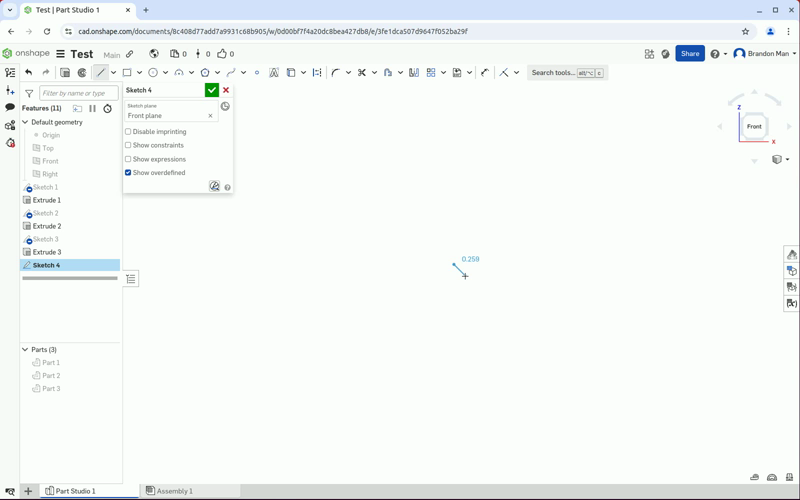
scroll(-6)
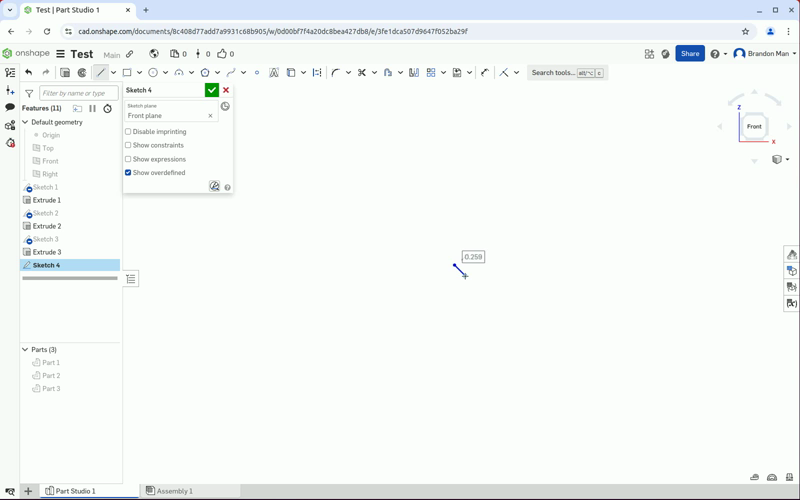
scroll(-6)
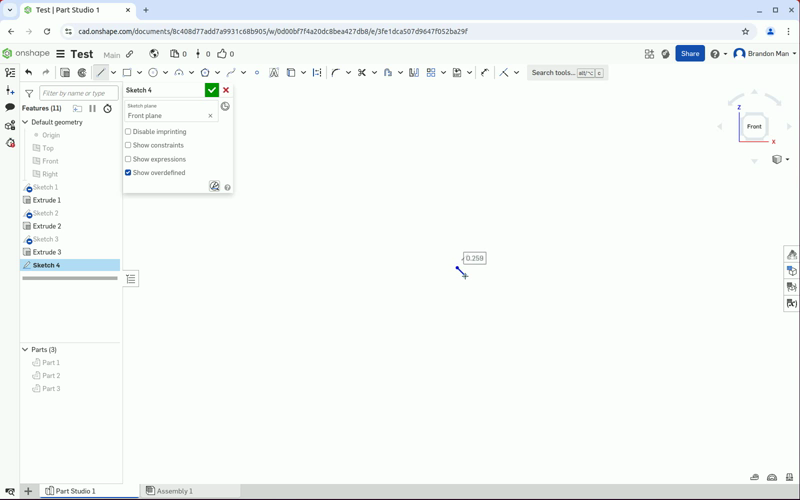
scroll(-6)
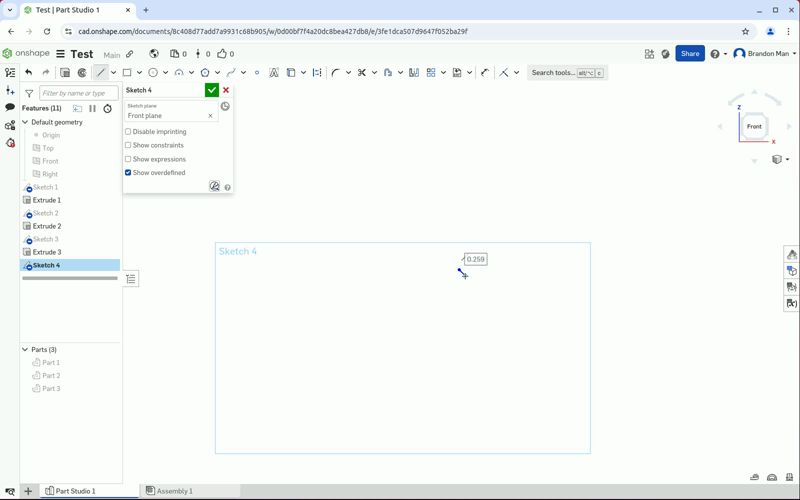
scroll(-6)
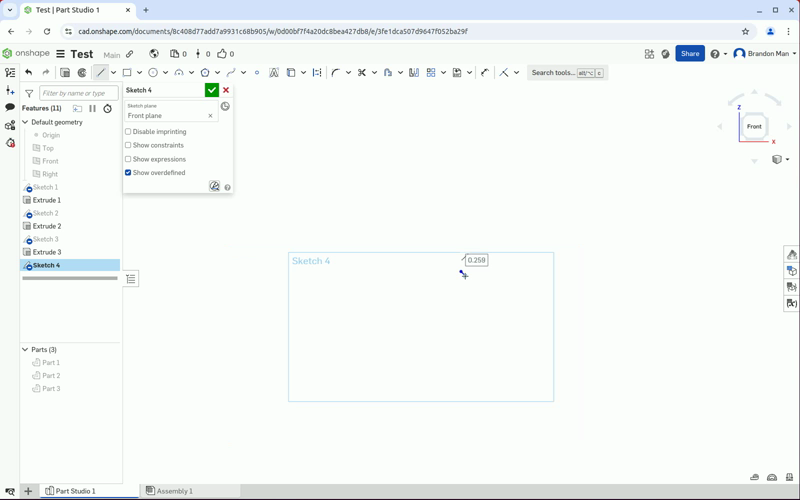
scroll(-6)
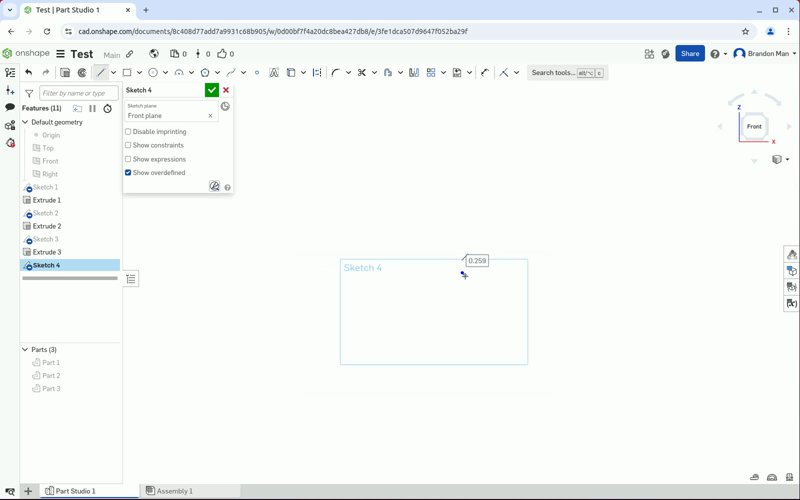
scroll(-6)
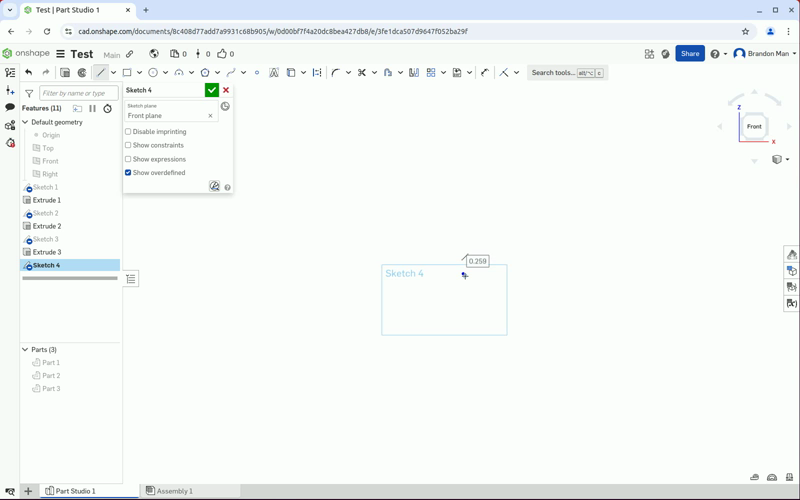
scroll(-6)
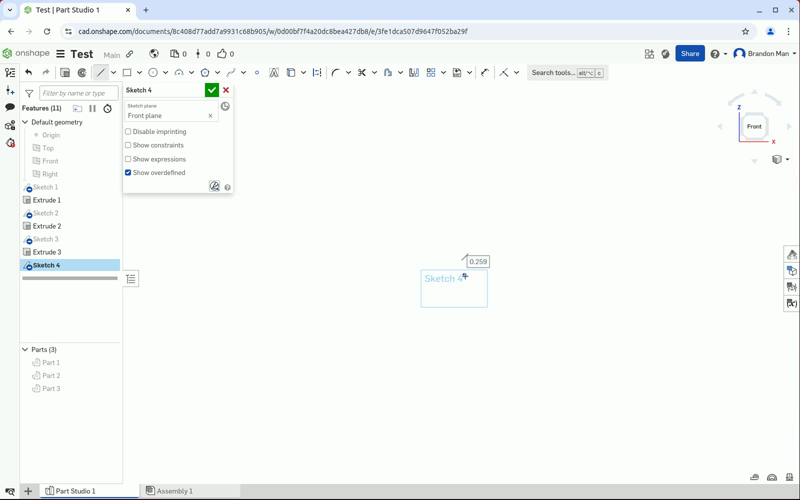
key_up(shift)
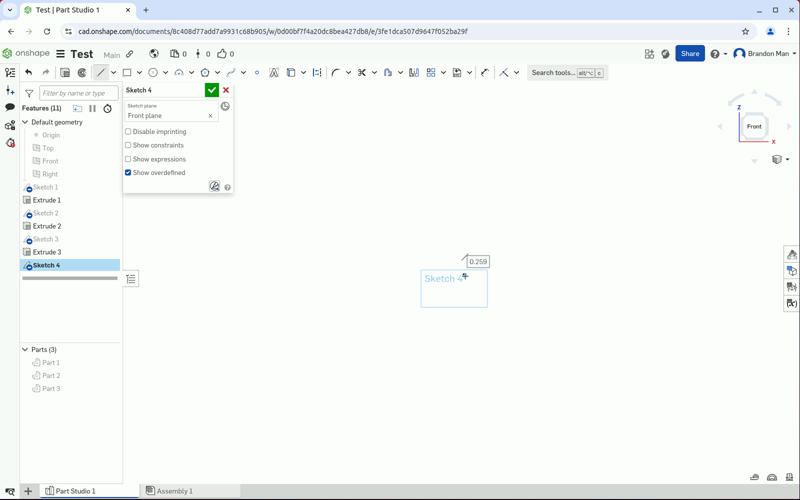
key_down(shift)
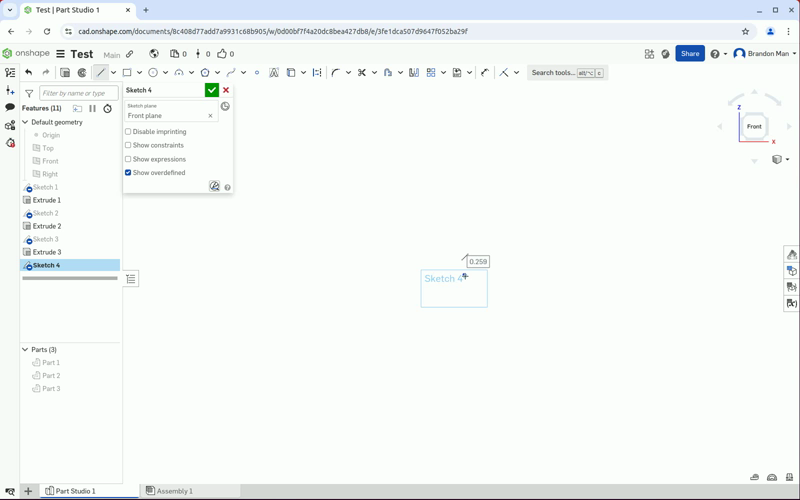
mouse_move(566, 197)
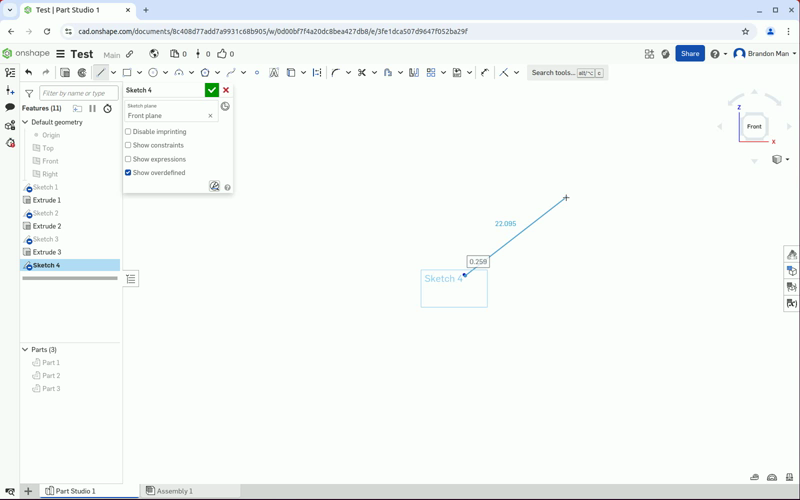
click(566, 197)
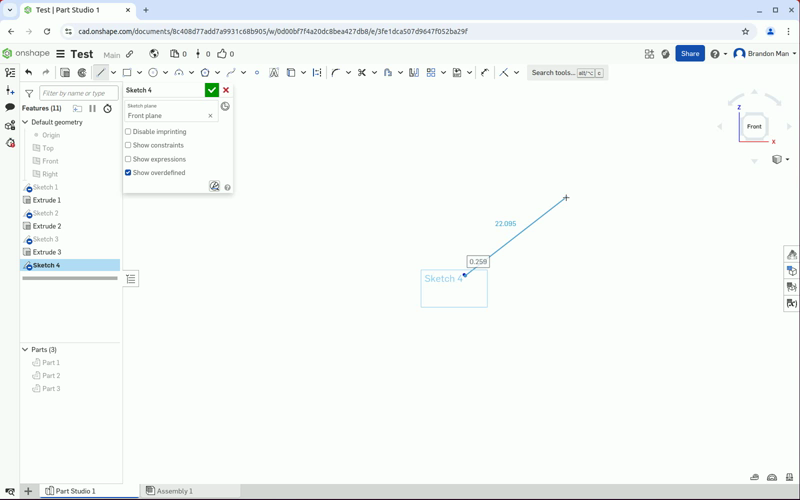
key_up(shift)
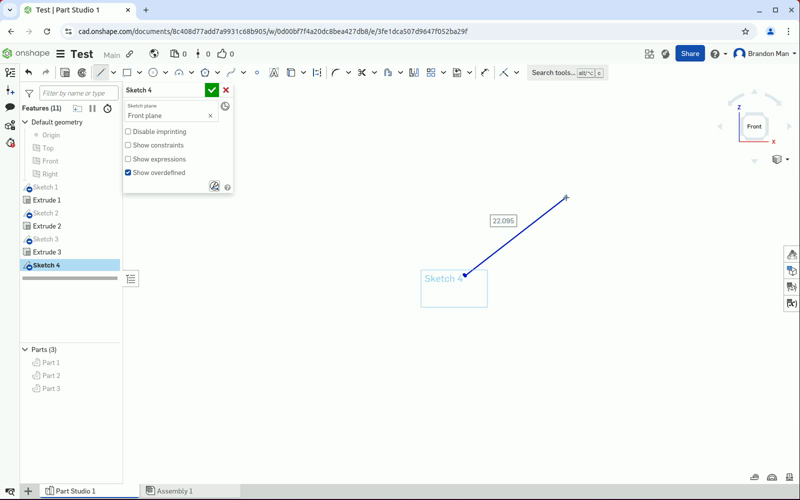
key_down(shift)
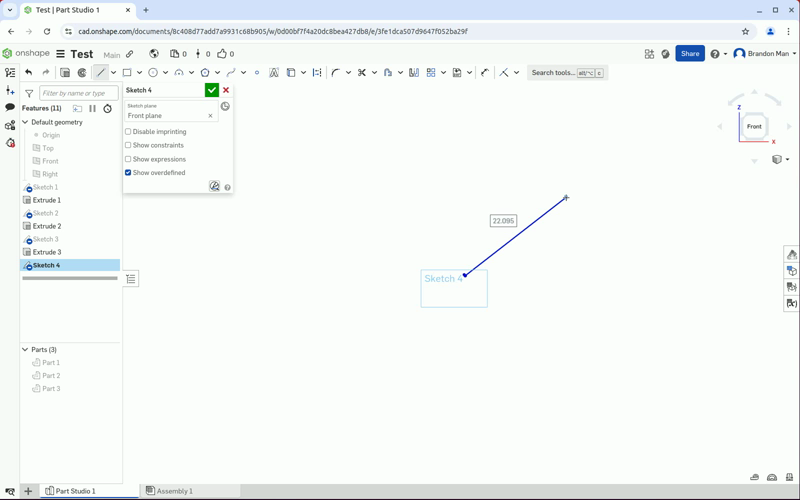
mouse_move(589, 197)
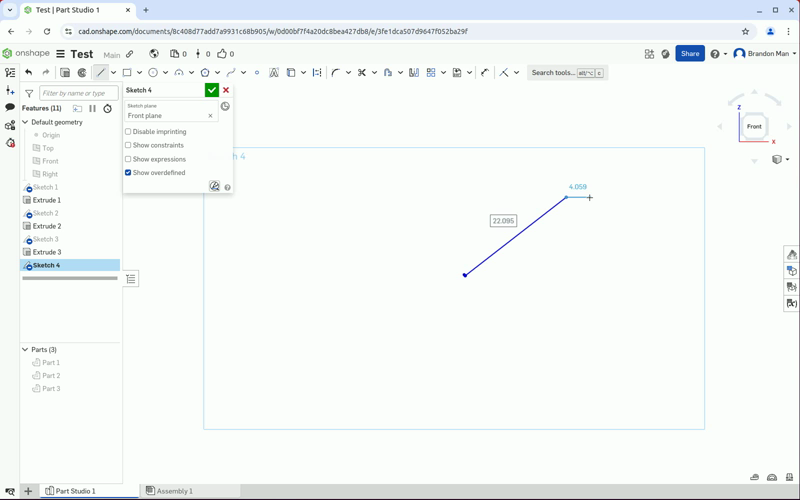
mouse_move(565, 196)
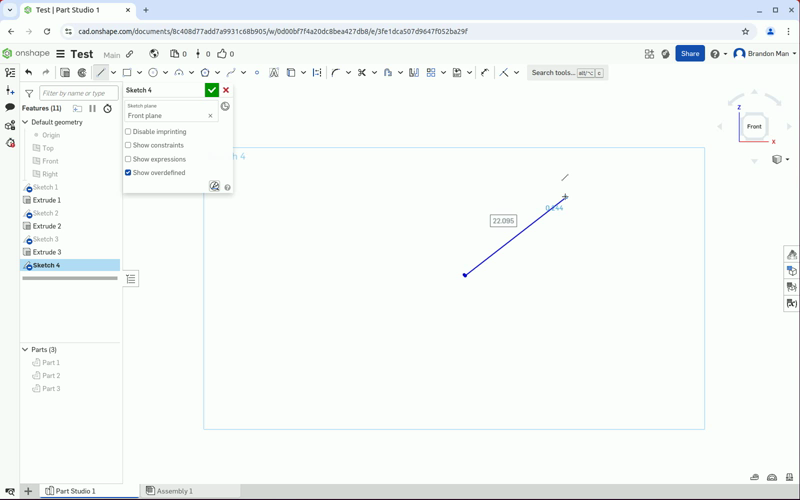
scroll(6)
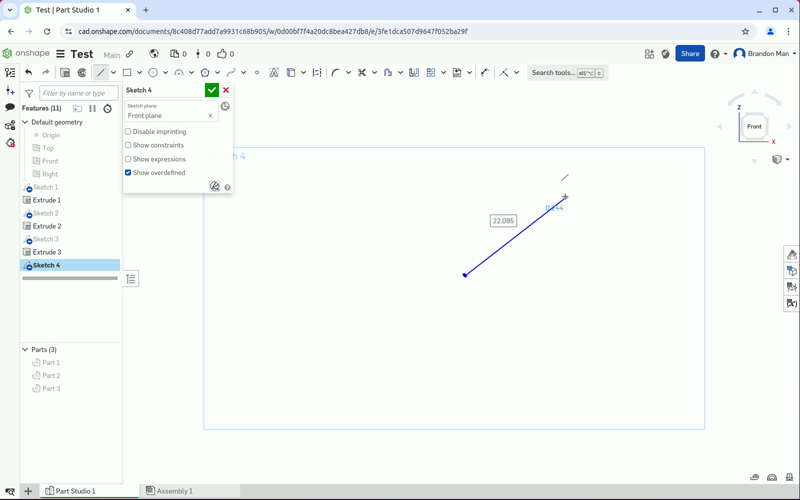
scroll(6)
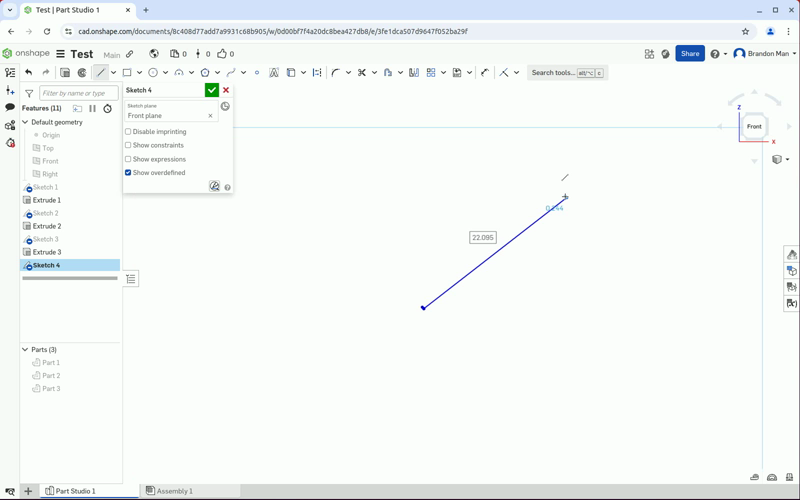
scroll(6)
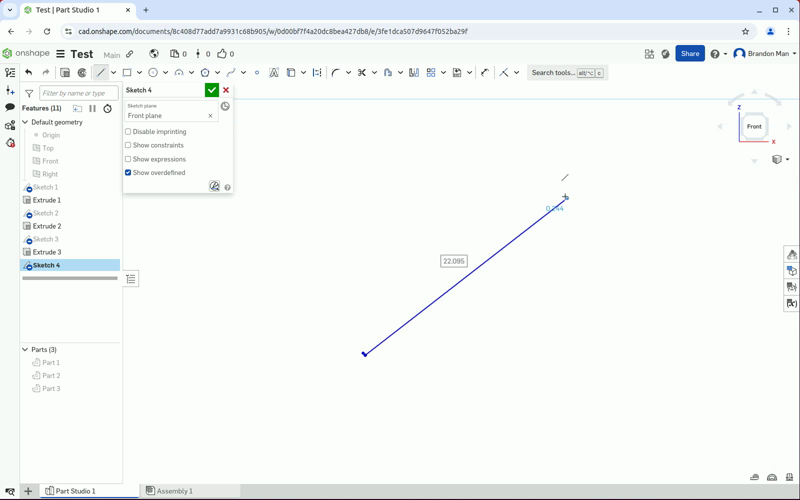
scroll(6)
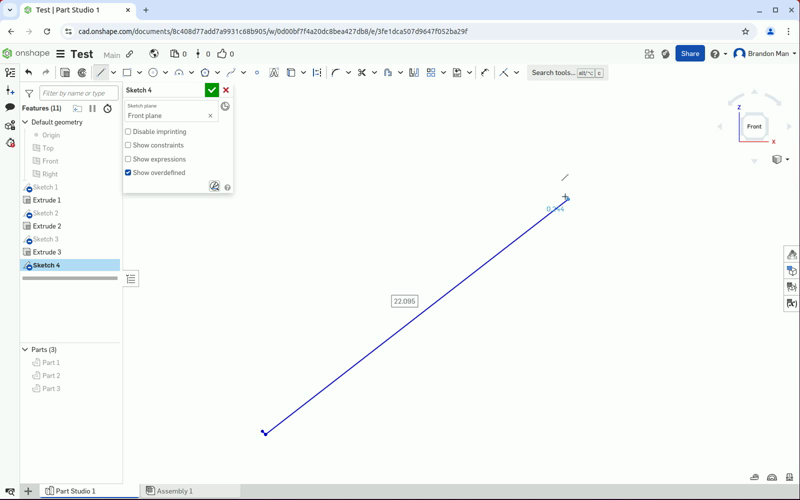
scroll(6)
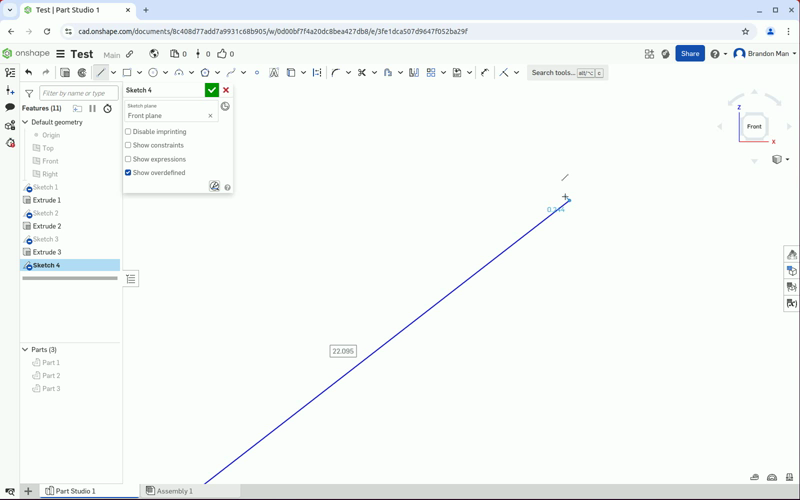
scroll(6)
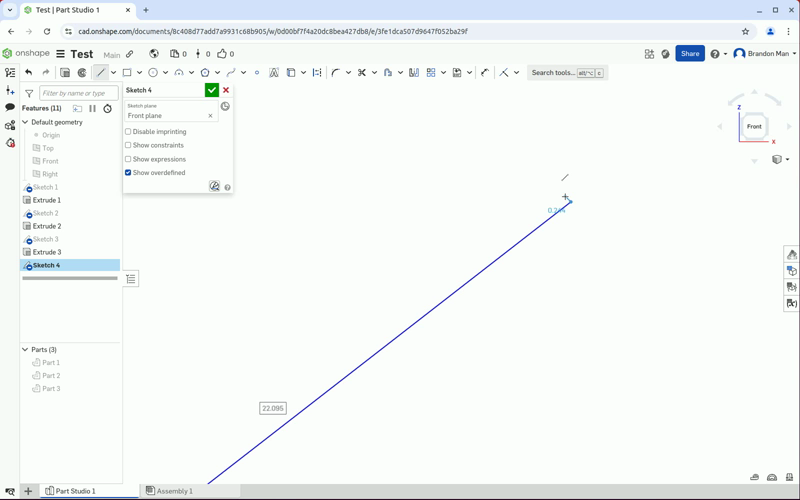
scroll(6)
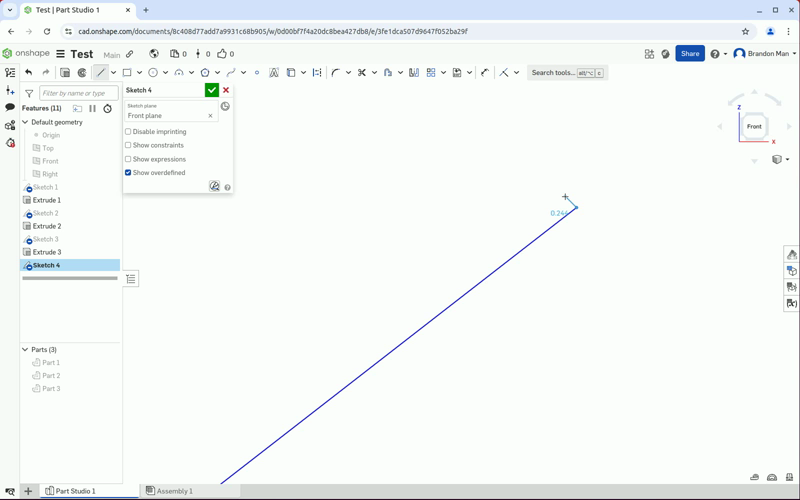
click(565, 196)
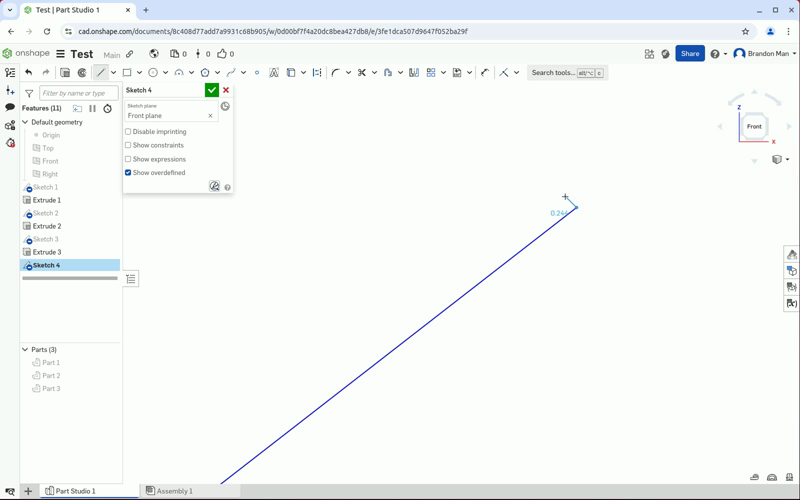
scroll(-6)
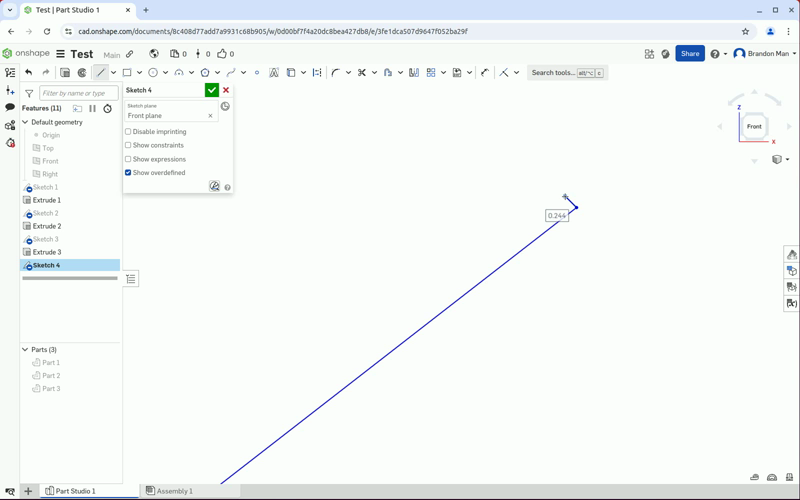
scroll(-6)
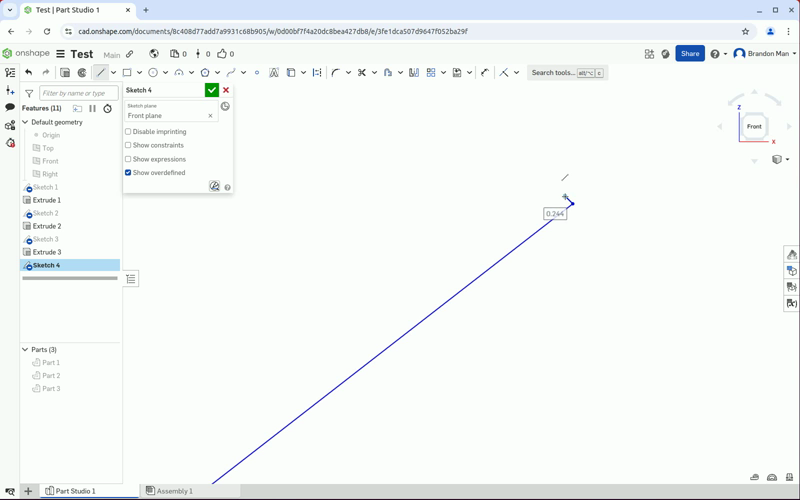
scroll(-6)
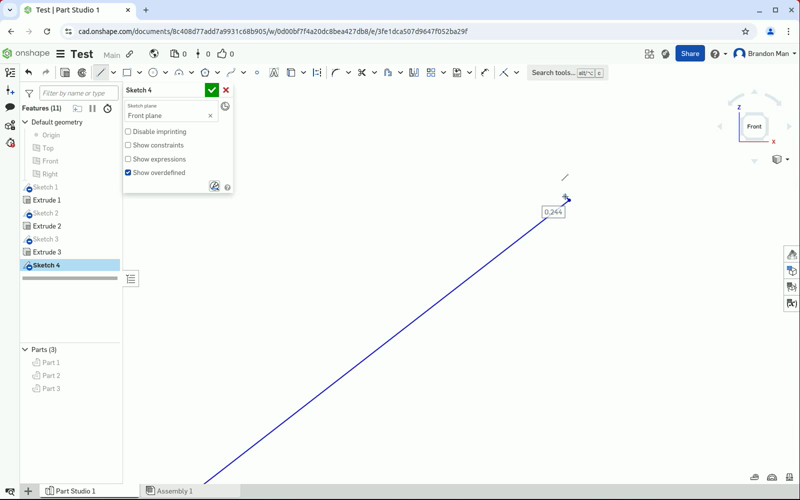
scroll(-6)
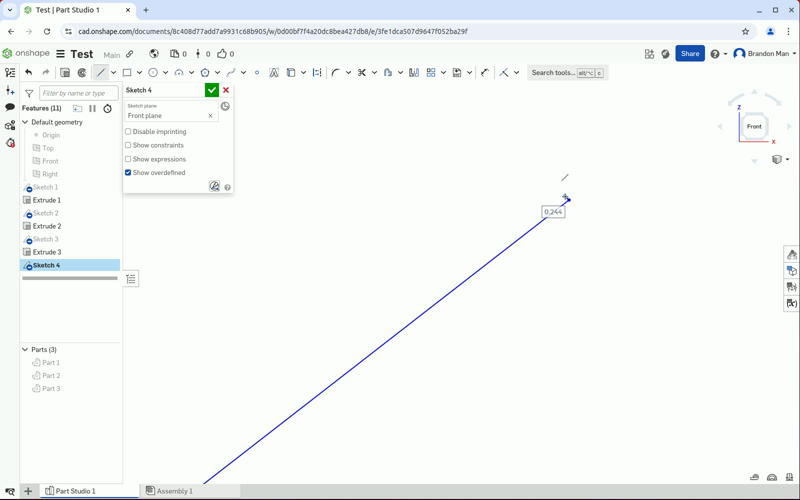
scroll(-6)
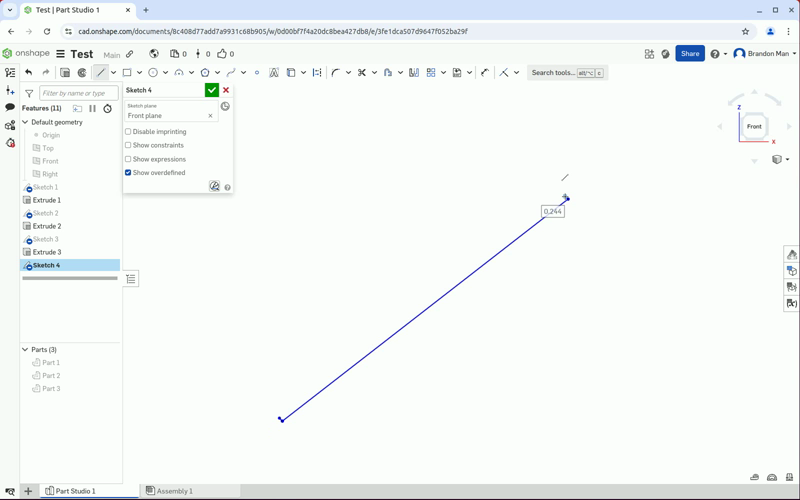
scroll(-6)
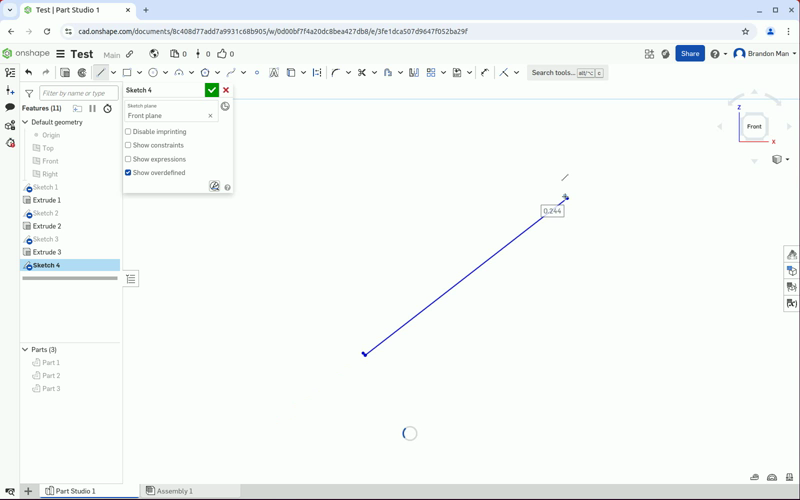
scroll(-6)
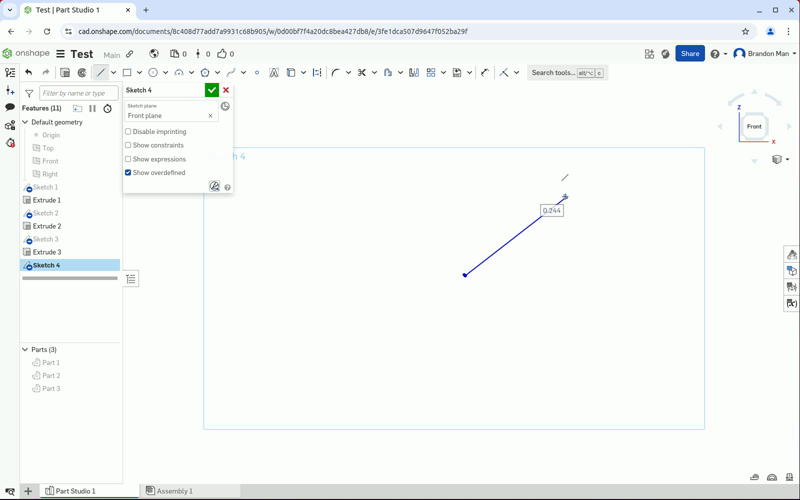
key_up(shift)
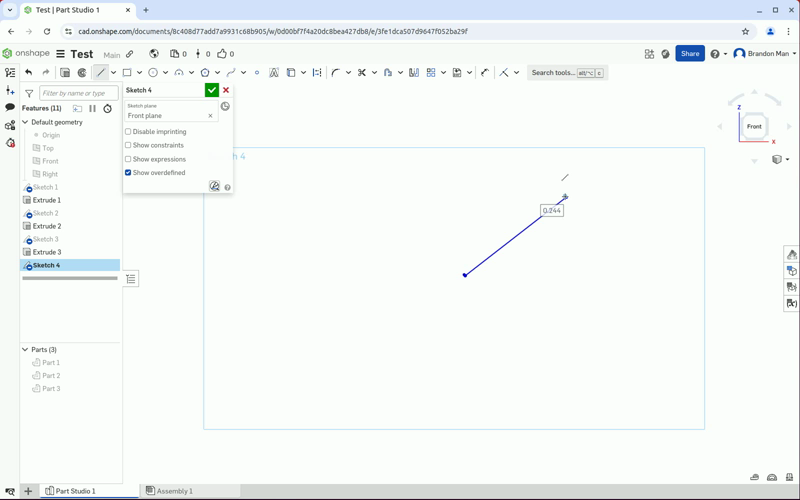
key_down(shift)
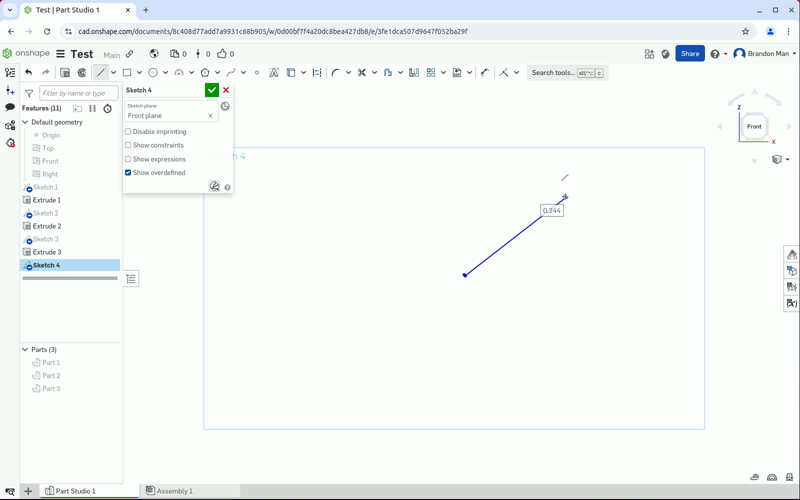
mouse_move(464, 274)
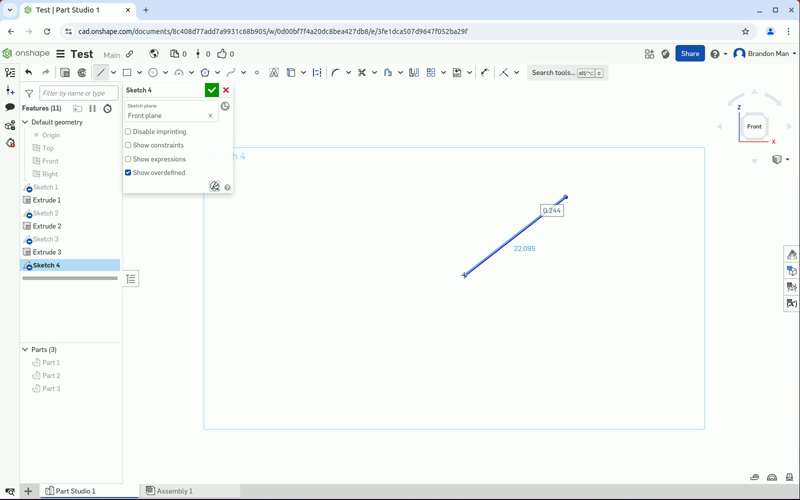
scroll(6)
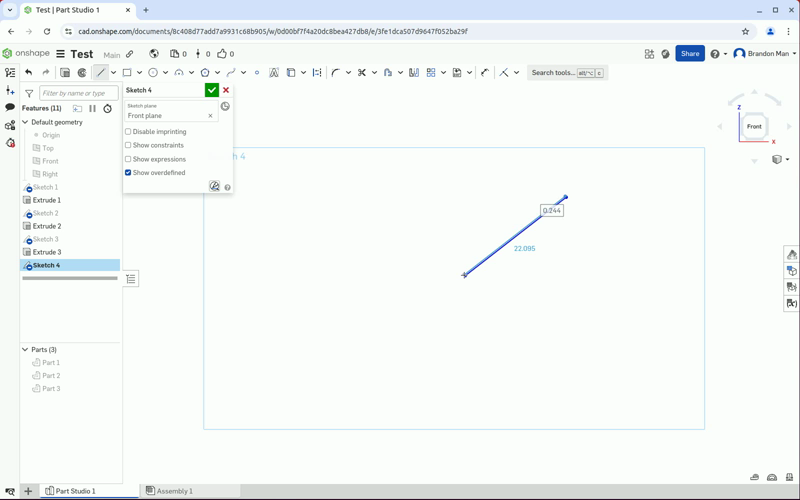
scroll(6)
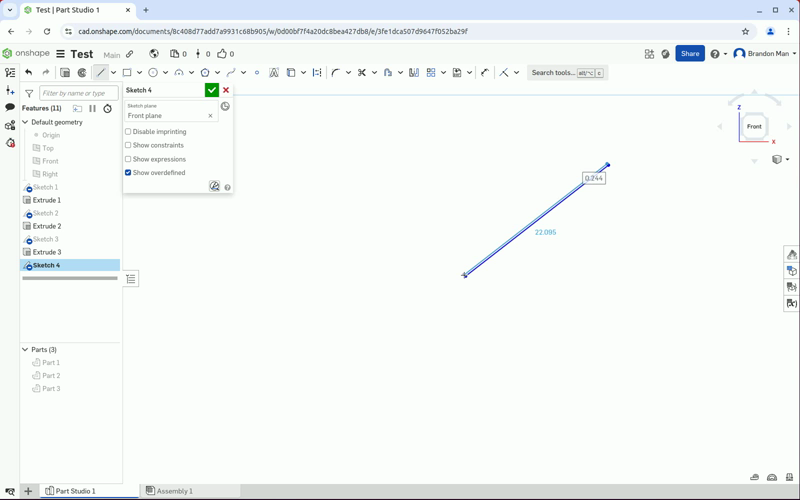
scroll(6)
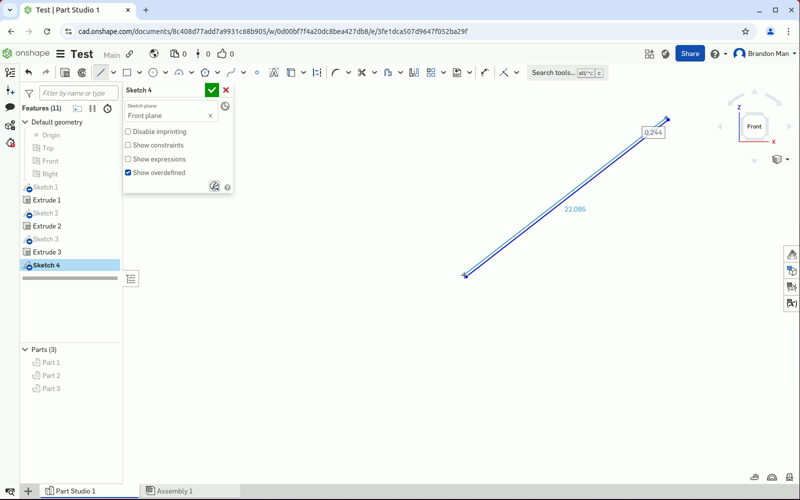
scroll(6)
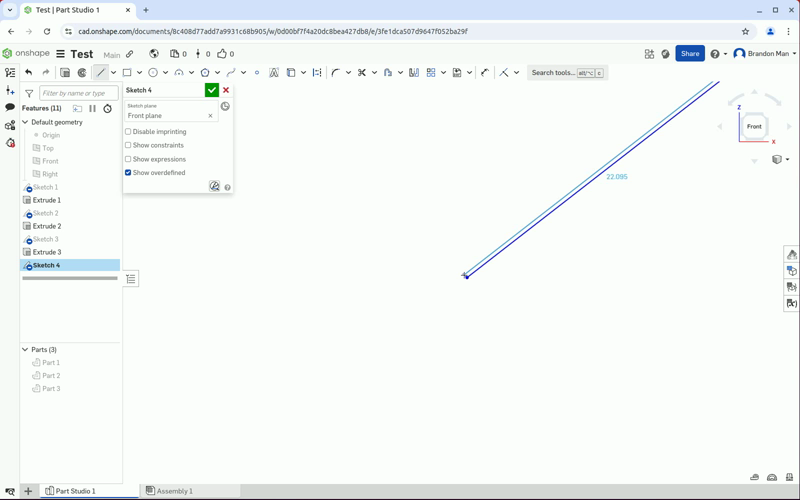
scroll(6)
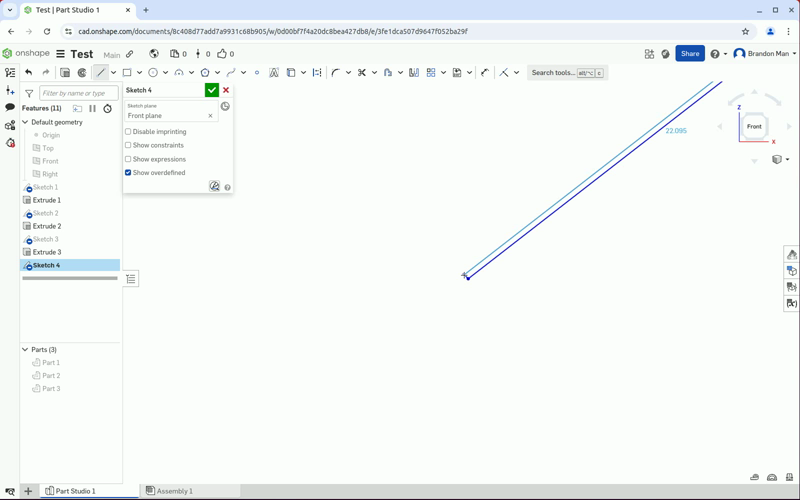
scroll(6)
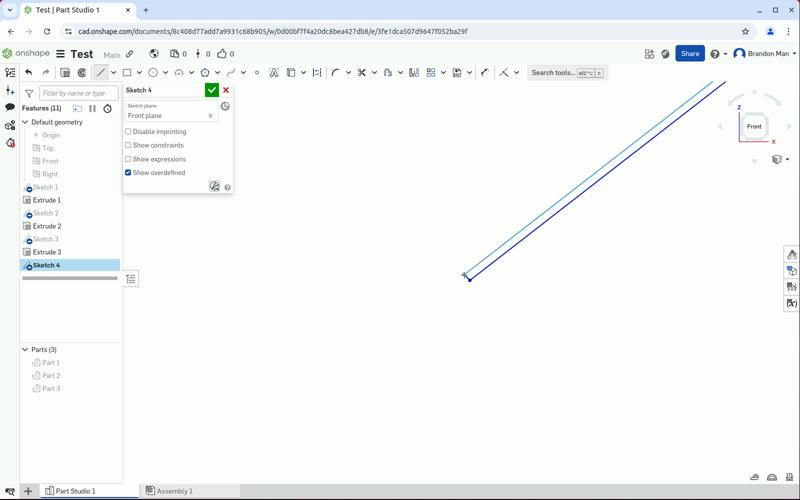
scroll(6)
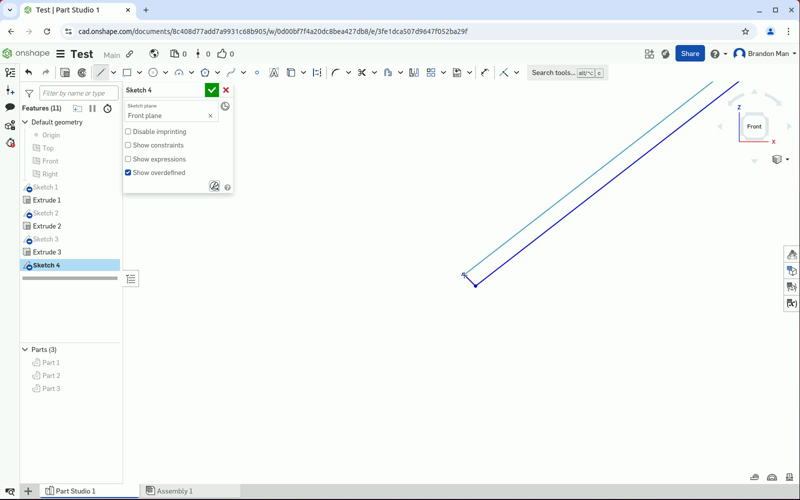
key_up(shift)
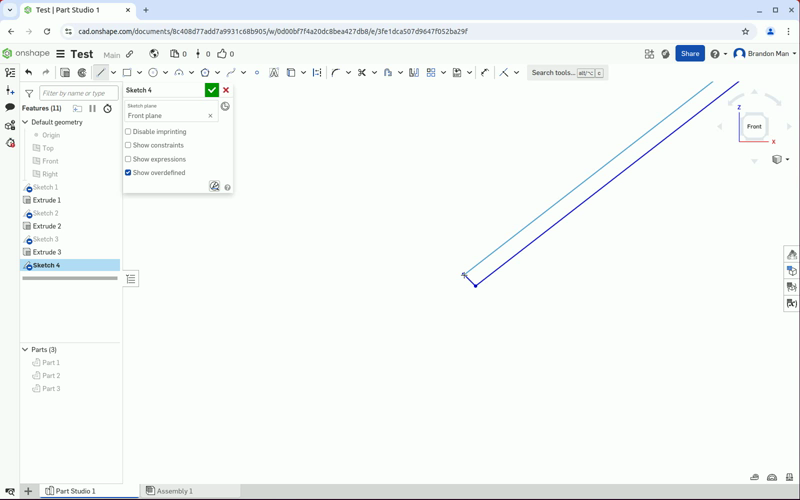
click(464, 274)
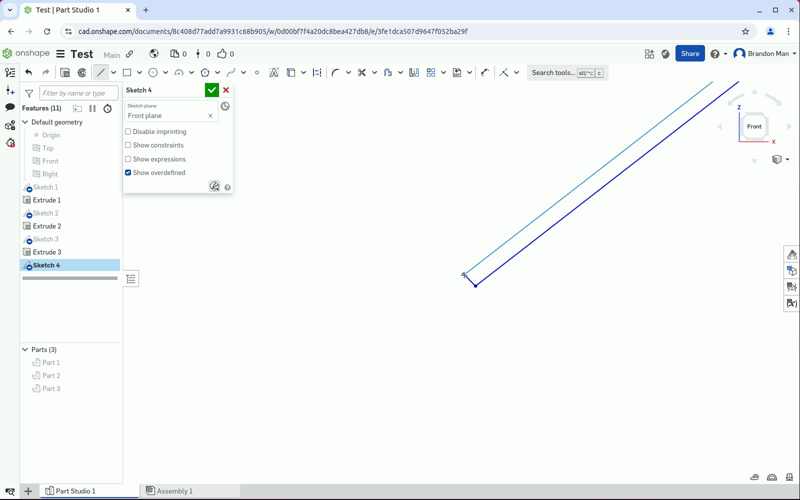
scroll(-6)
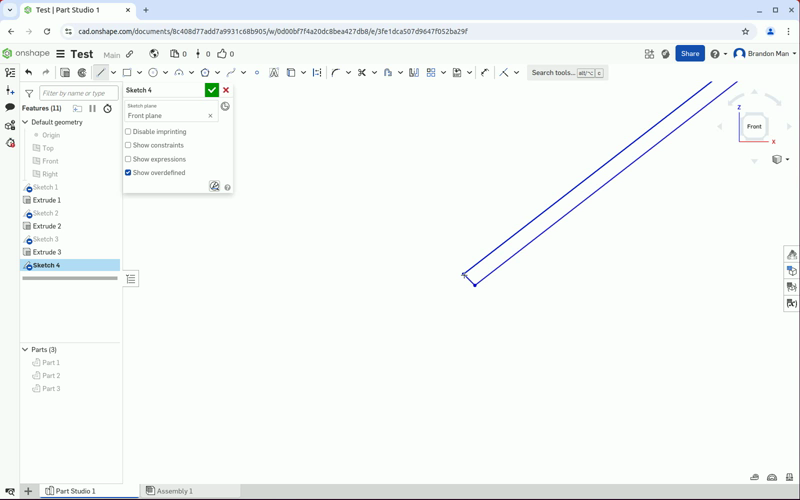
scroll(-6)
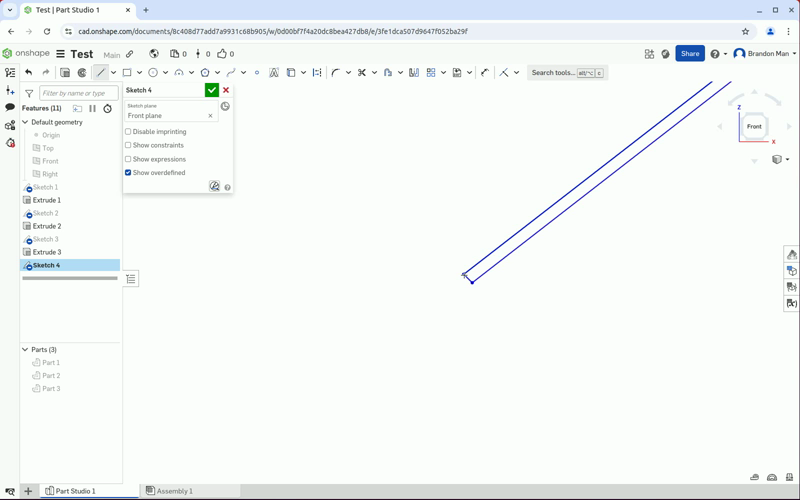
scroll(-6)
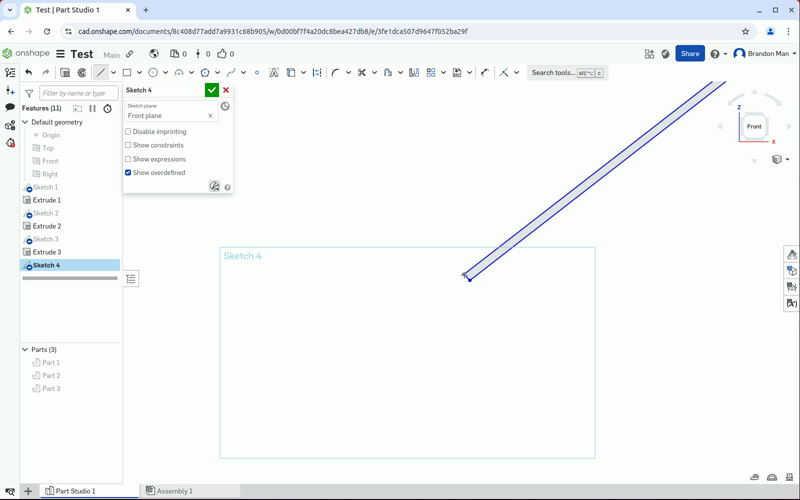
scroll(-6)
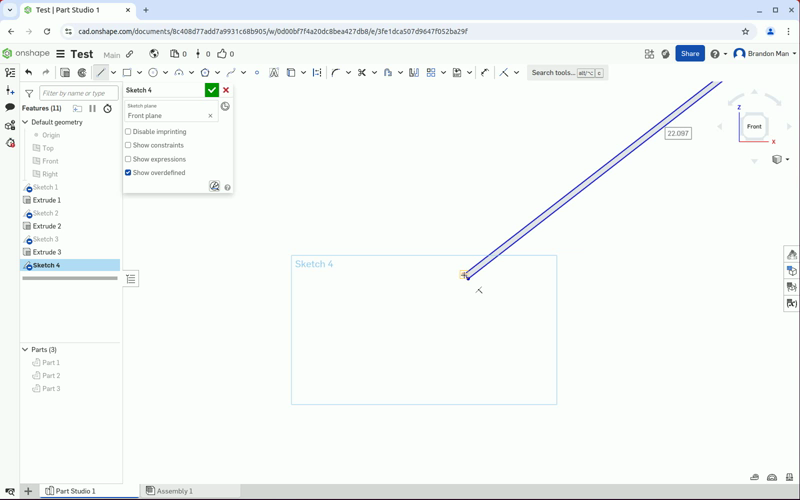
scroll(-6)
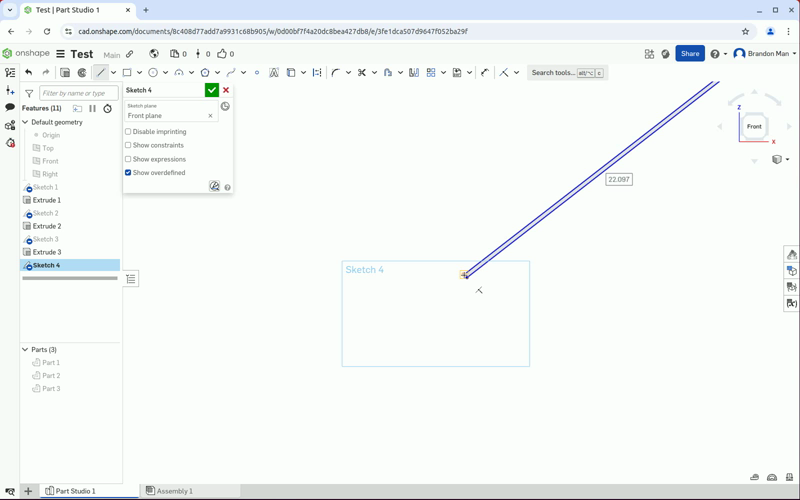
scroll(-6)
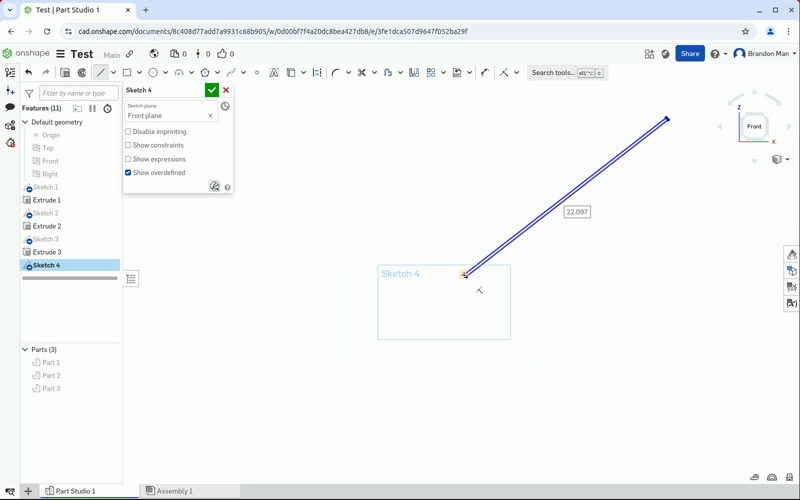
scroll(-6)
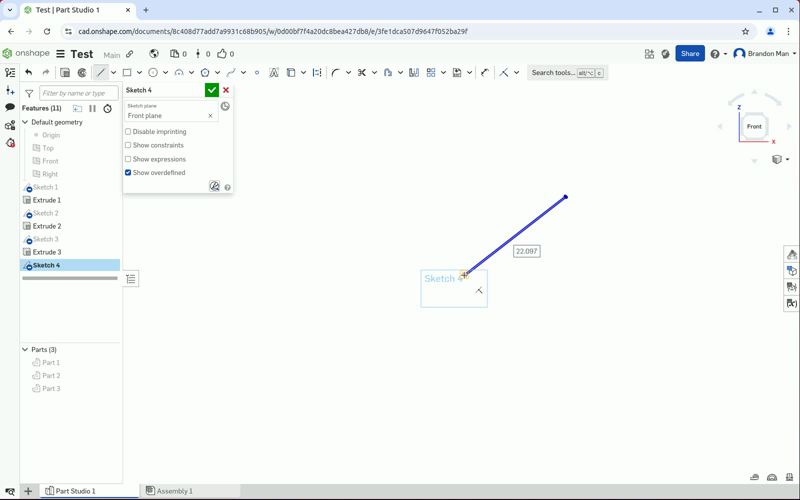
key(esc)
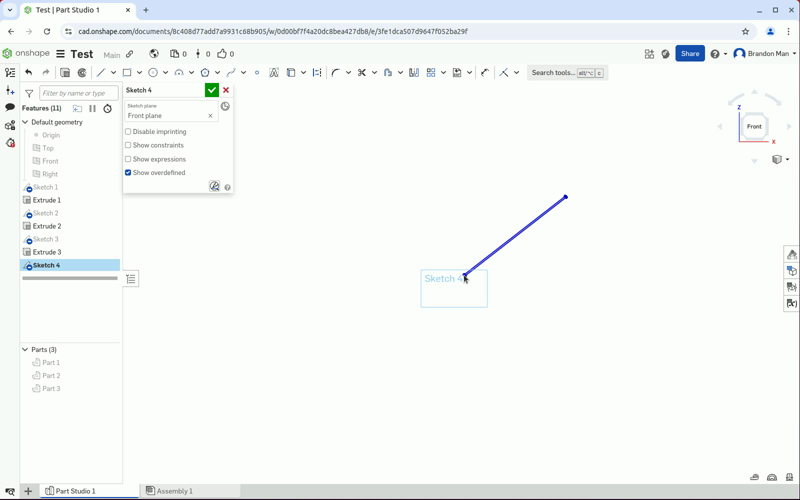
mouse_move(543, 214)
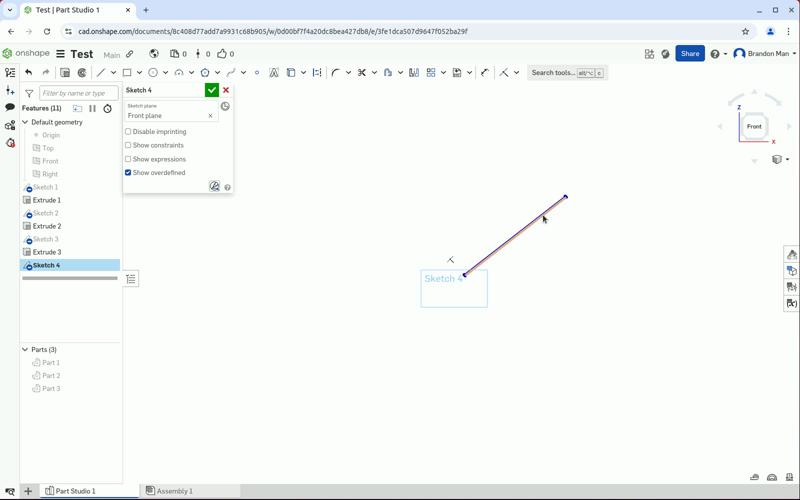
scroll(6)
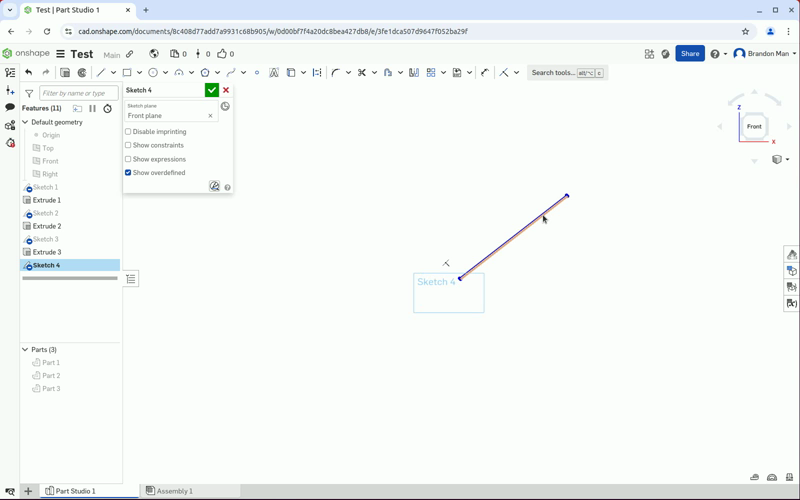
scroll(6)
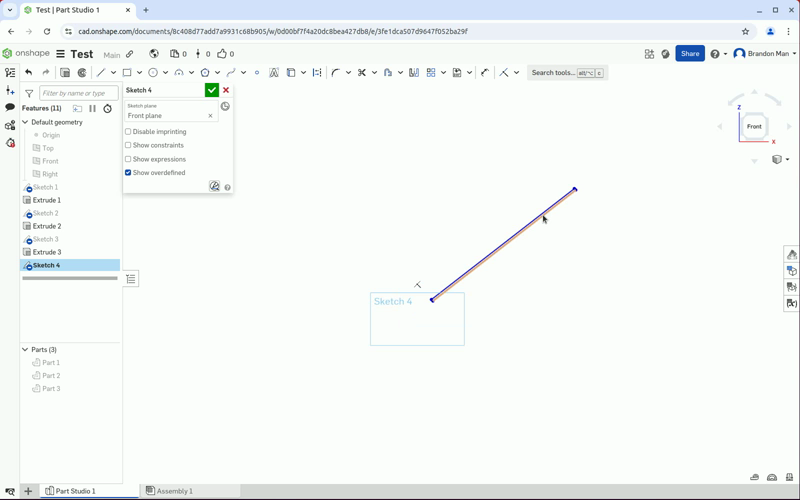
scroll(6)
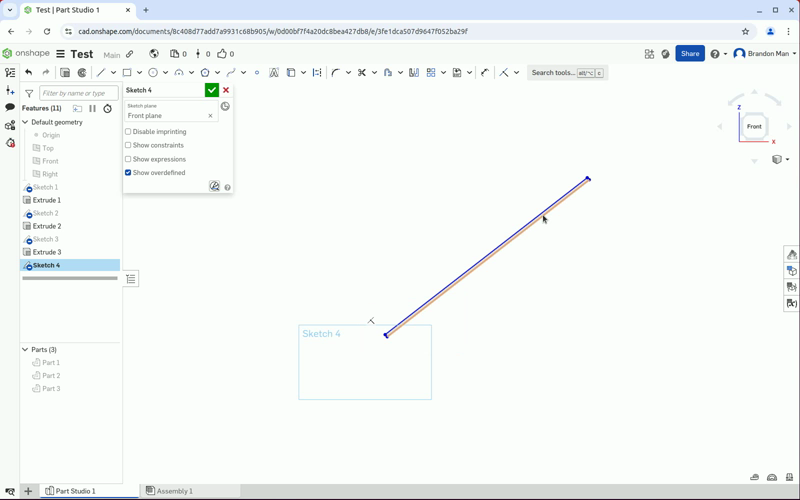
scroll(6)
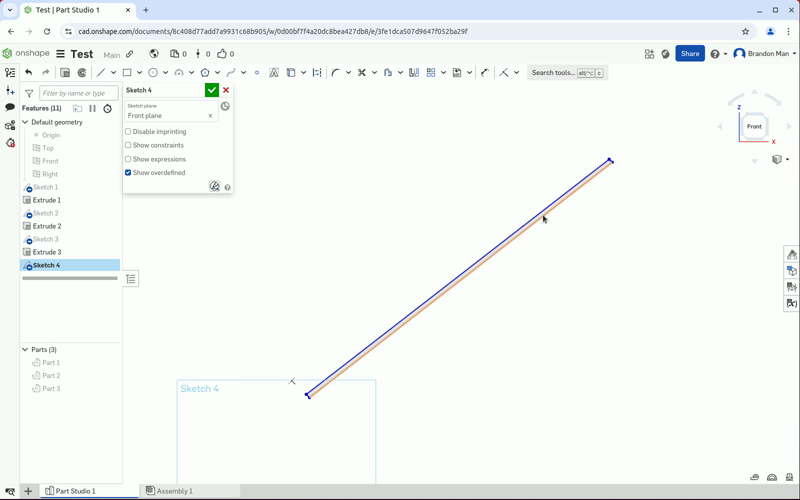
scroll(6)
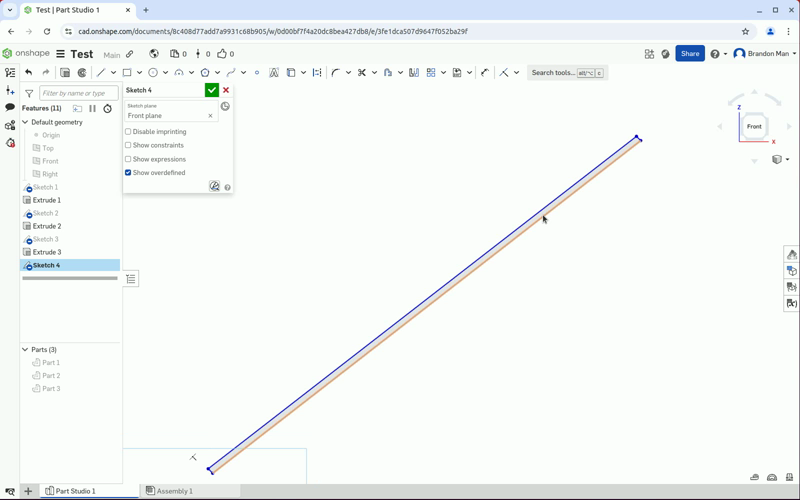
scroll(6)
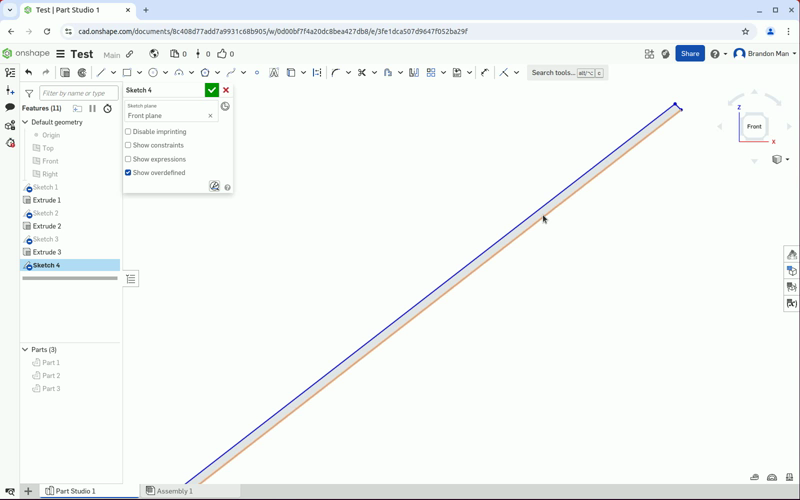
scroll(6)
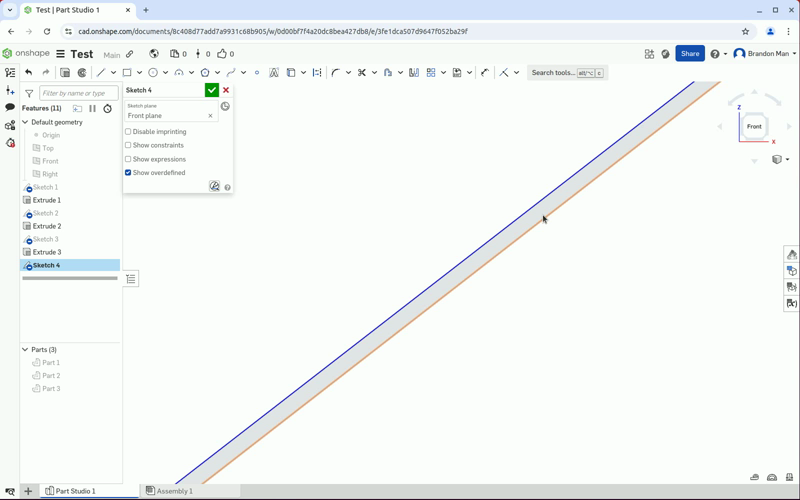
click(543, 214)
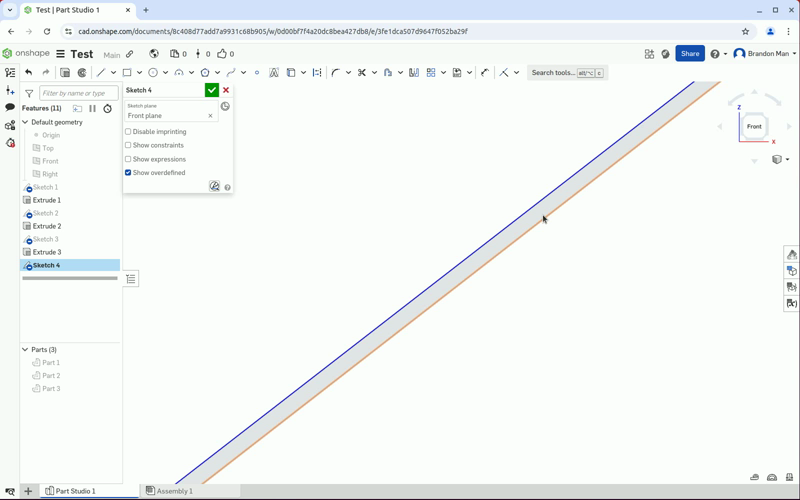
scroll(-6)
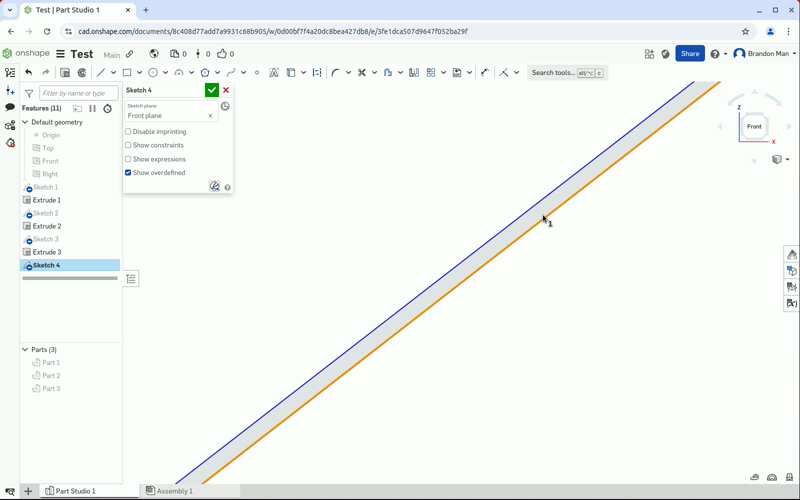
scroll(-6)
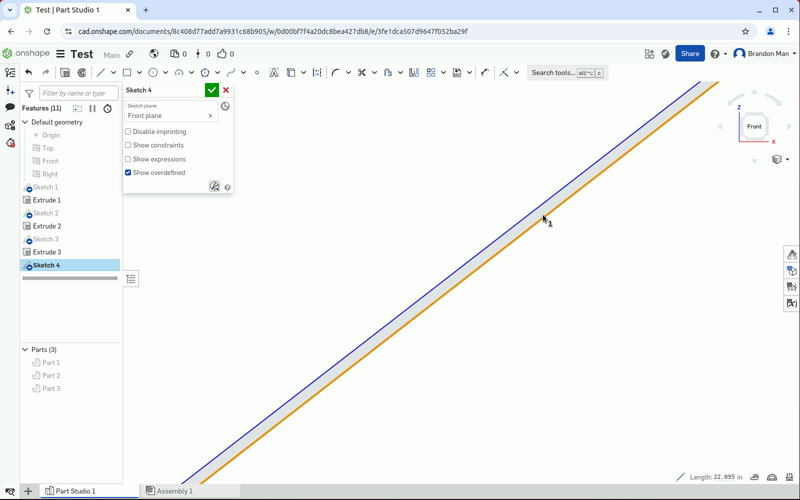
scroll(-6)
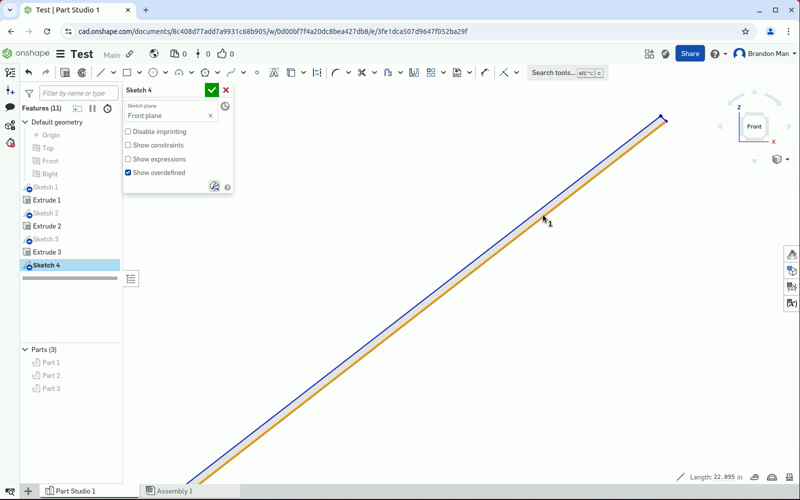
scroll(-6)
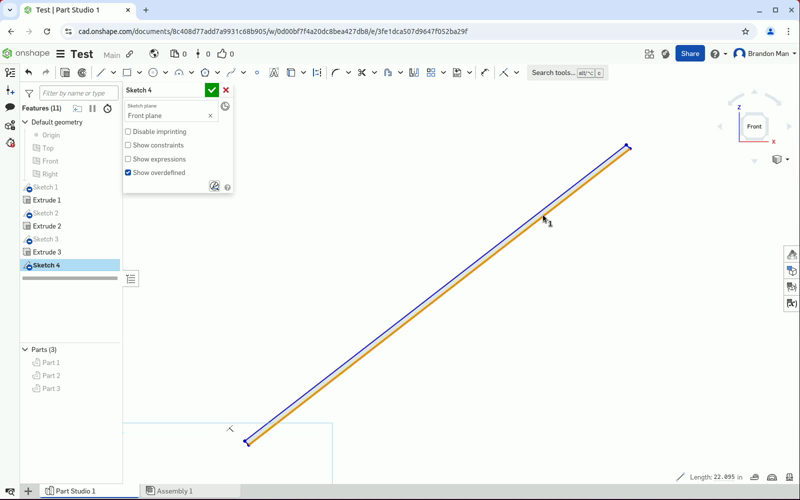
scroll(-6)
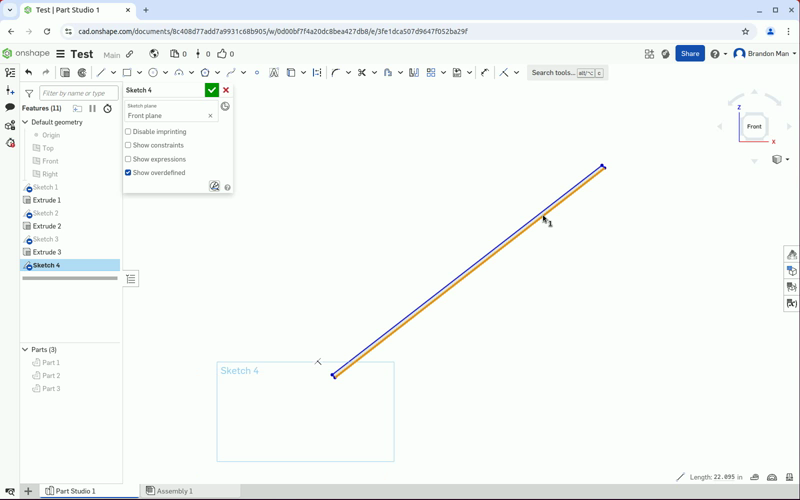
scroll(-6)
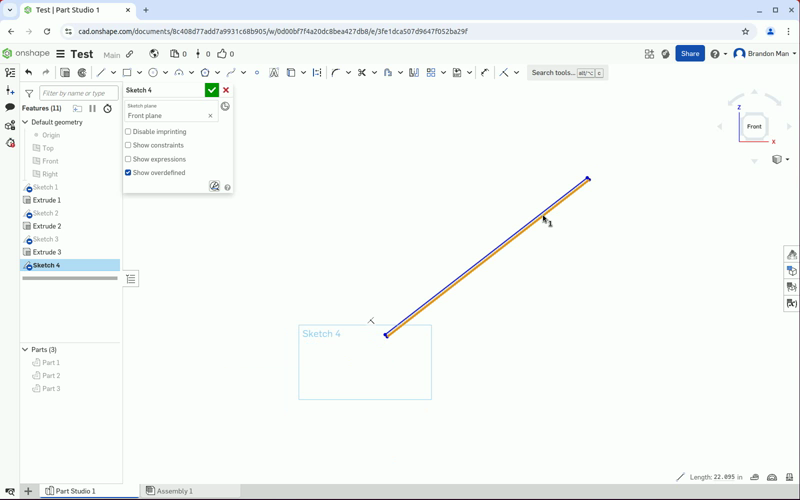
scroll(-6)
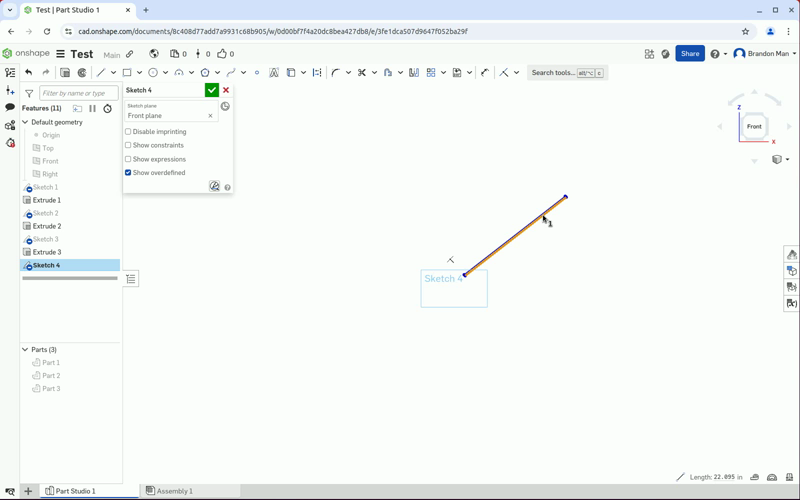
mouse_move(73, 352)
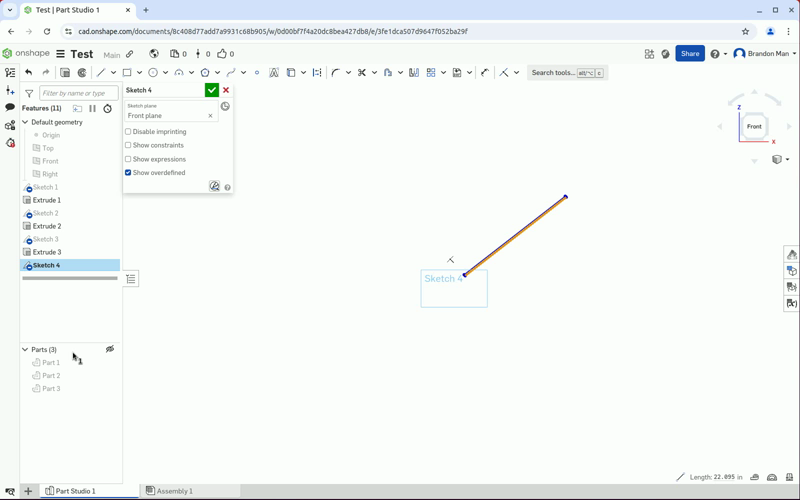
key(shift+y)
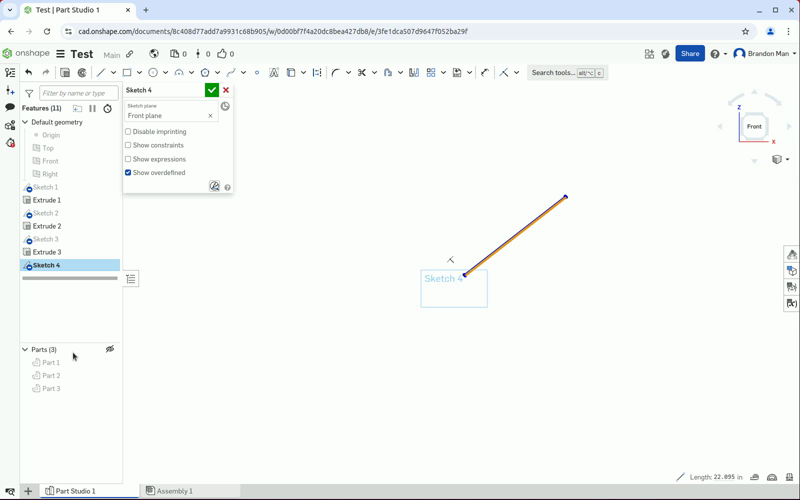
key(shift+e)
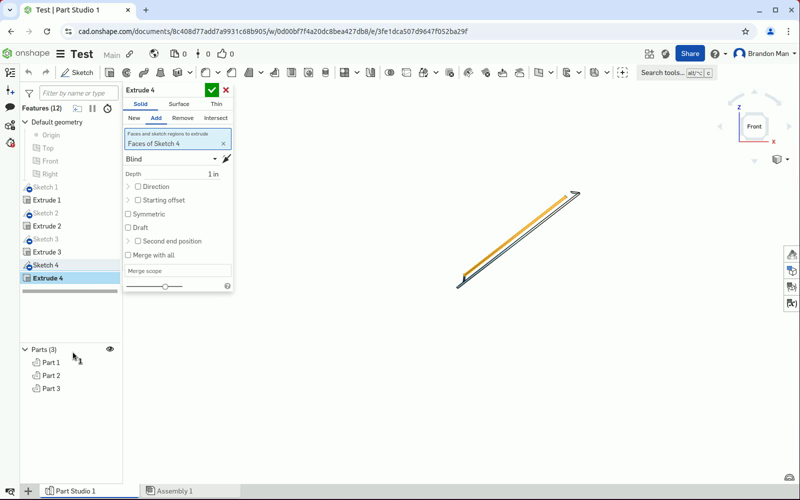
mouse_move(143, 106)
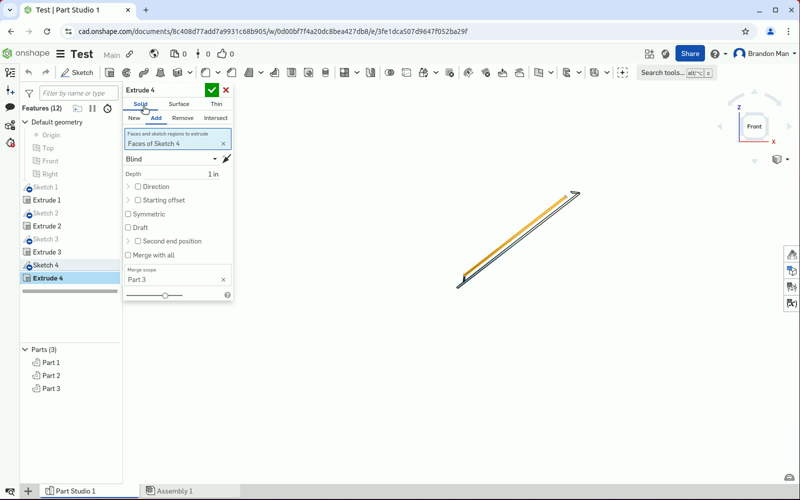
click(143, 106)
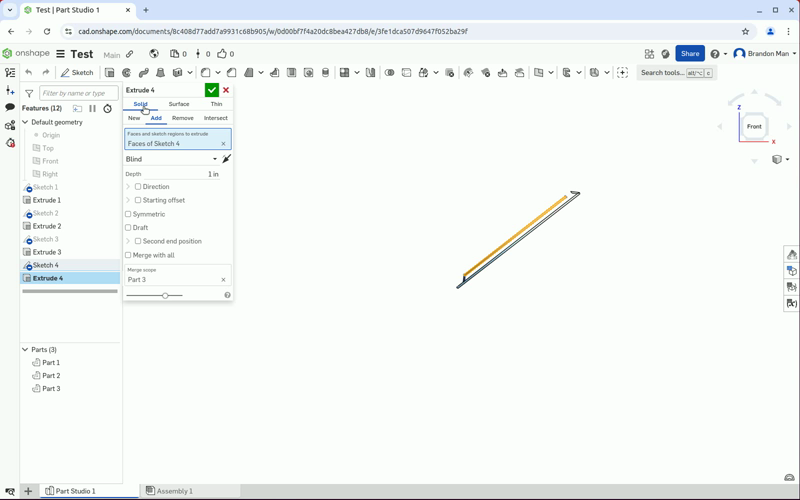
mouse_move(137, 120)
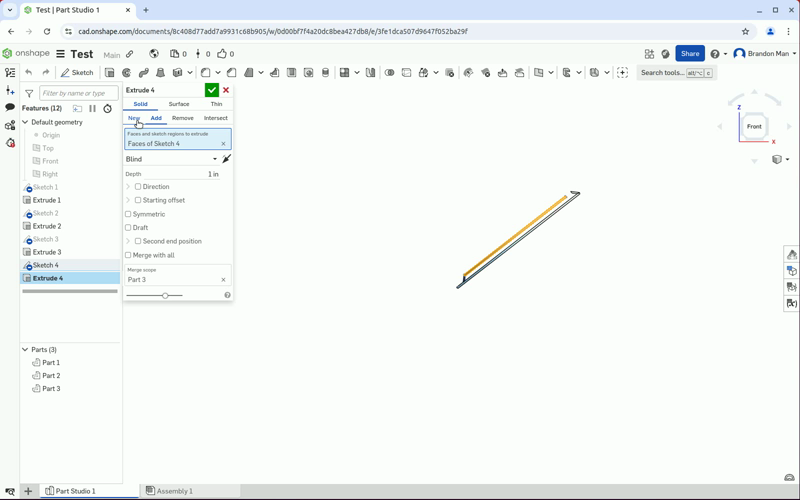
click(137, 120)
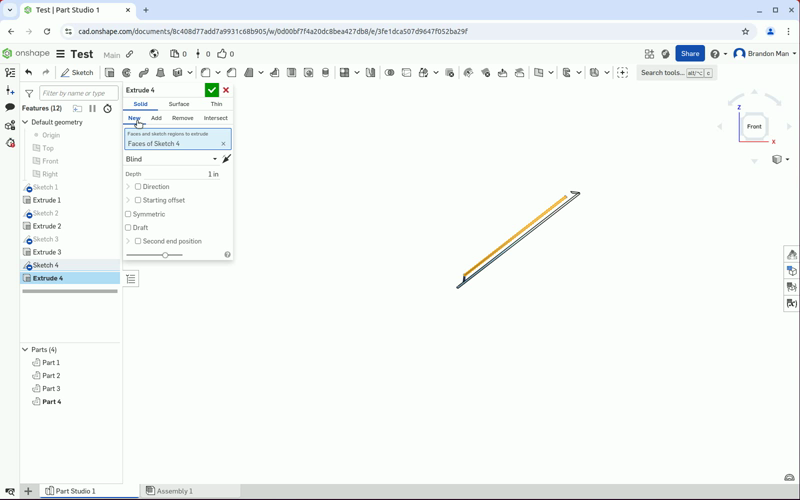
key(tab, 4)
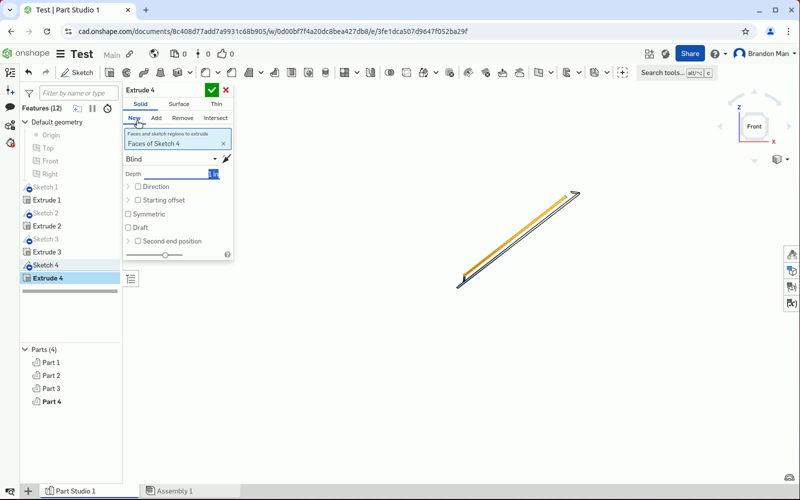
text(0.241)
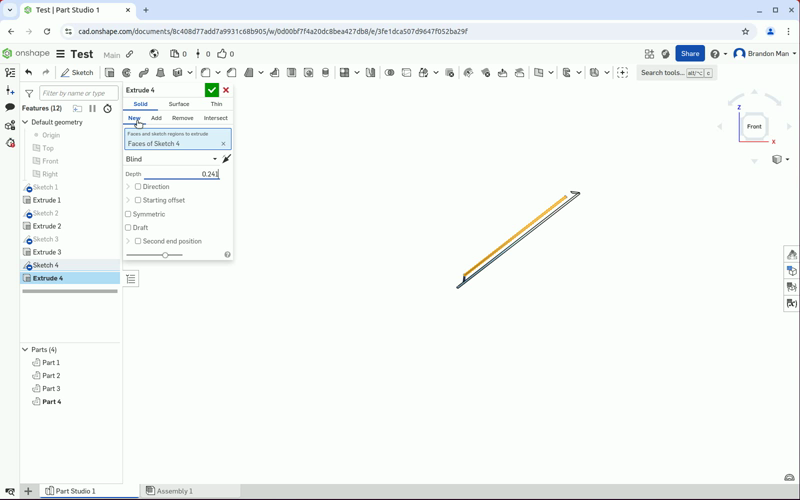
key(enter)
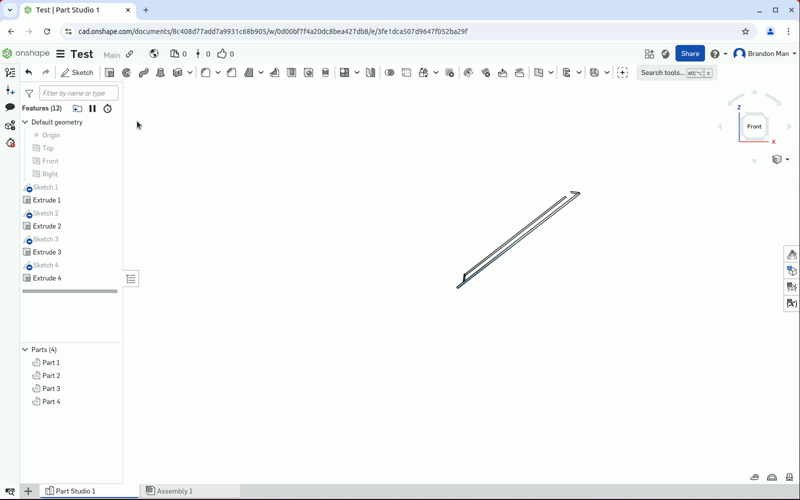
key(shift+h)
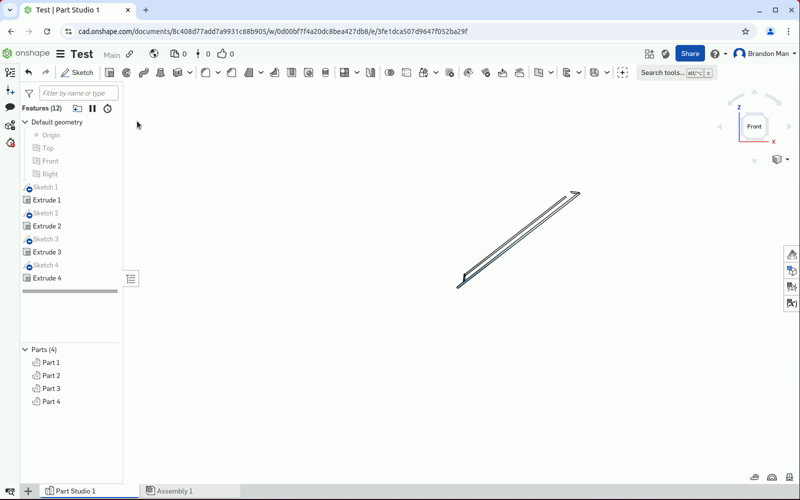
key(shift+h)
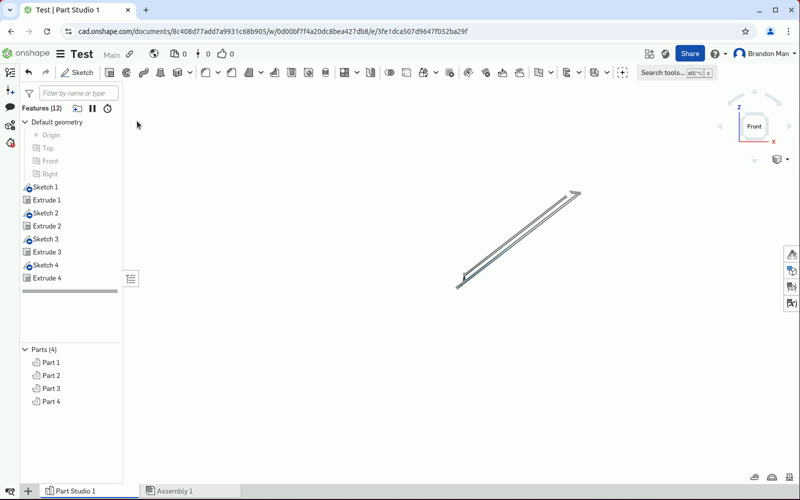
key(shift+7)
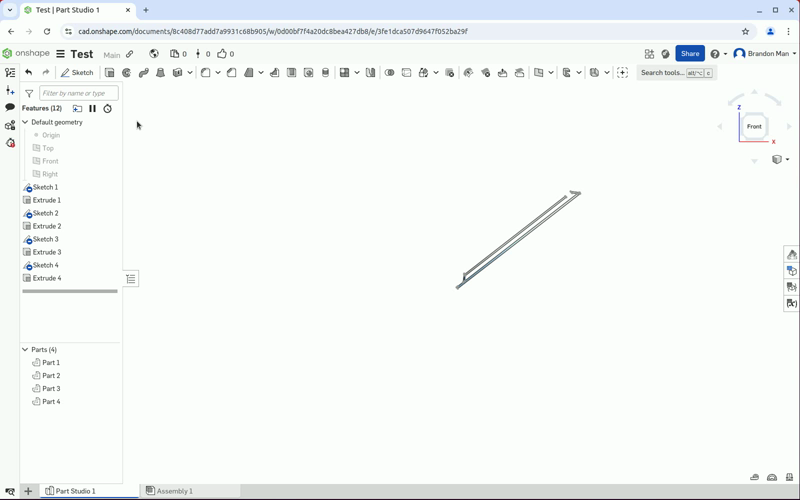
key(left, 2)
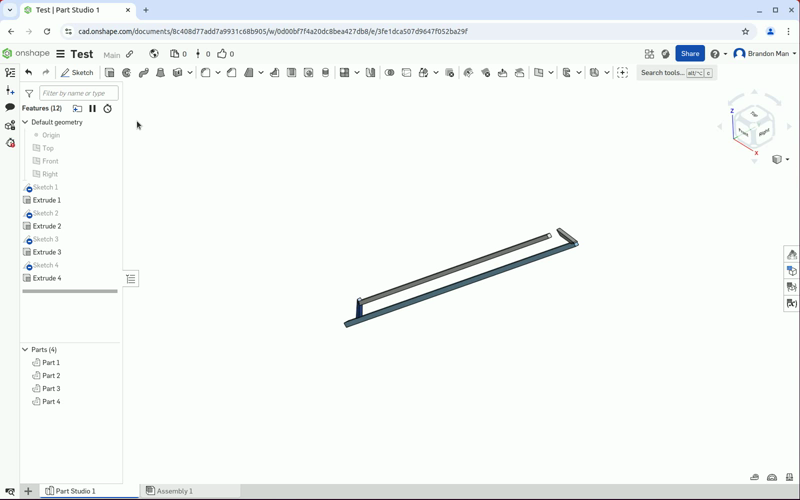
key(down, 2)
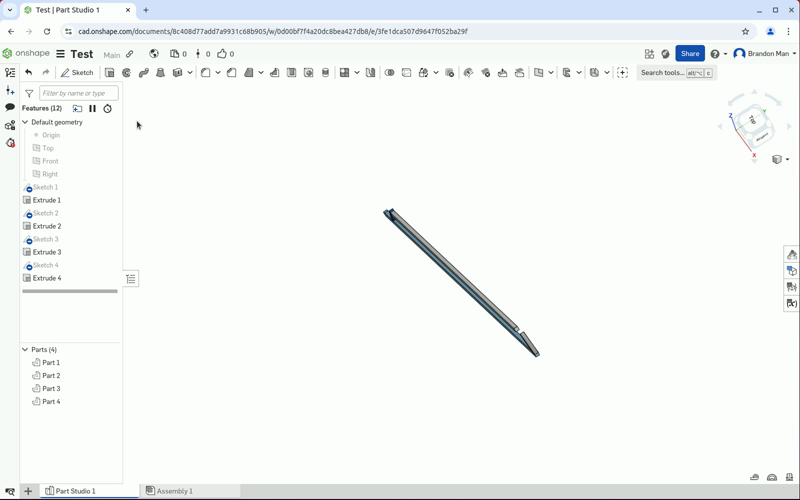
key(up, 2)
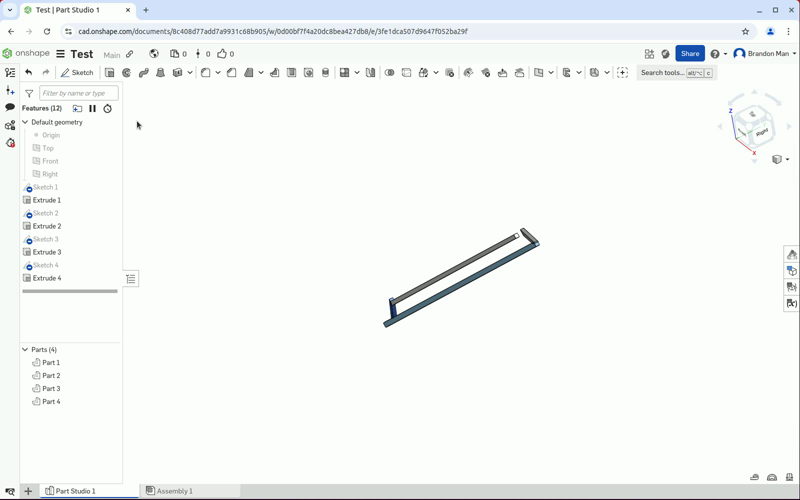
key(right, 2)
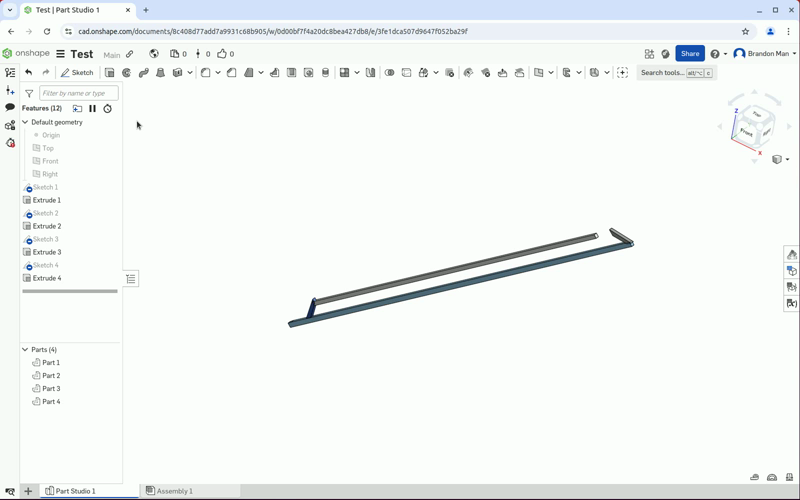
mouse_move(73, 189)
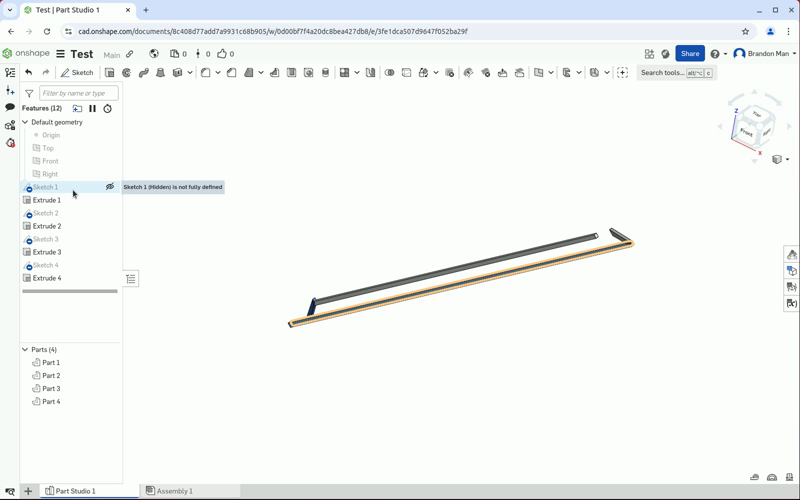
click(73, 189)